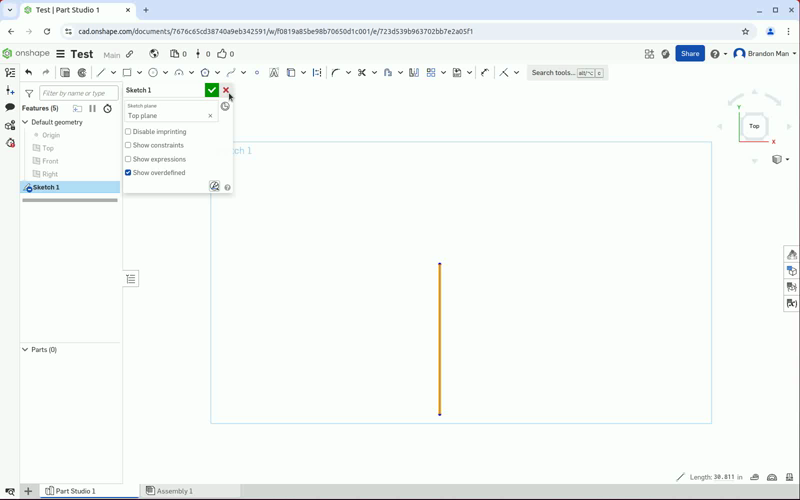
key(shift+h)
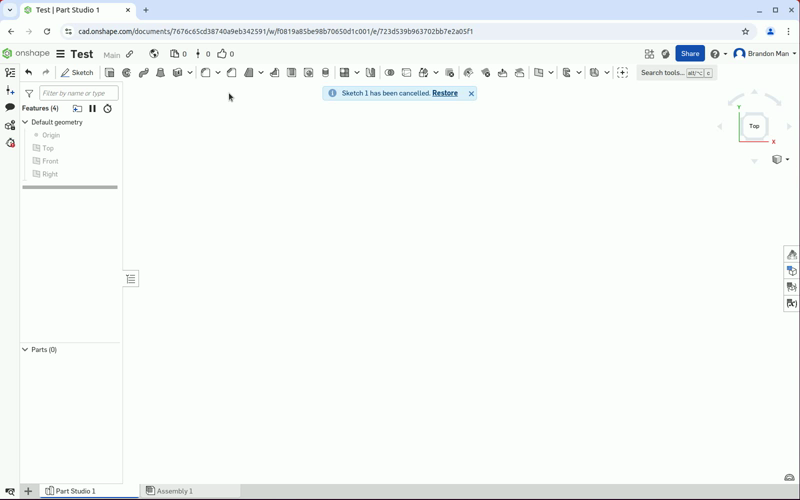
mouse_move(73, 352)
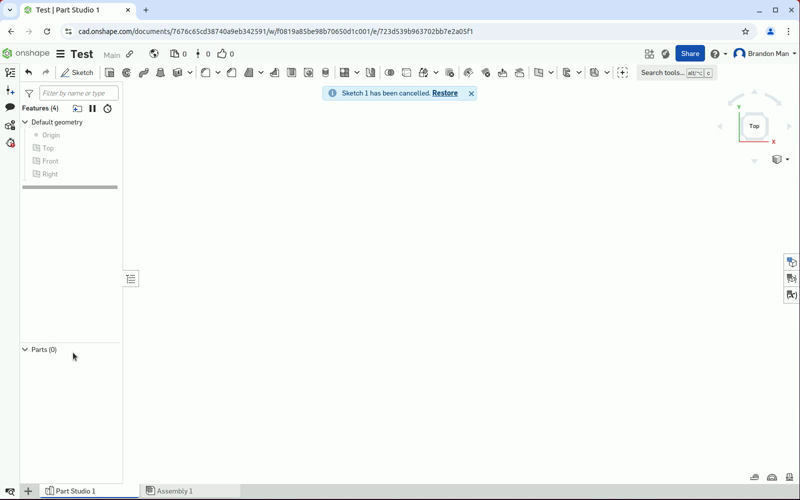
key(y)
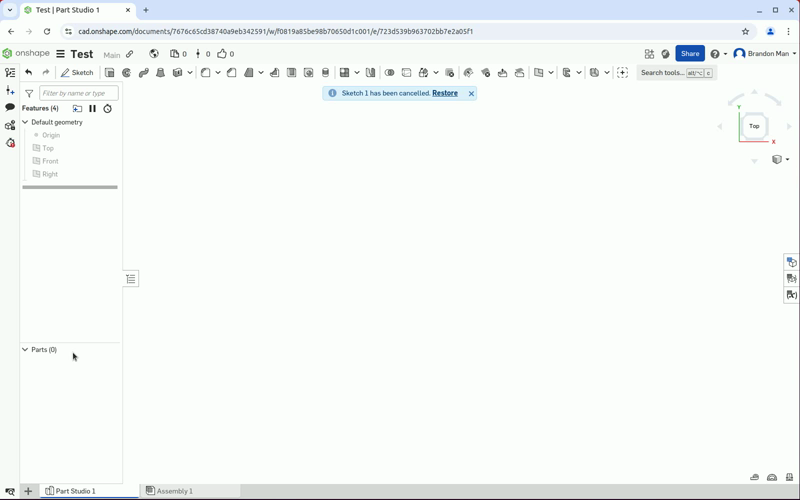
key(shift+p)
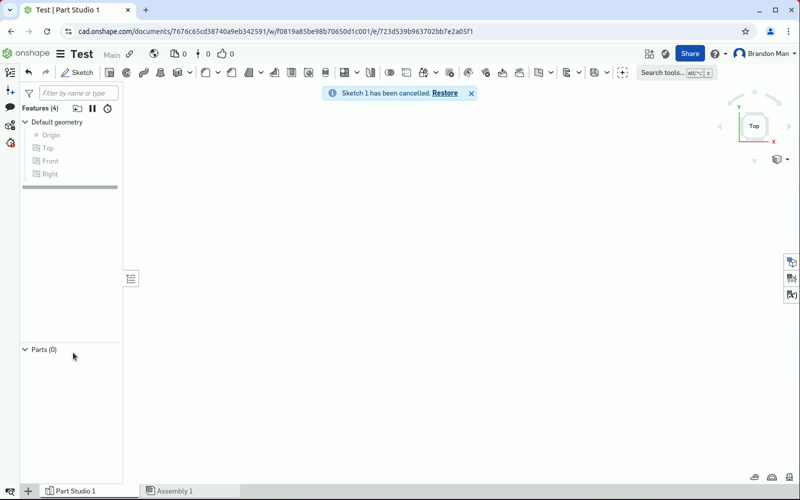
key(space)
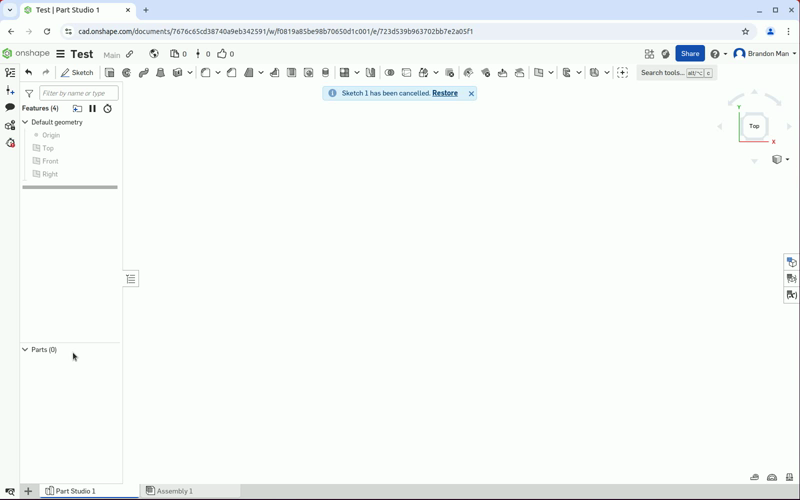
key_down(shift)
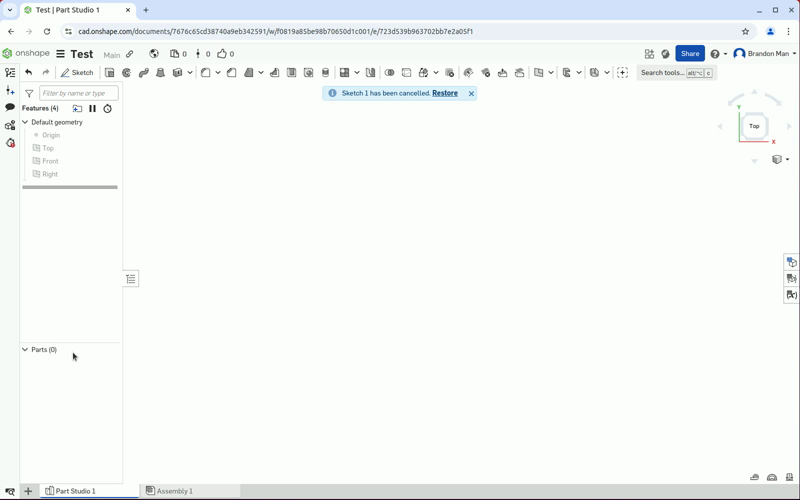
key(up)
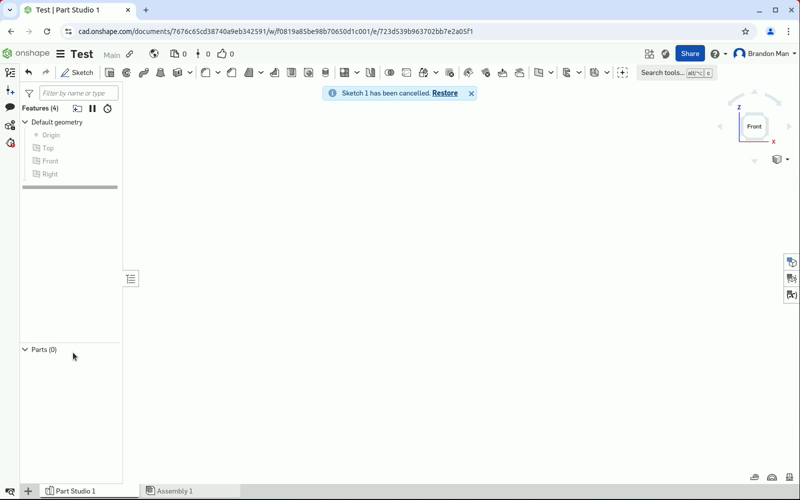
key_up(shift)
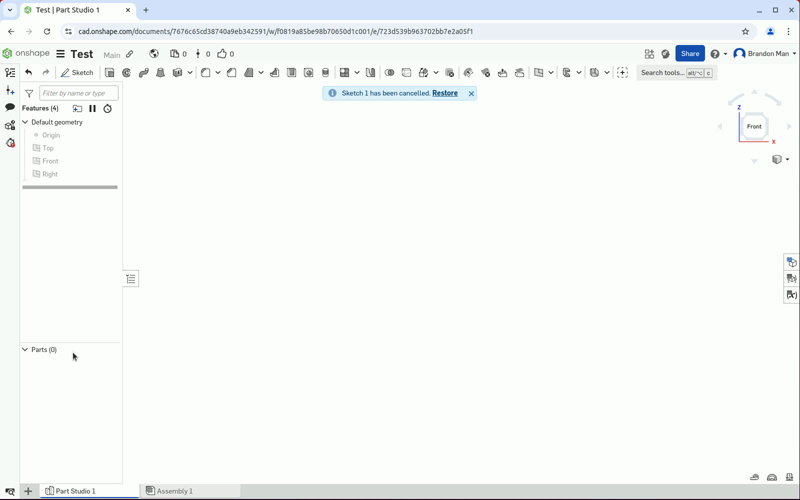
mouse_move(73, 352)
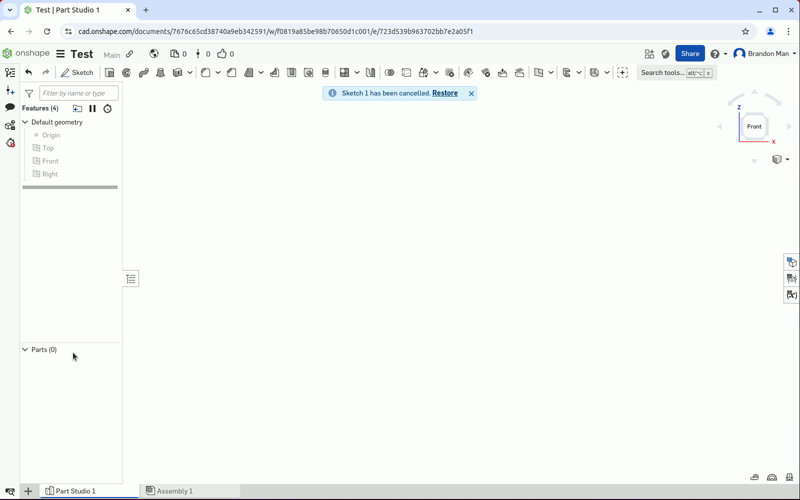
key(shift+y)
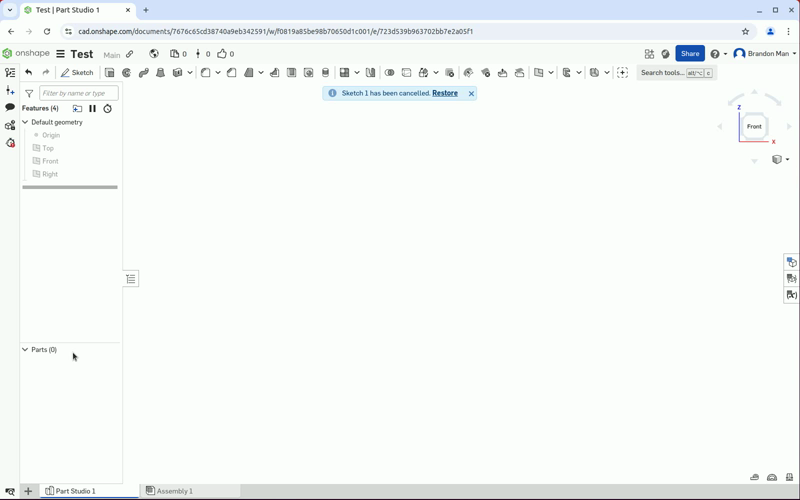
key(shift+s)
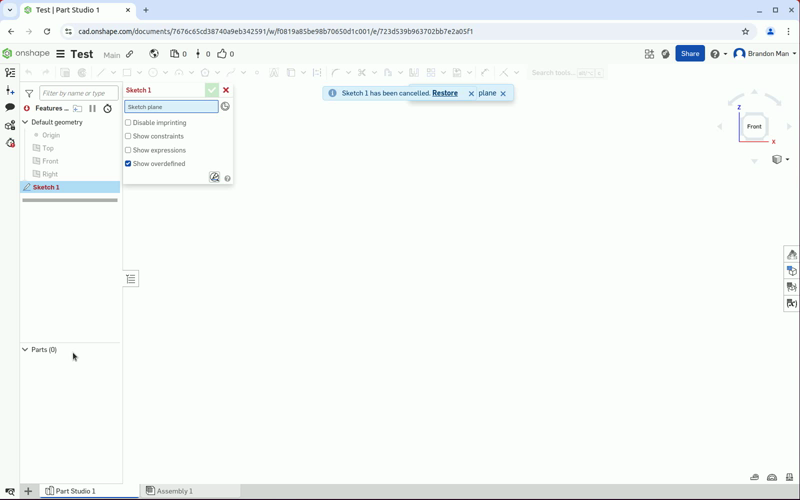
mouse_move(73, 163)
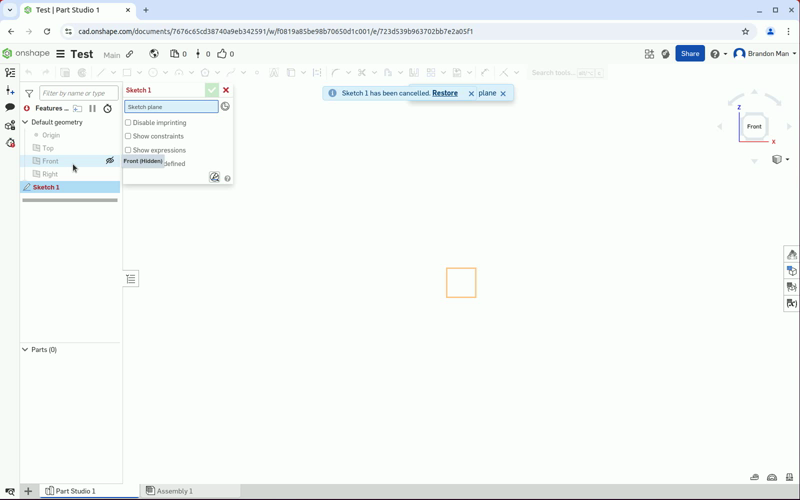
click(73, 163)
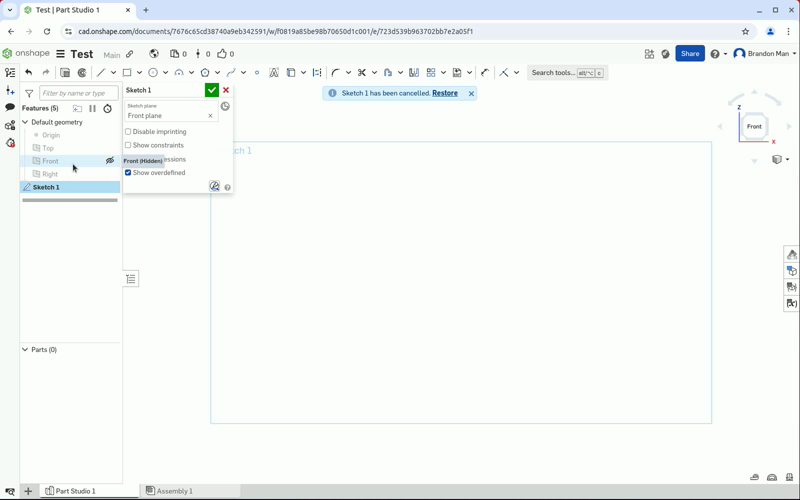
mouse_move(73, 352)
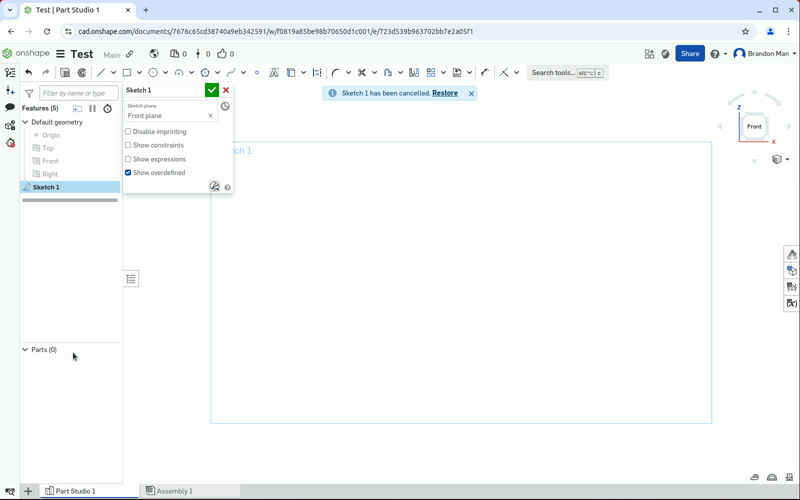
key(y)
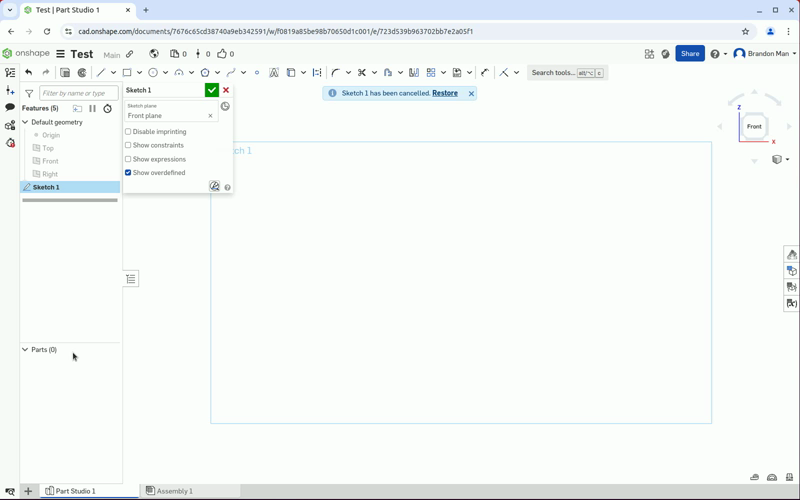
key(l)
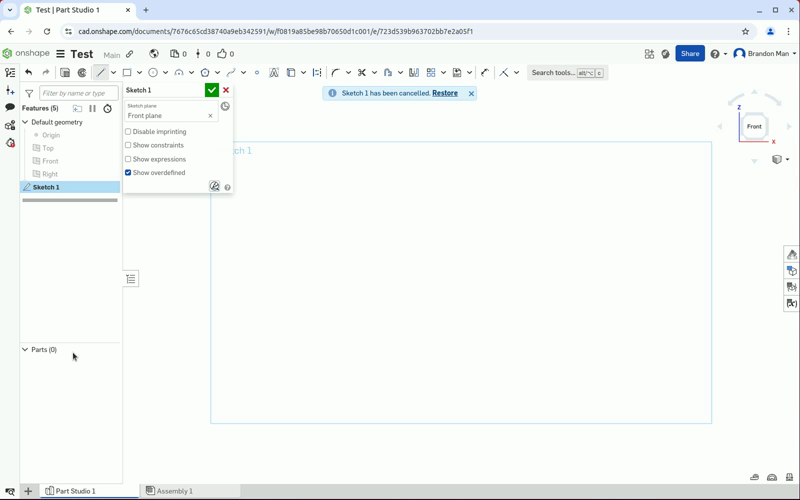
key_down(shift)
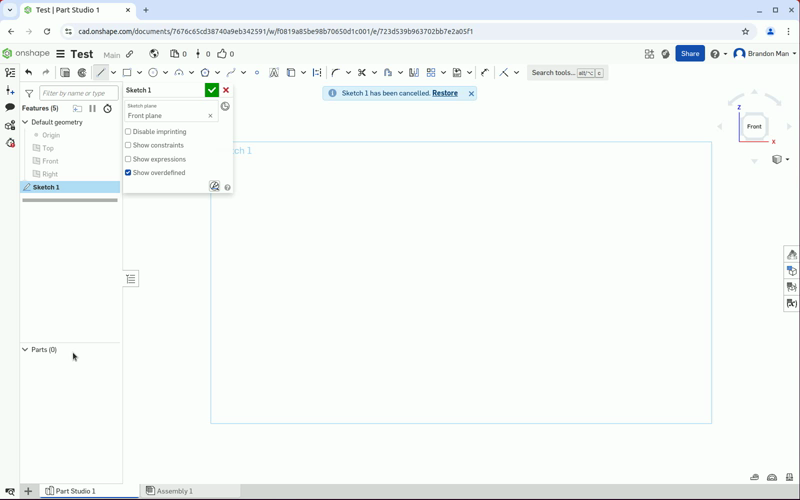
mouse_move(460, 395)
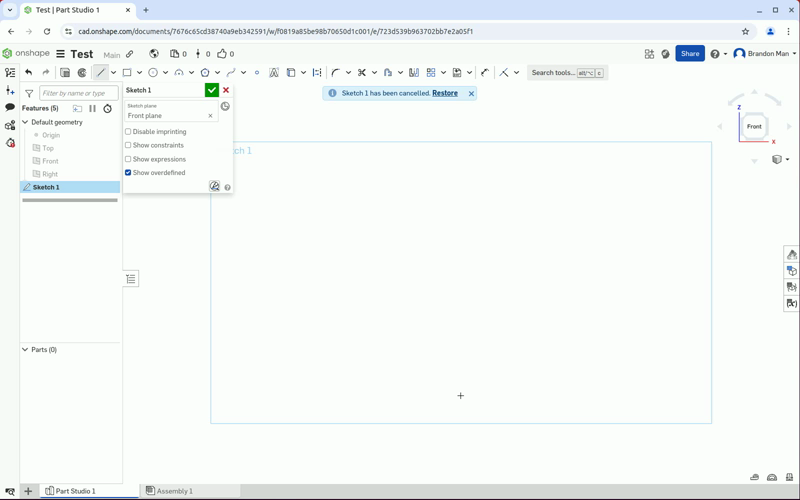
click(460, 395)
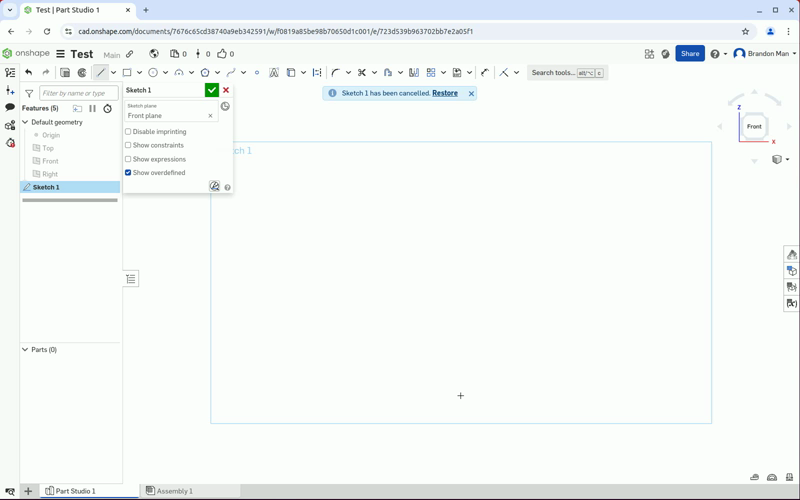
key_up(shift)
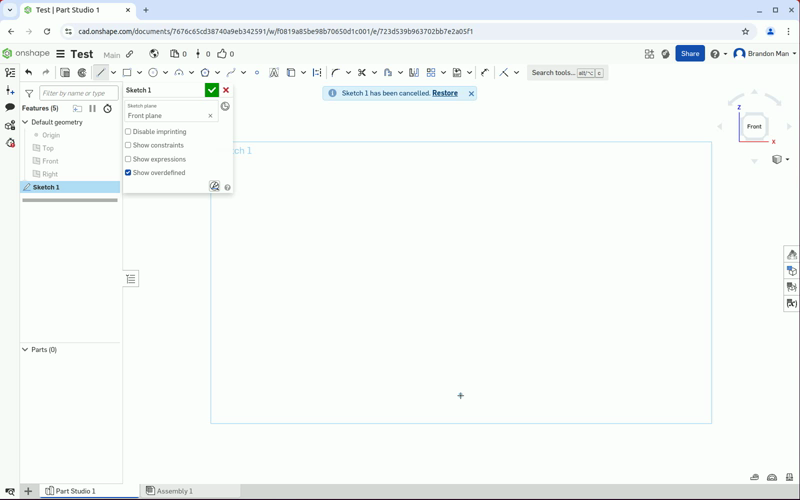
key_down(shift)
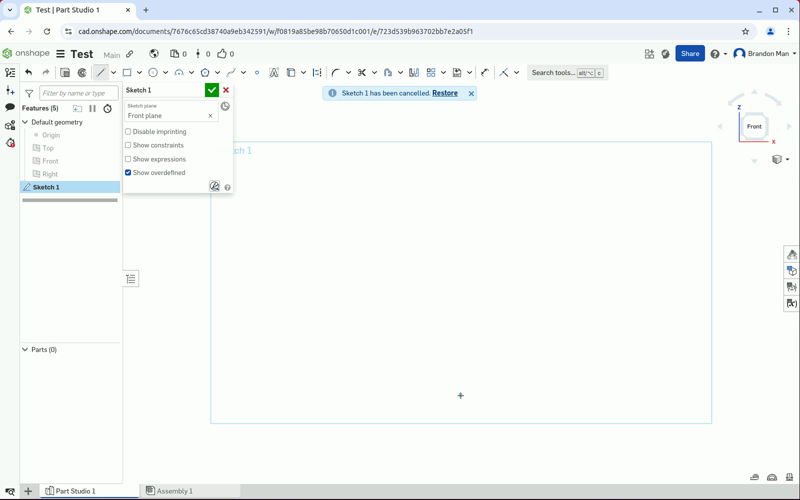
mouse_move(559, 395)
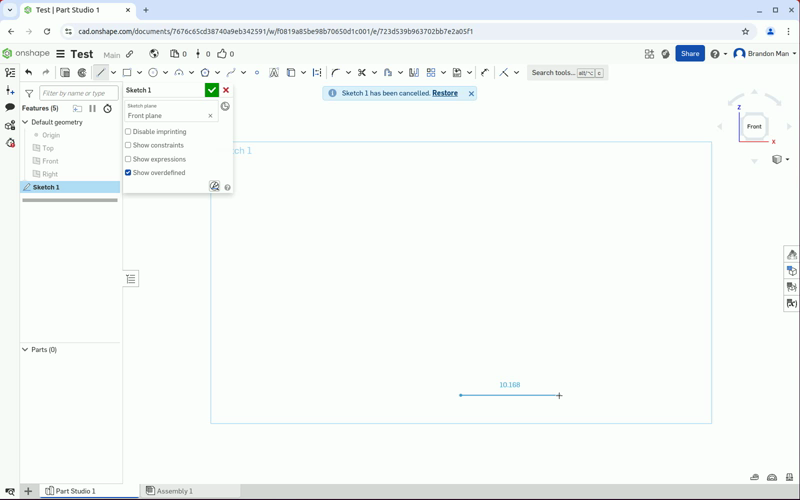
click(559, 395)
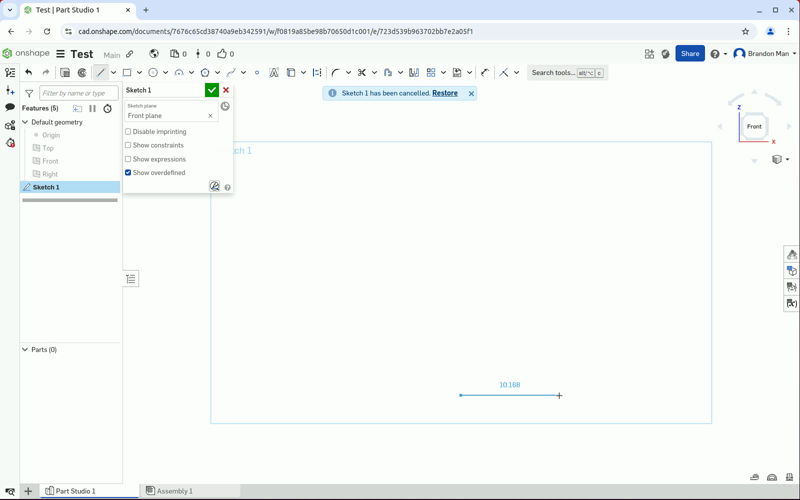
key_up(shift)
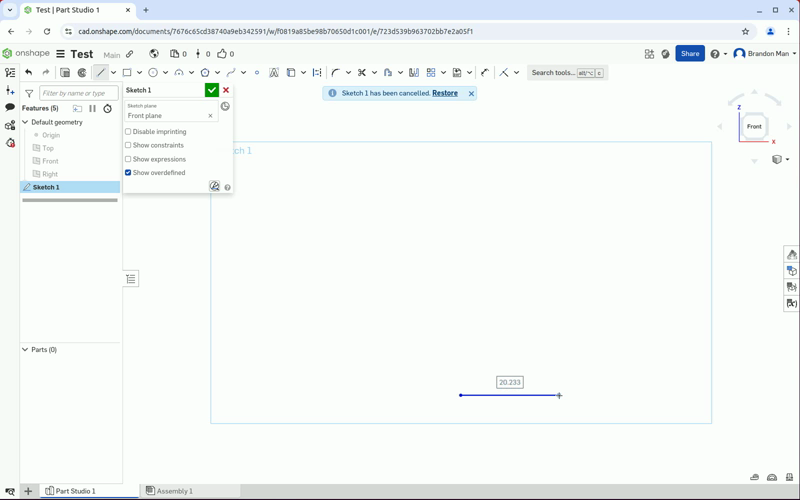
key_down(shift)
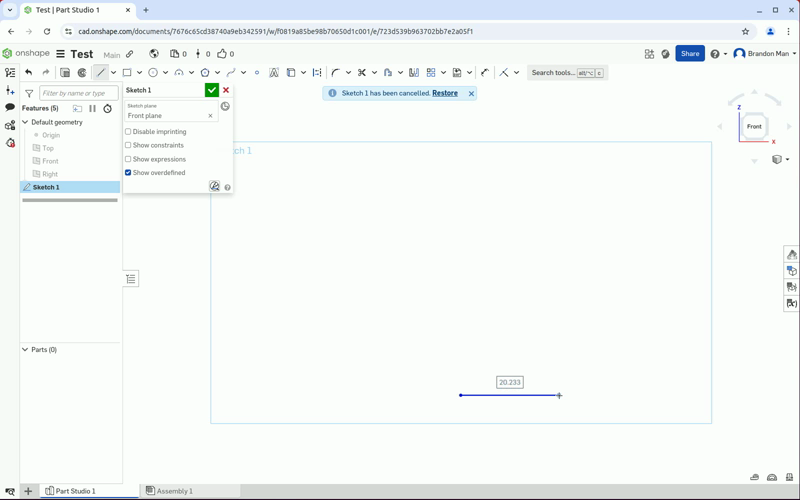
mouse_move(559, 282)
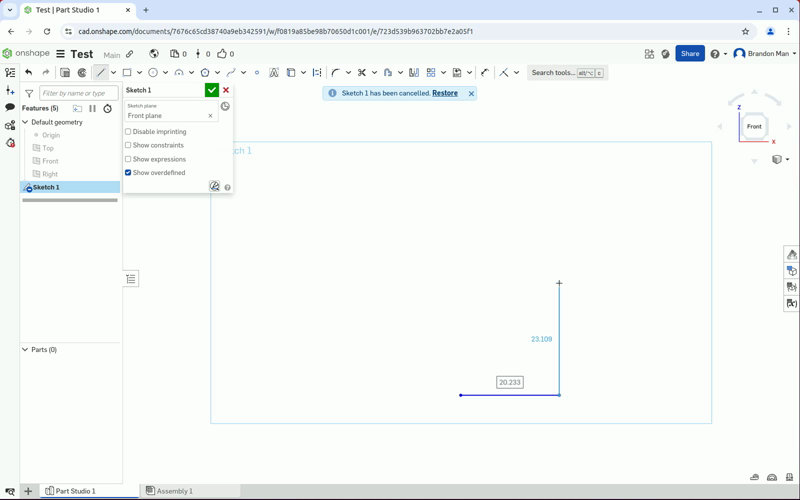
click(559, 282)
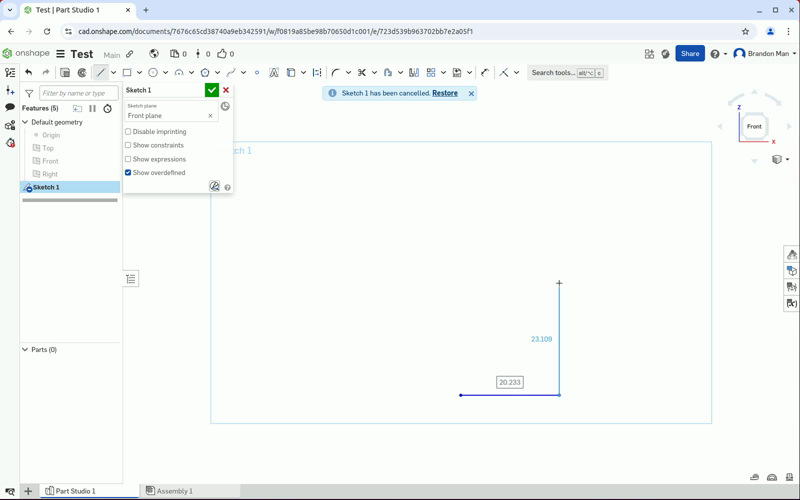
key_up(shift)
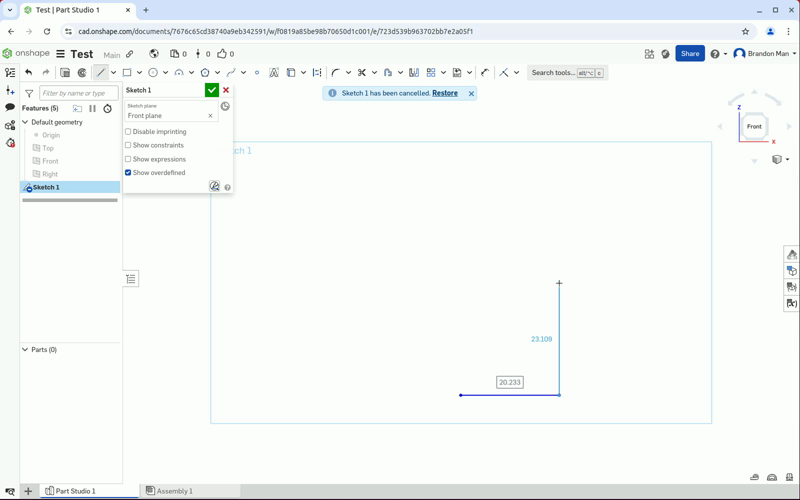
key_down(shift)
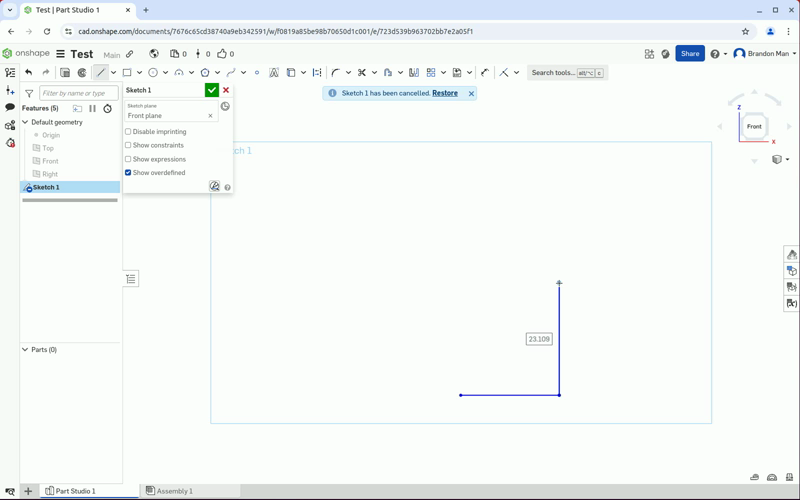
mouse_move(460, 282)
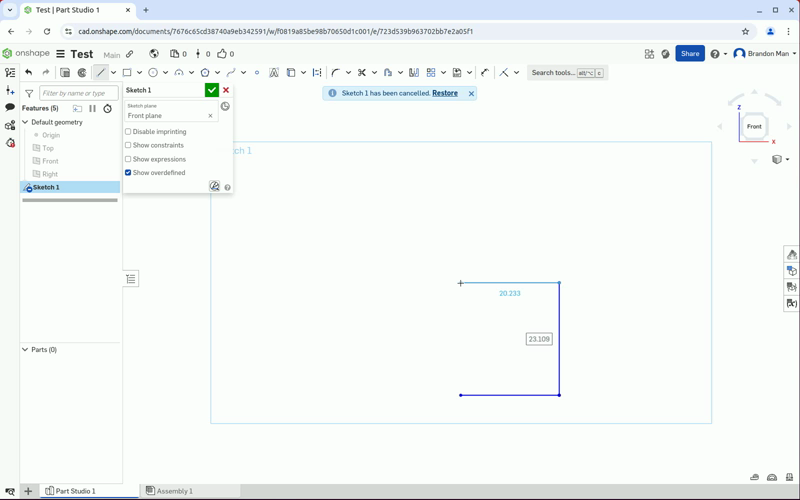
click(460, 282)
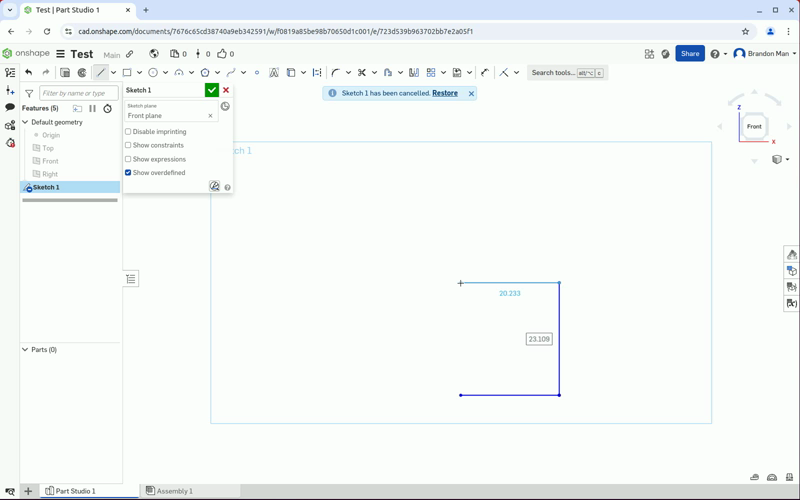
key_up(shift)
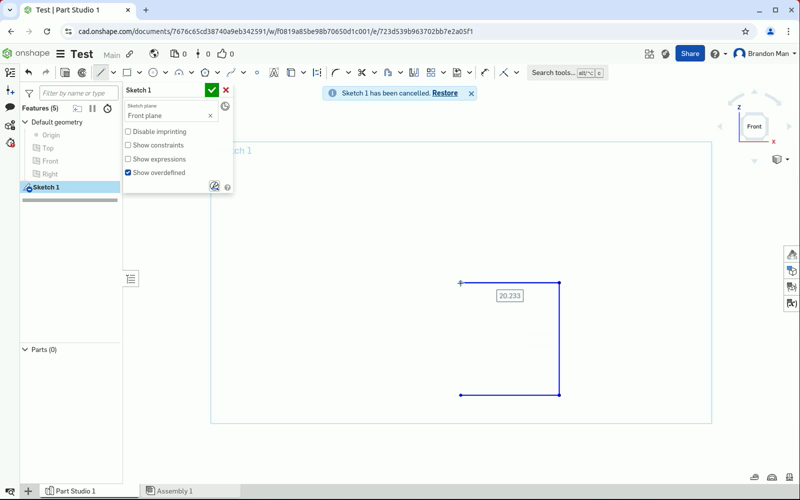
key_down(shift)
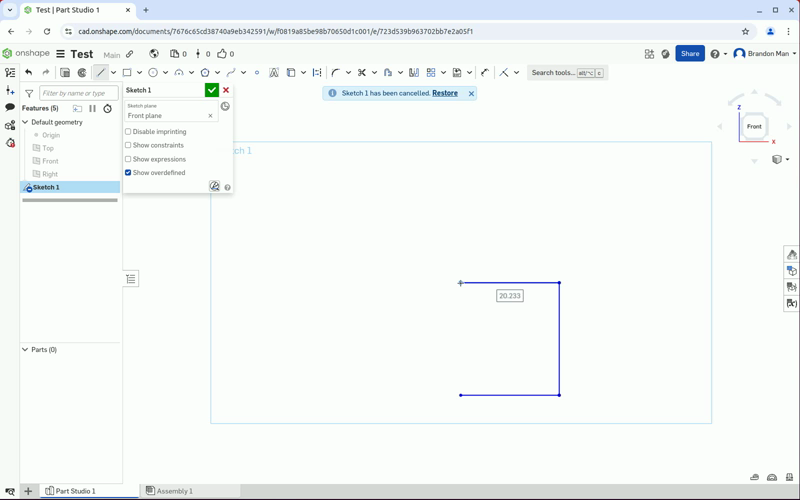
mouse_move(460, 395)
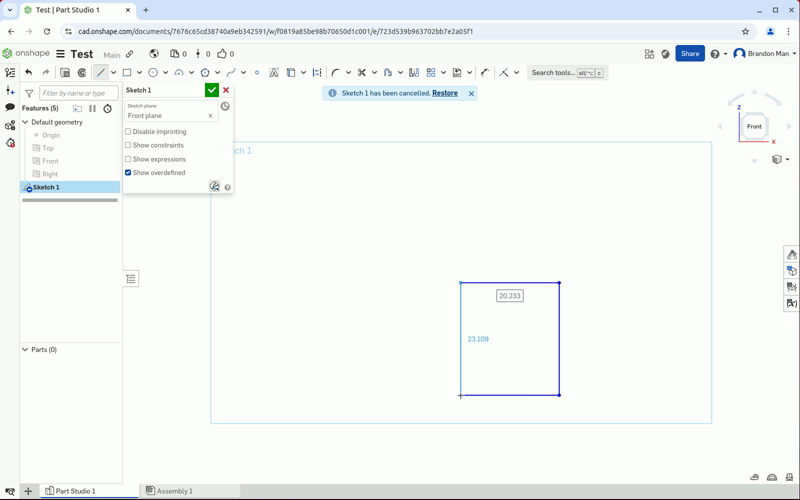
key_up(shift)
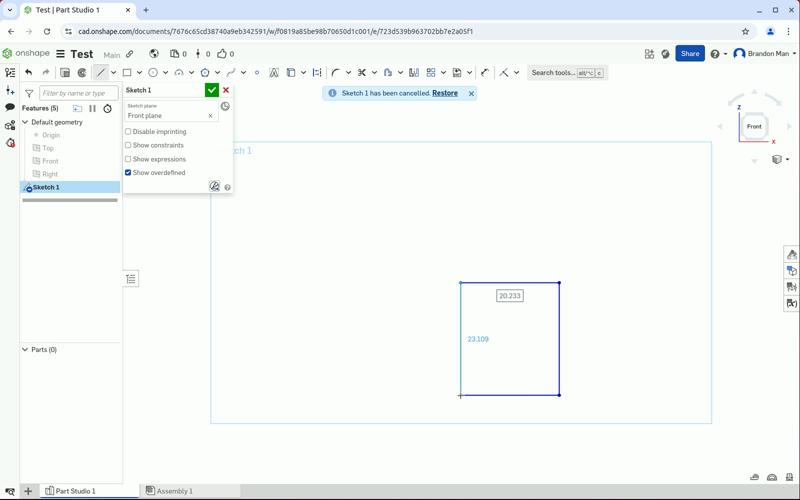
click(460, 395)
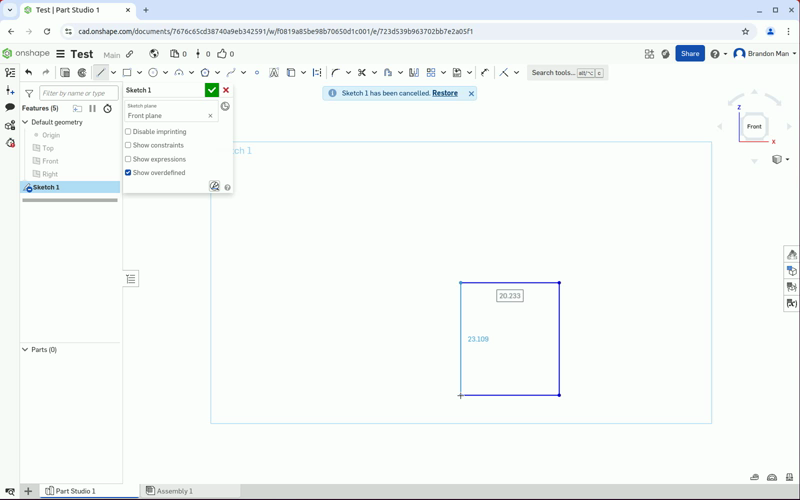
key(esc)
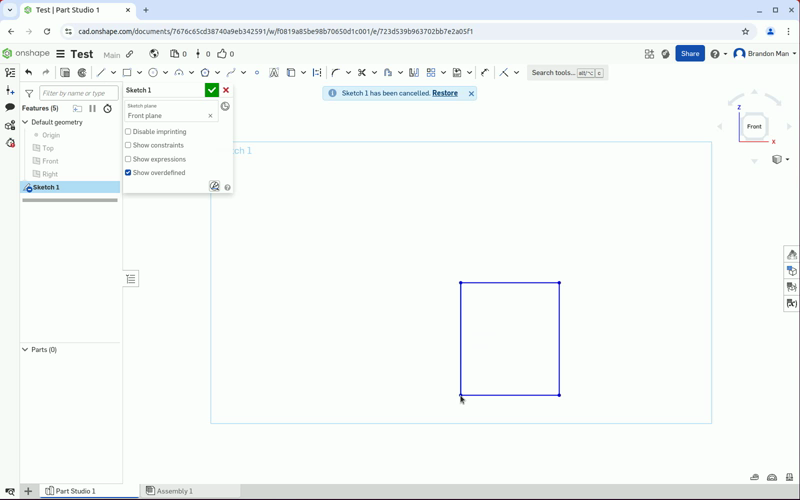
mouse_move(505, 363)
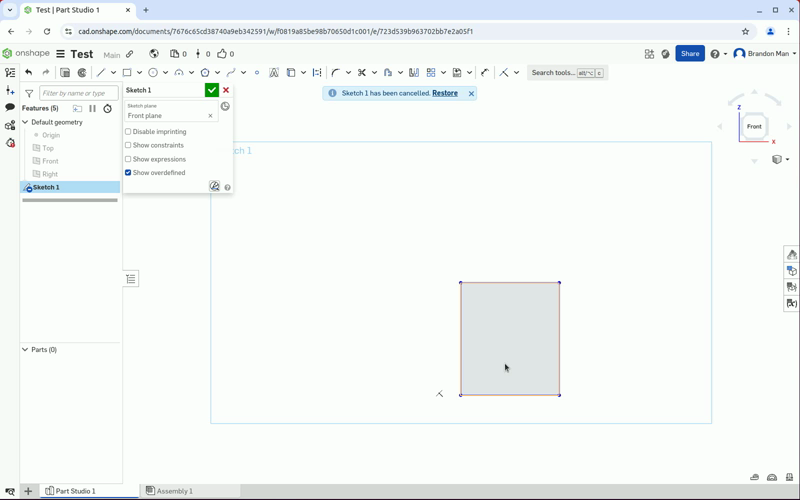
click(505, 363)
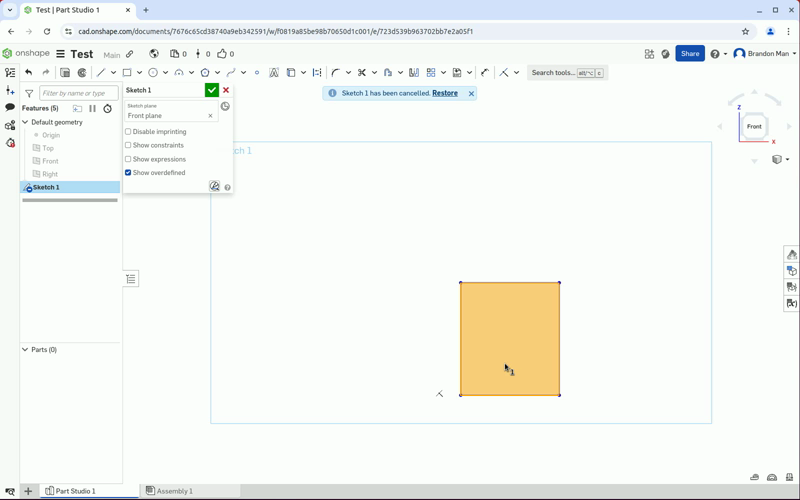
mouse_move(73, 352)
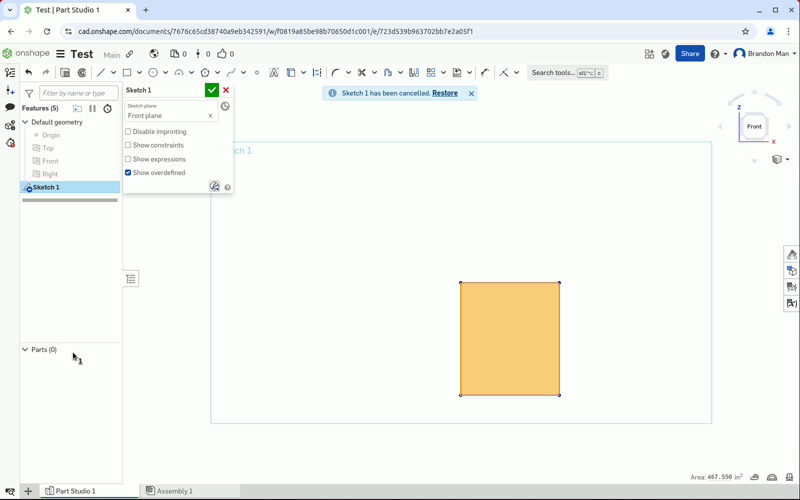
key(shift+y)
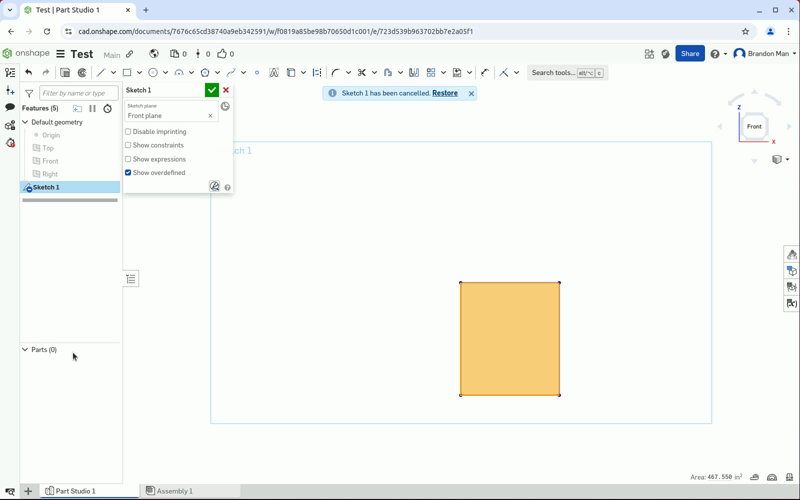
key(shift+e)
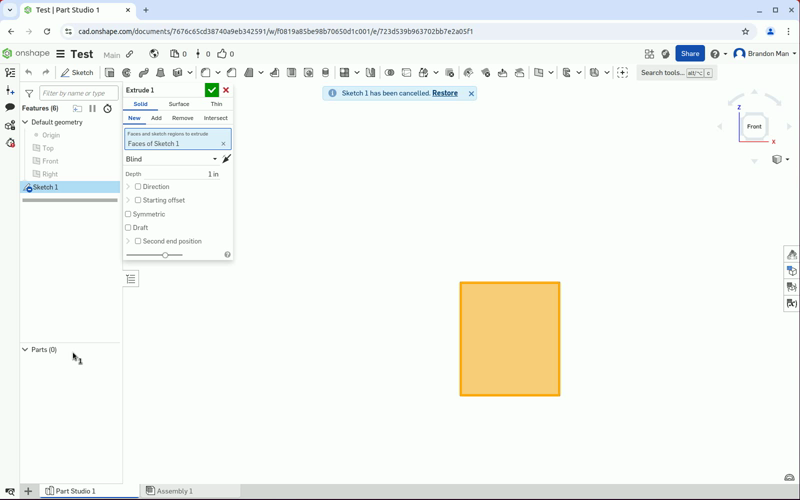
mouse_move(143, 106)
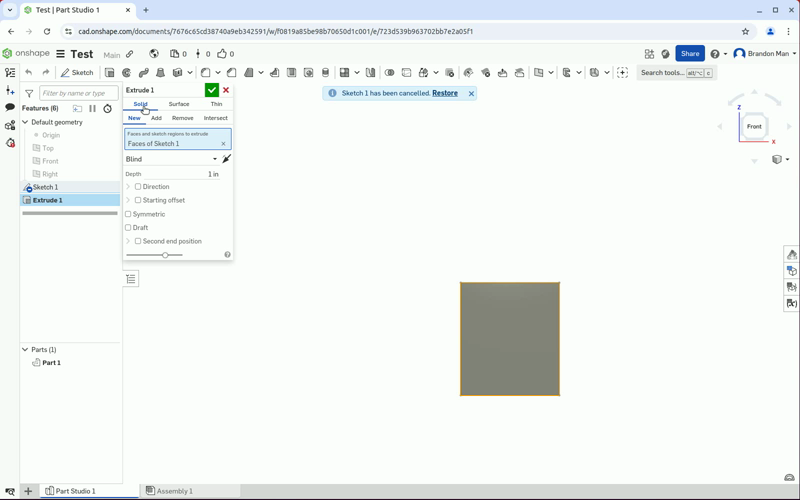
click(143, 106)
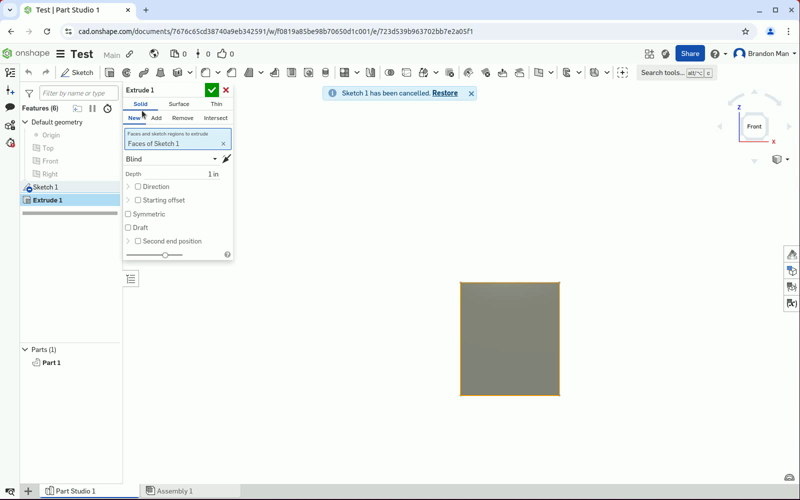
mouse_move(137, 120)
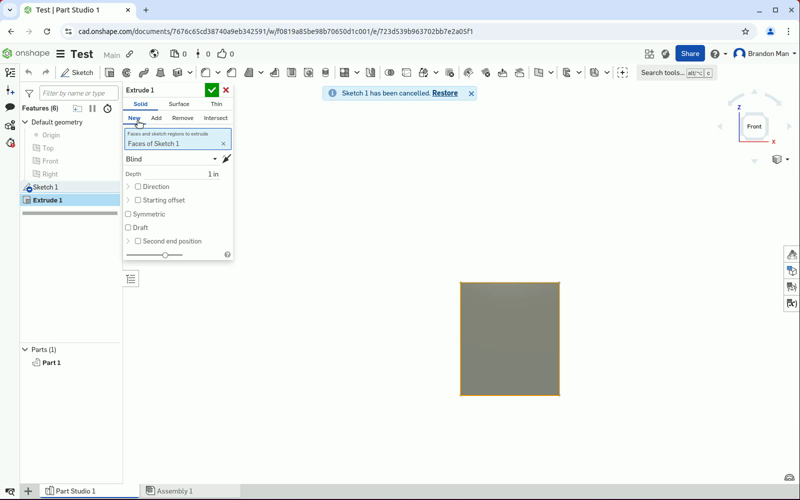
click(137, 120)
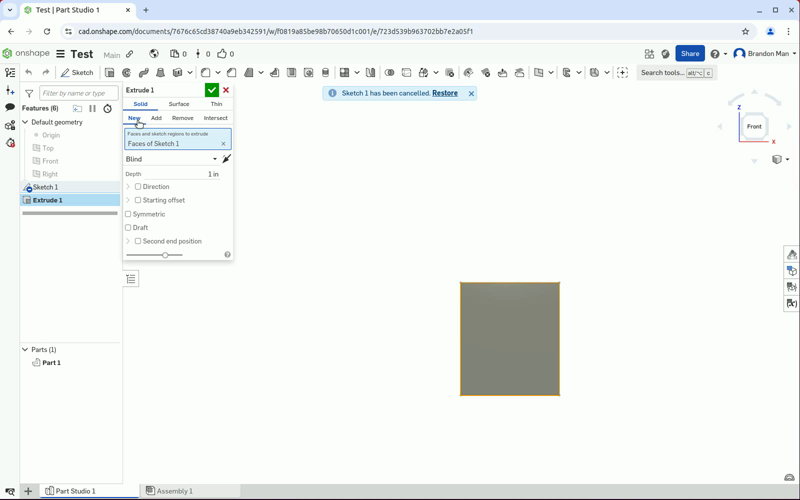
key(tab, 4)
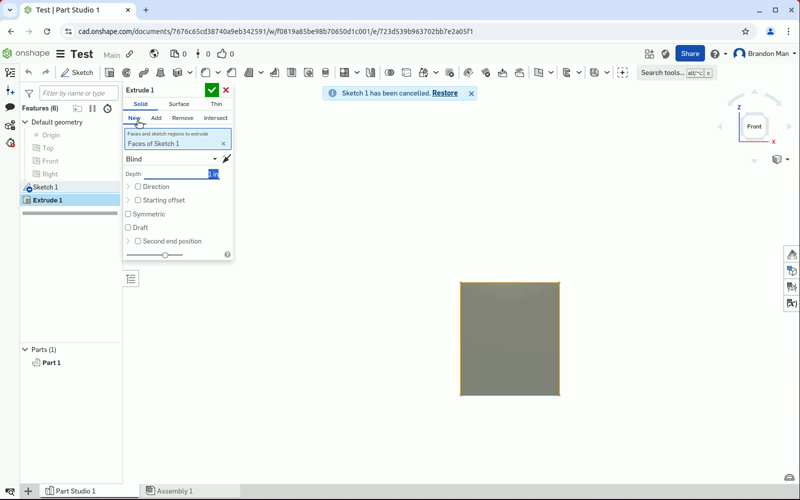
text(0.722)
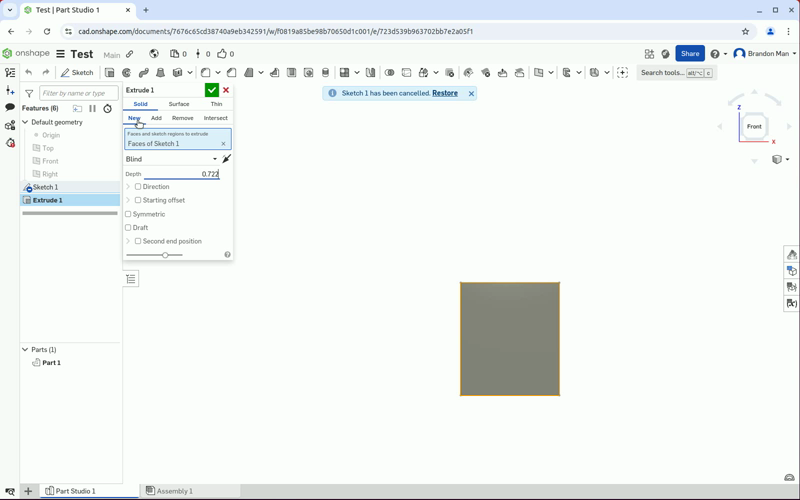
key(enter)
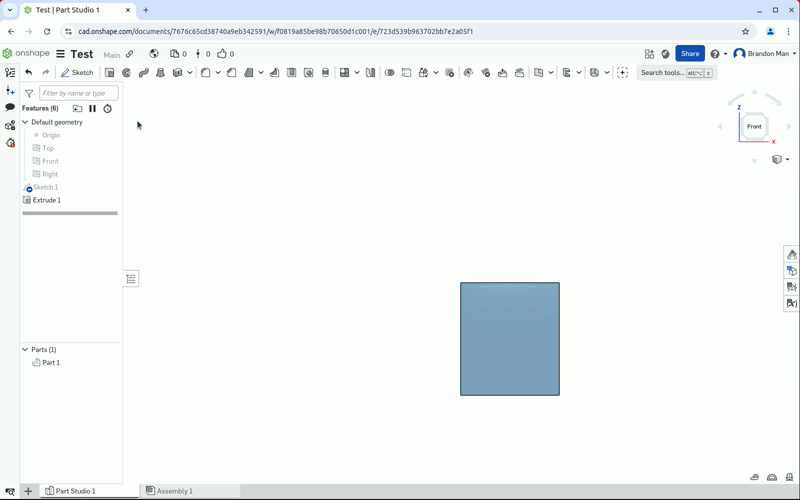
key(shift+h)
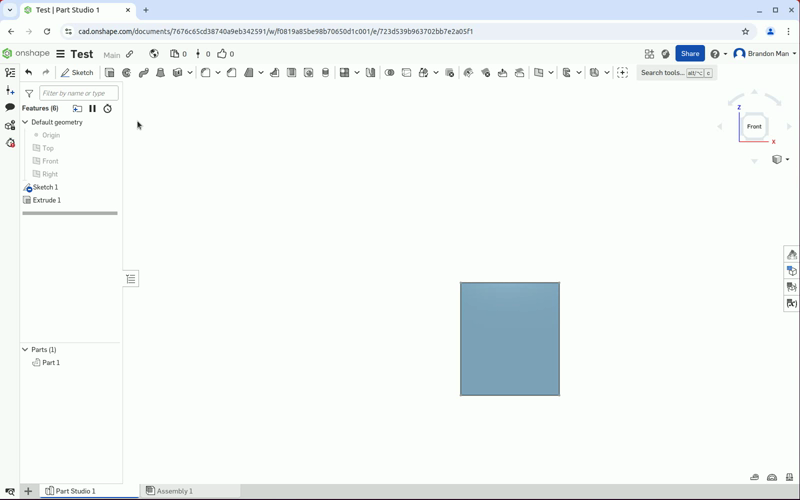
key(shift+h)
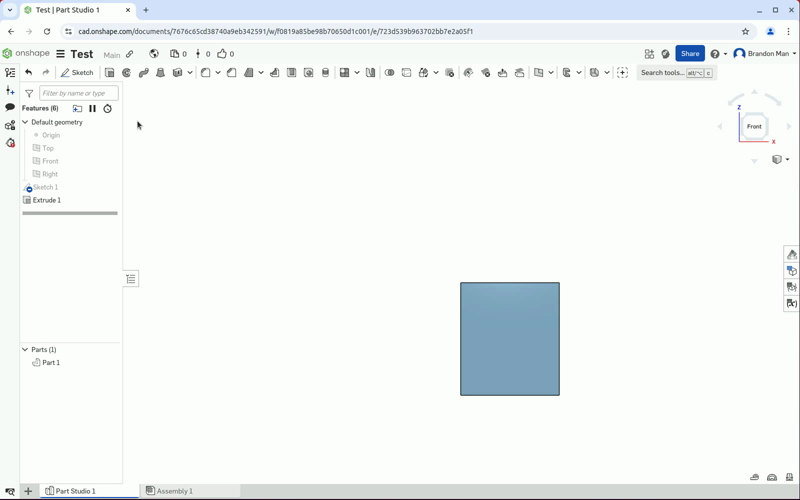
mouse_move(73, 189)
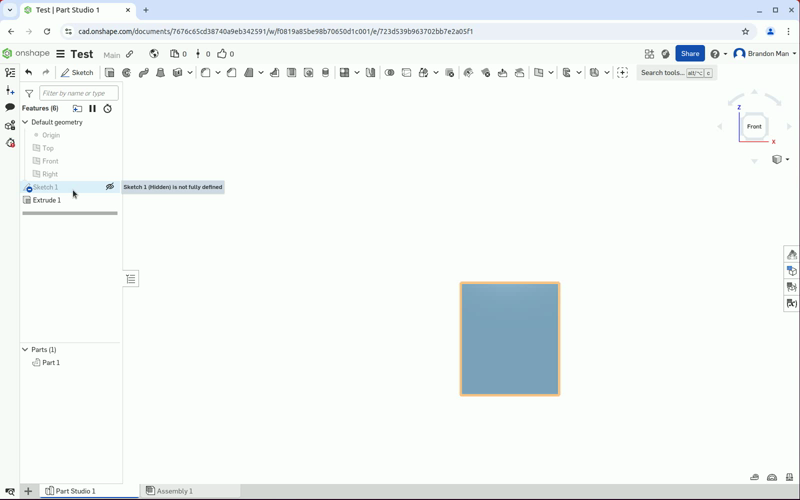
click(73, 189)
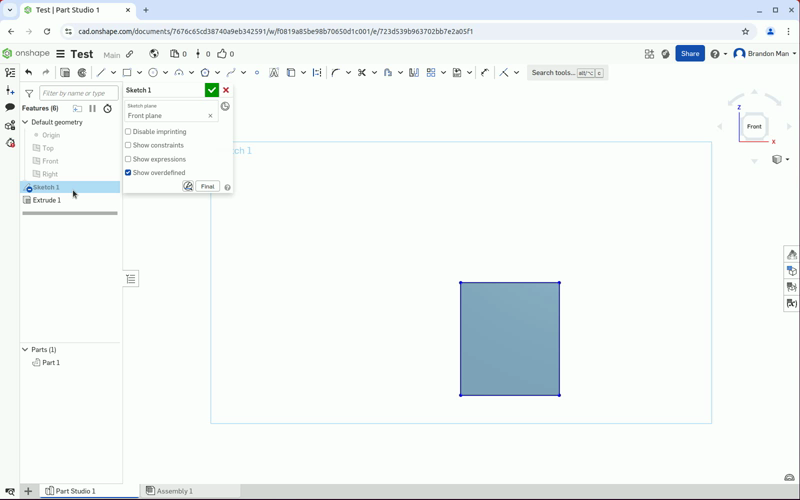
mouse_move(229, 92)
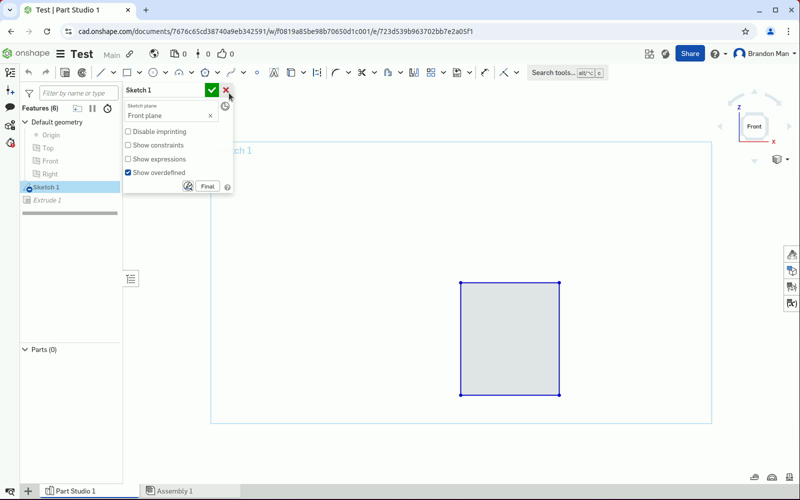
click(229, 92)
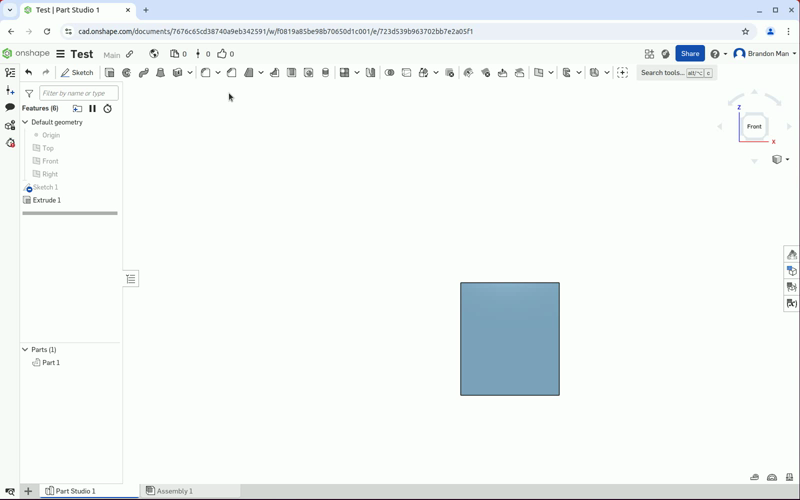
mouse_move(541, 75)
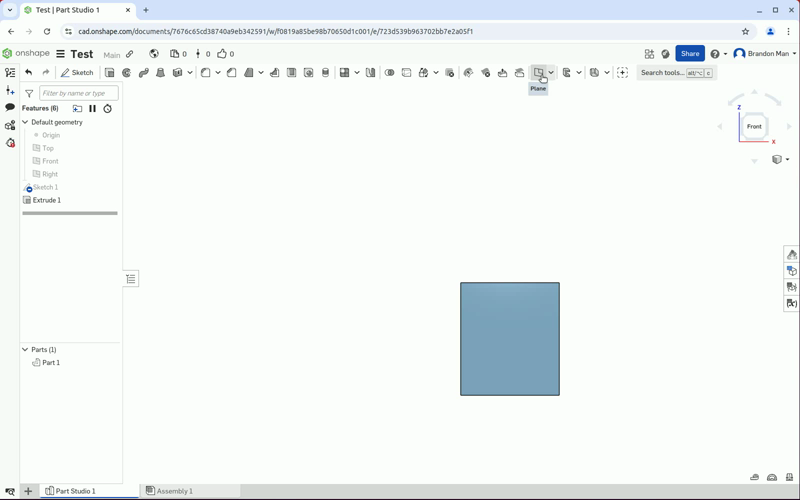
click(541, 75)
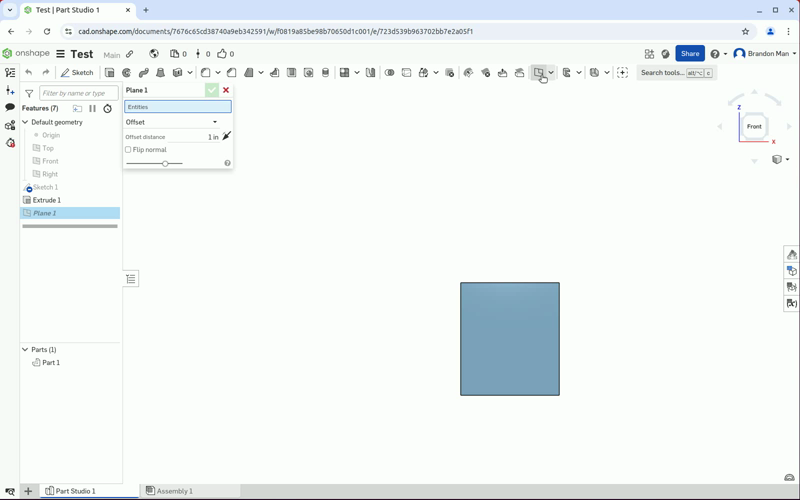
mouse_move(73, 163)
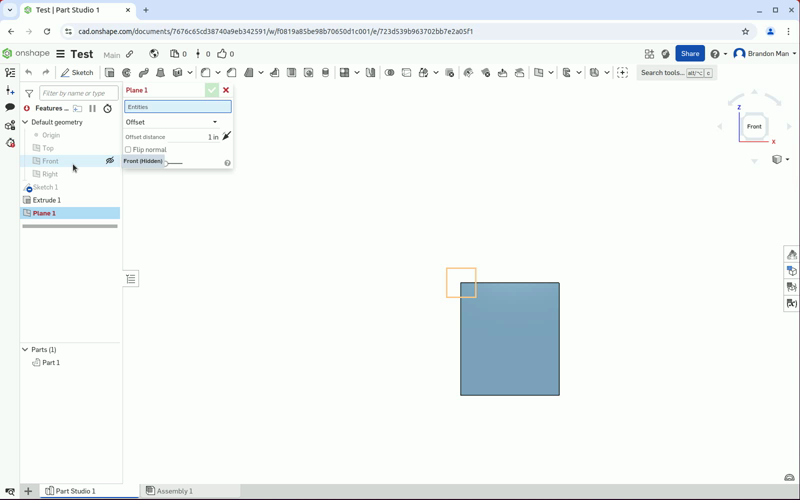
click(73, 163)
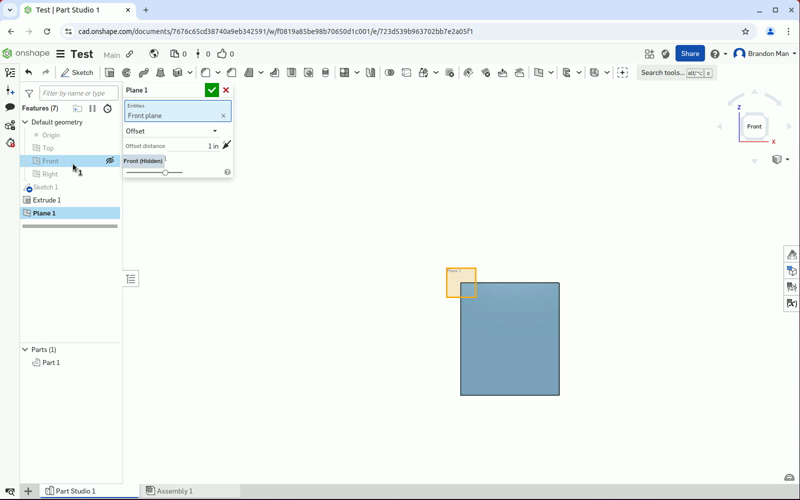
key(tab, 2)
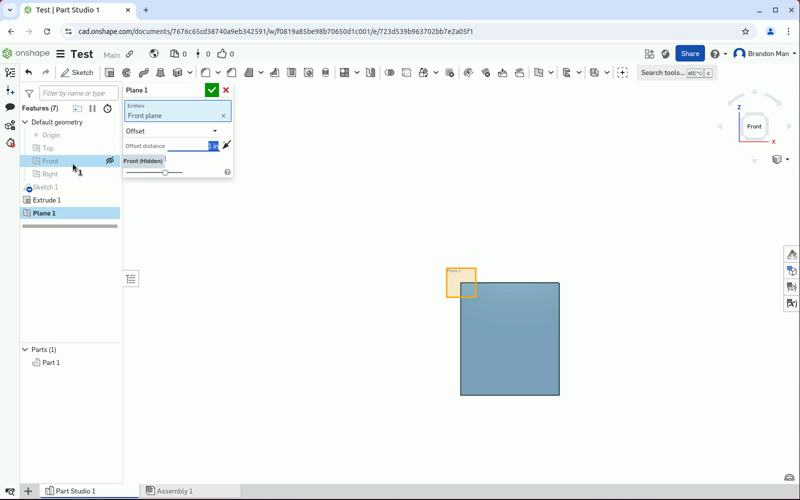
text(0.709)
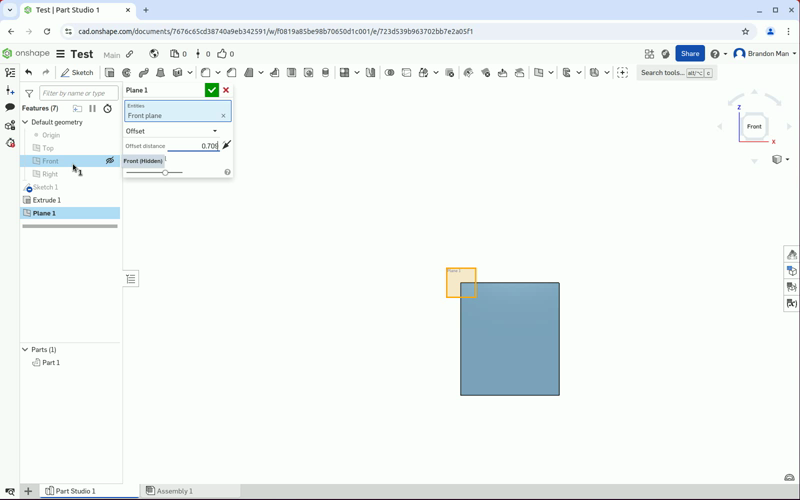
key(enter, 2)
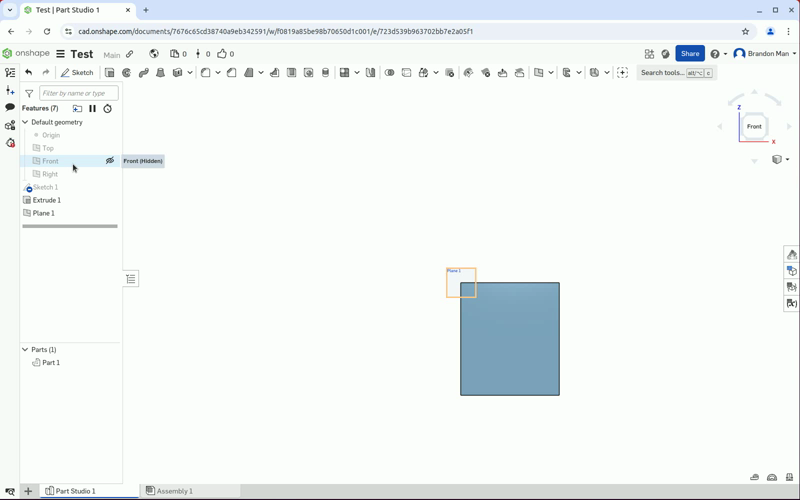
key(shift+s)
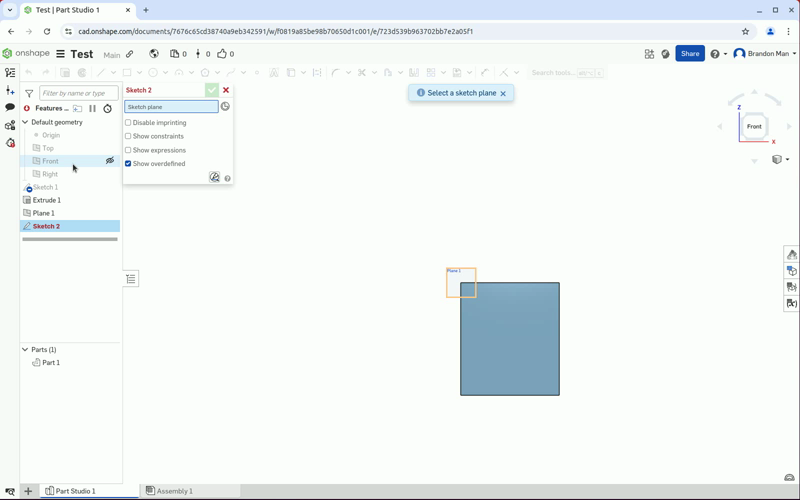
mouse_move(73, 215)
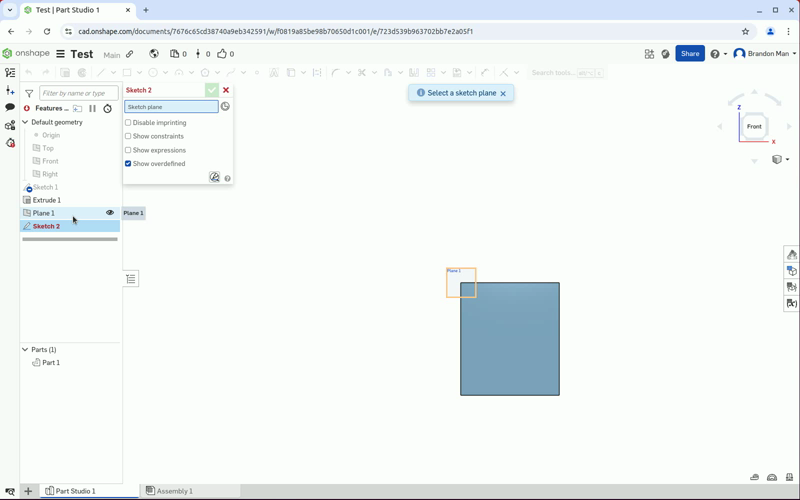
click(73, 215)
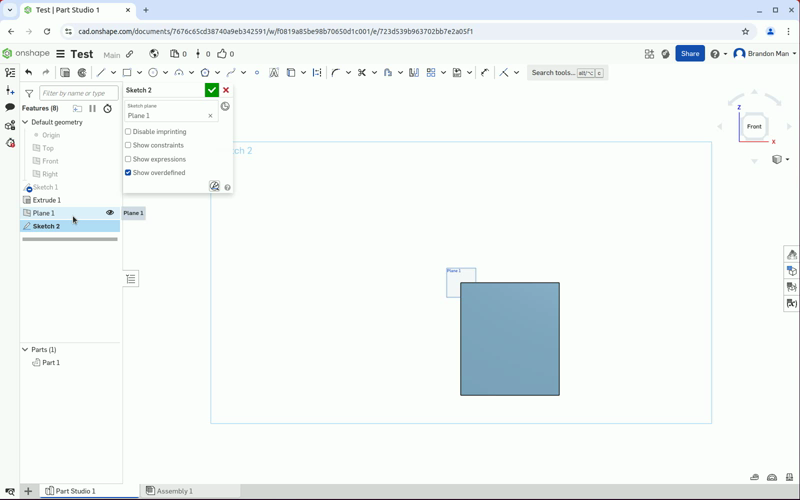
mouse_move(73, 352)
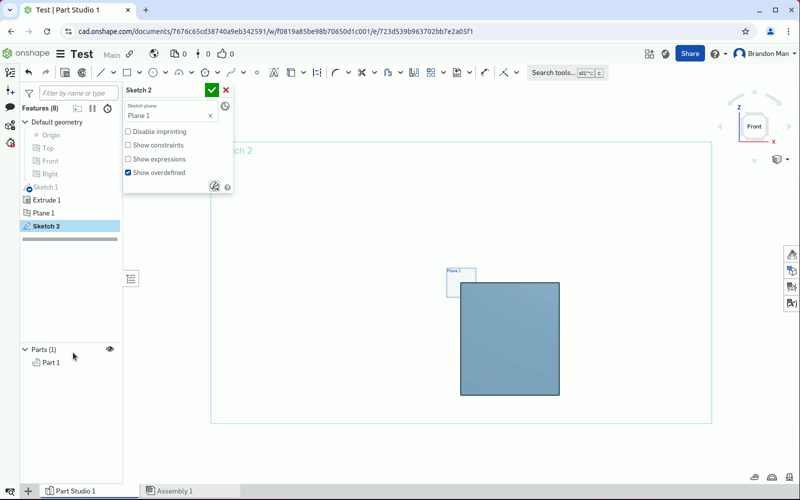
key(y)
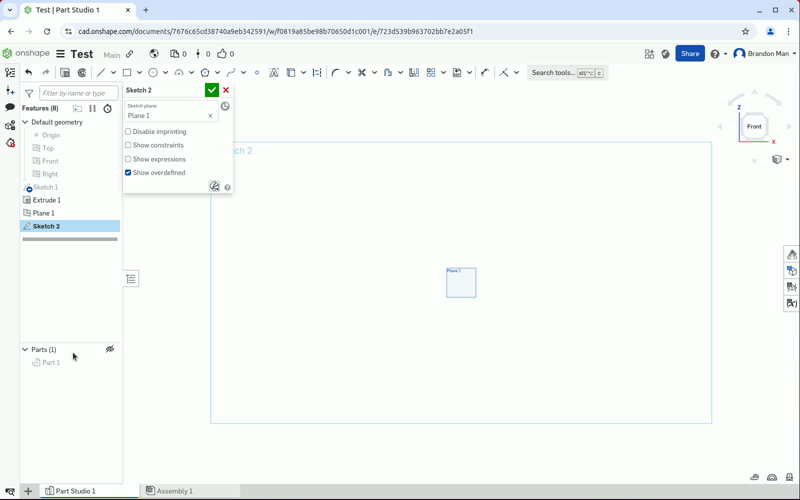
key(l)
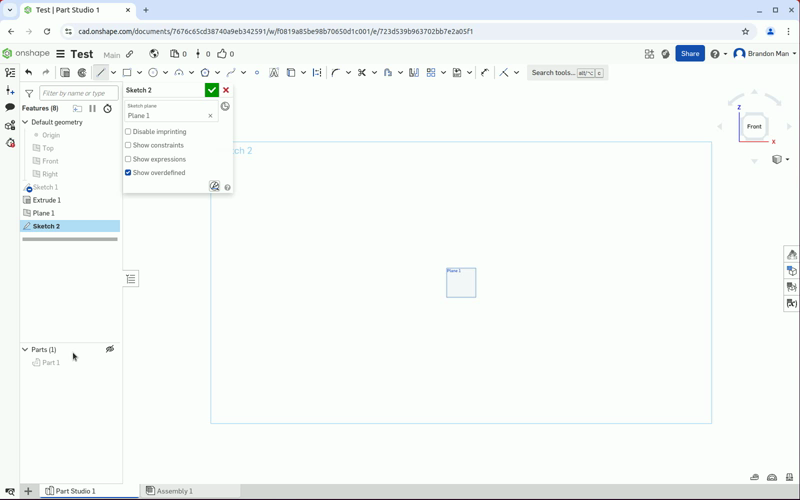
key_down(shift)
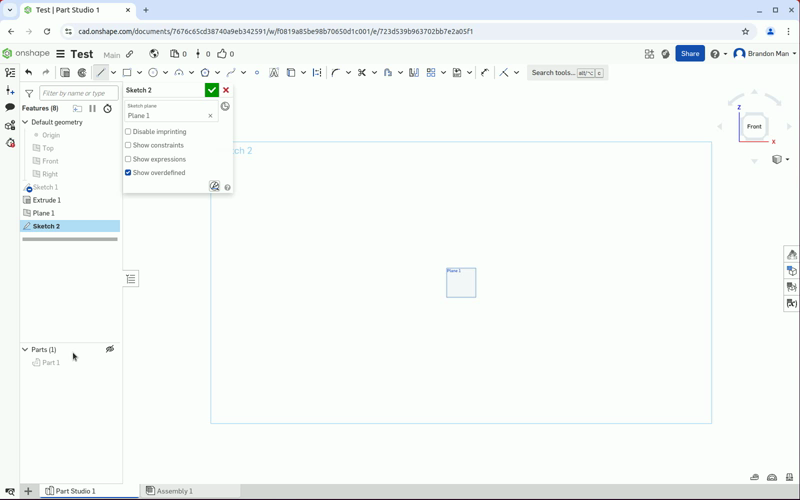
mouse_move(472, 294)
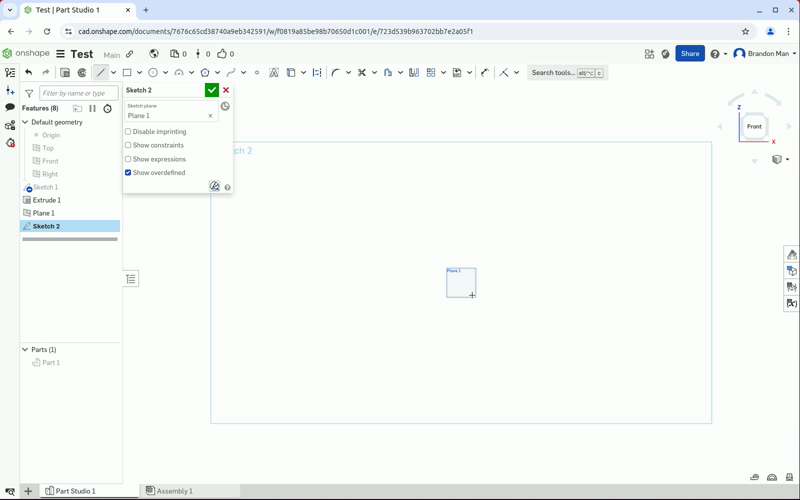
click(472, 294)
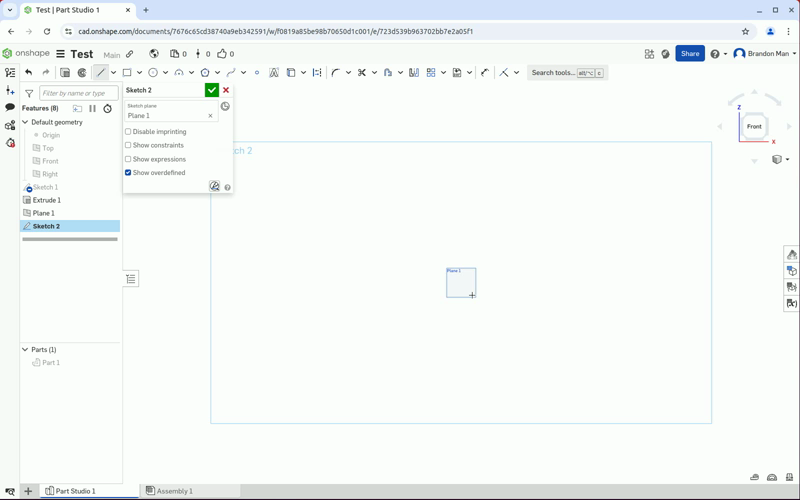
key_up(shift)
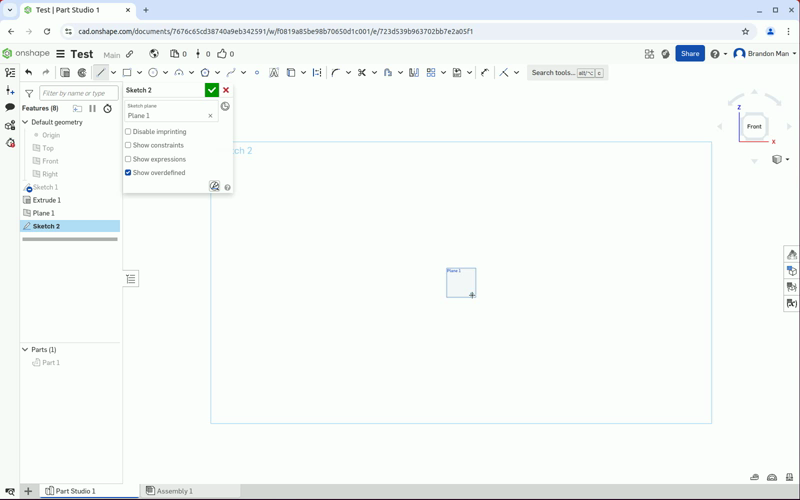
key_down(shift)
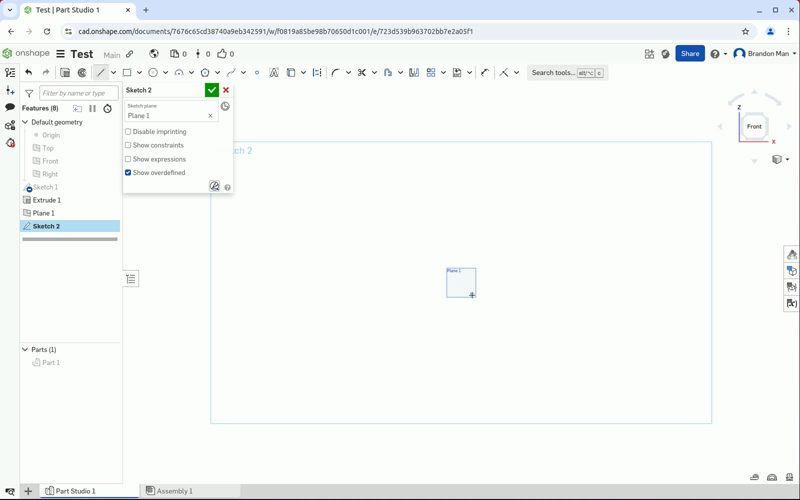
mouse_move(547, 294)
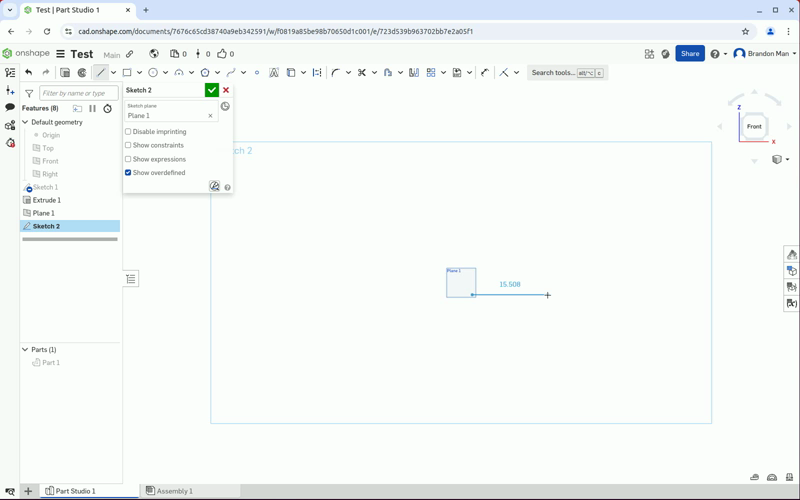
click(547, 294)
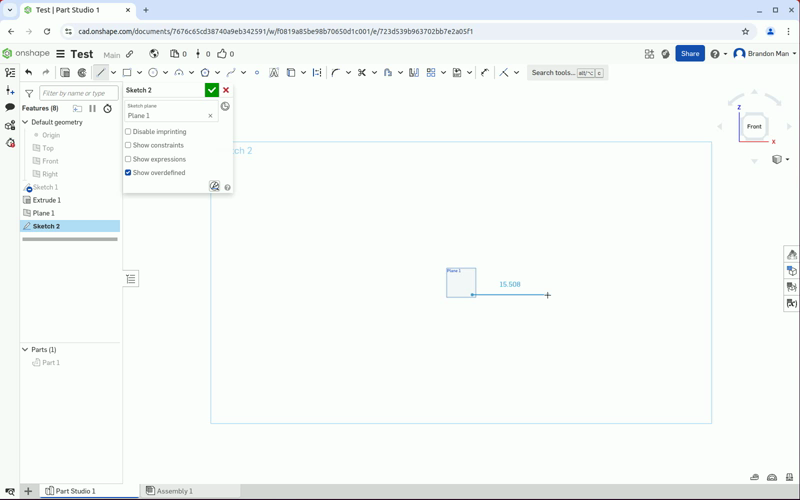
key_up(shift)
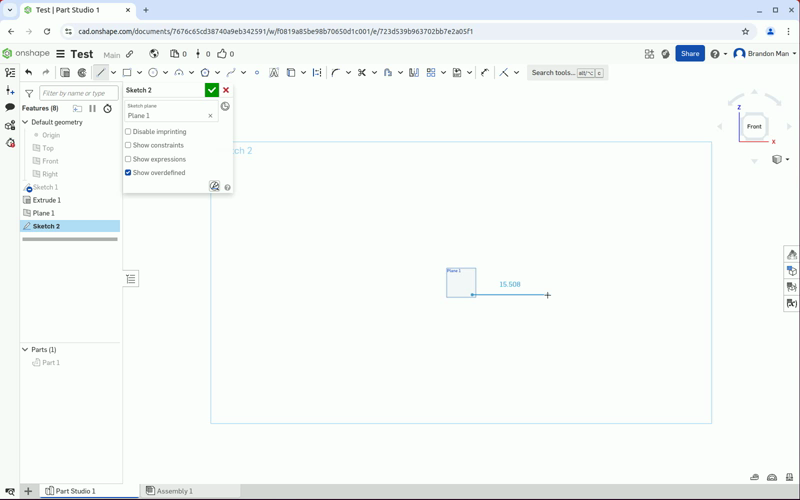
key_down(shift)
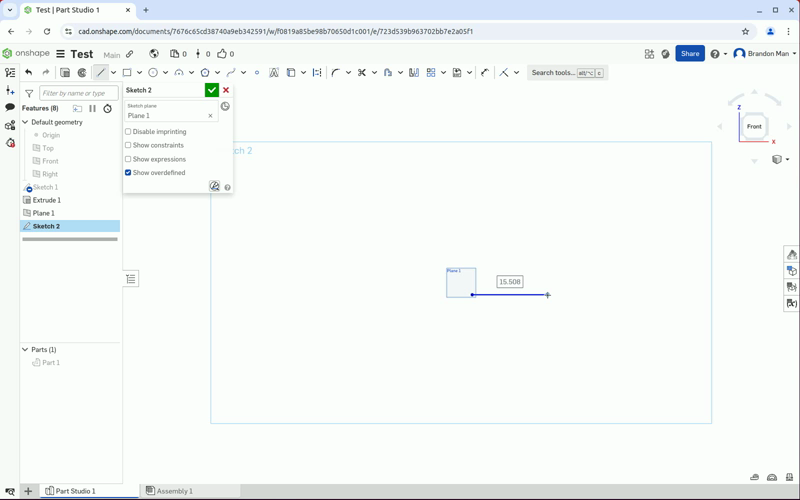
mouse_move(577, 294)
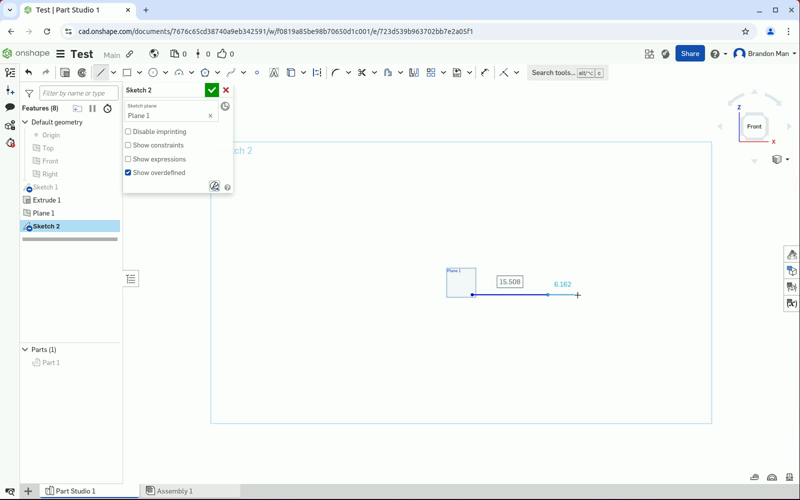
mouse_move(547, 291)
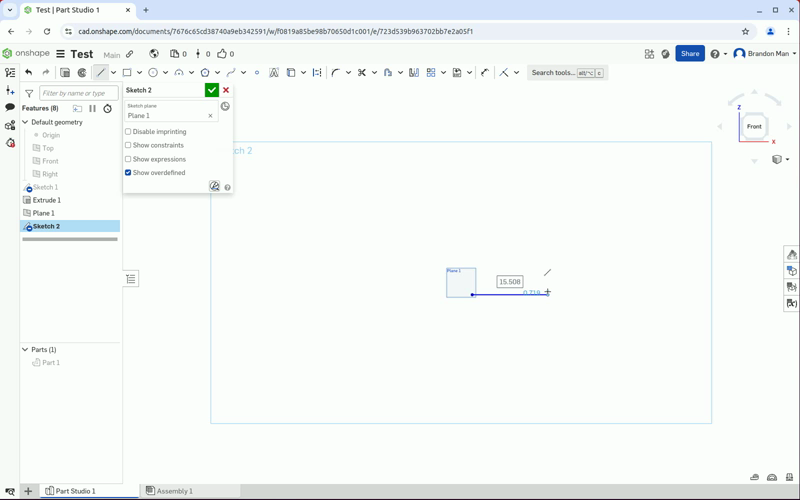
scroll(6)
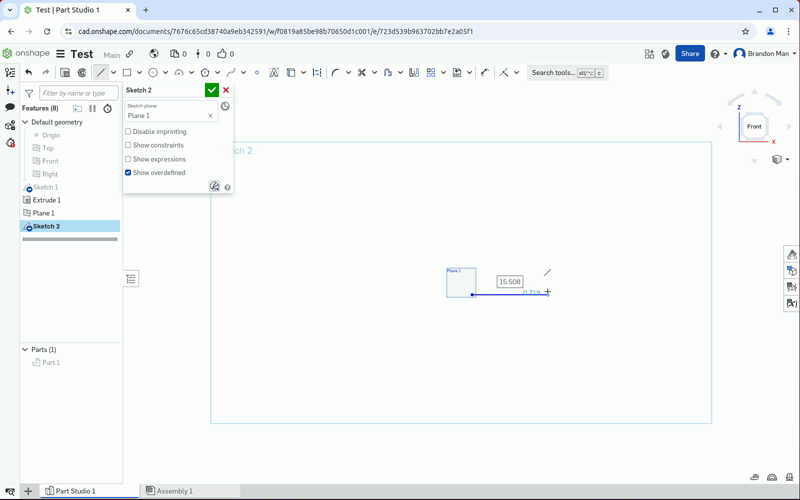
scroll(6)
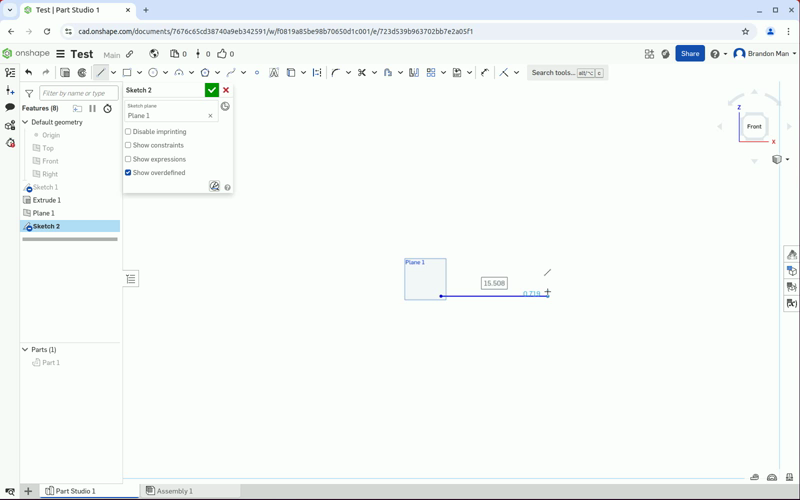
scroll(6)
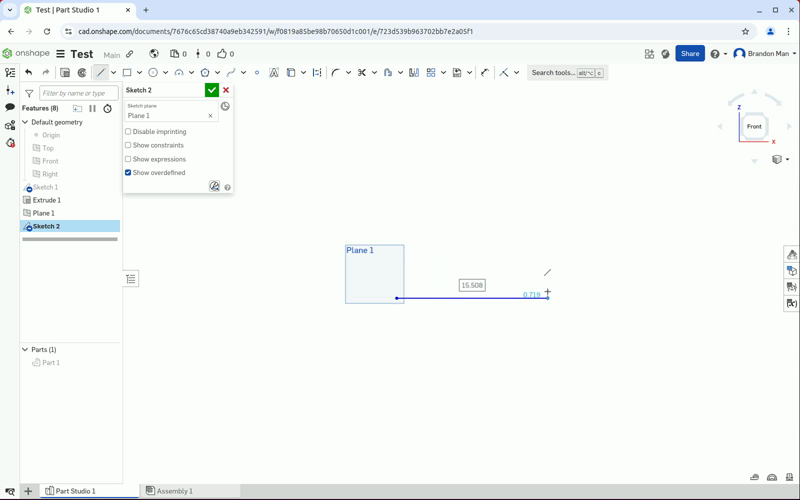
scroll(6)
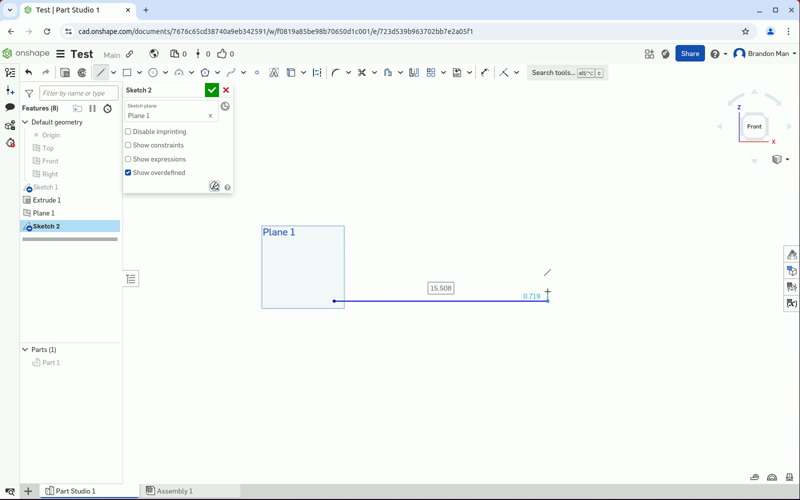
scroll(6)
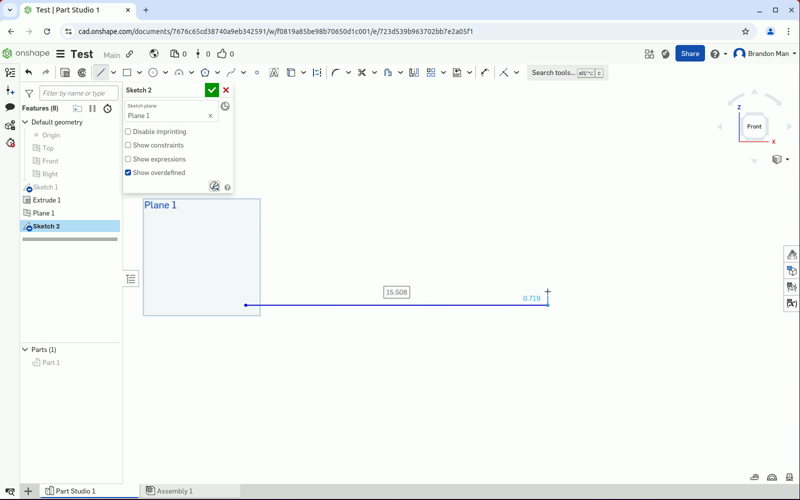
scroll(6)
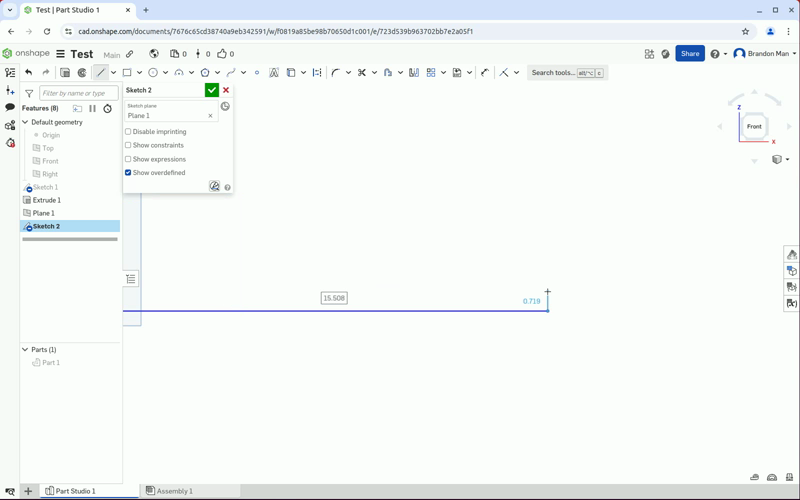
scroll(6)
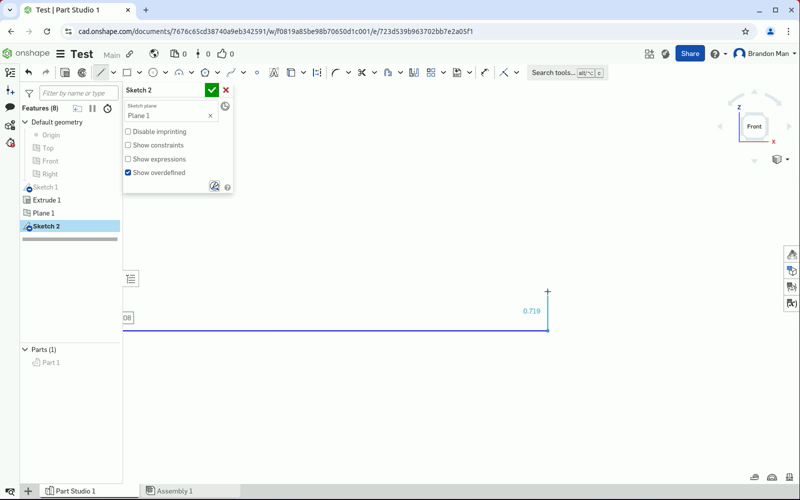
click(547, 291)
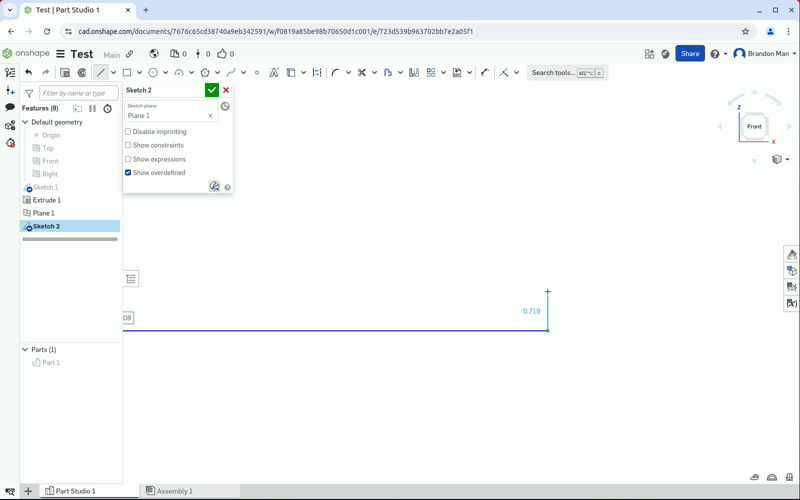
scroll(-6)
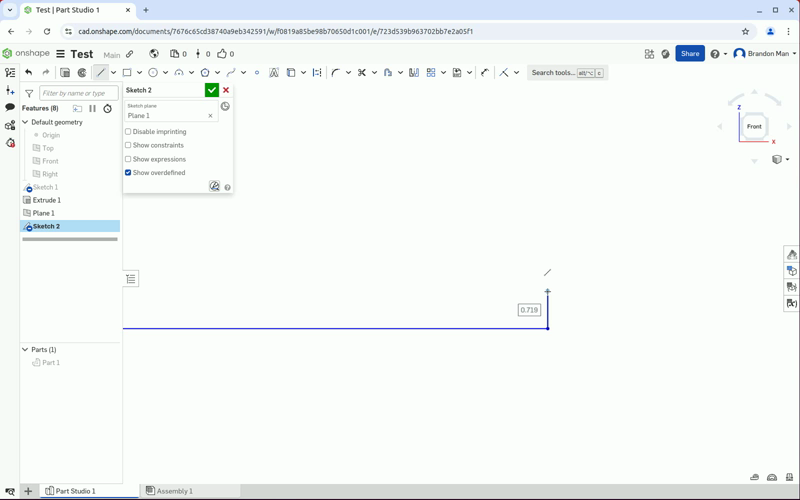
scroll(-6)
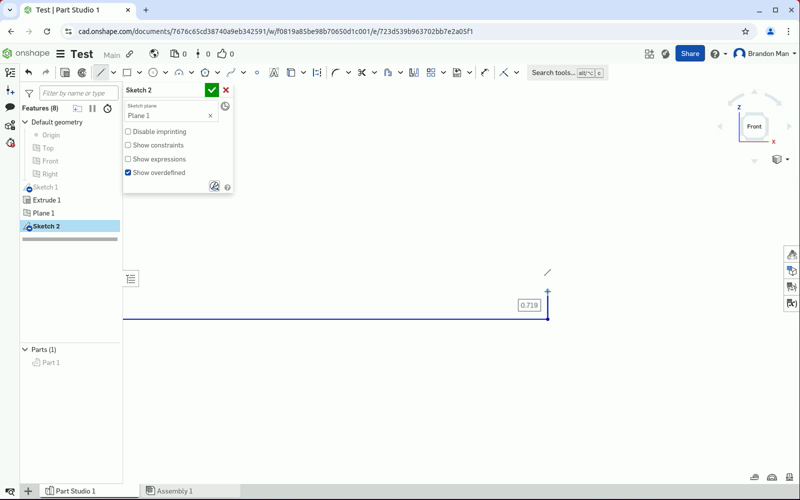
scroll(-6)
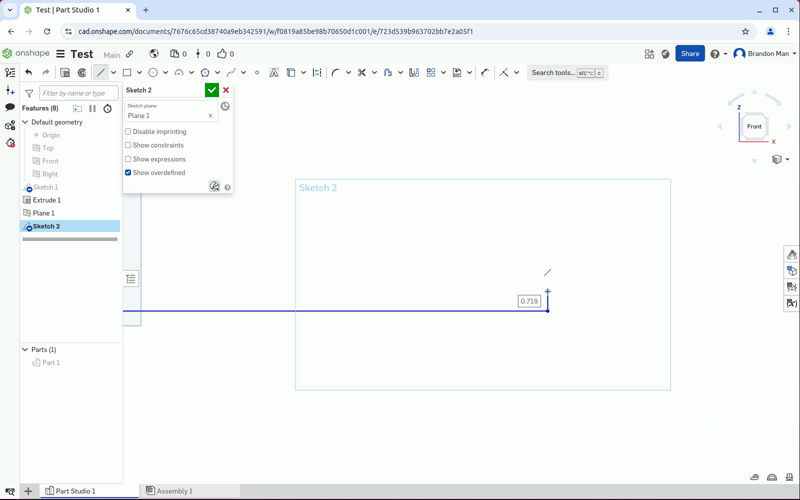
scroll(-6)
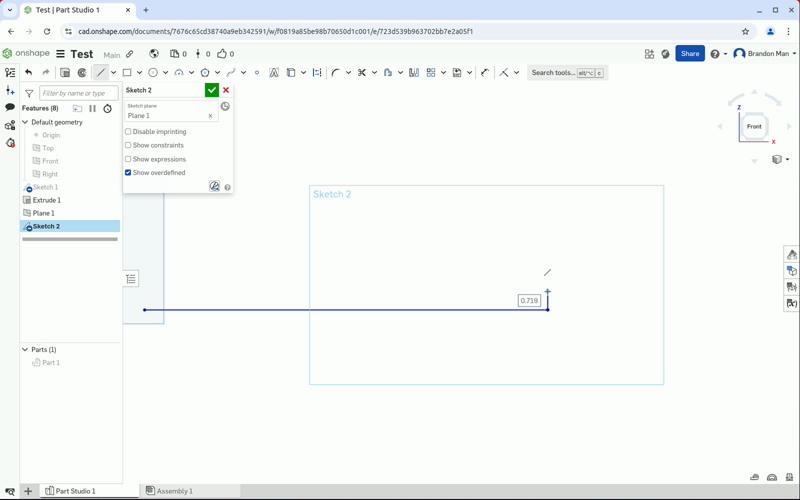
scroll(-6)
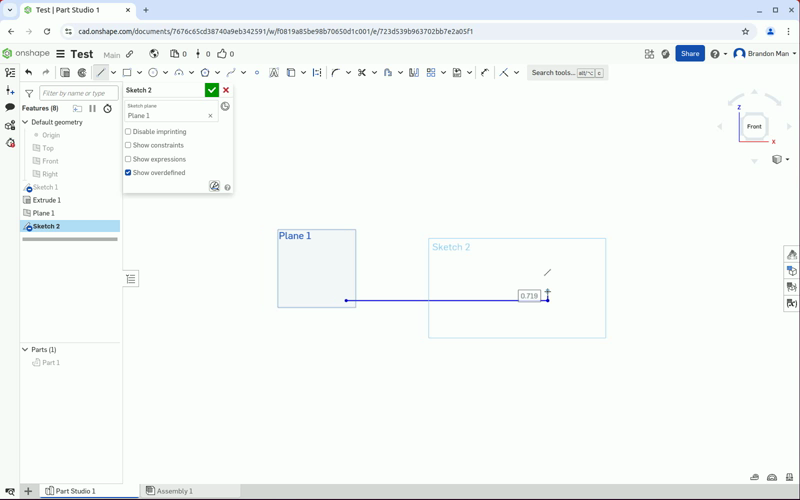
scroll(-6)
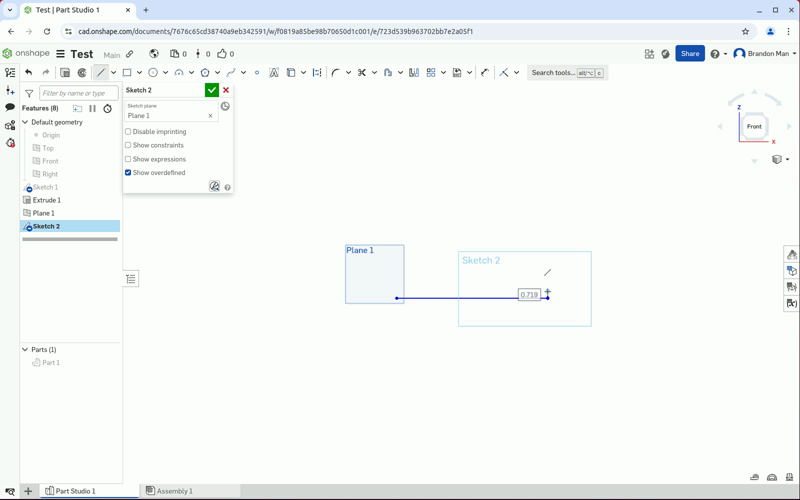
scroll(-6)
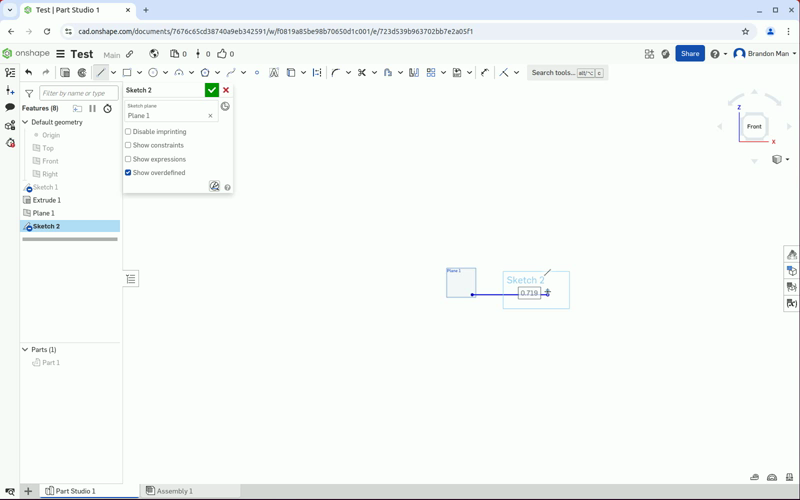
key_up(shift)
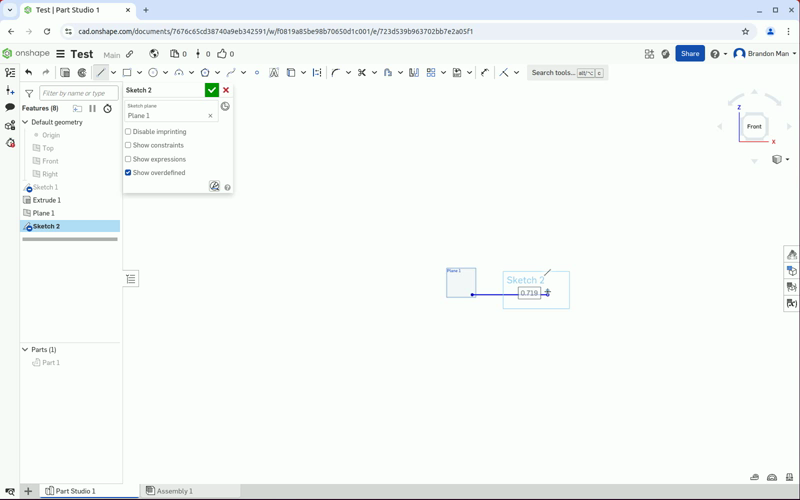
key_down(shift)
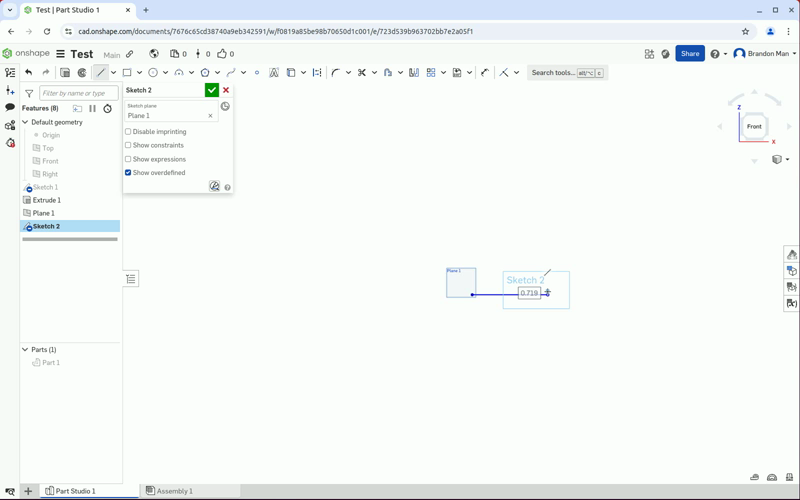
mouse_move(472, 291)
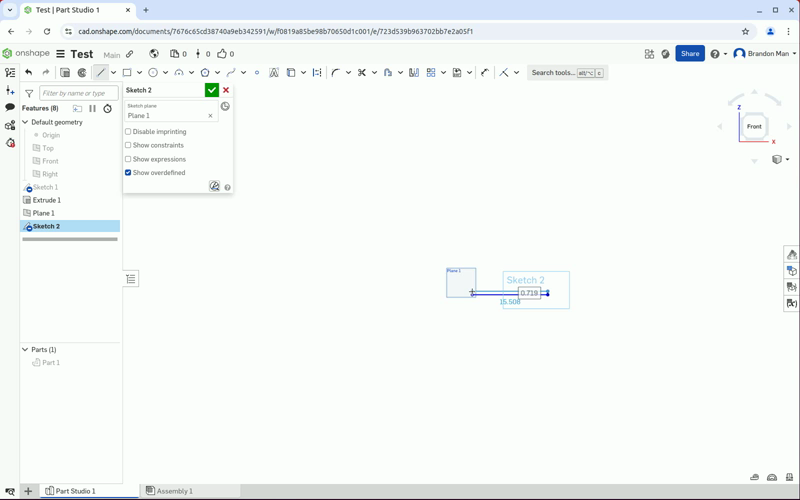
scroll(6)
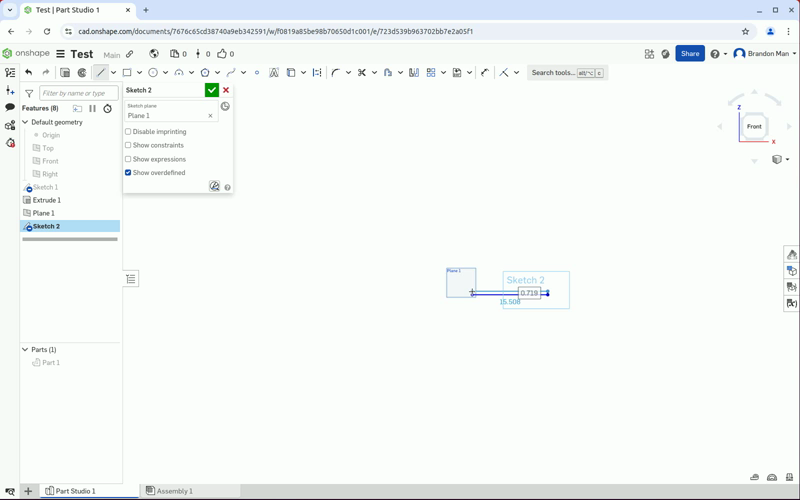
scroll(6)
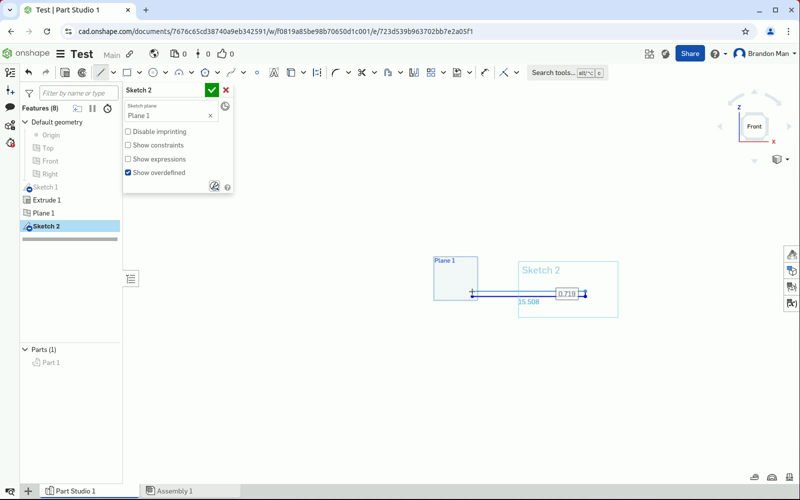
scroll(6)
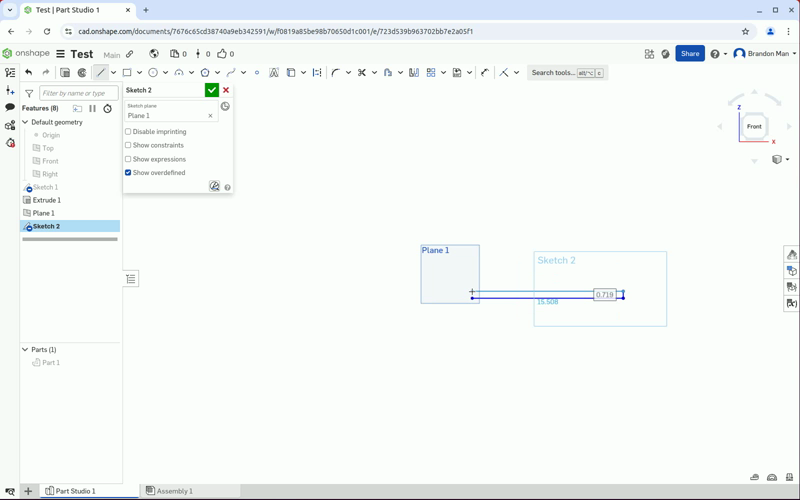
scroll(6)
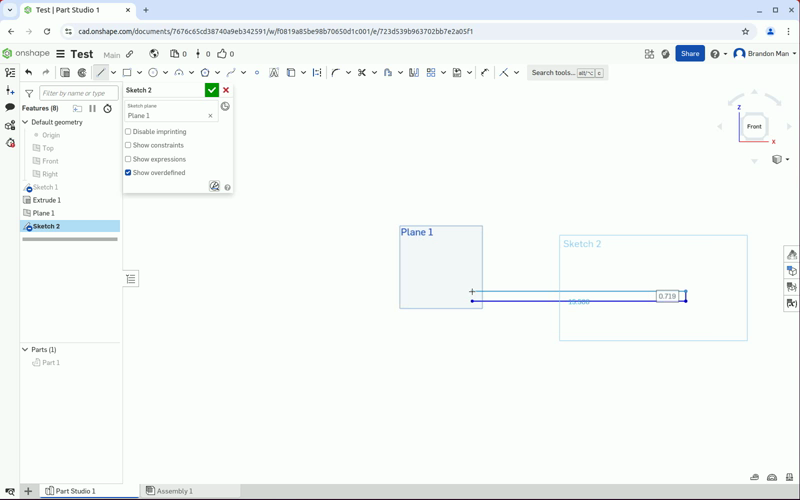
scroll(6)
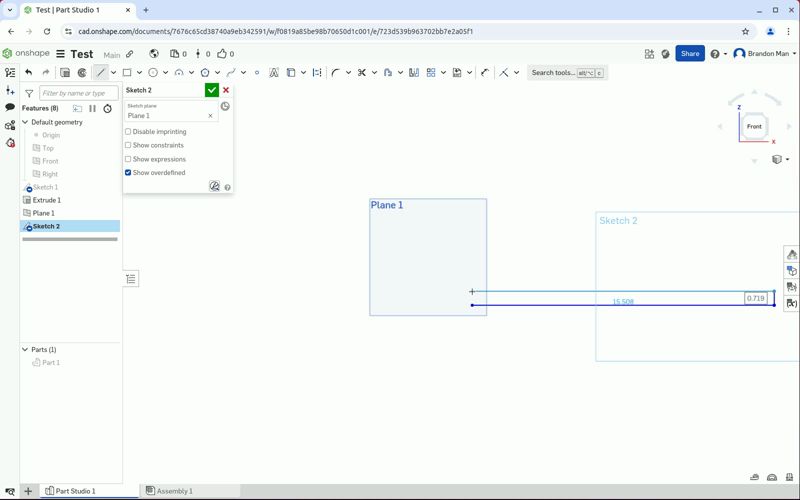
scroll(6)
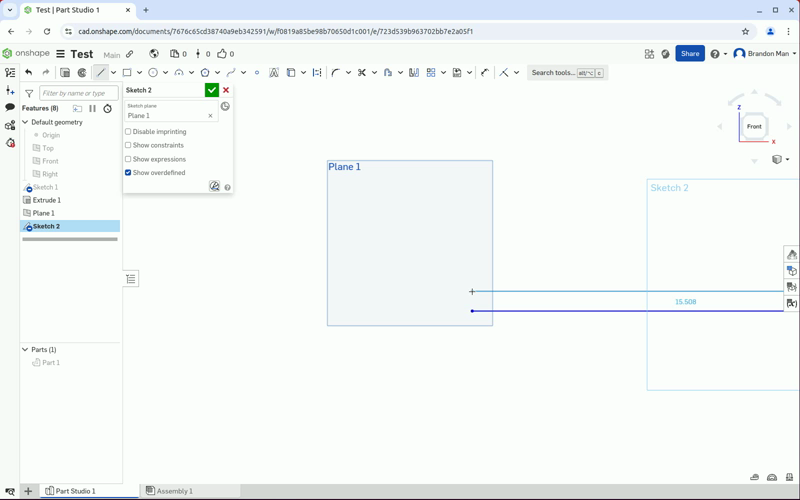
scroll(6)
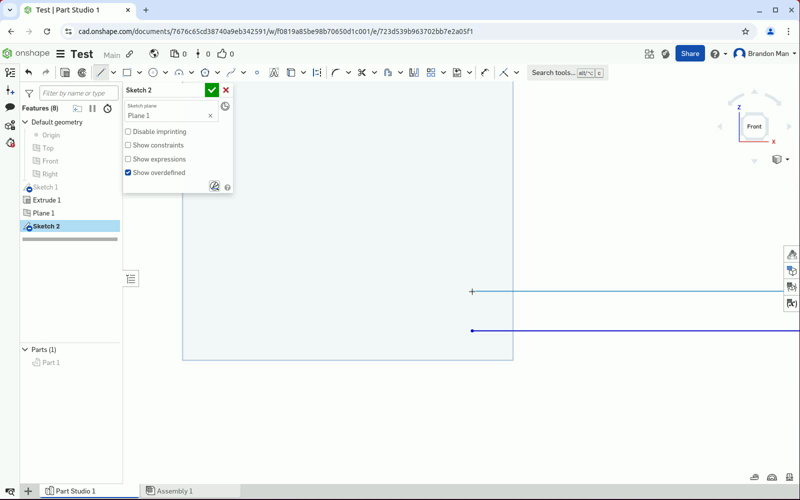
click(472, 291)
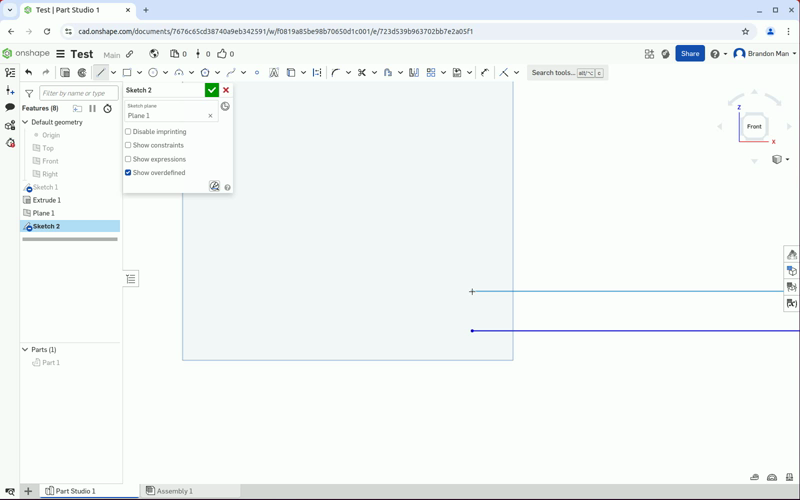
scroll(-6)
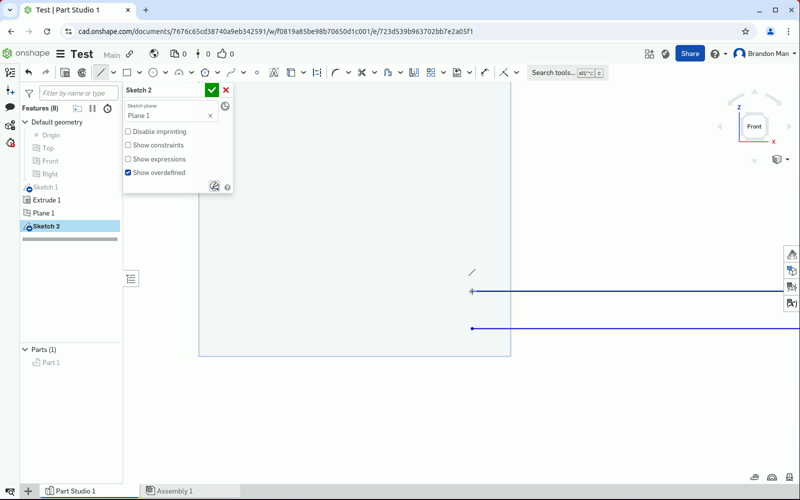
scroll(-6)
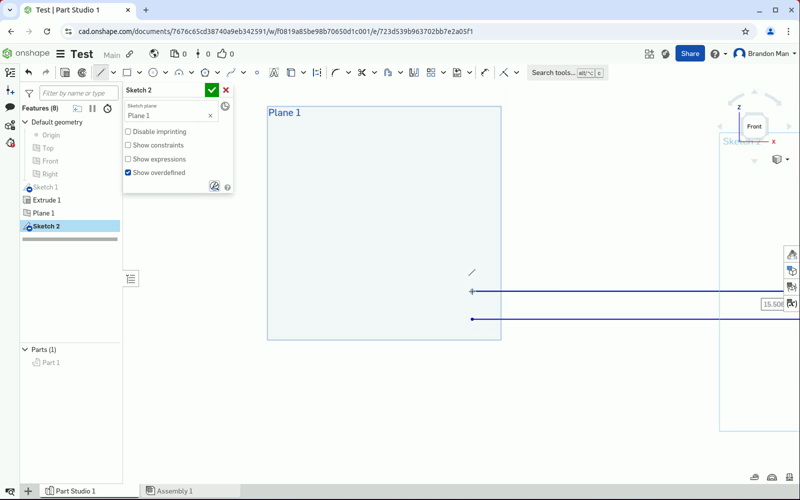
scroll(-6)
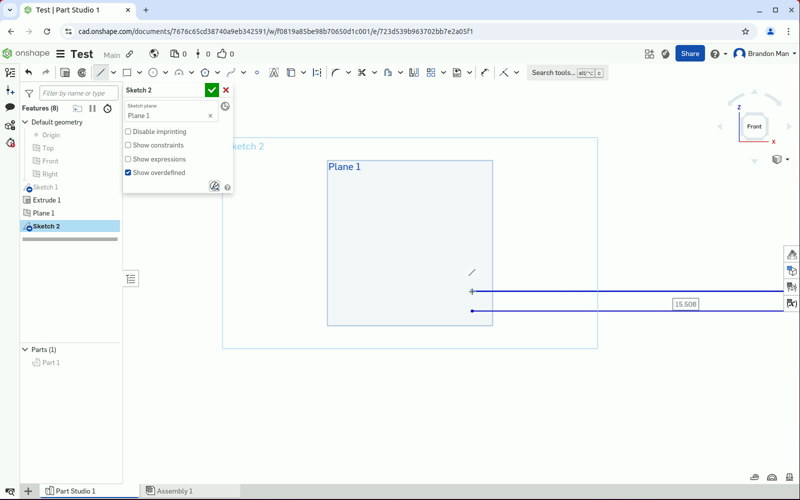
scroll(-6)
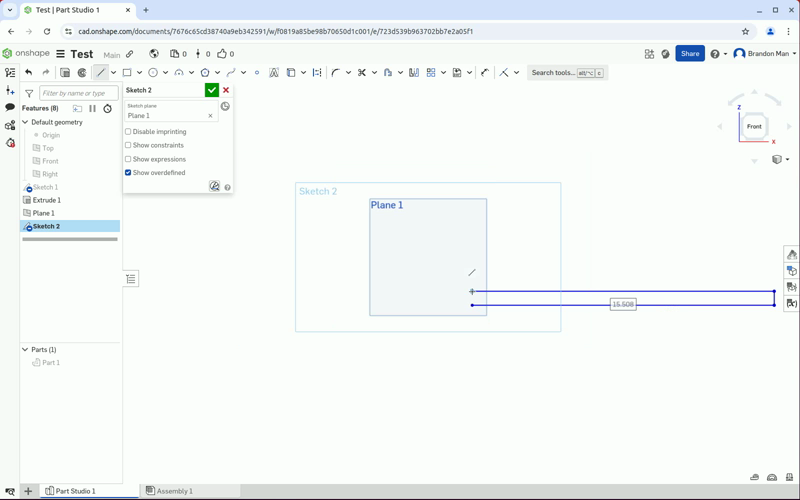
scroll(-6)
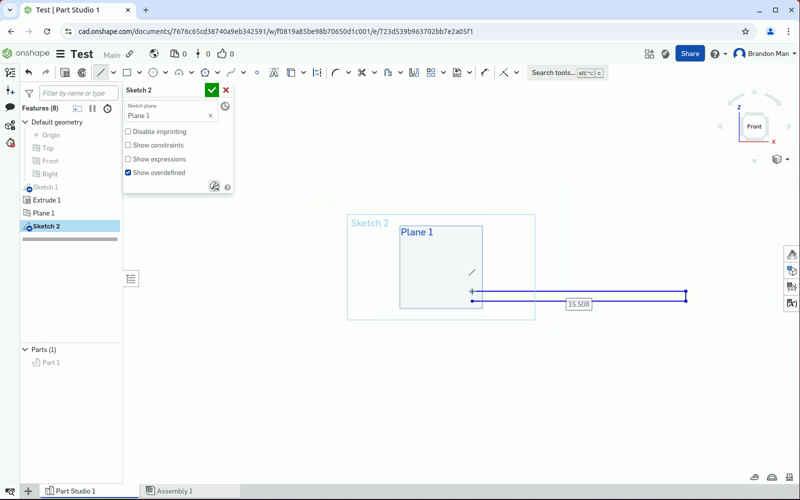
scroll(-6)
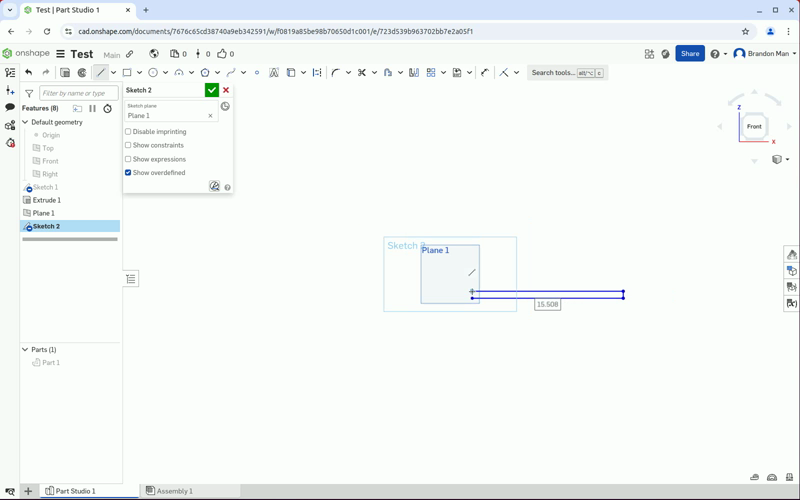
scroll(-6)
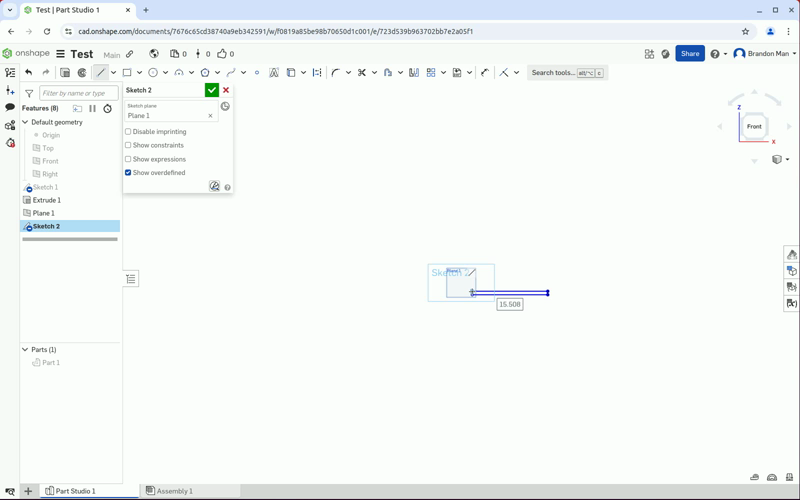
key_up(shift)
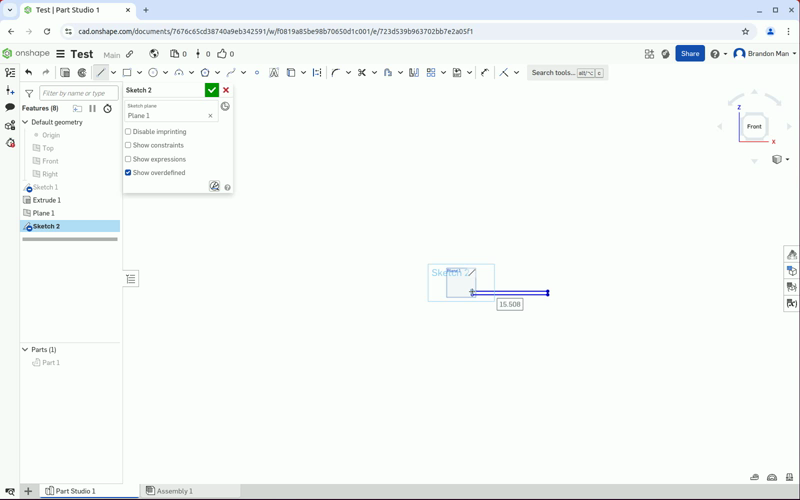
mouse_move(502, 291)
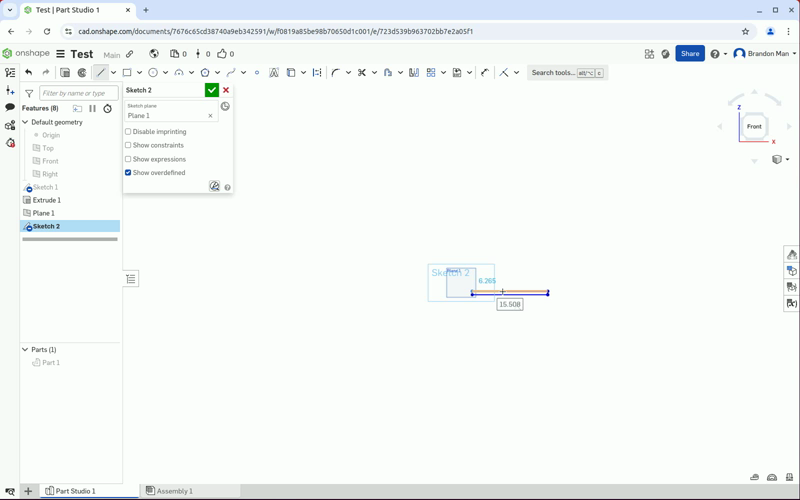
key_down(shift)
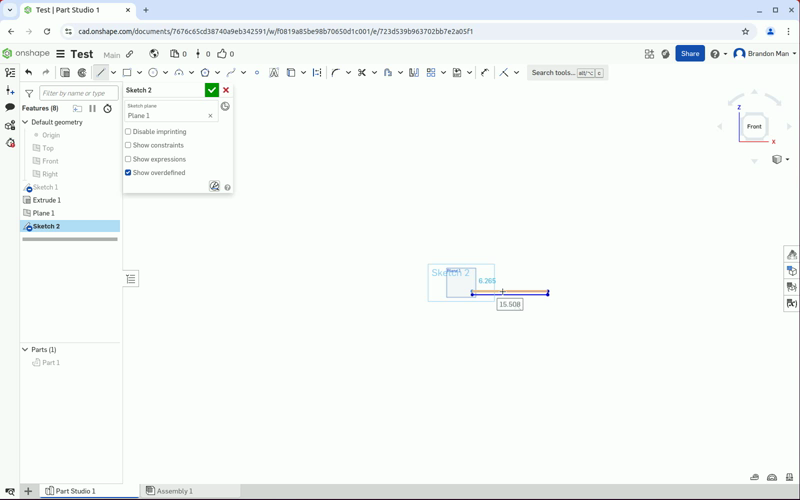
mouse_move(472, 294)
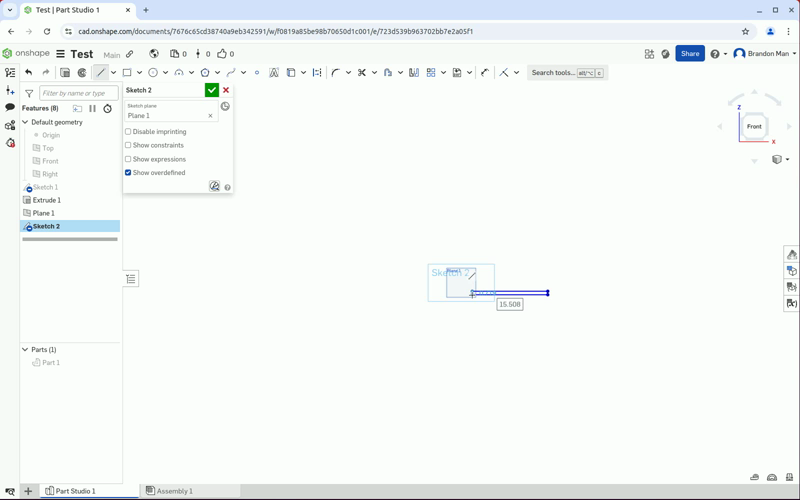
scroll(6)
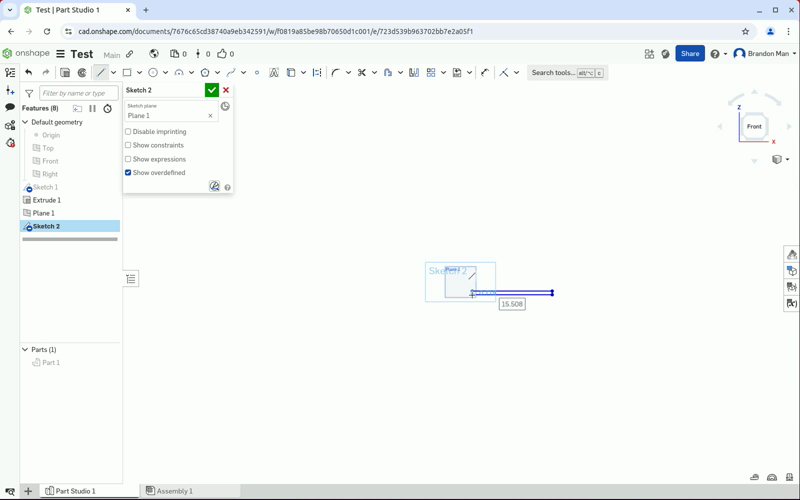
scroll(6)
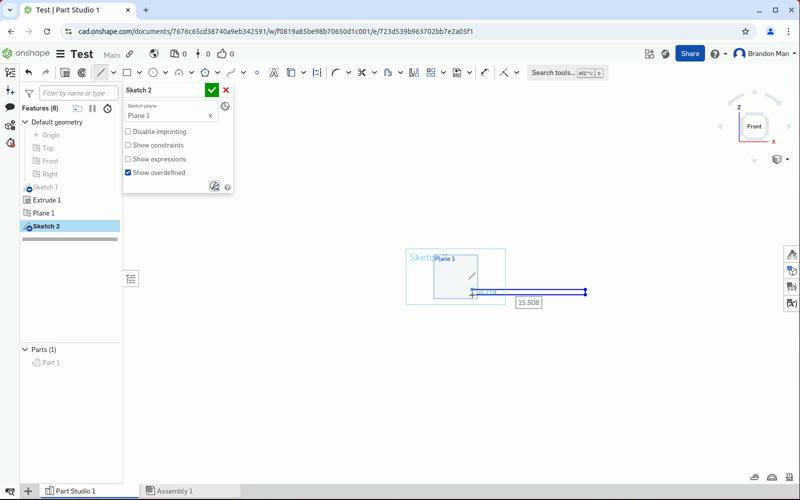
scroll(6)
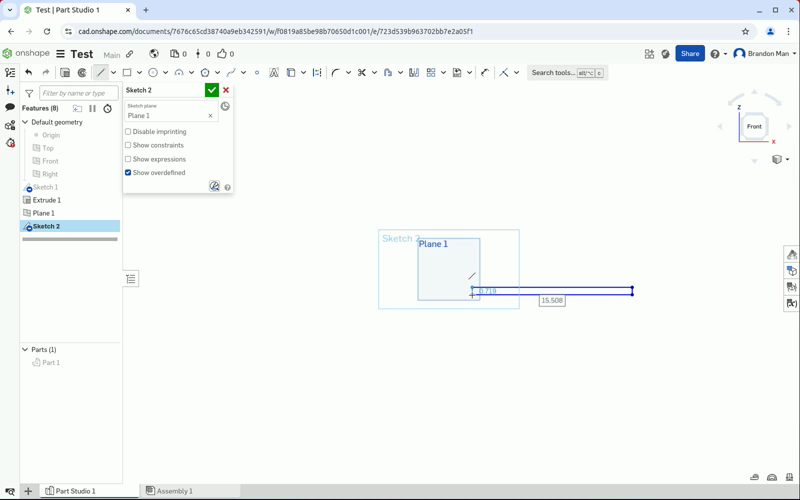
scroll(6)
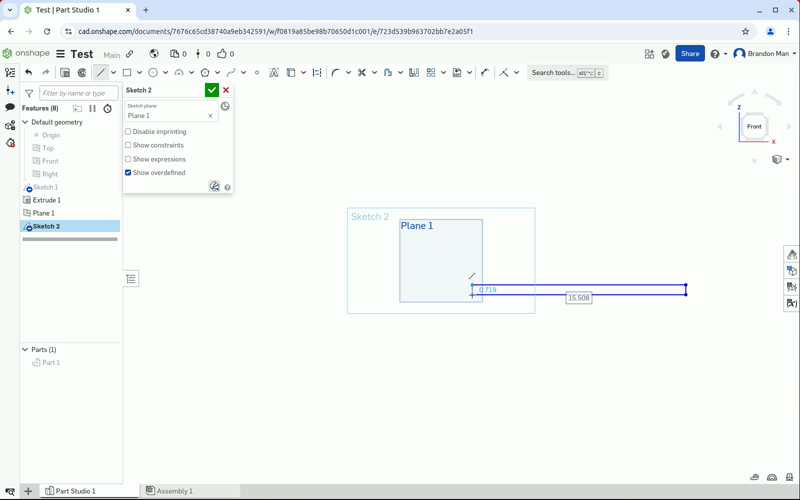
scroll(6)
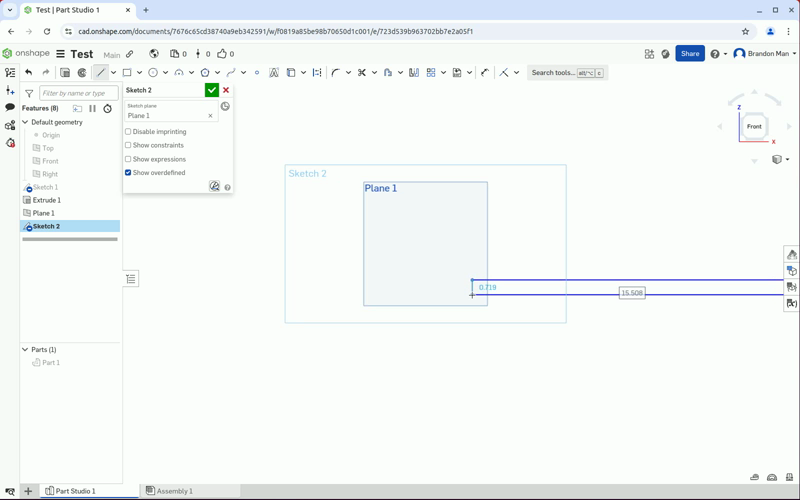
scroll(6)
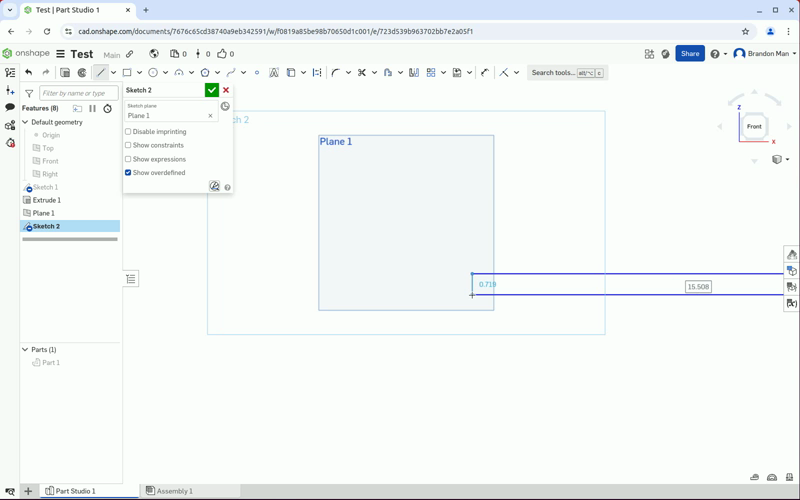
scroll(6)
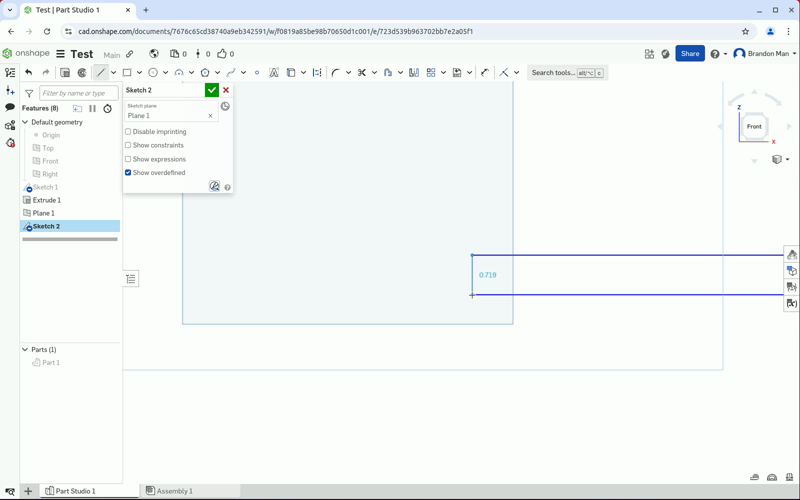
key_up(shift)
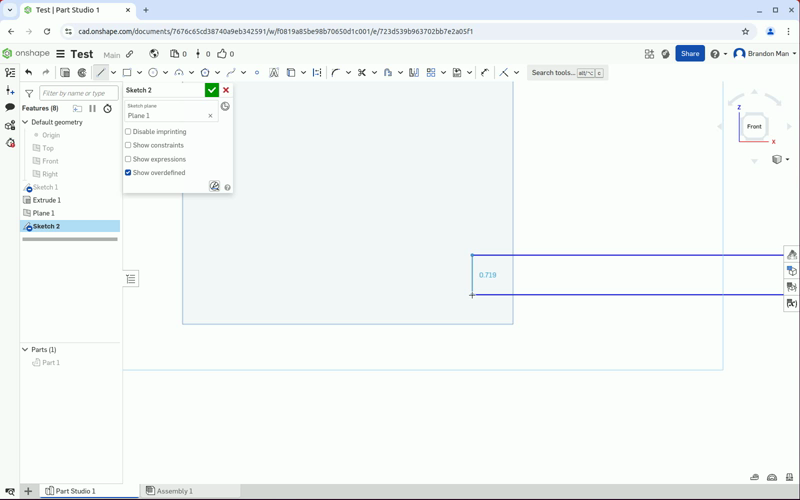
click(472, 294)
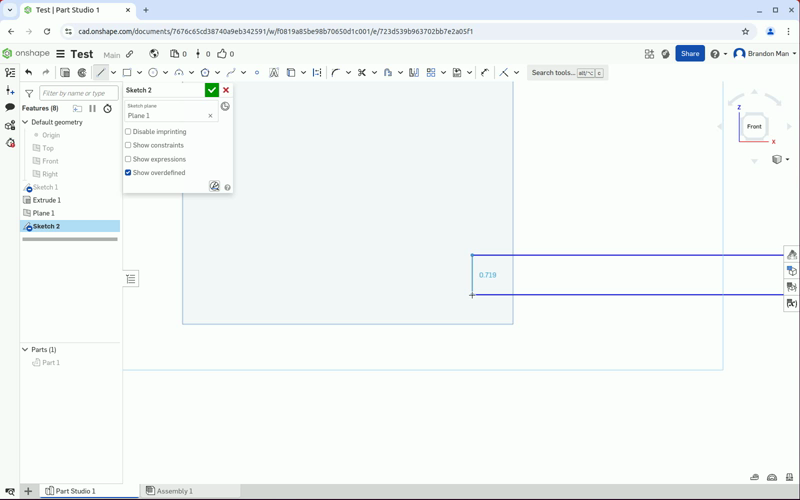
scroll(-6)
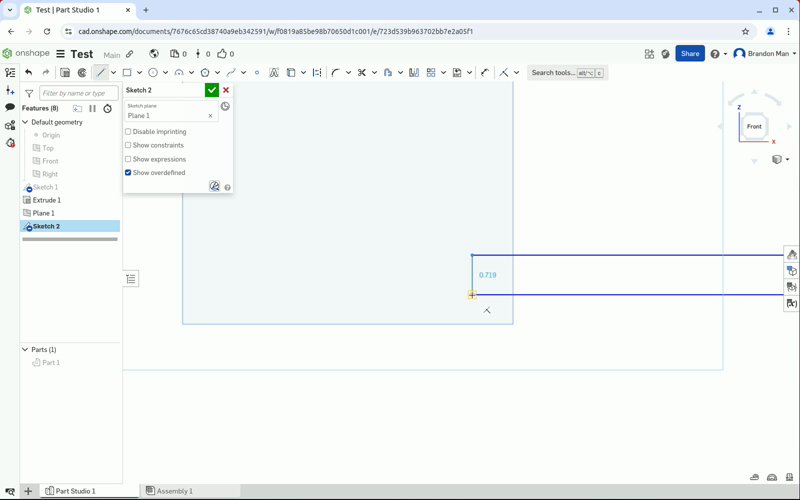
scroll(-6)
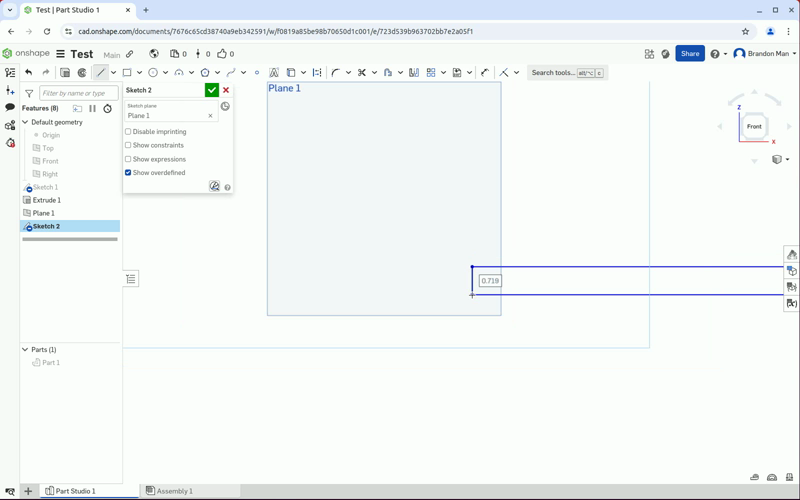
scroll(-6)
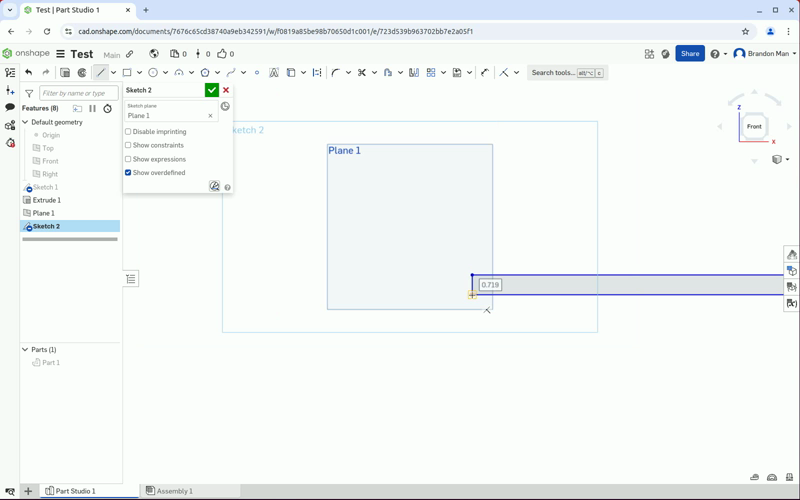
scroll(-6)
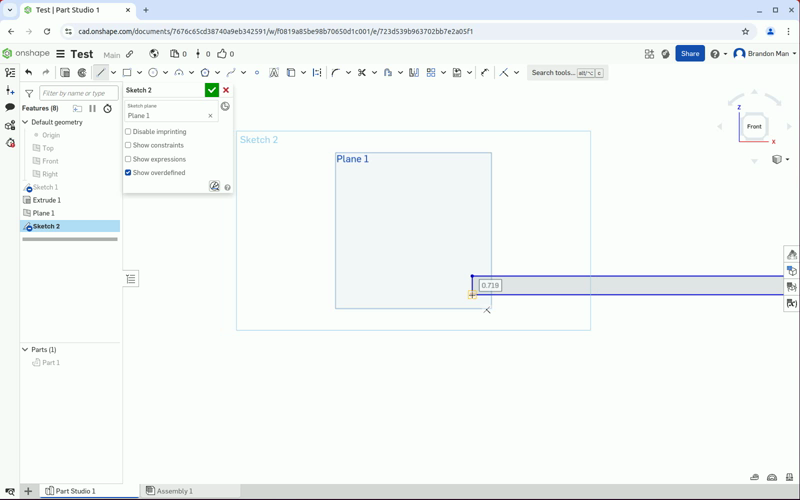
scroll(-6)
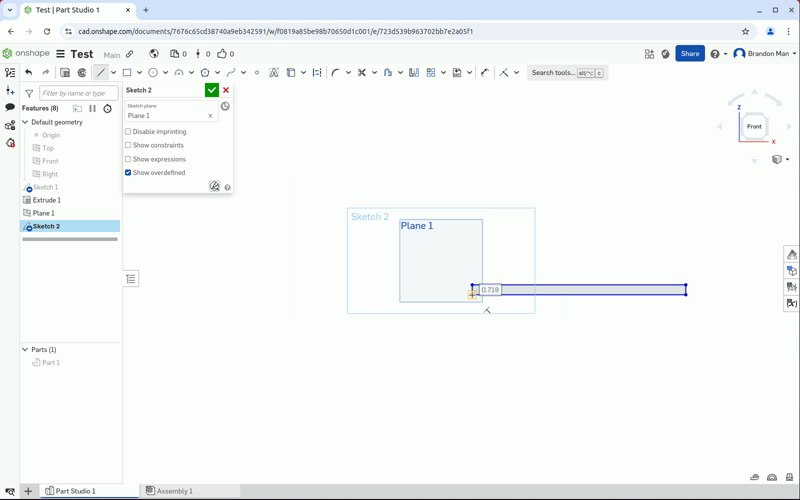
scroll(-6)
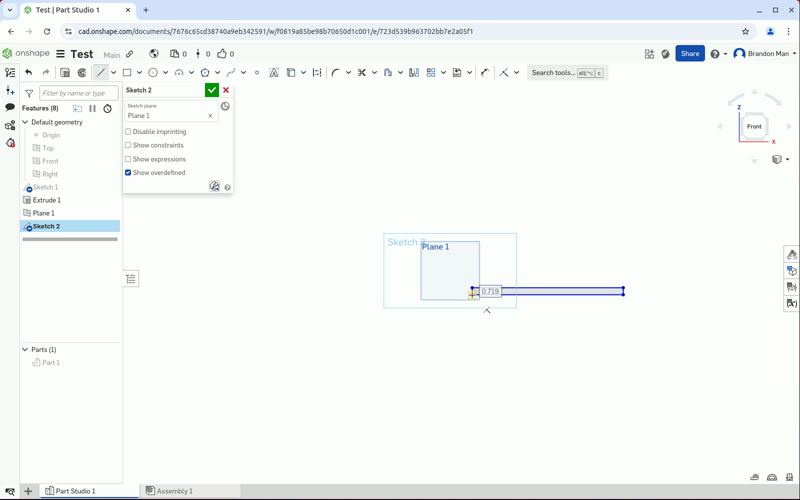
scroll(-6)
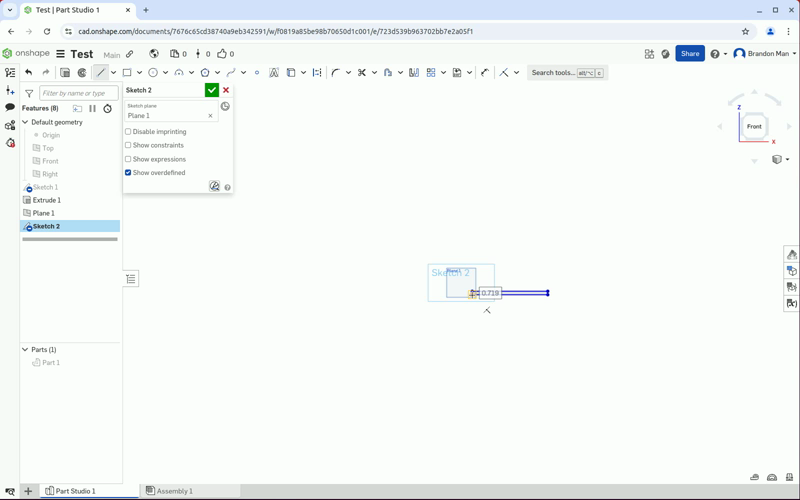
key(esc)
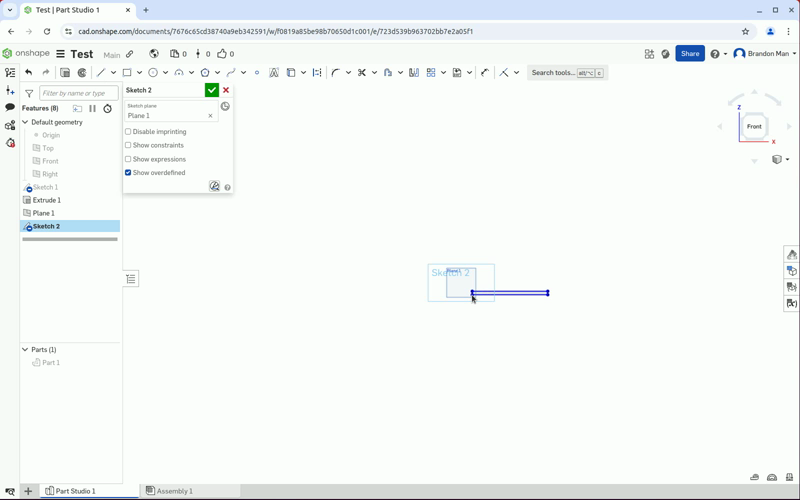
mouse_move(480, 294)
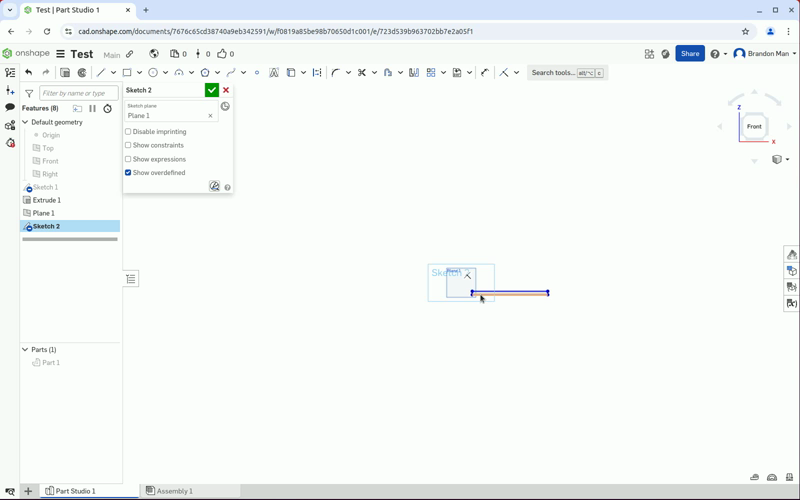
scroll(6)
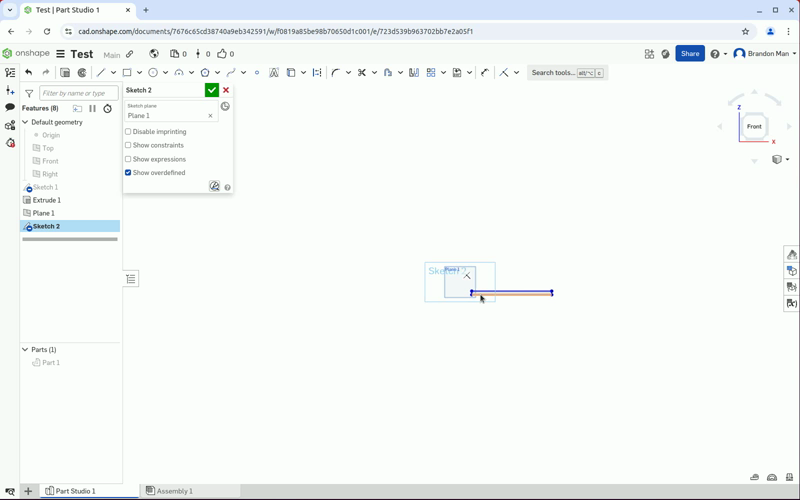
scroll(6)
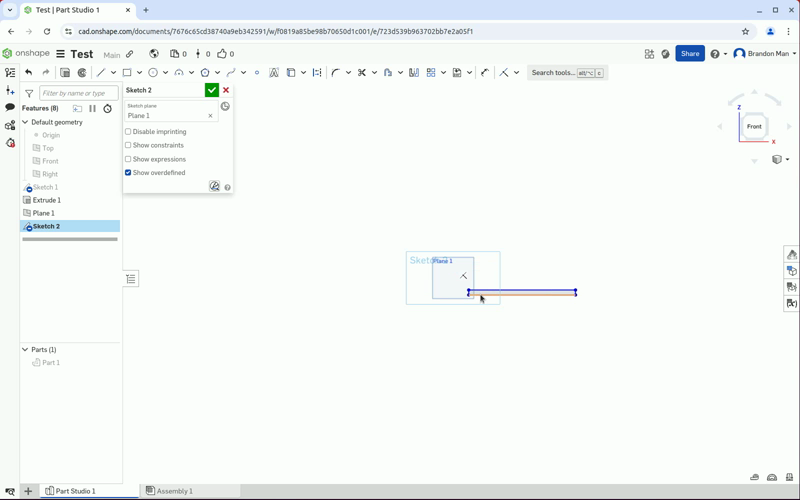
scroll(6)
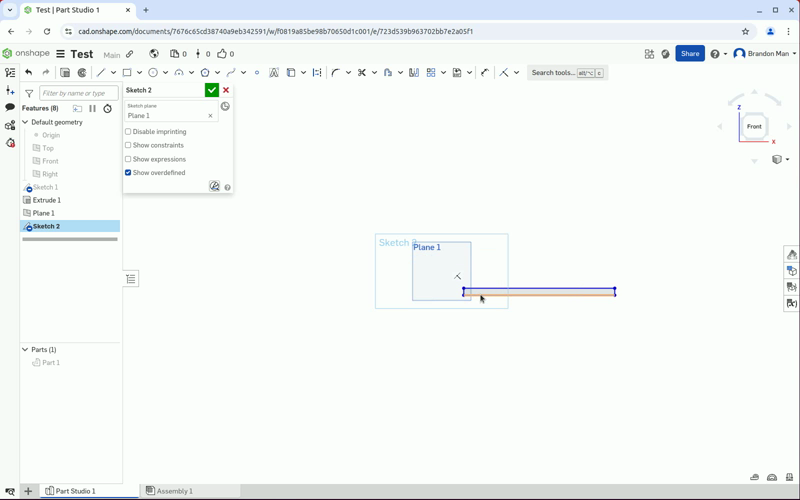
scroll(6)
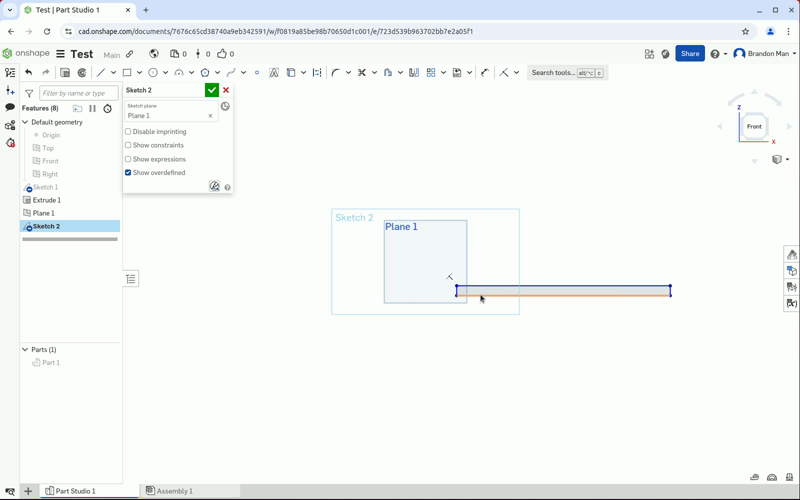
scroll(6)
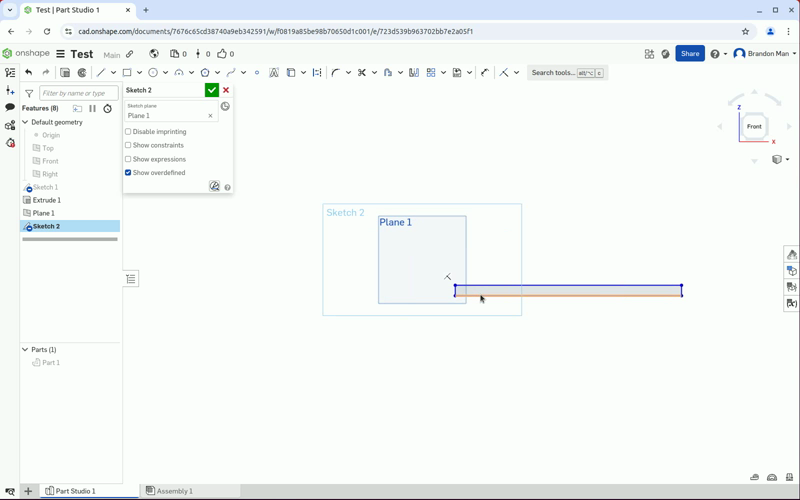
scroll(6)
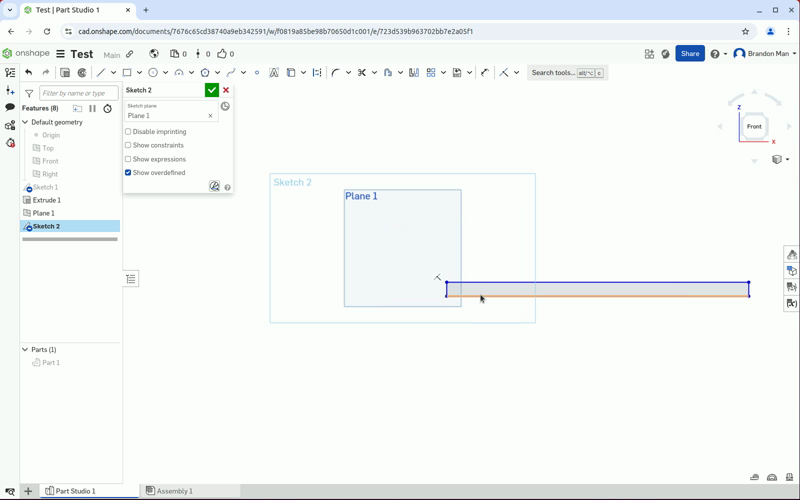
scroll(6)
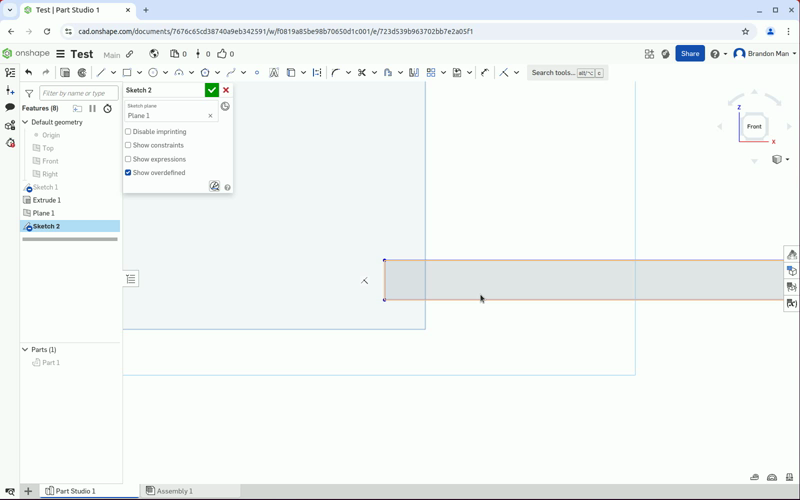
click(480, 294)
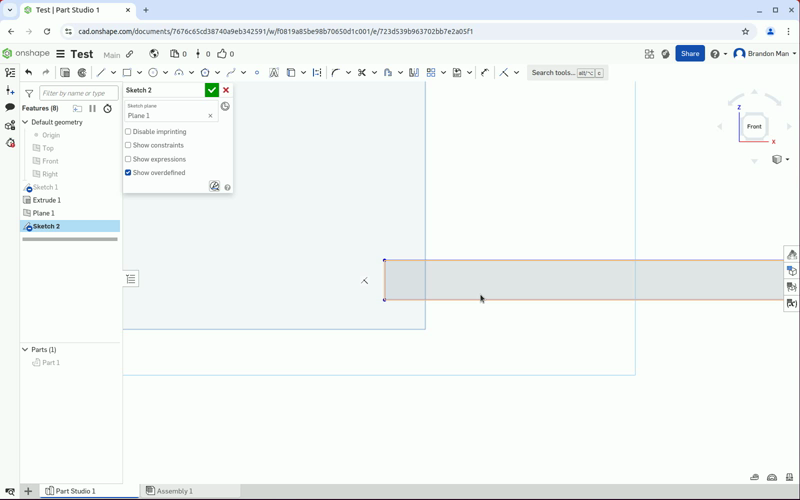
scroll(-6)
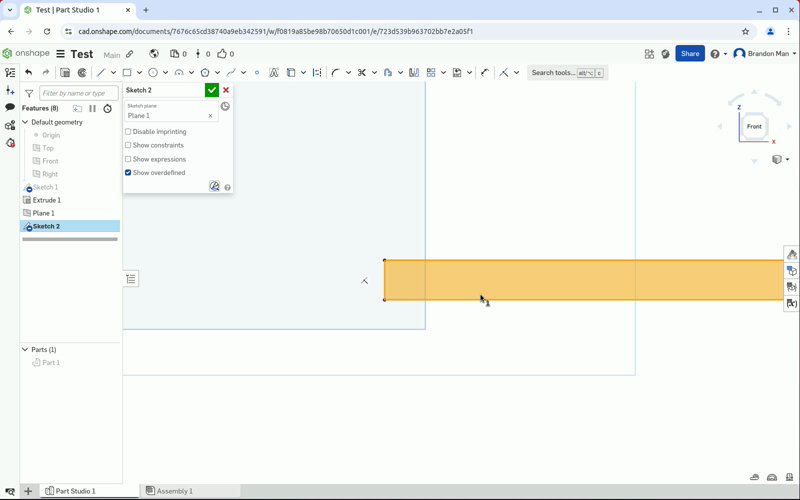
scroll(-6)
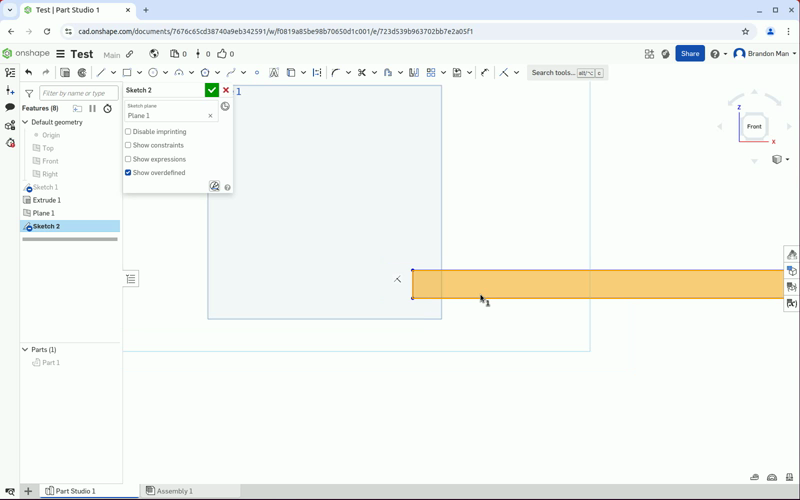
scroll(-6)
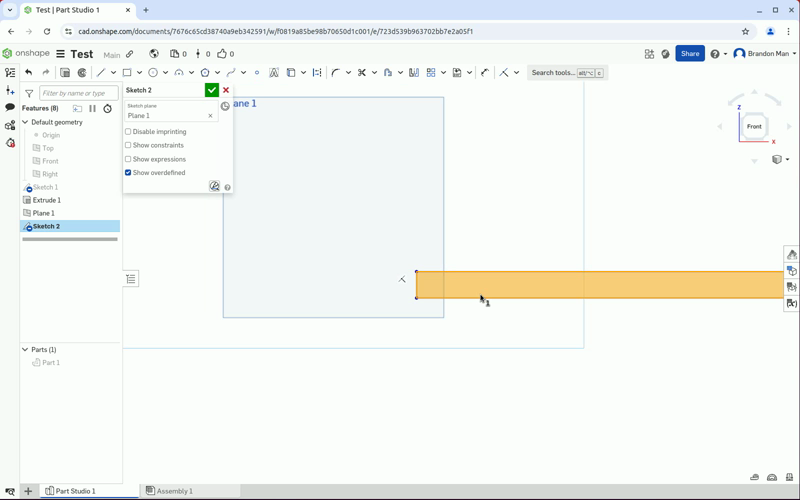
scroll(-6)
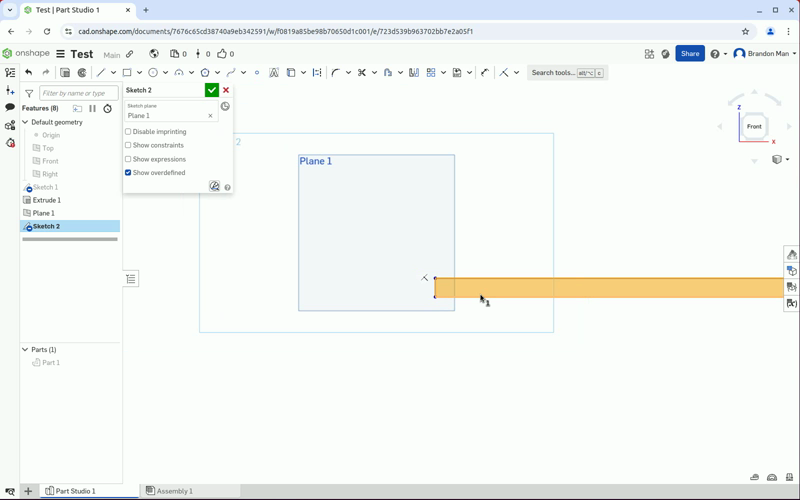
scroll(-6)
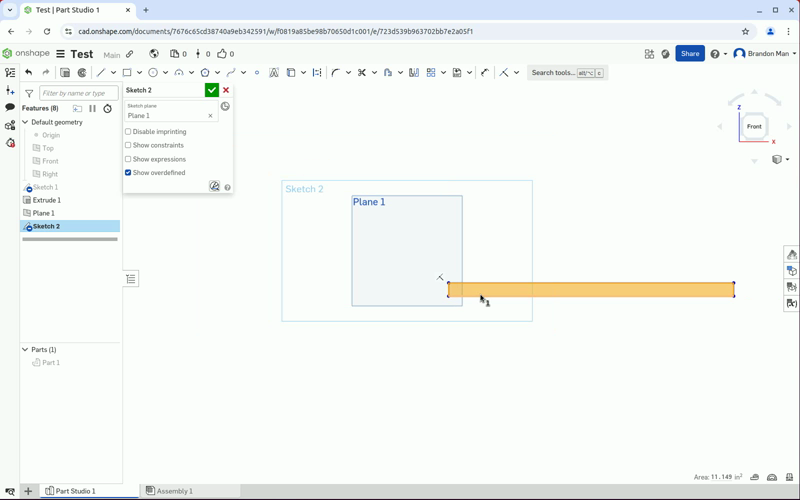
scroll(-6)
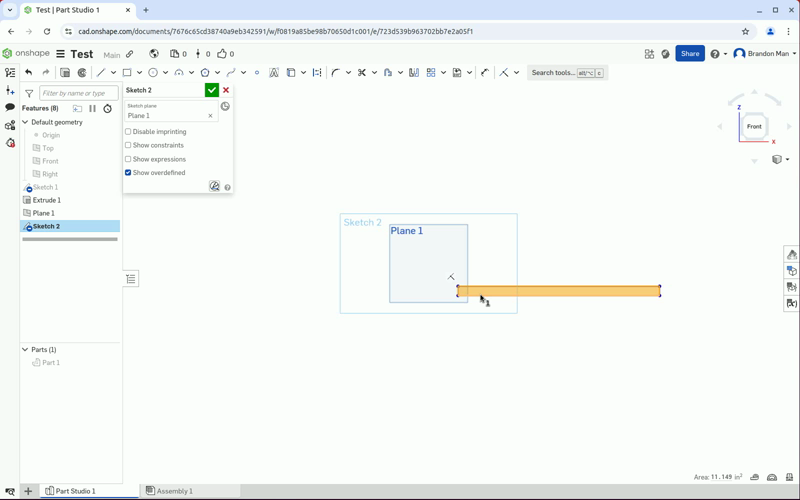
scroll(-6)
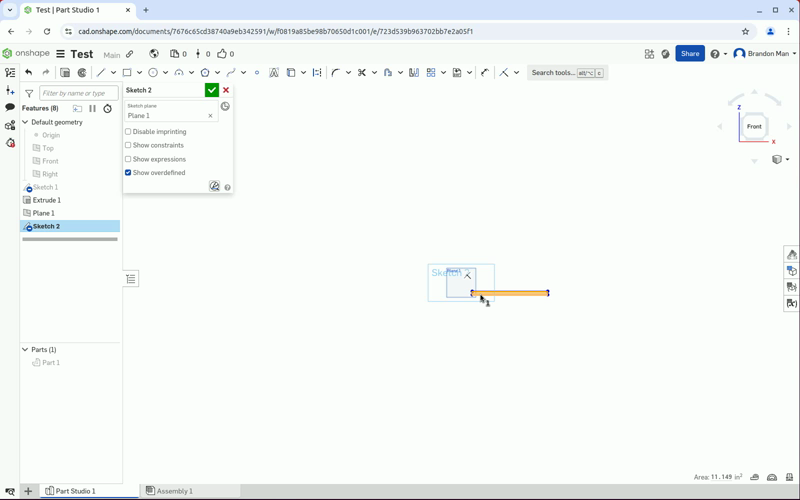
mouse_move(73, 352)
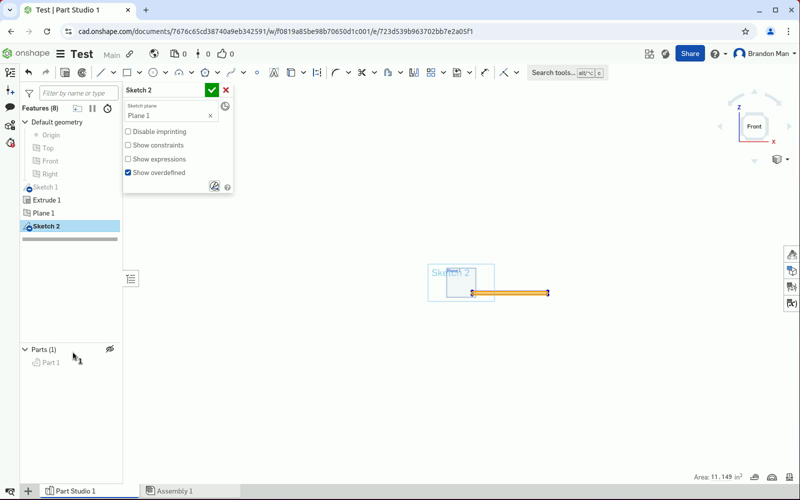
key(shift+y)
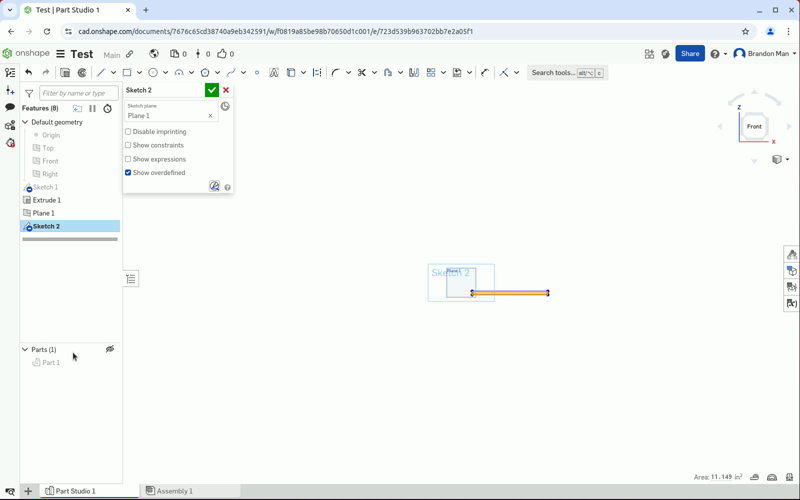
key(shift+e)
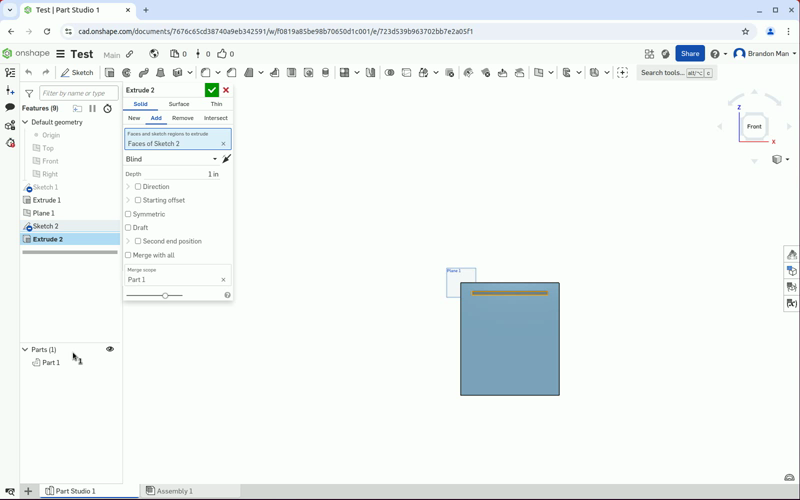
mouse_move(143, 106)
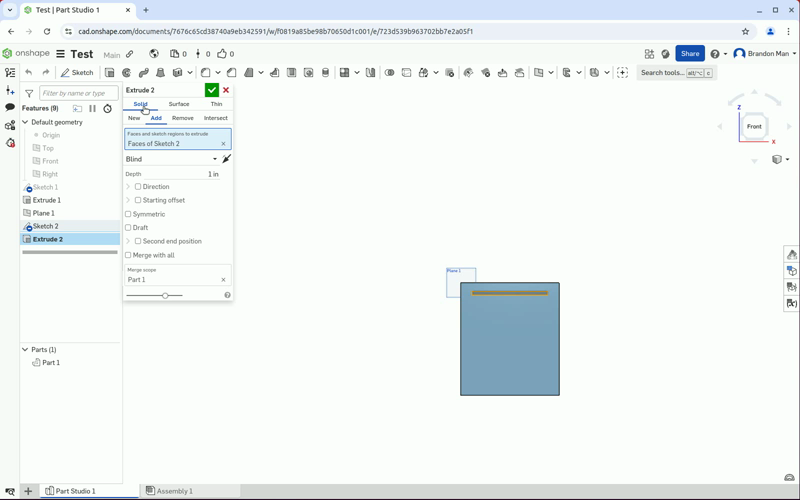
click(143, 106)
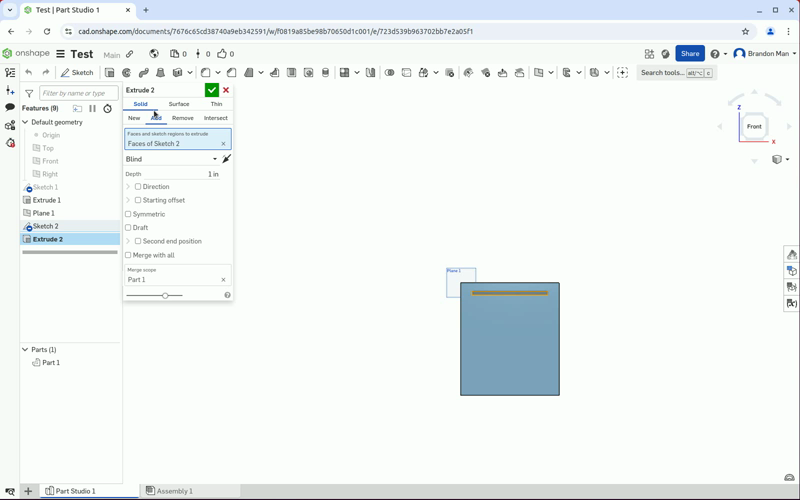
mouse_move(186, 120)
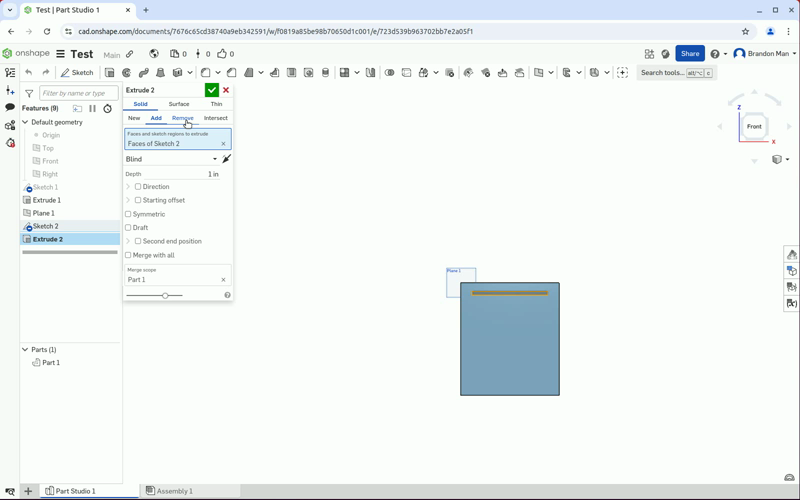
click(186, 120)
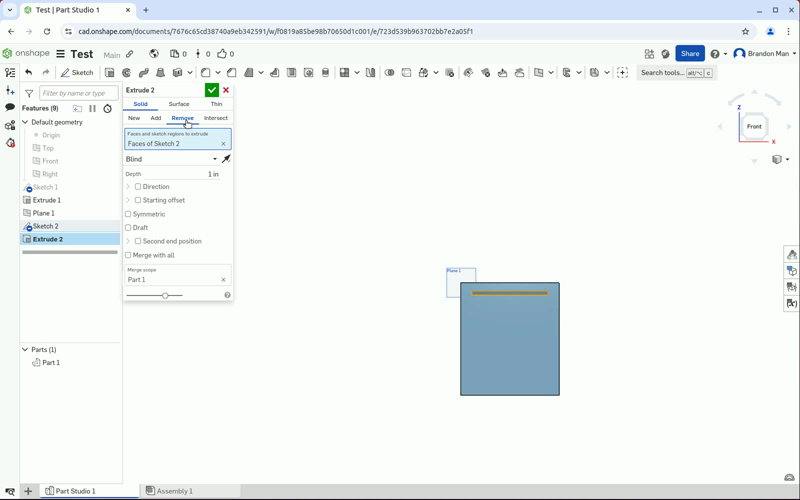
key(tab, 4)
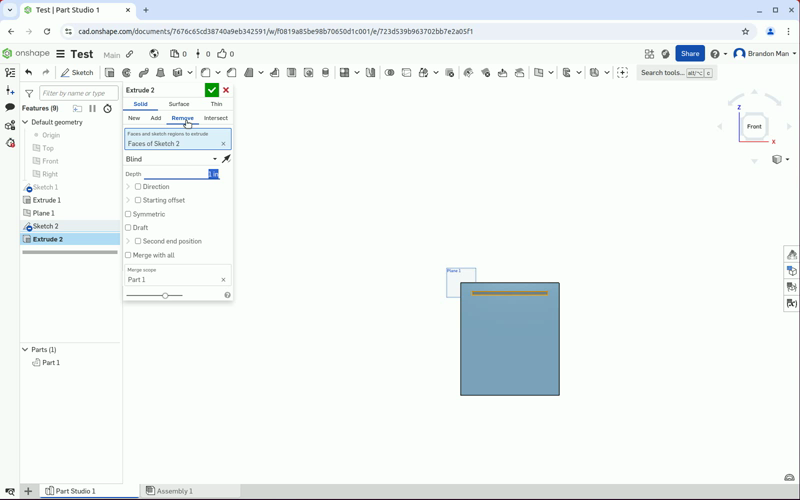
text(3.129)
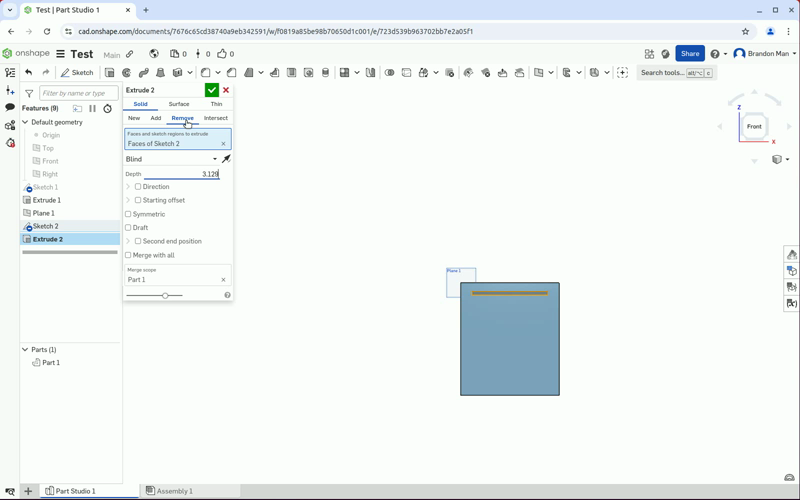
key(tab, 6)
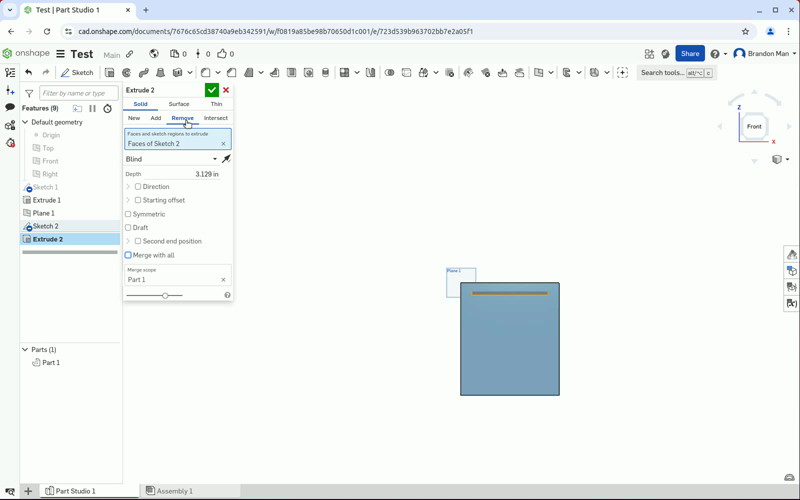
key(space)
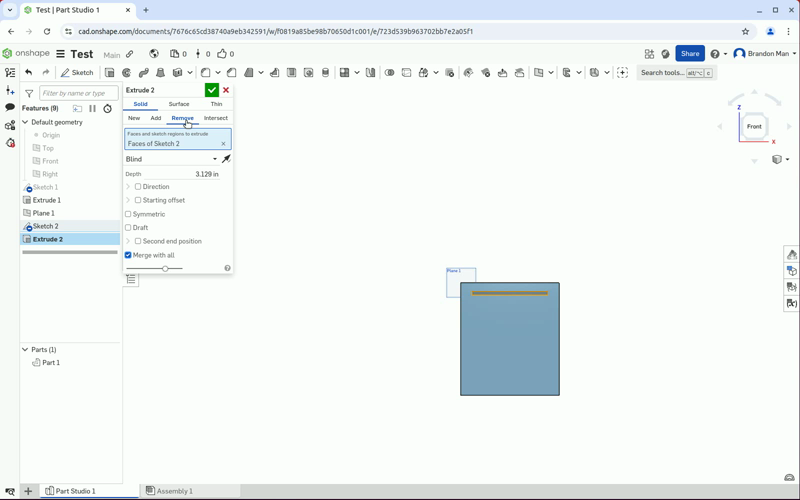
key(enter)
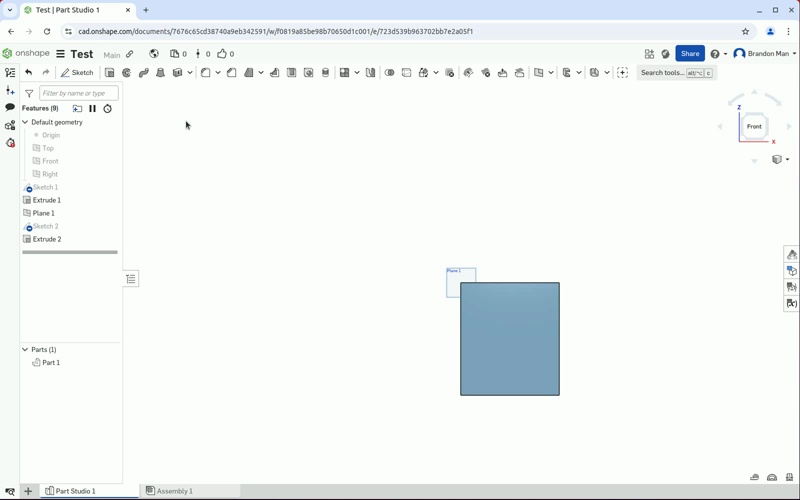
key(shift+h)
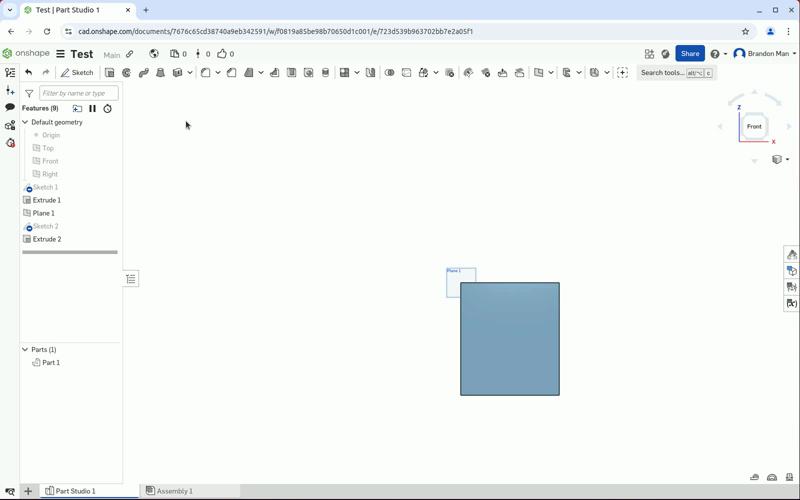
key(shift+h)
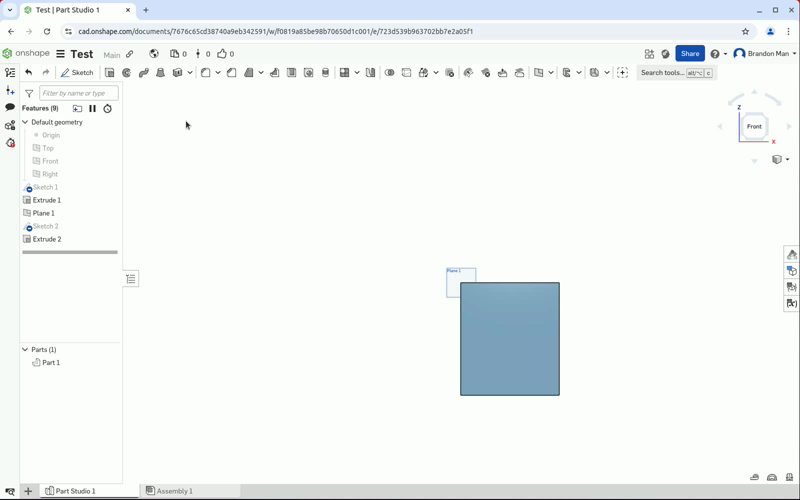
mouse_move(73, 189)
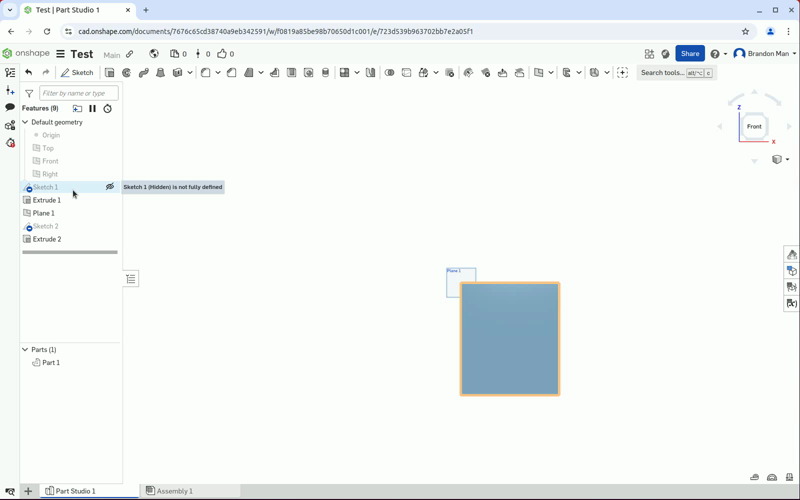
click(73, 189)
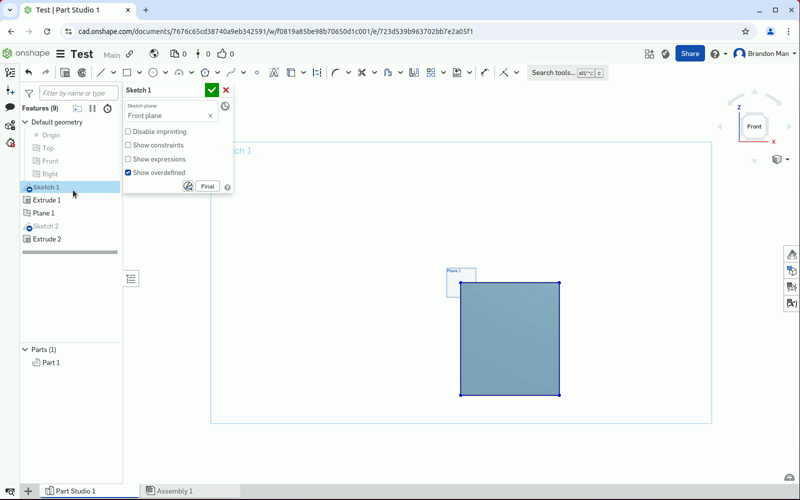
mouse_move(229, 92)
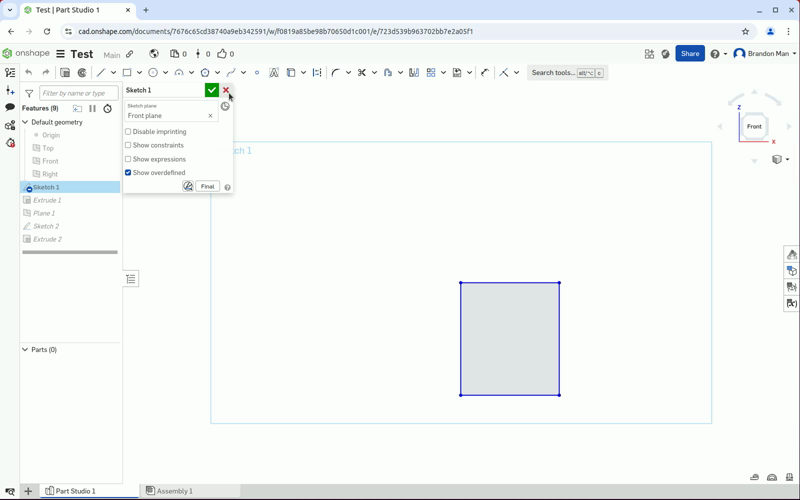
click(229, 92)
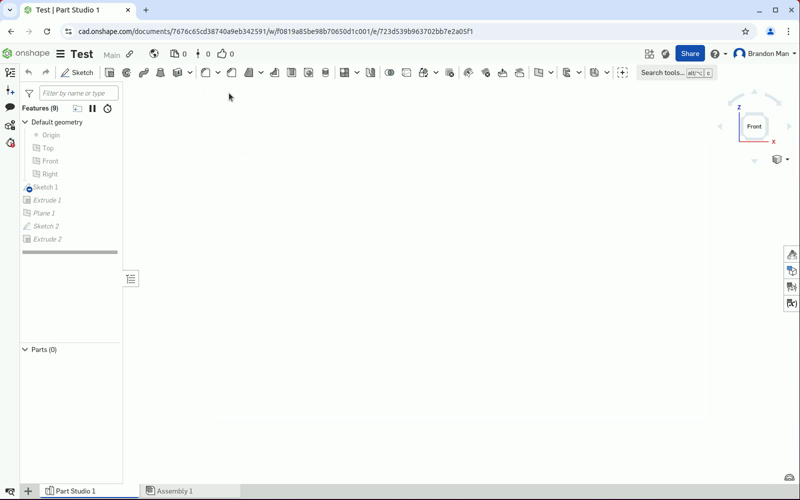
key(shift+s)
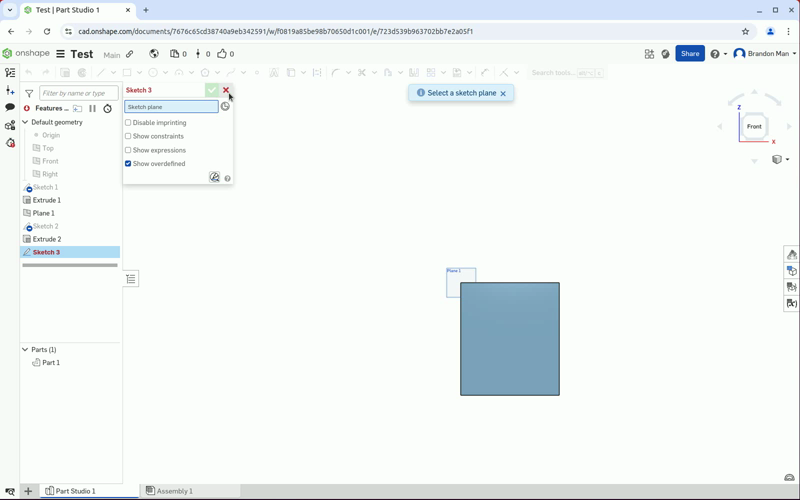
mouse_move(73, 215)
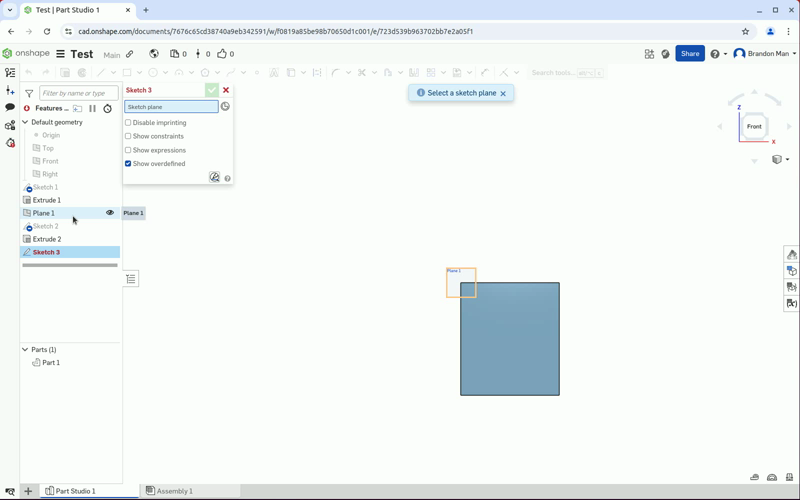
click(73, 215)
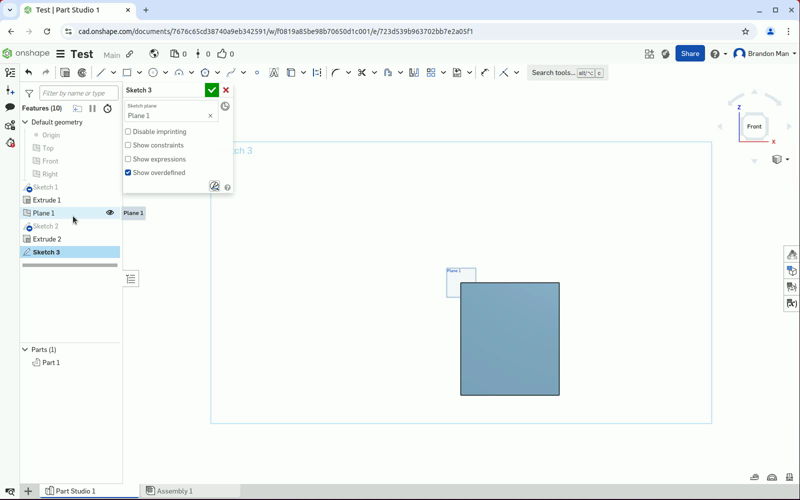
mouse_move(73, 352)
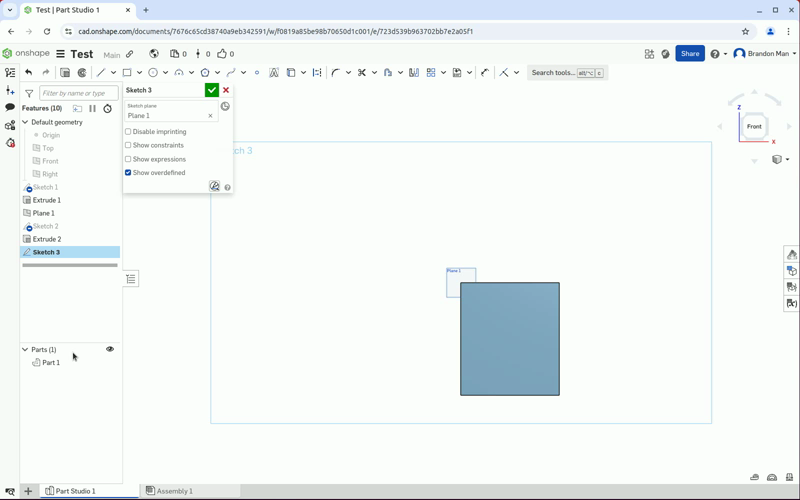
key(y)
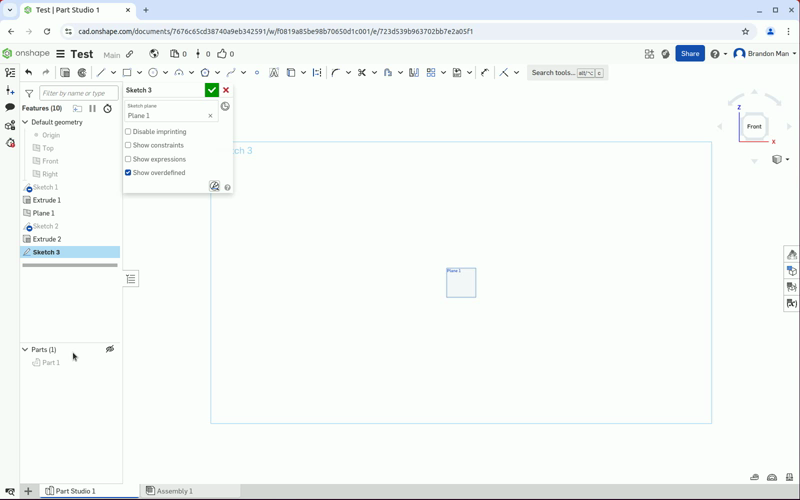
key(l)
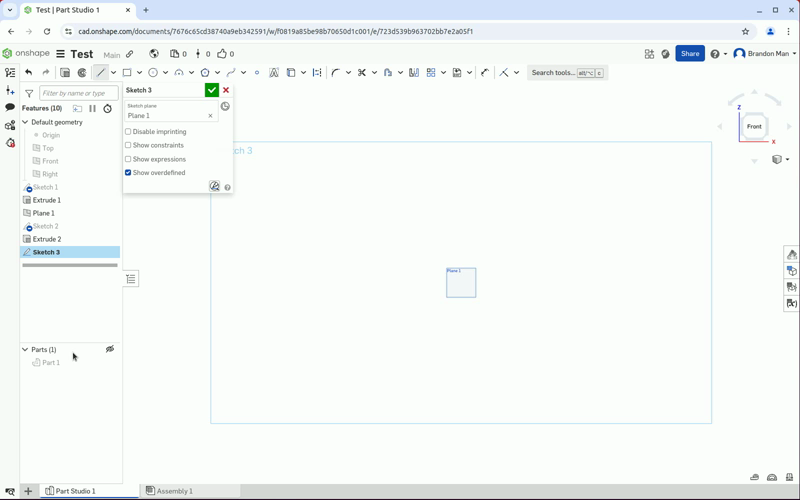
key_down(shift)
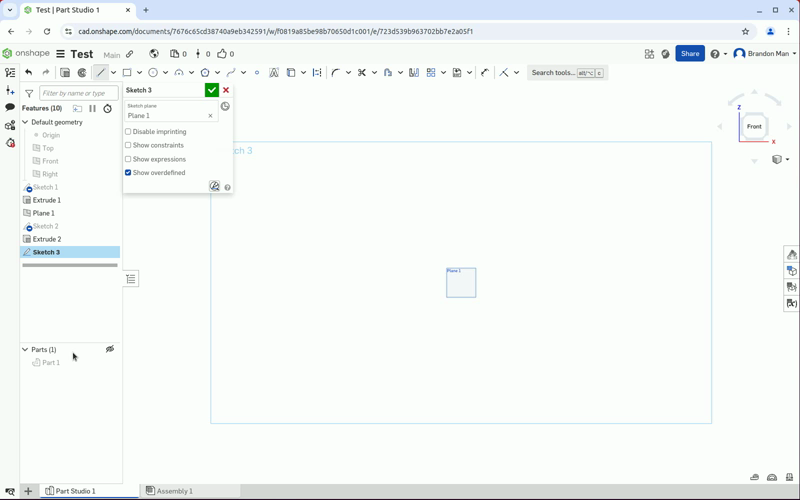
mouse_move(472, 386)
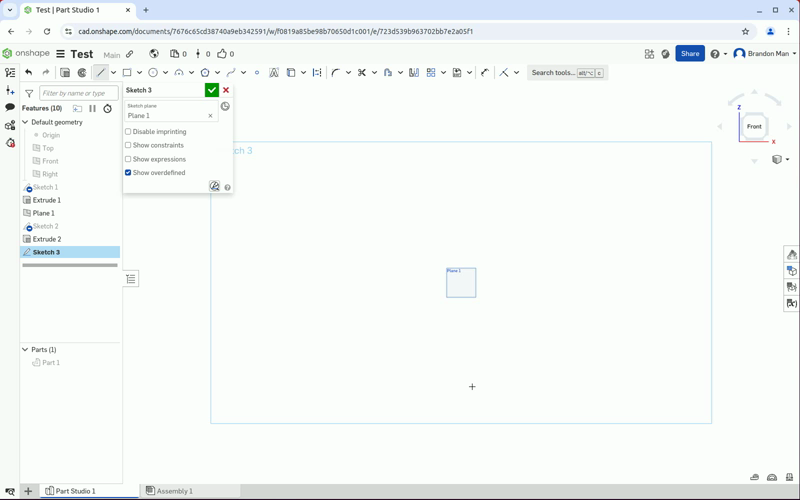
click(472, 386)
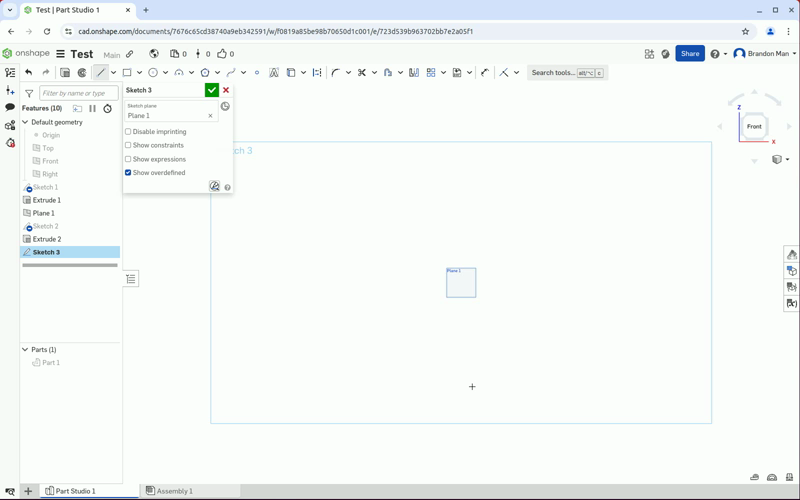
key_up(shift)
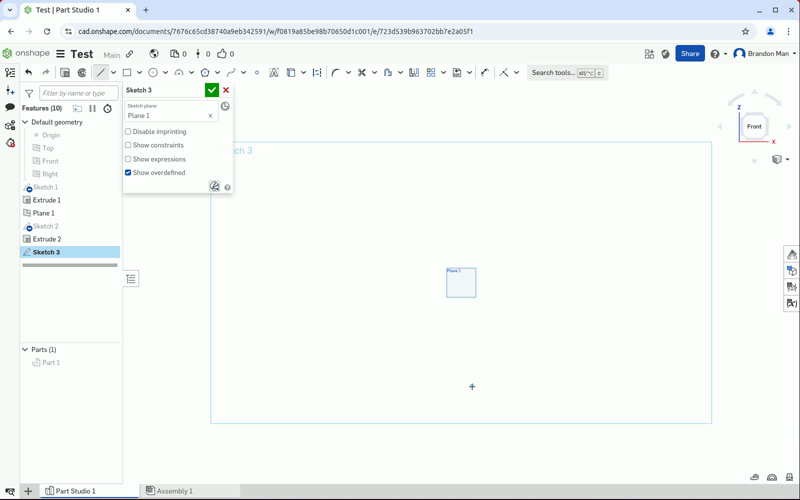
key_down(shift)
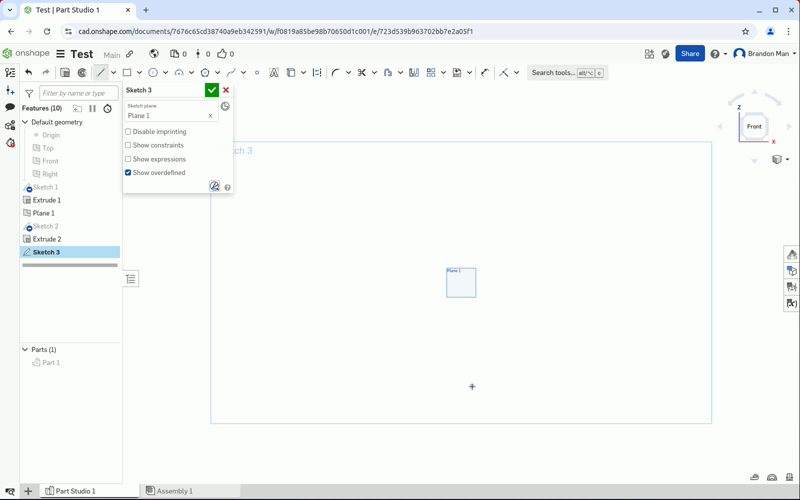
mouse_move(547, 386)
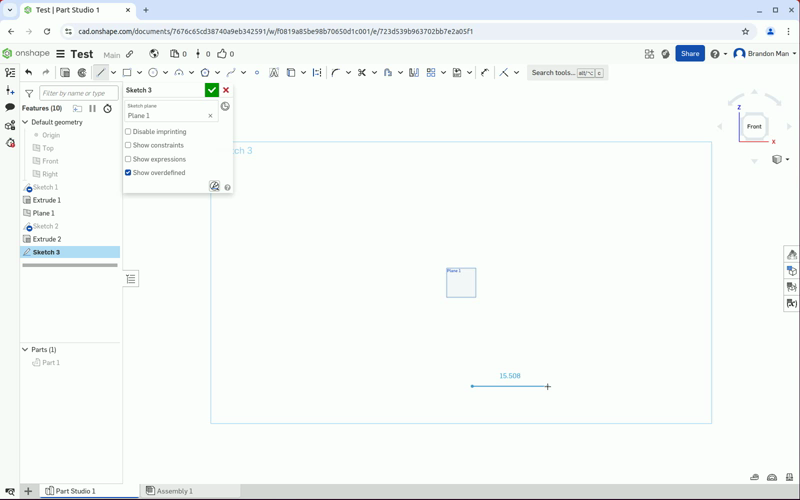
click(547, 386)
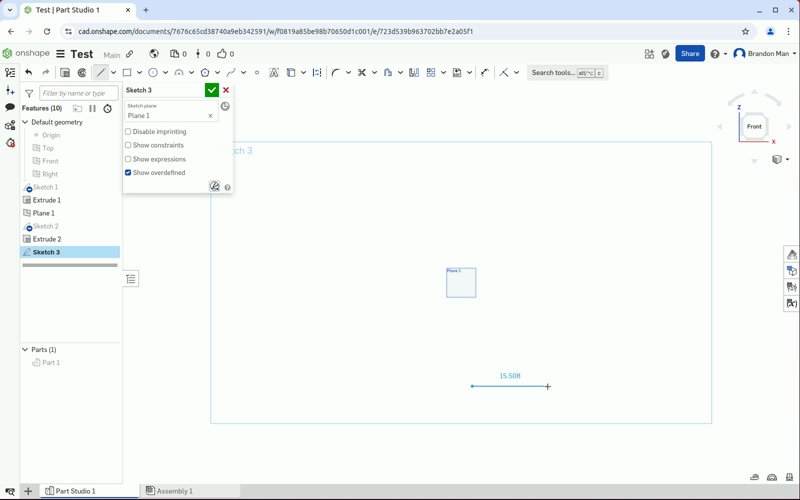
key_up(shift)
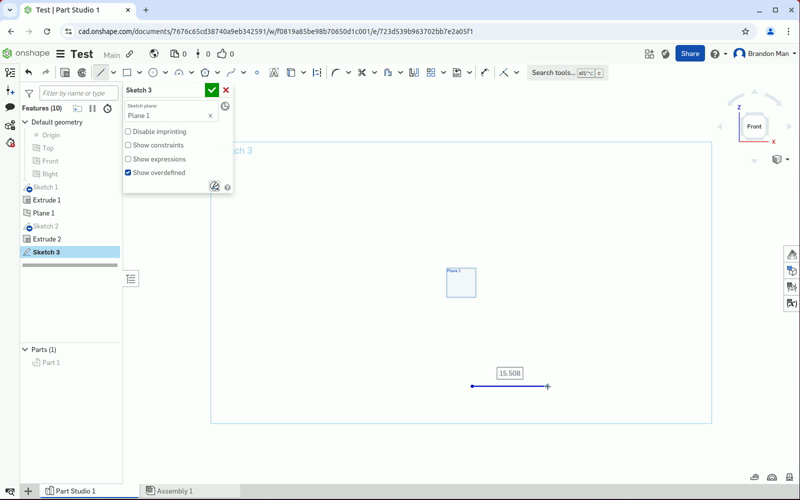
key_down(shift)
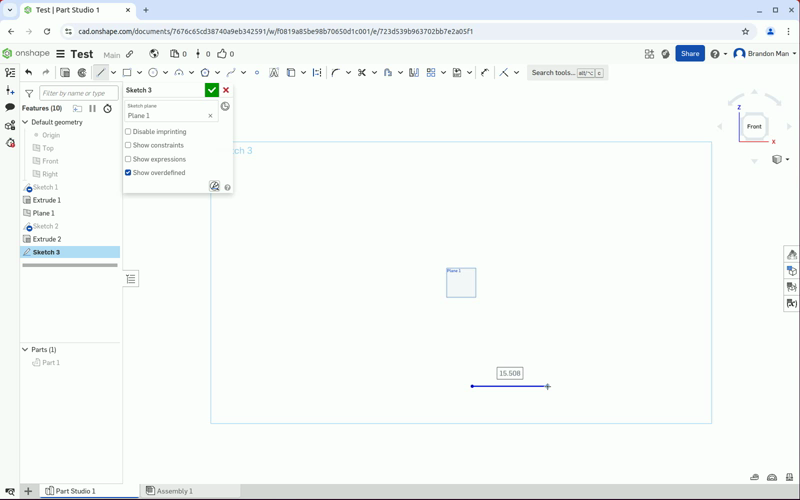
mouse_move(577, 386)
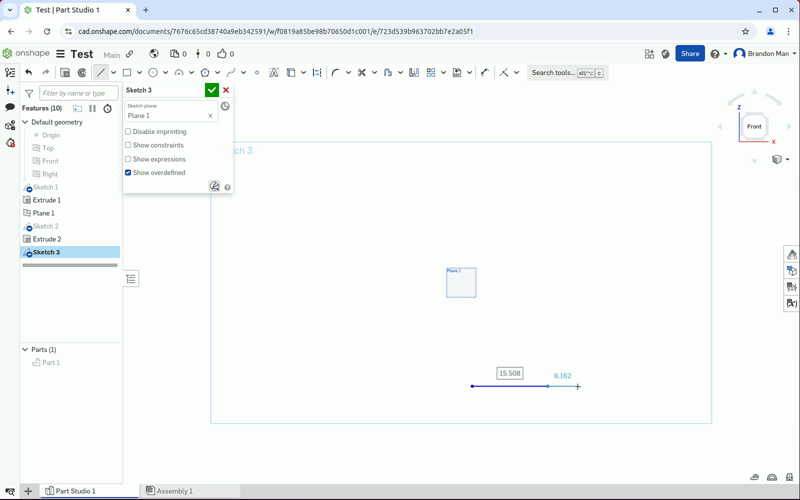
mouse_move(547, 382)
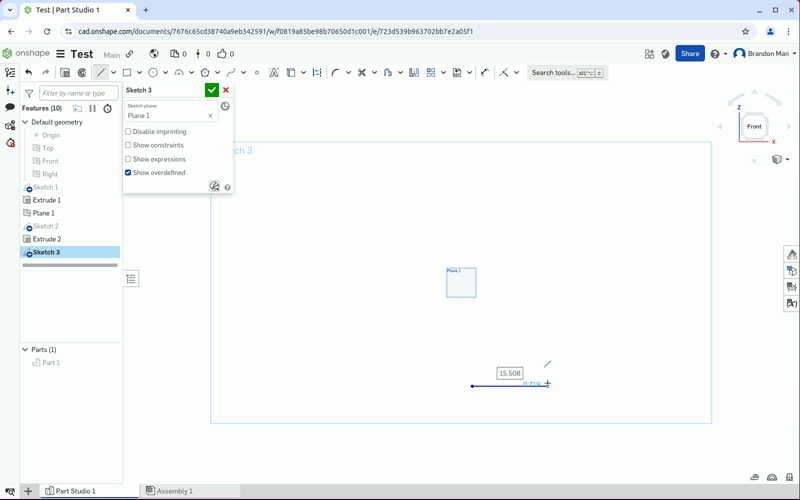
scroll(6)
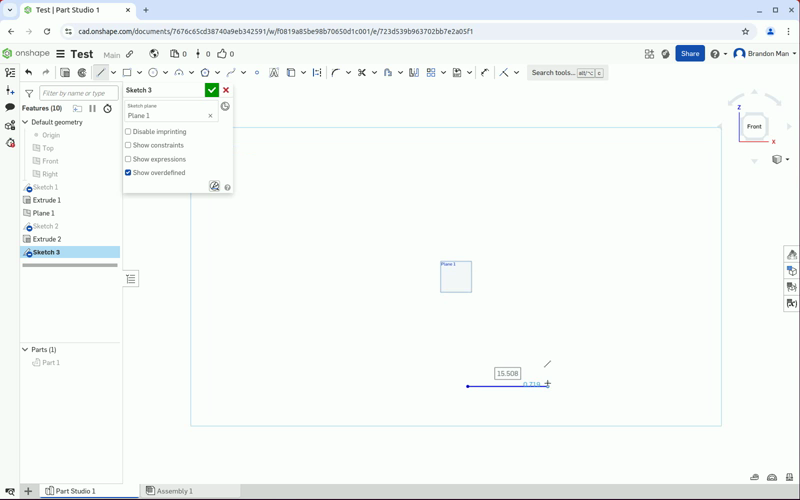
scroll(6)
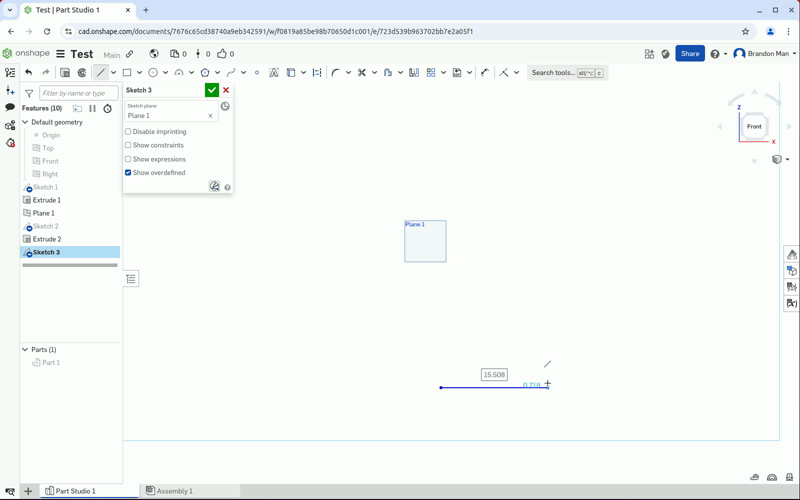
scroll(6)
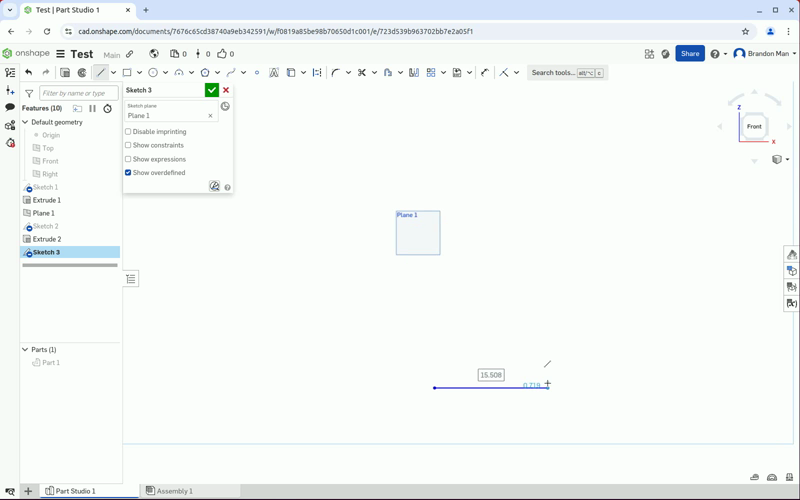
scroll(6)
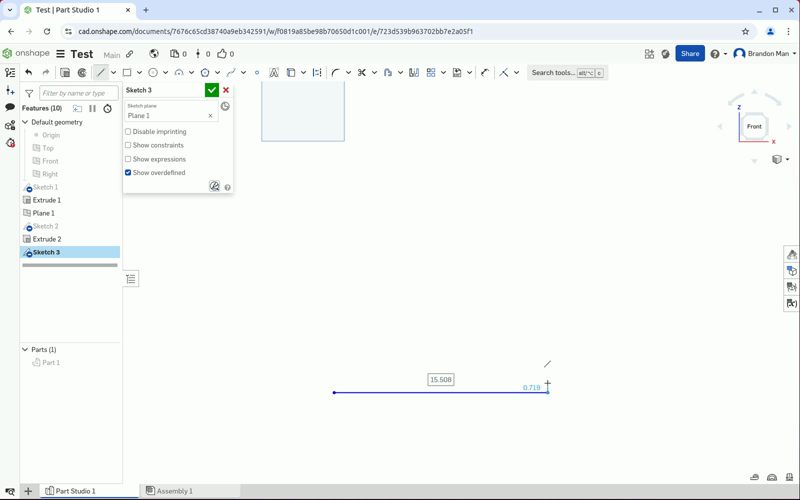
scroll(6)
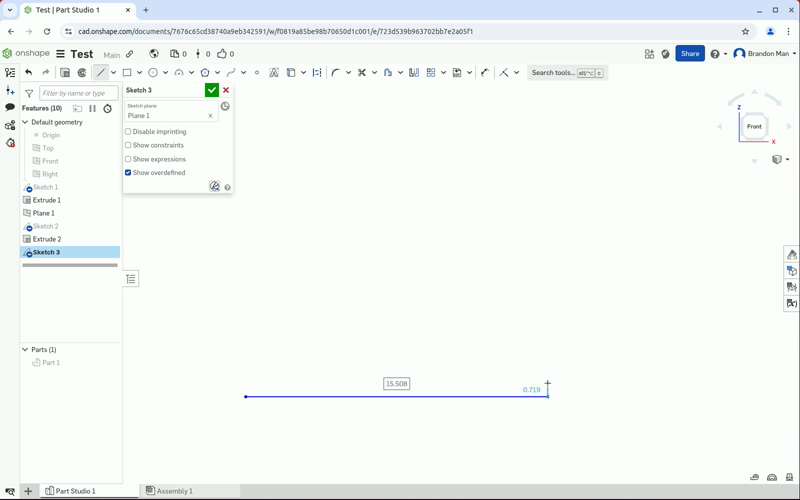
scroll(6)
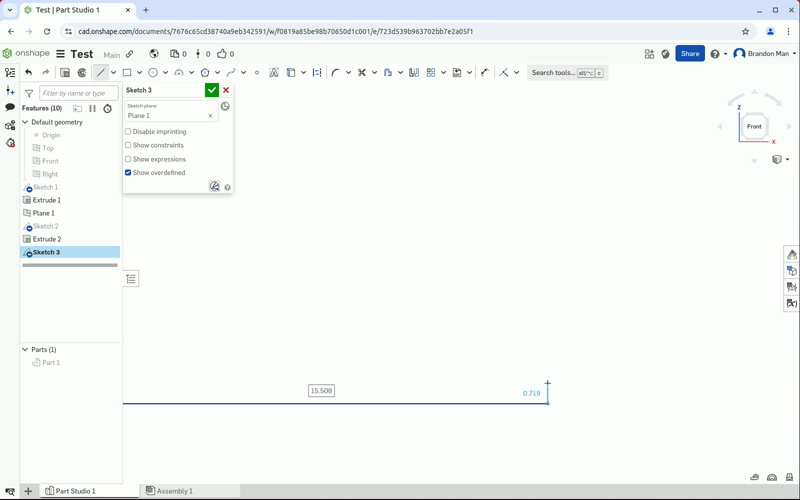
scroll(6)
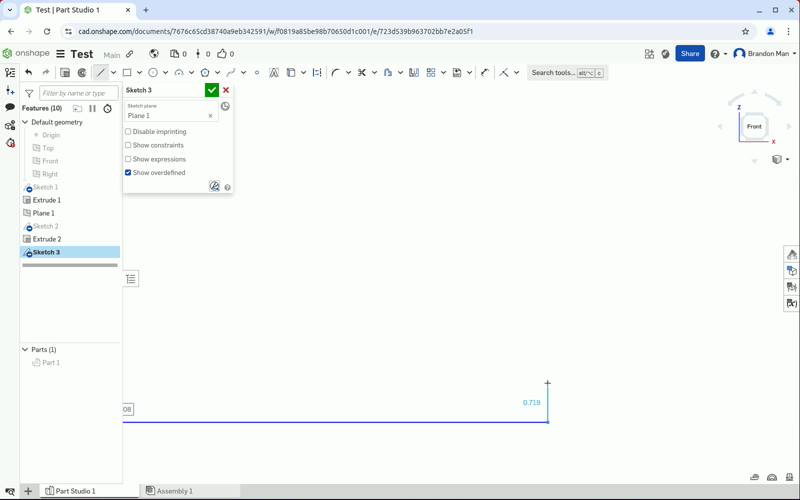
click(547, 382)
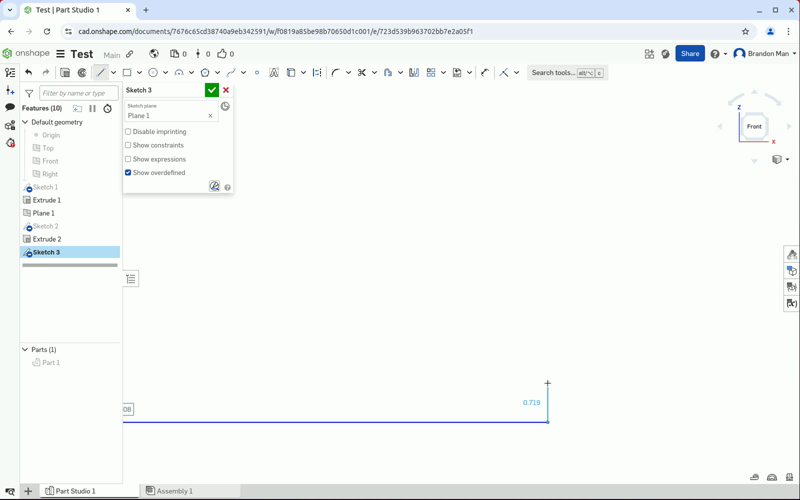
scroll(-6)
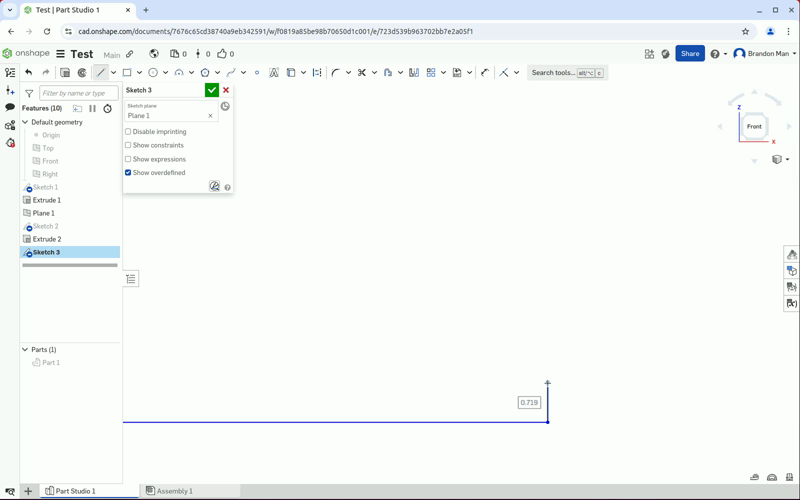
scroll(-6)
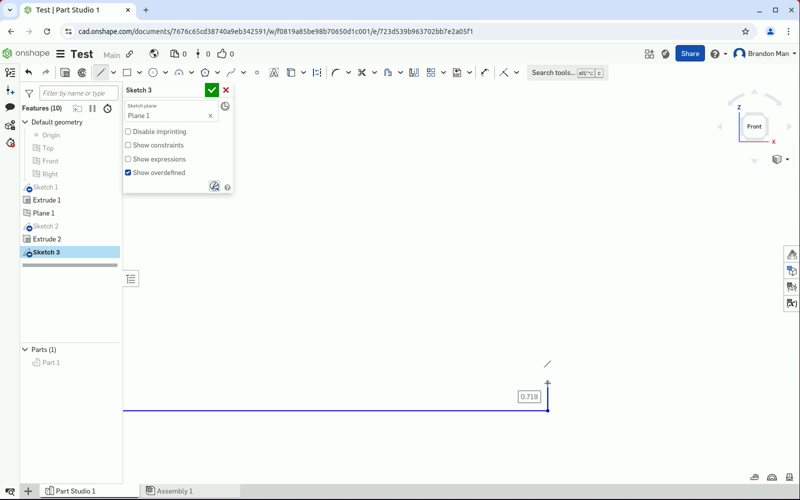
scroll(-6)
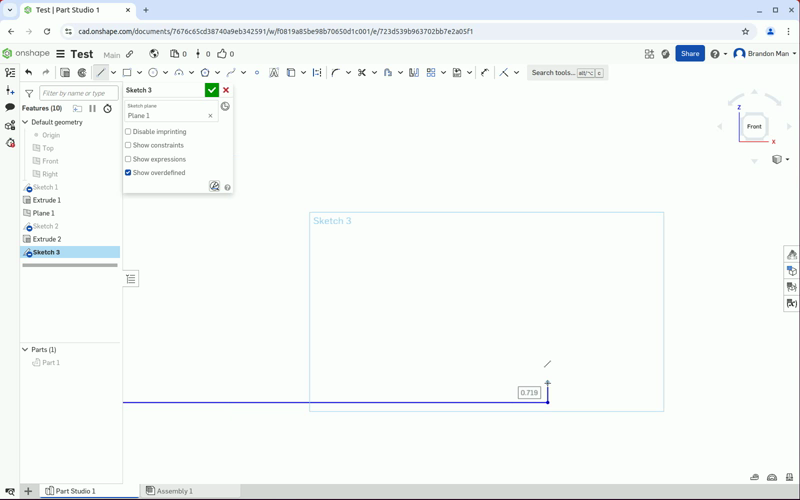
scroll(-6)
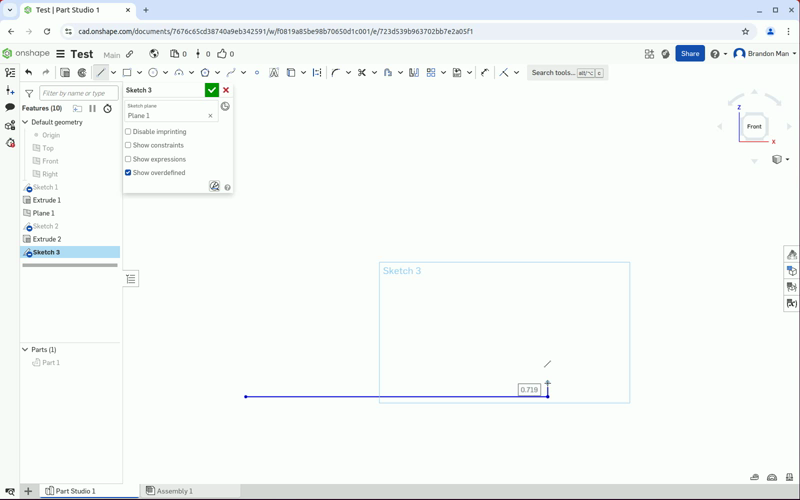
scroll(-6)
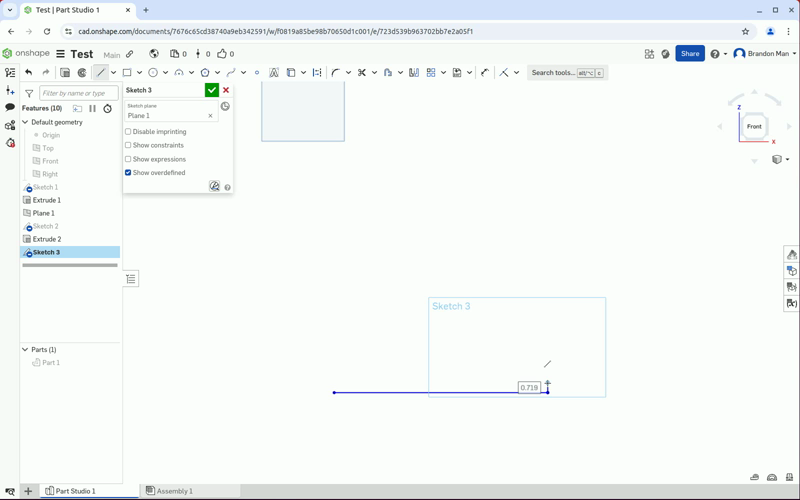
scroll(-6)
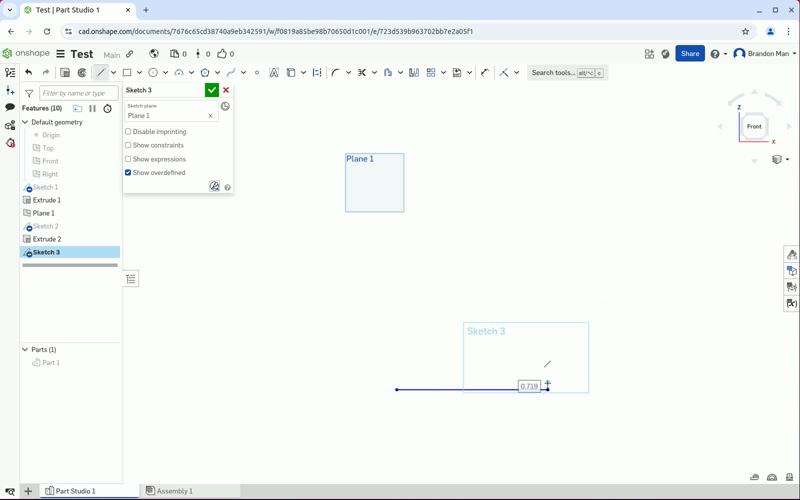
scroll(-6)
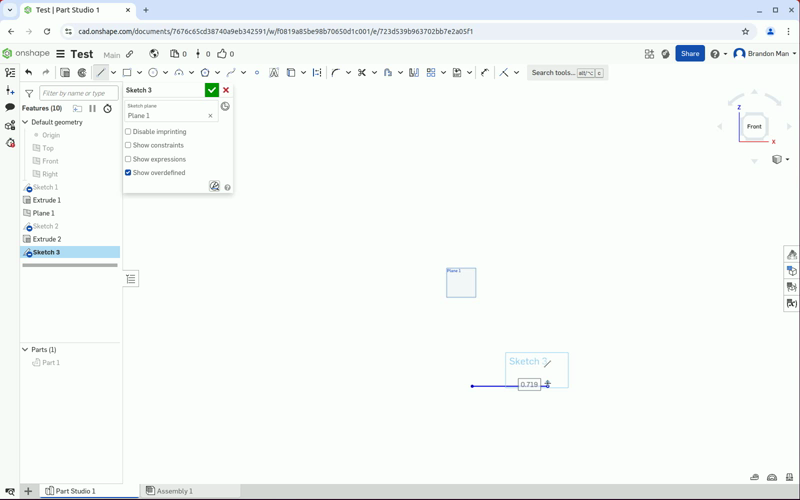
key_up(shift)
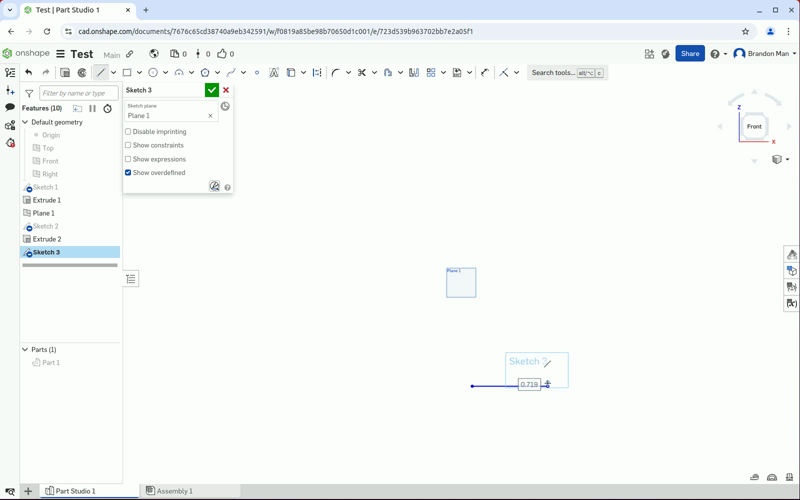
key_down(shift)
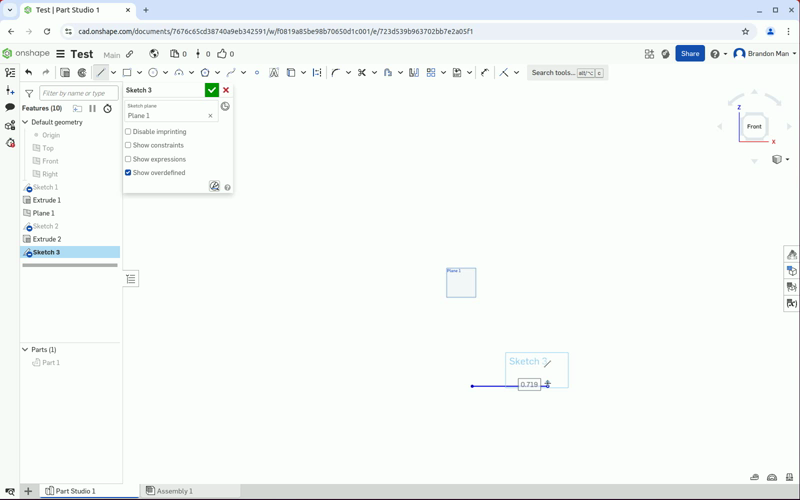
mouse_move(472, 382)
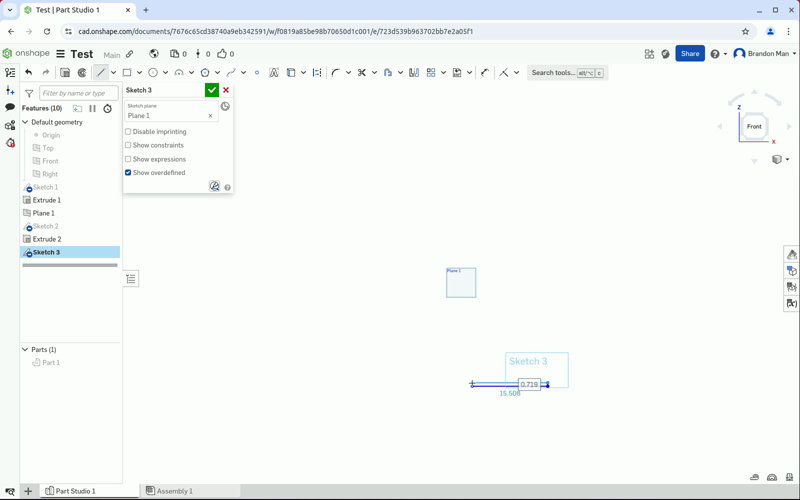
scroll(6)
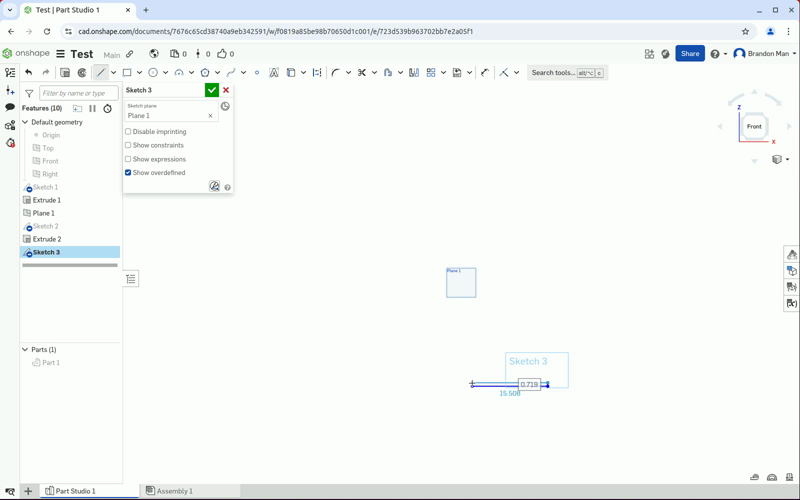
scroll(6)
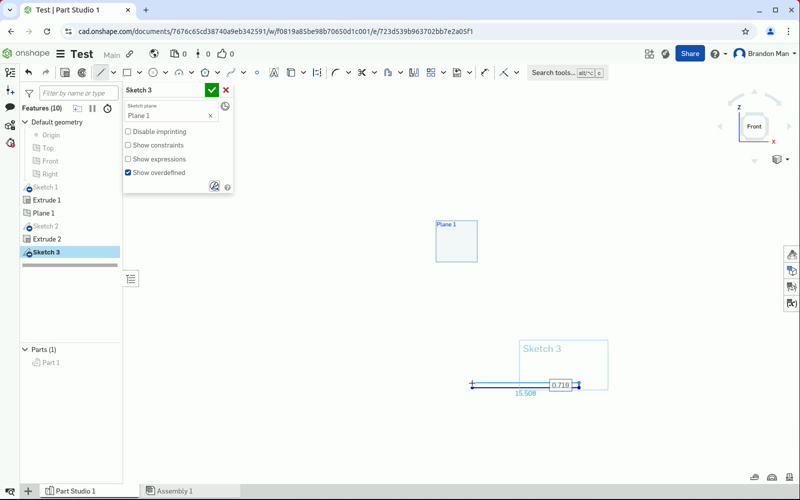
scroll(6)
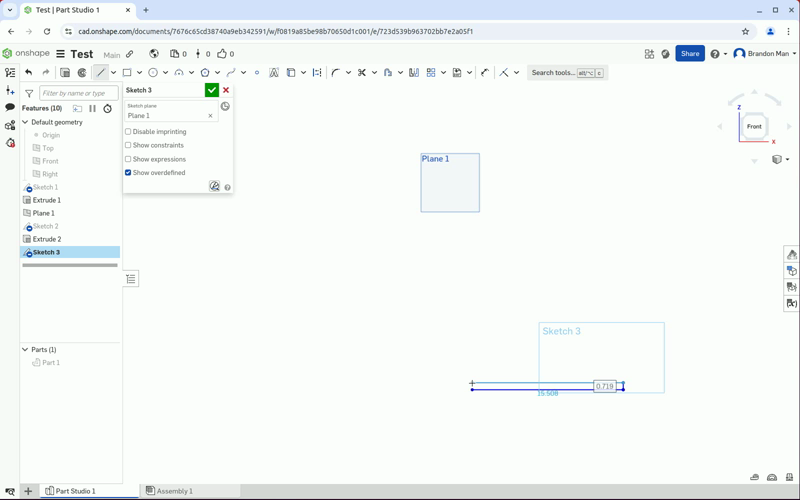
scroll(6)
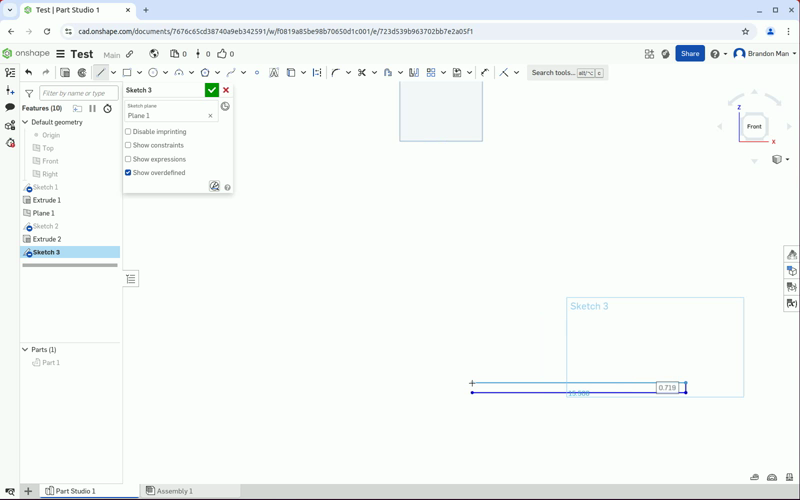
scroll(6)
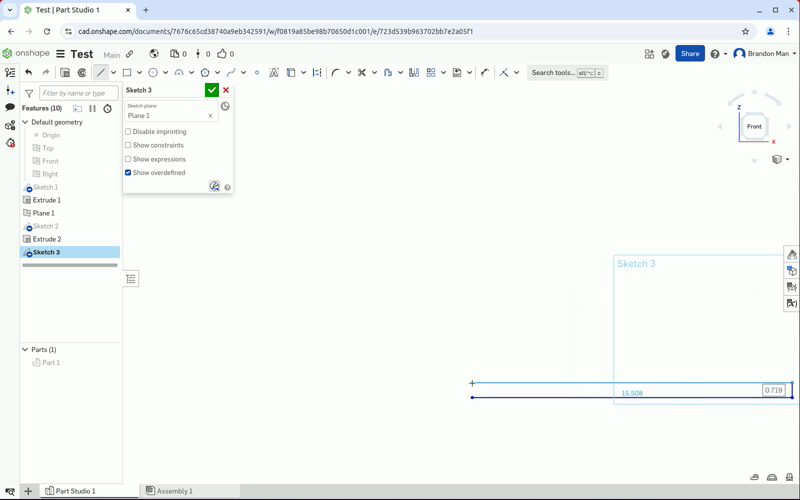
scroll(6)
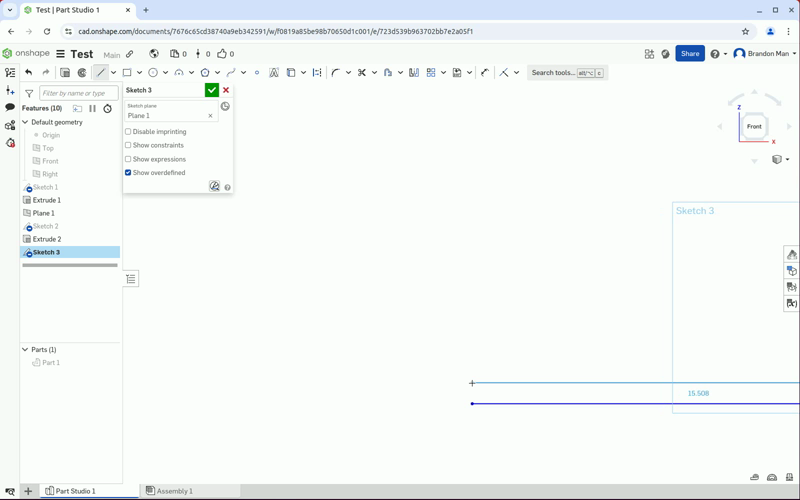
scroll(6)
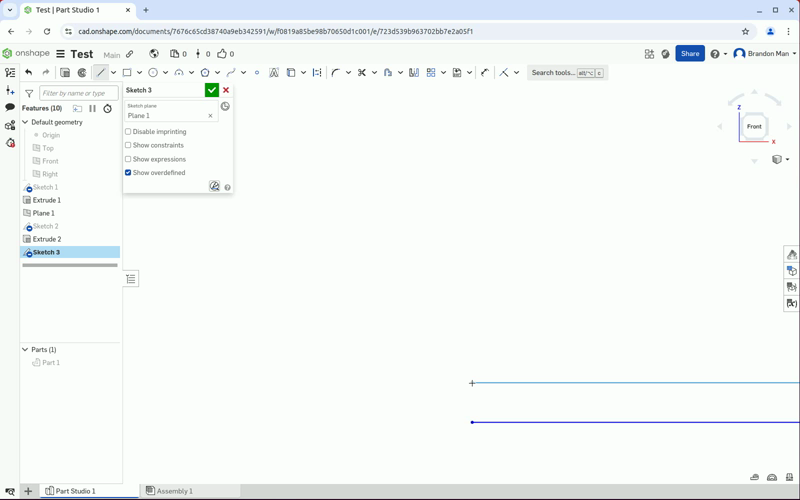
click(472, 382)
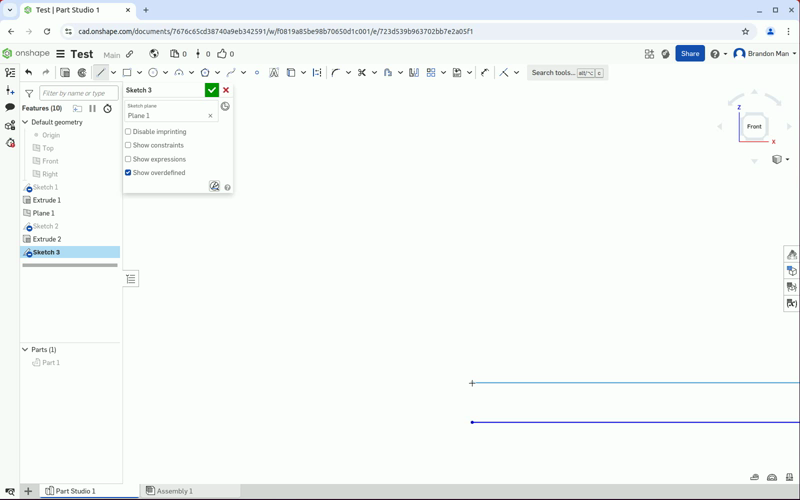
scroll(-6)
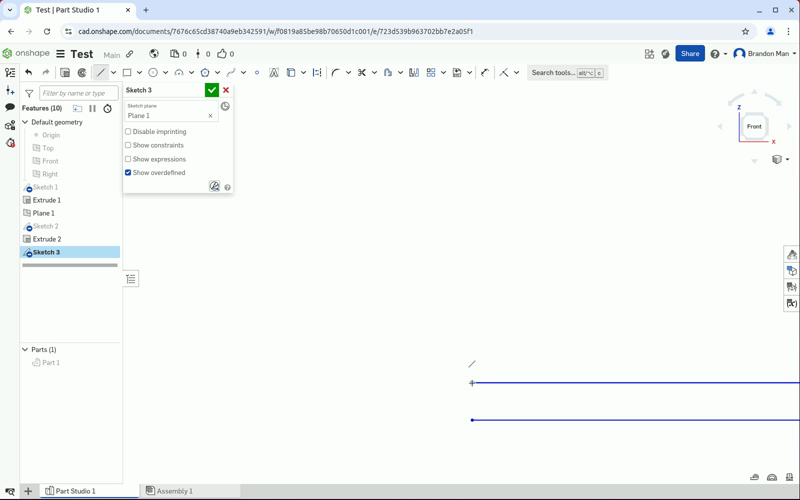
scroll(-6)
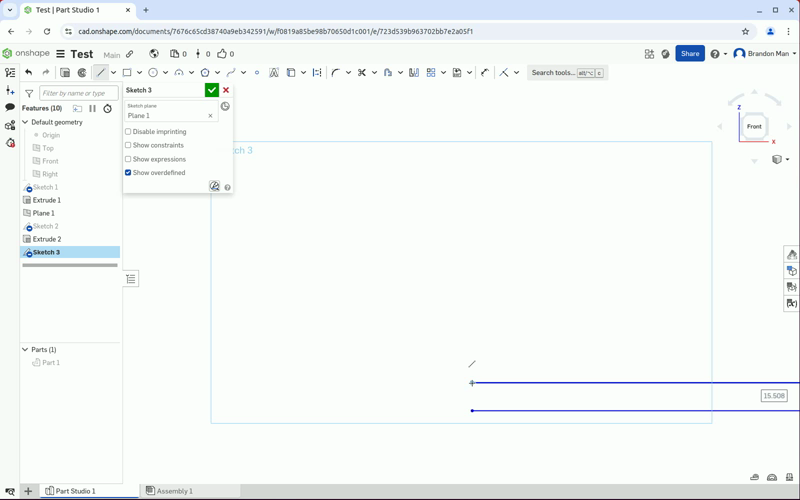
scroll(-6)
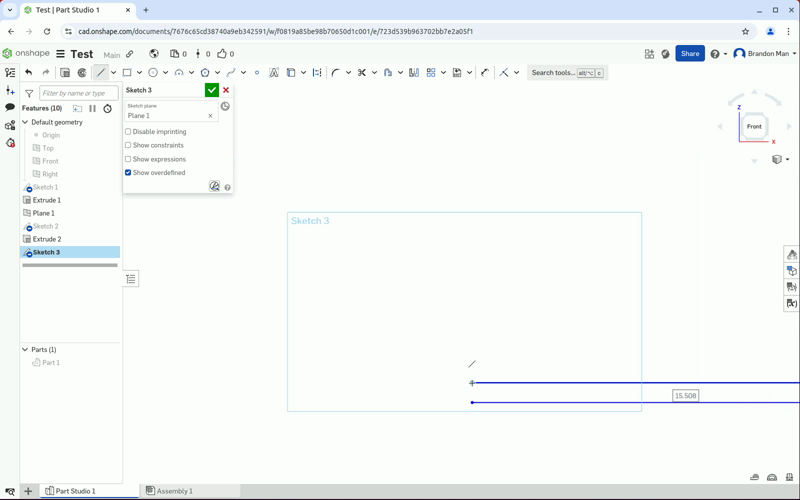
scroll(-6)
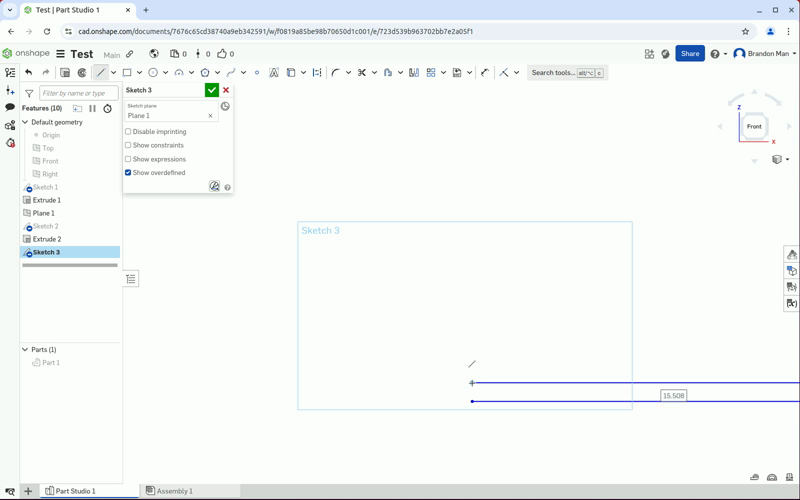
scroll(-6)
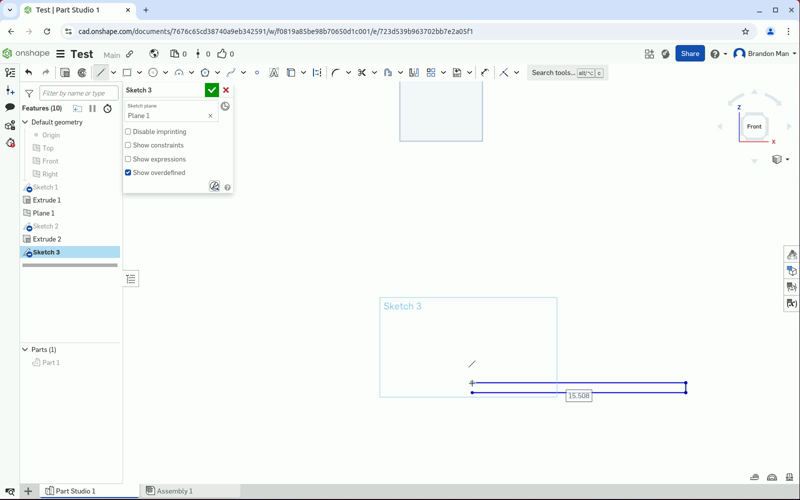
scroll(-6)
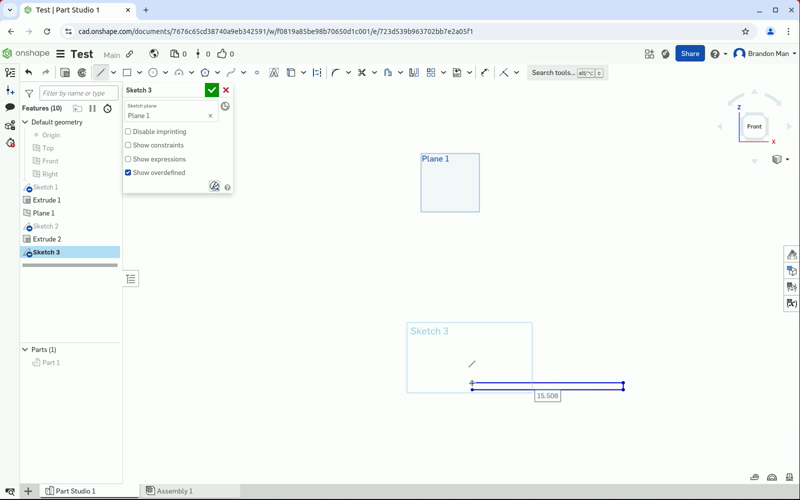
scroll(-6)
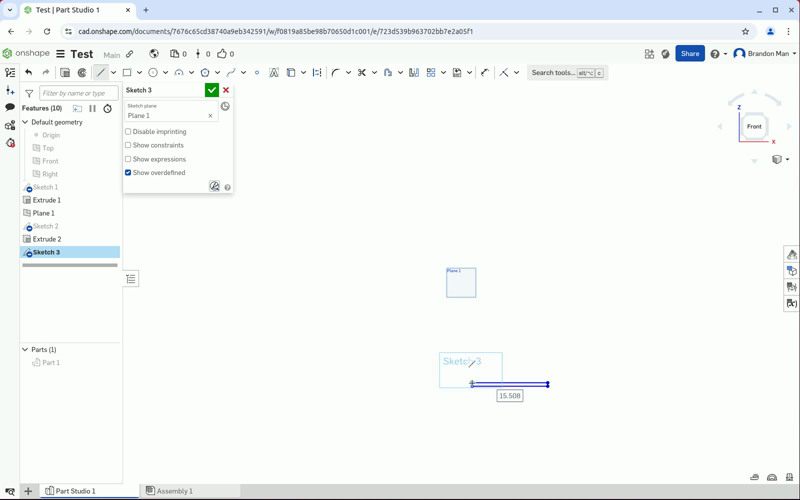
key_up(shift)
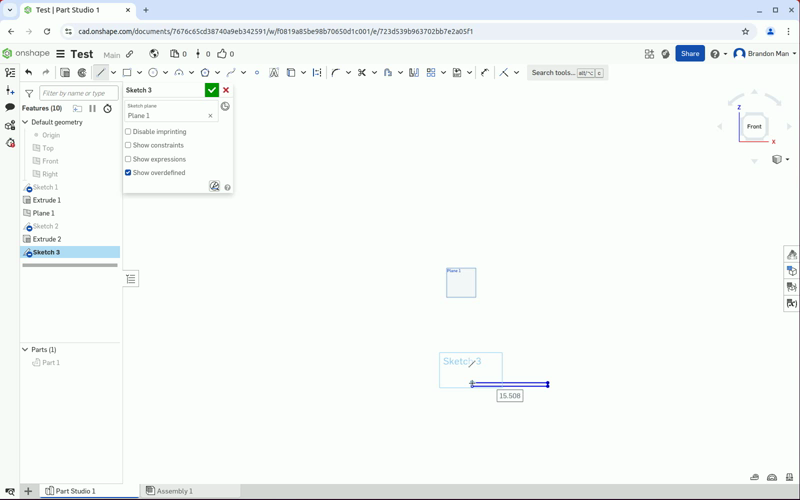
mouse_move(502, 382)
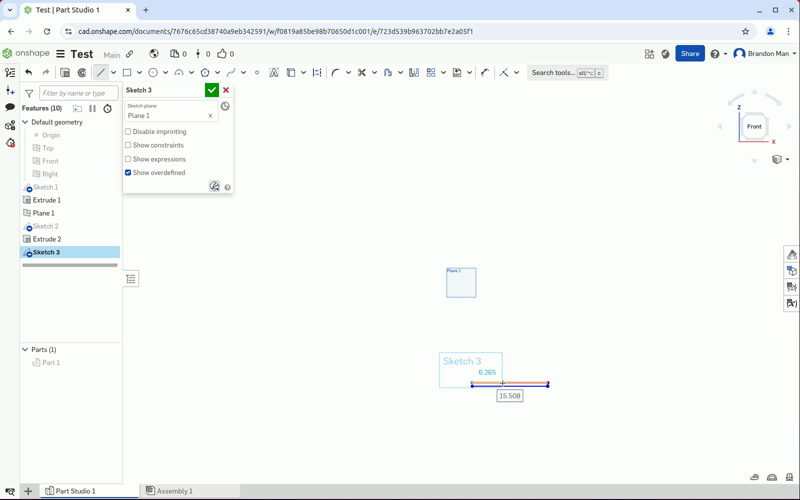
key_down(shift)
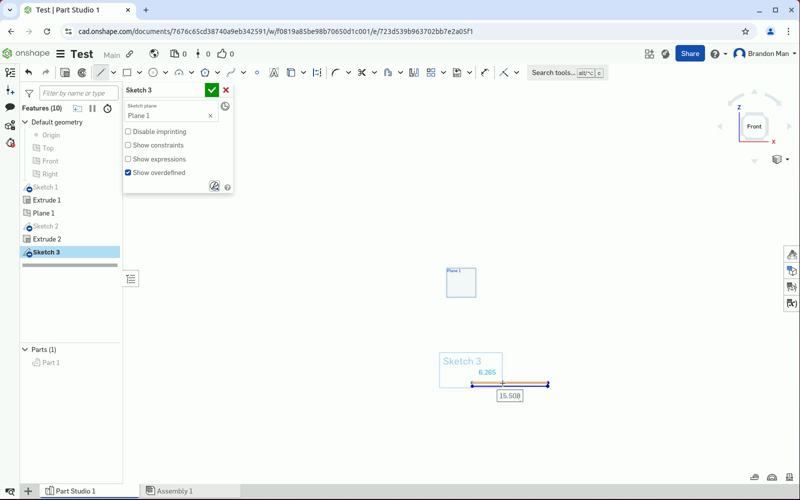
mouse_move(472, 386)
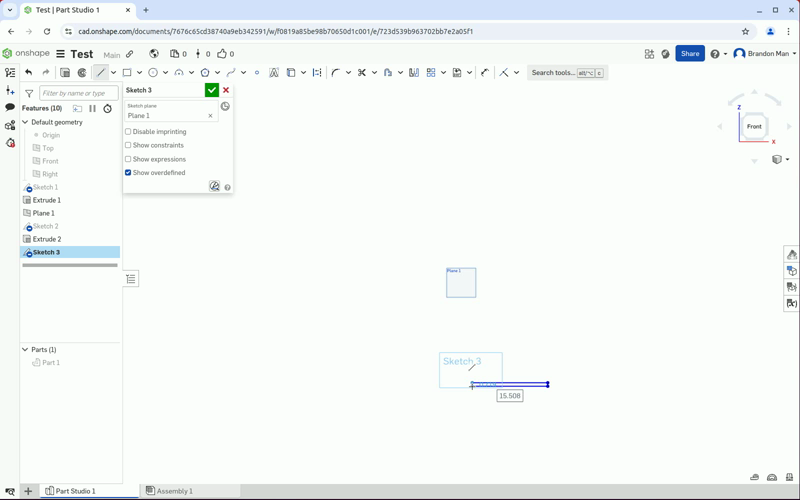
scroll(6)
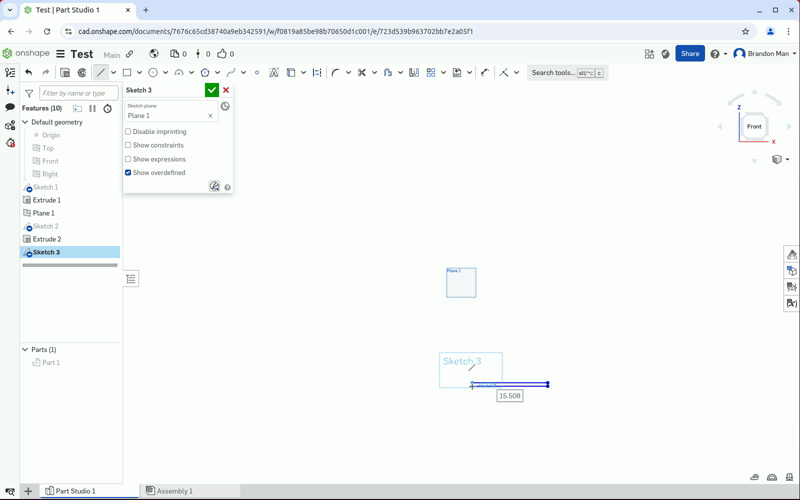
scroll(6)
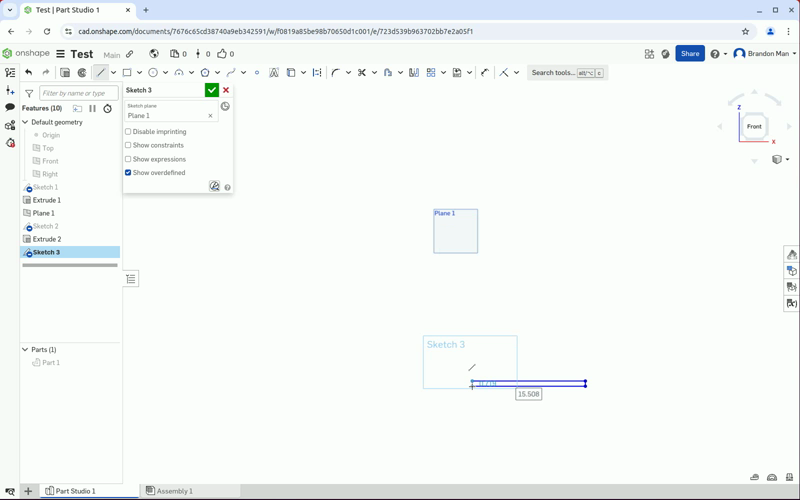
scroll(6)
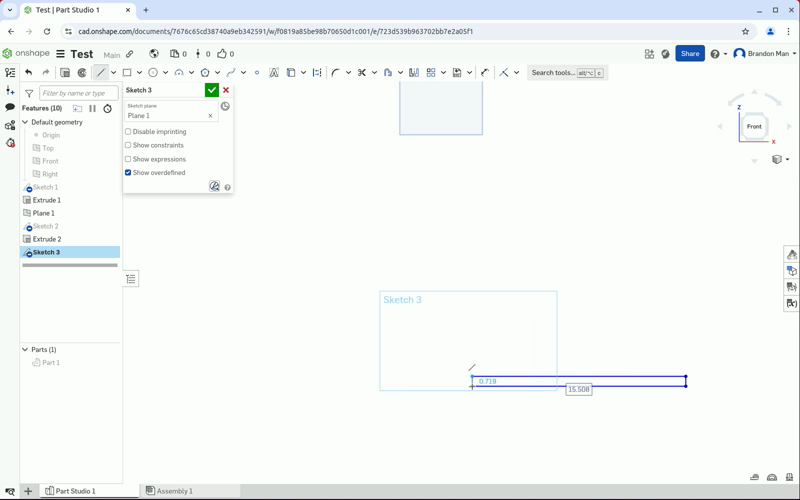
scroll(6)
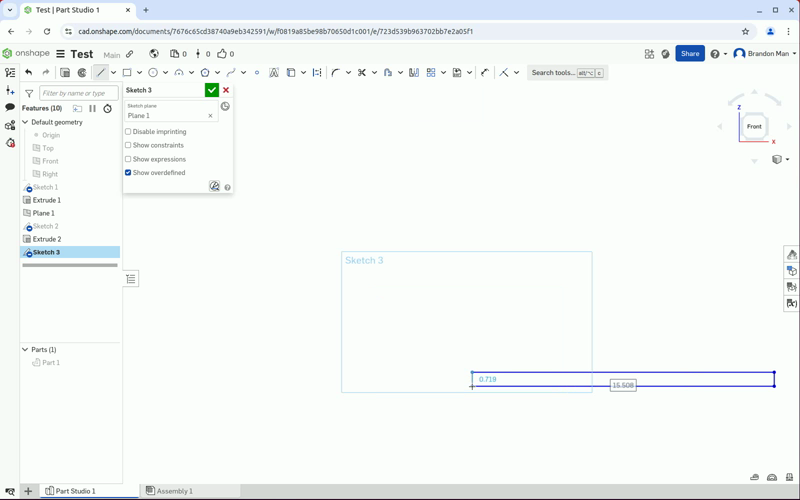
scroll(6)
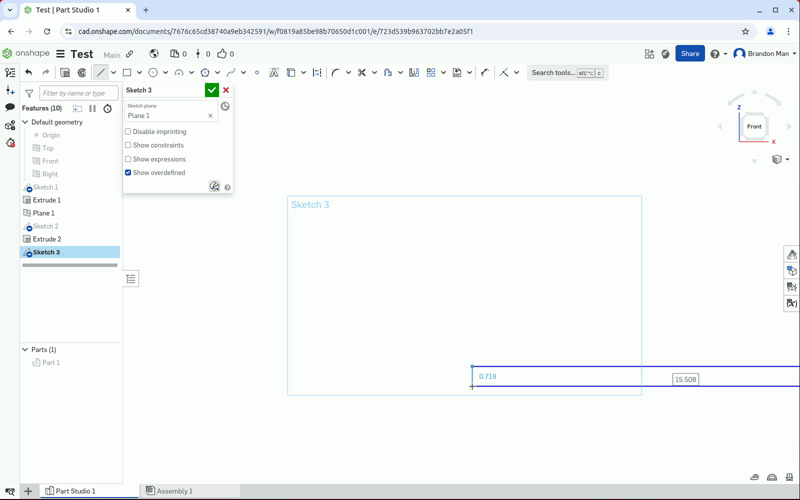
scroll(6)
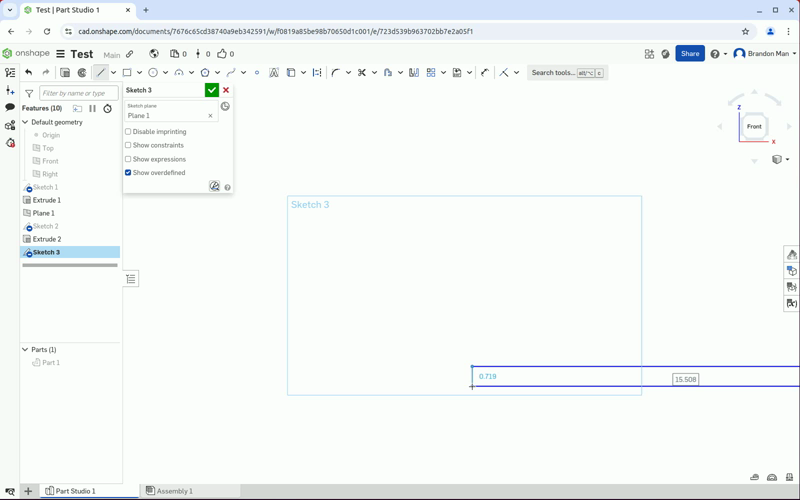
scroll(6)
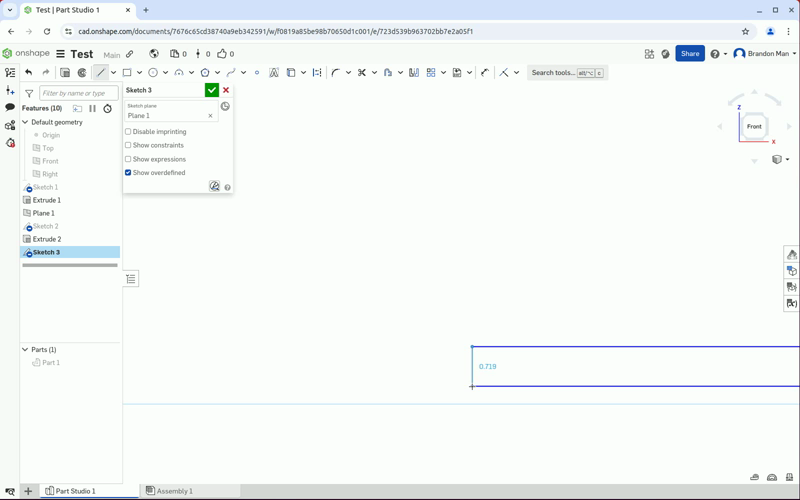
key_up(shift)
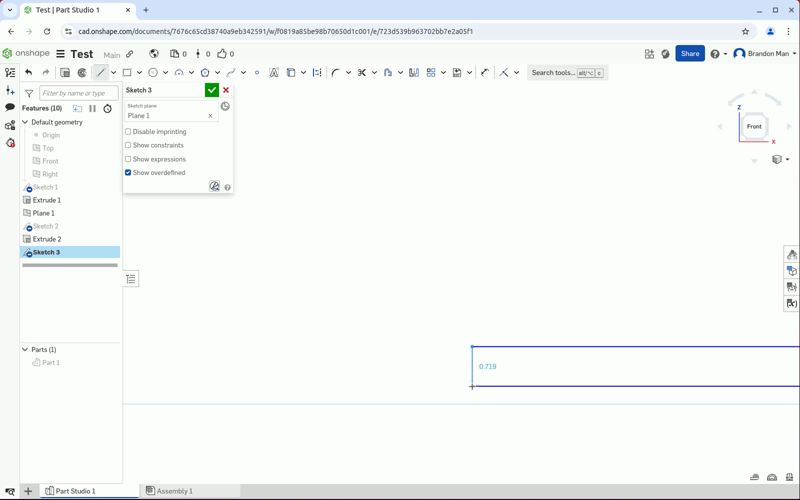
click(472, 386)
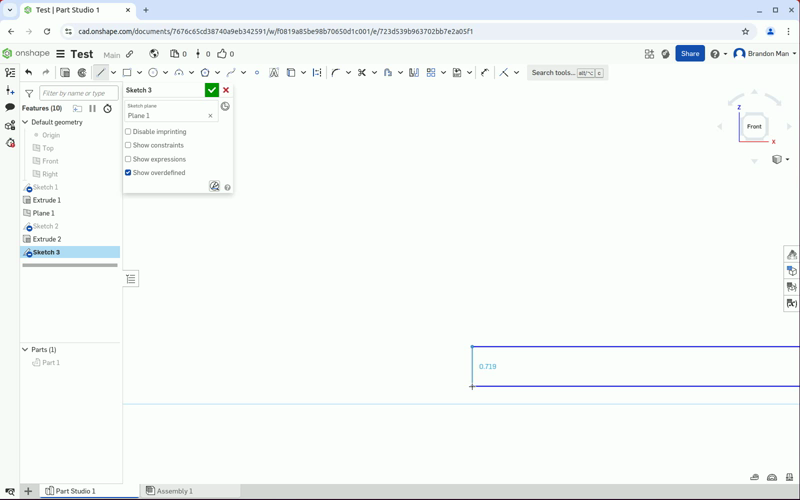
scroll(-6)
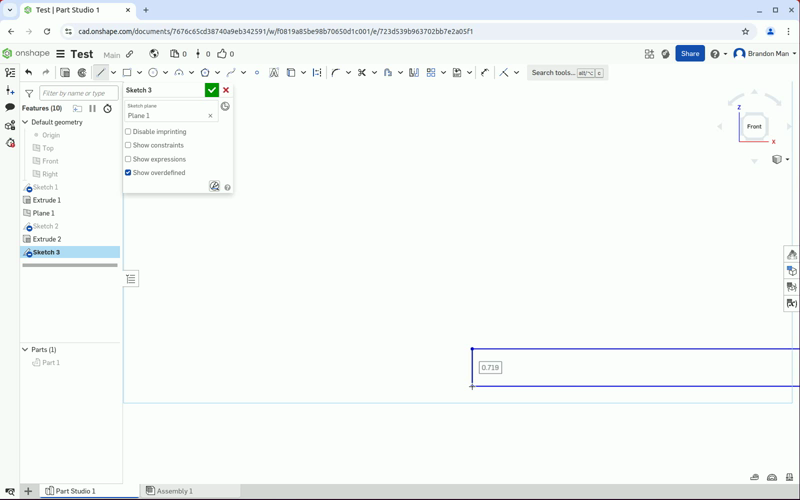
scroll(-6)
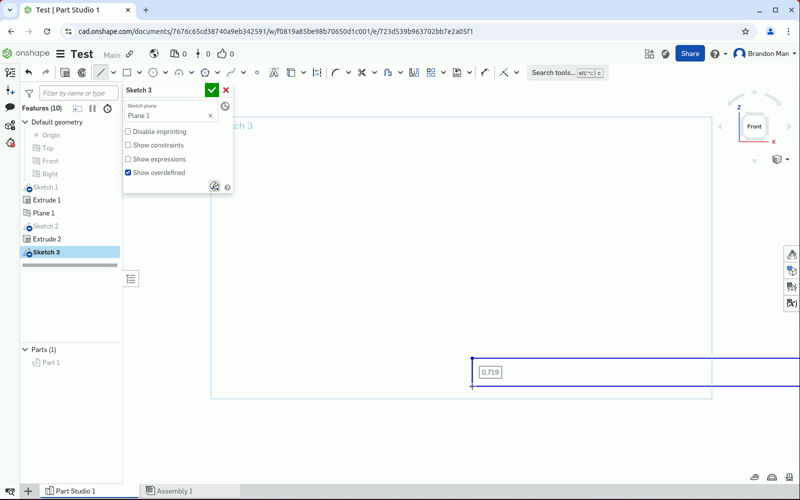
scroll(-6)
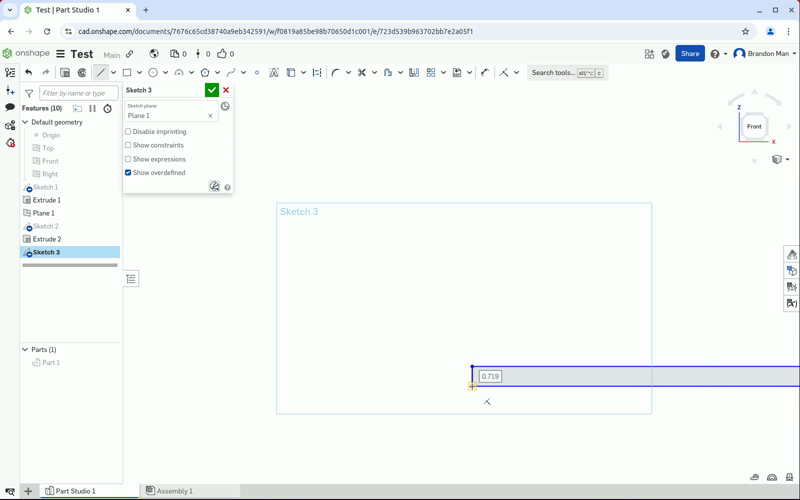
scroll(-6)
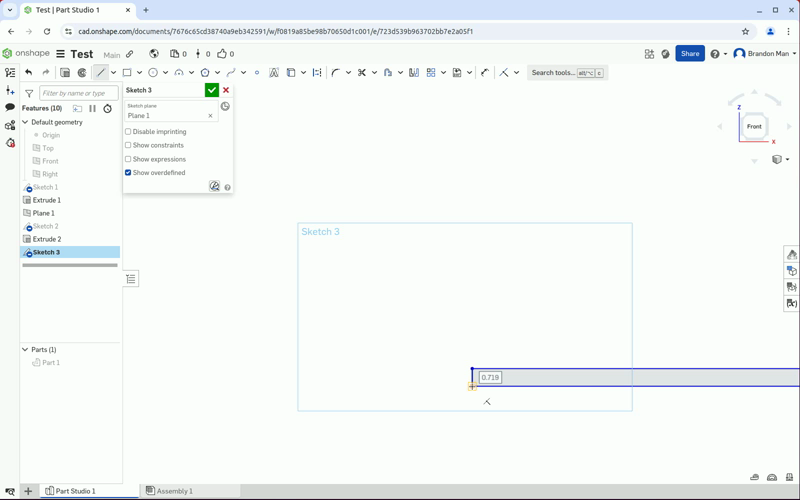
scroll(-6)
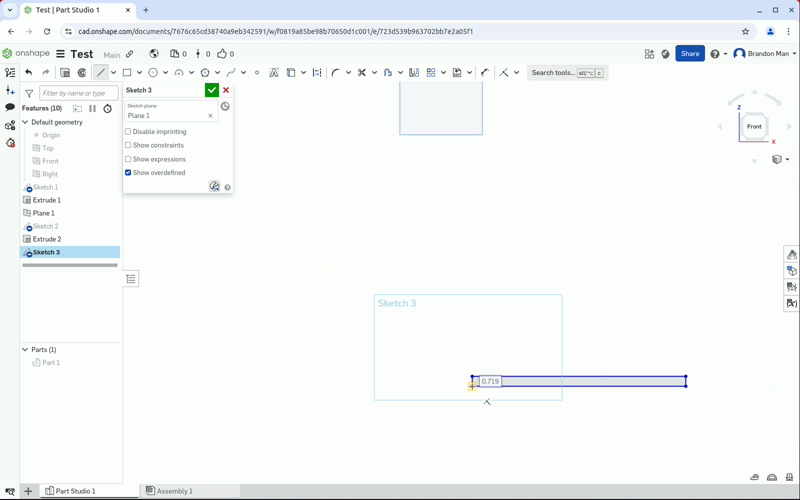
scroll(-6)
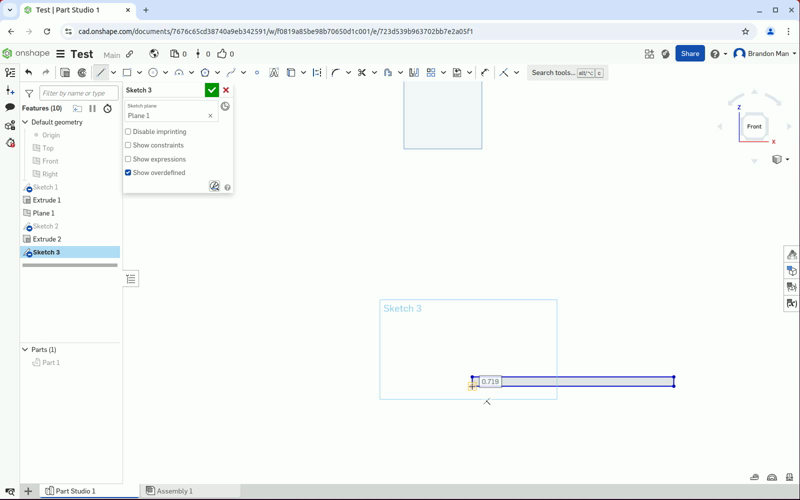
scroll(-6)
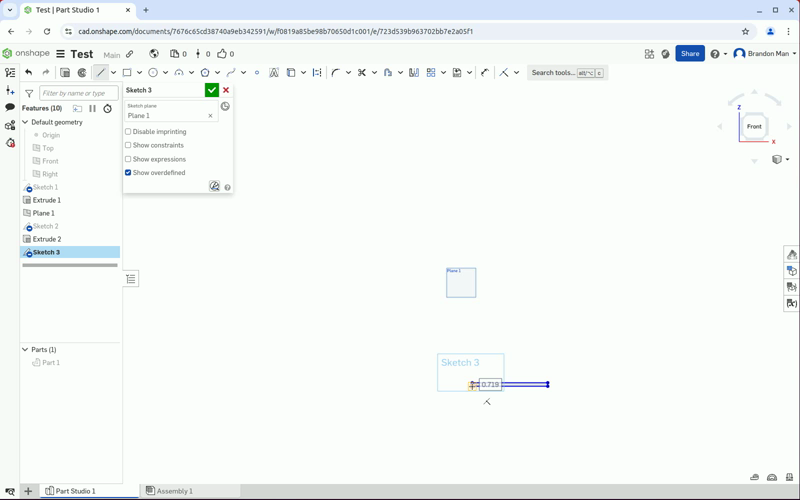
key(esc)
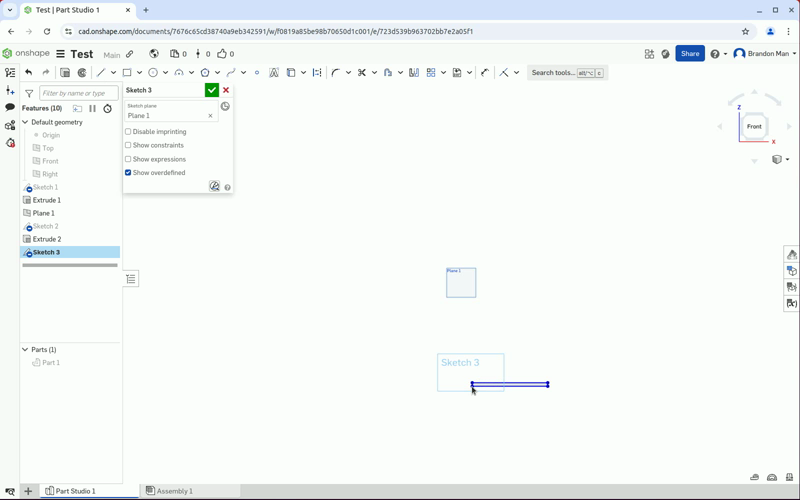
mouse_move(510, 385)
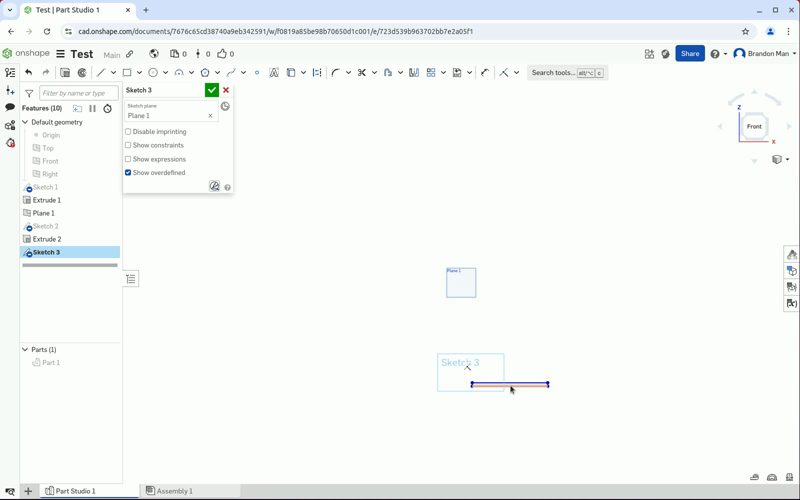
scroll(6)
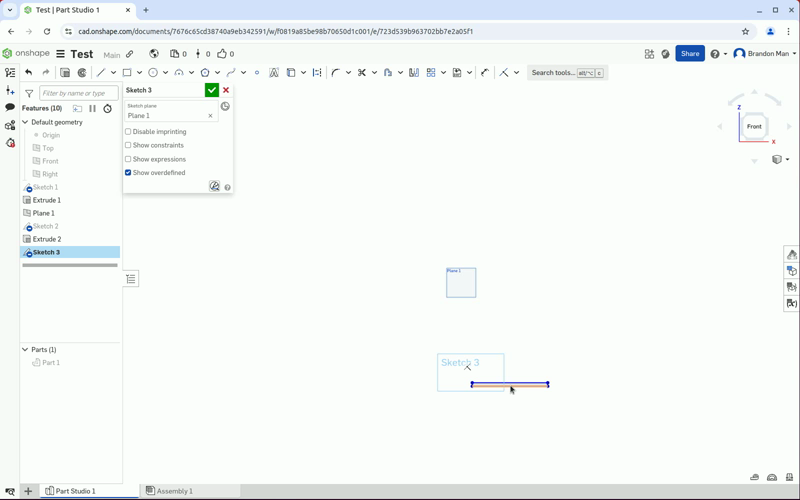
scroll(6)
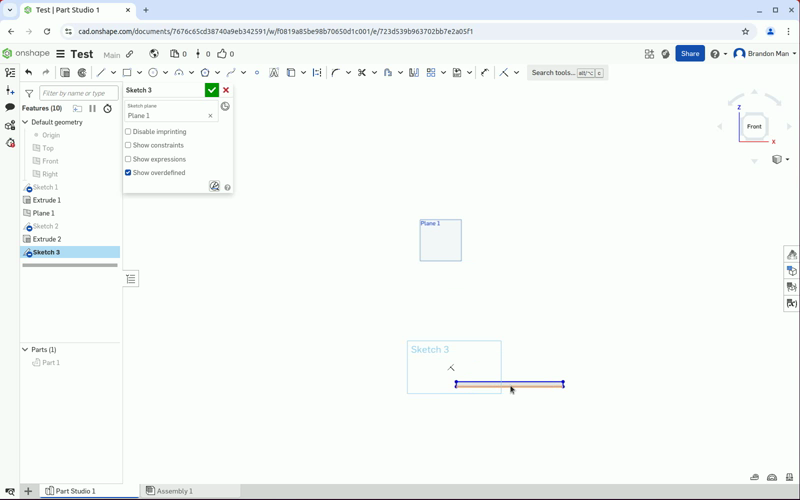
scroll(6)
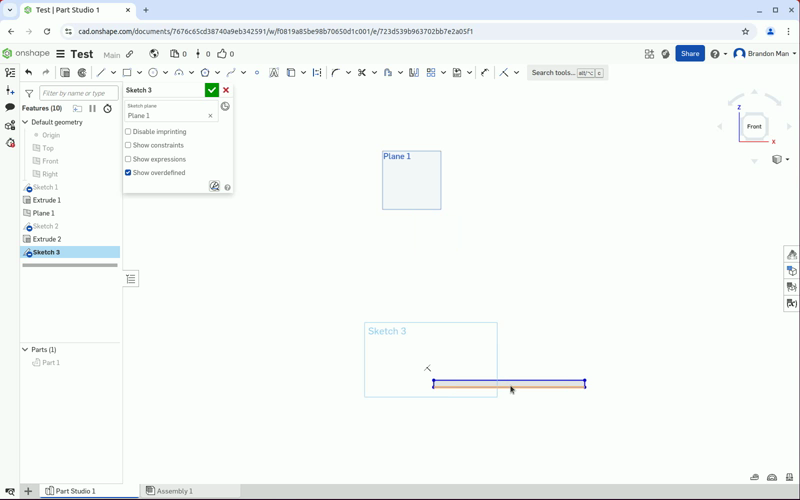
scroll(6)
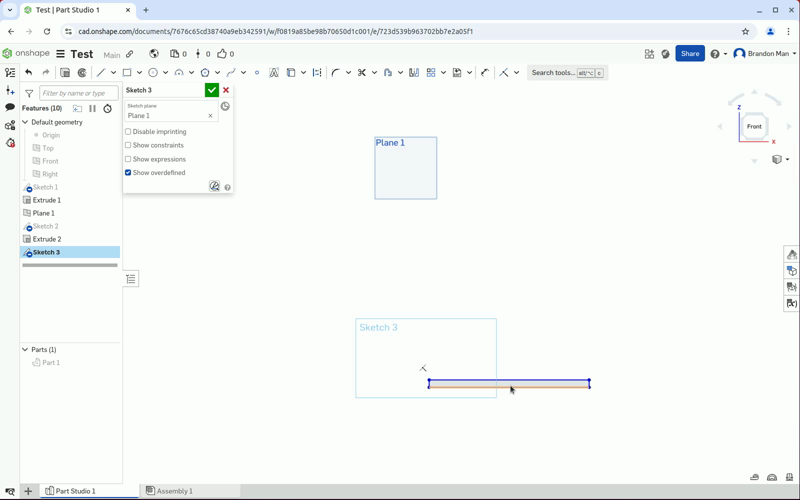
scroll(6)
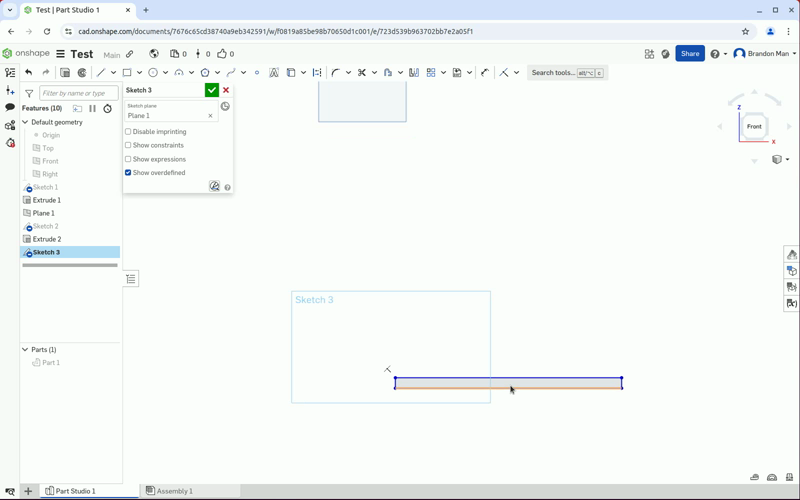
scroll(6)
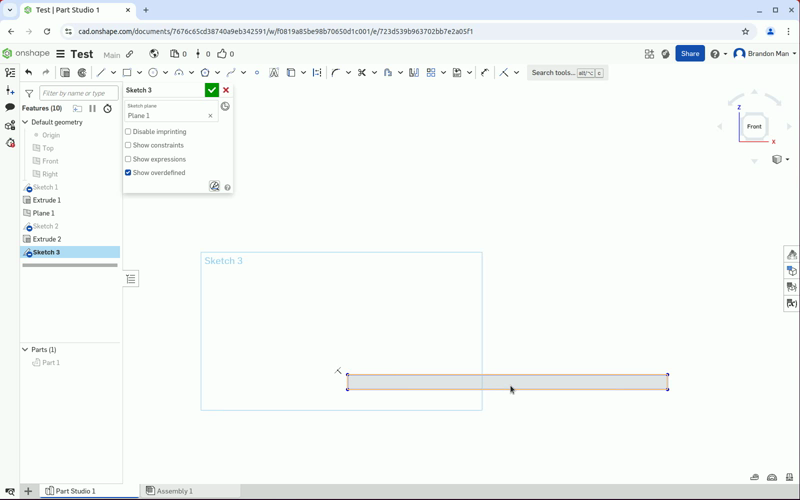
scroll(6)
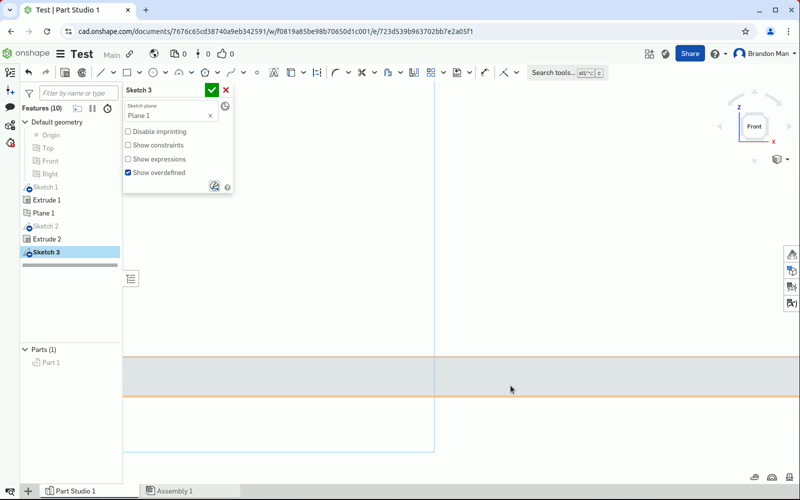
click(510, 385)
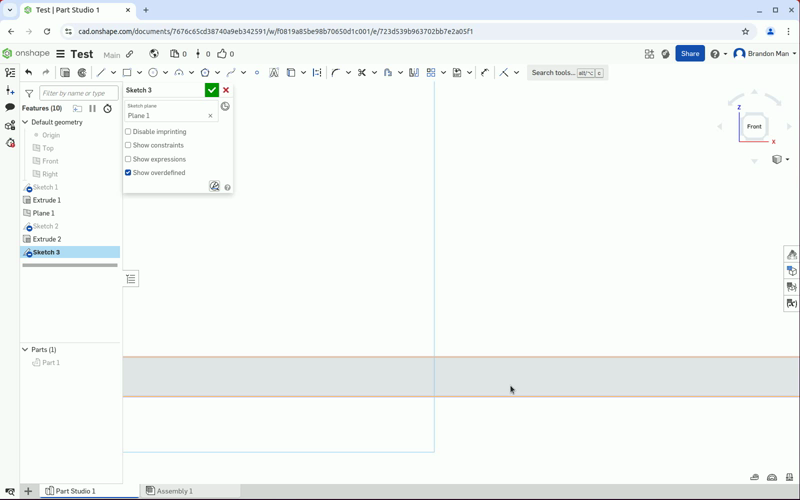
scroll(-6)
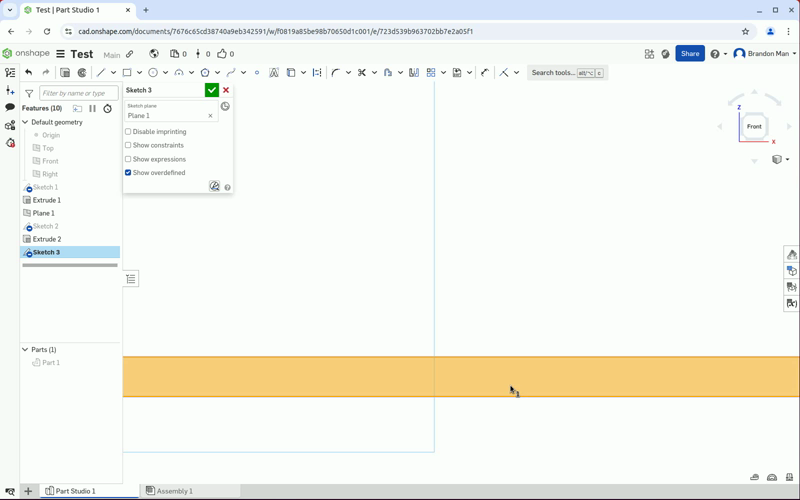
scroll(-6)
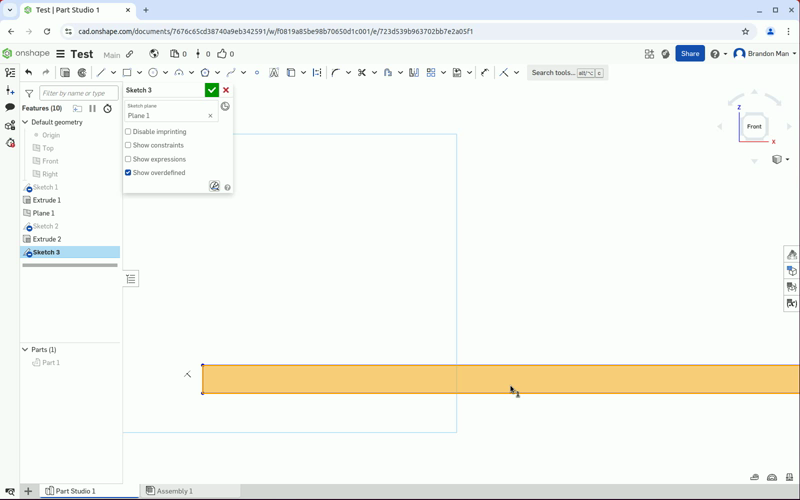
scroll(-6)
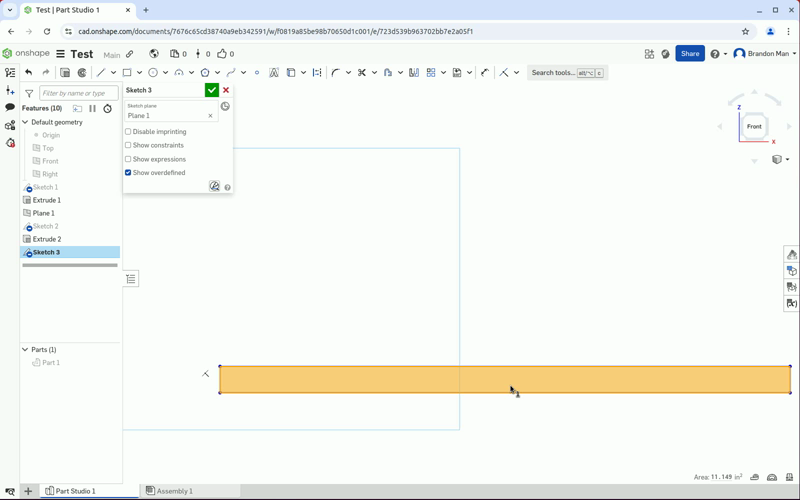
scroll(-6)
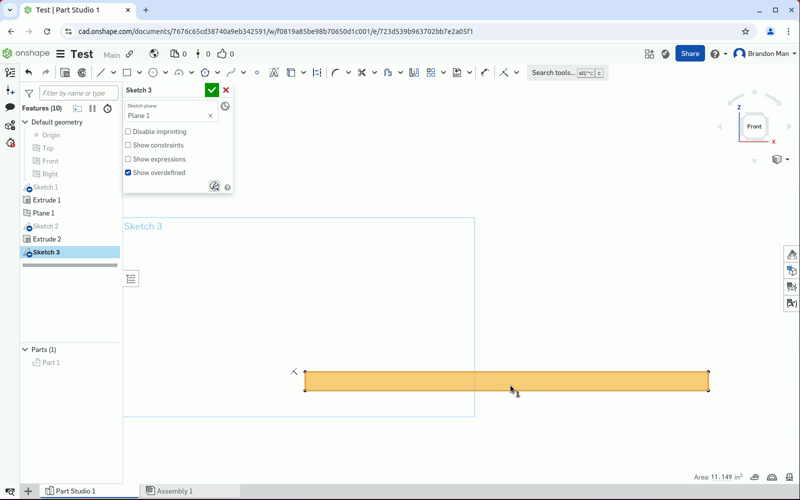
scroll(-6)
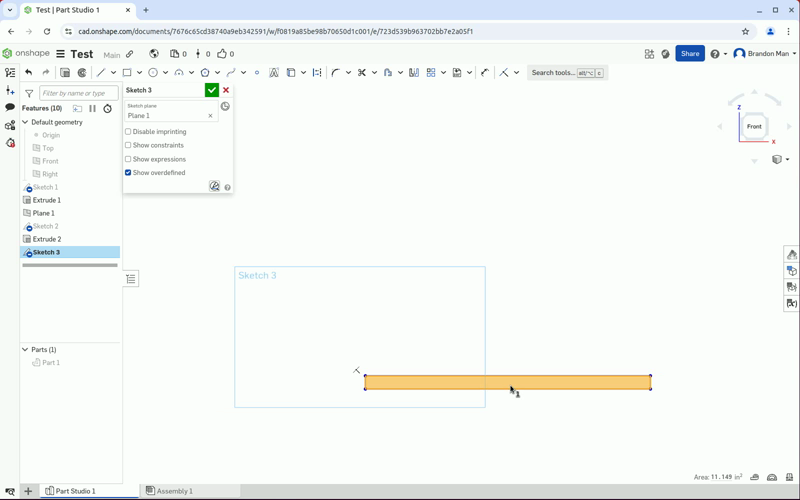
scroll(-6)
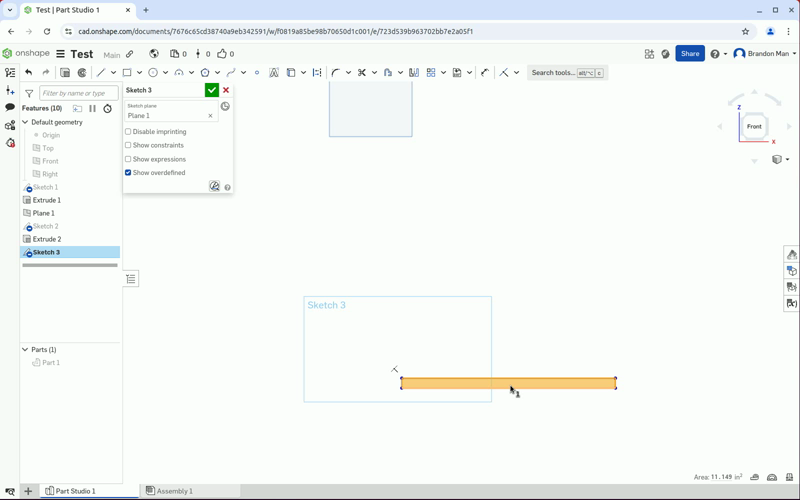
scroll(-6)
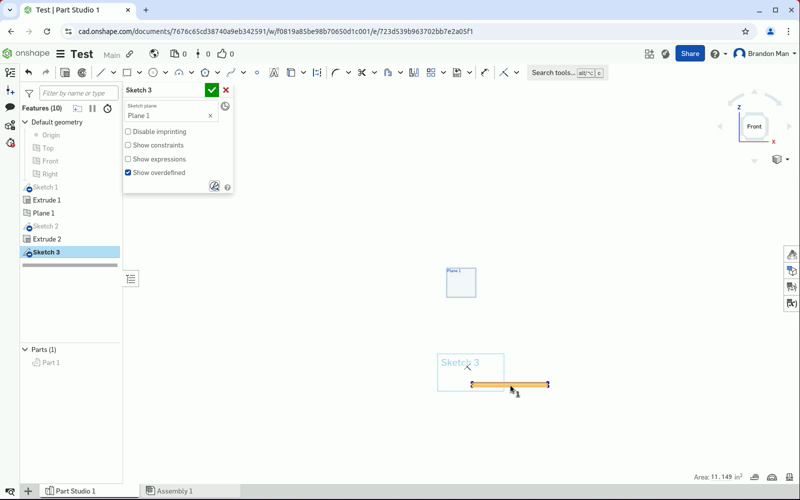
mouse_move(73, 352)
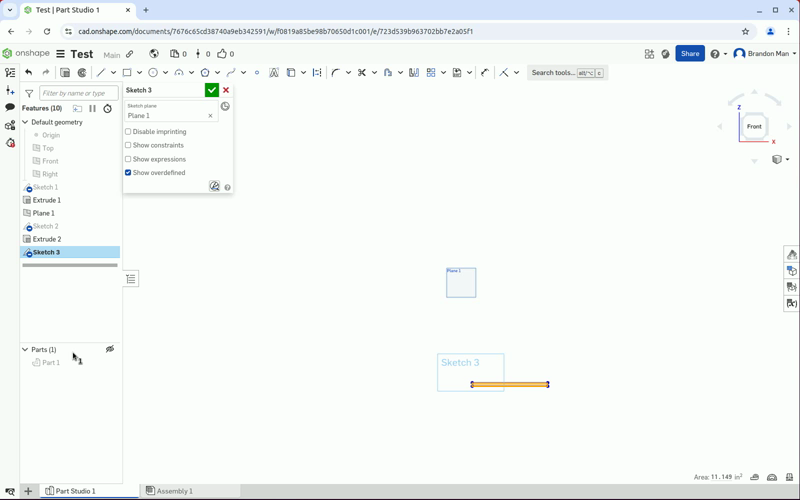
key(shift+y)
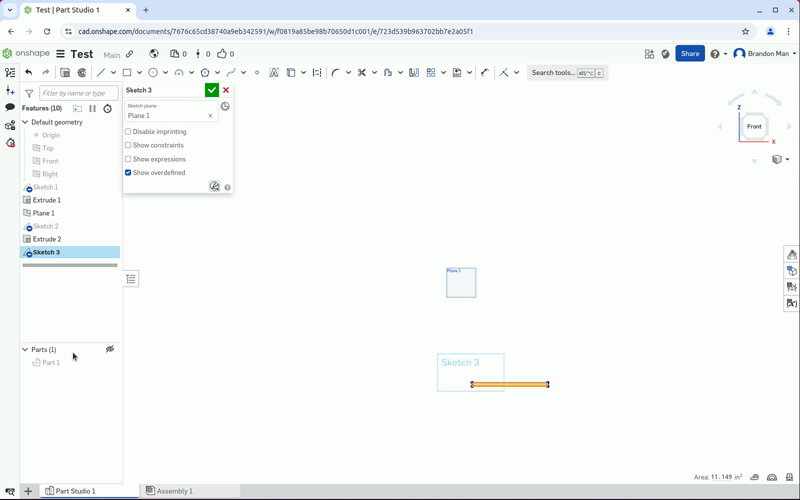
key(shift+e)
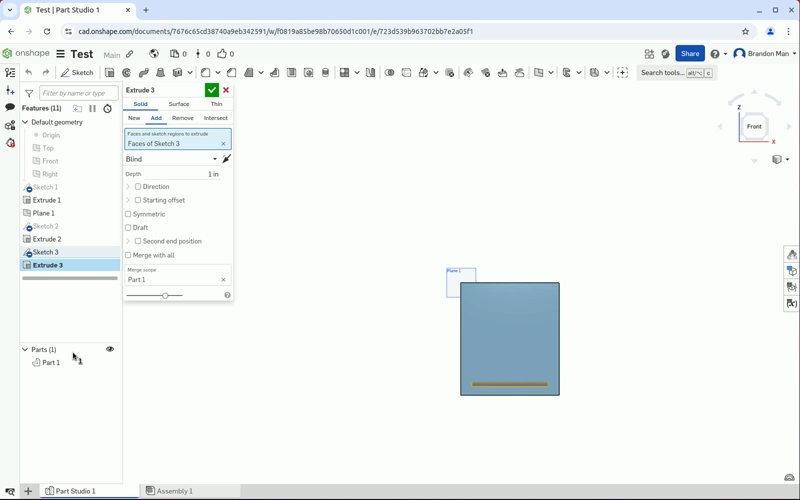
mouse_move(143, 106)
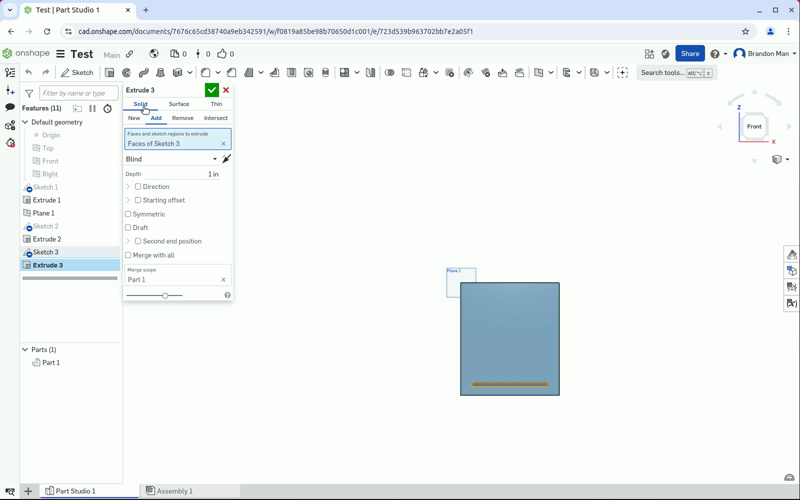
click(143, 106)
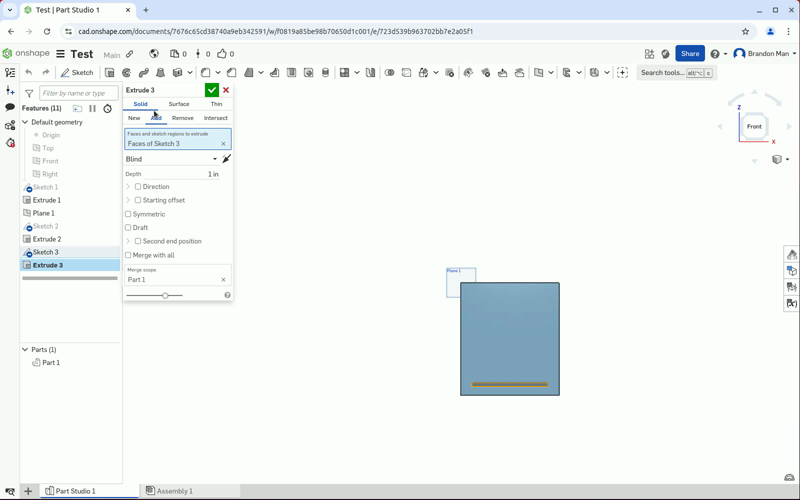
mouse_move(186, 120)
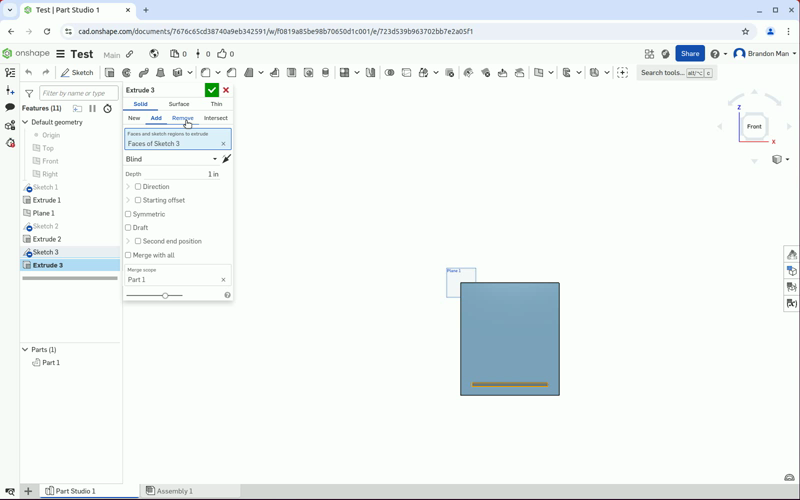
click(186, 120)
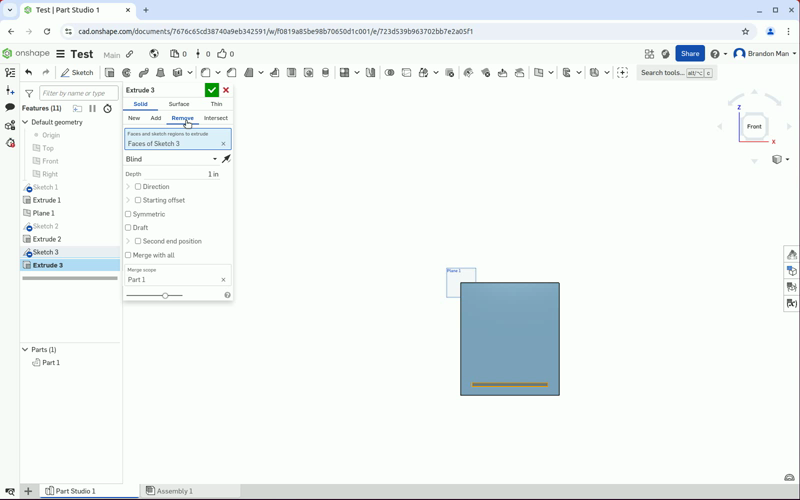
key(tab, 4)
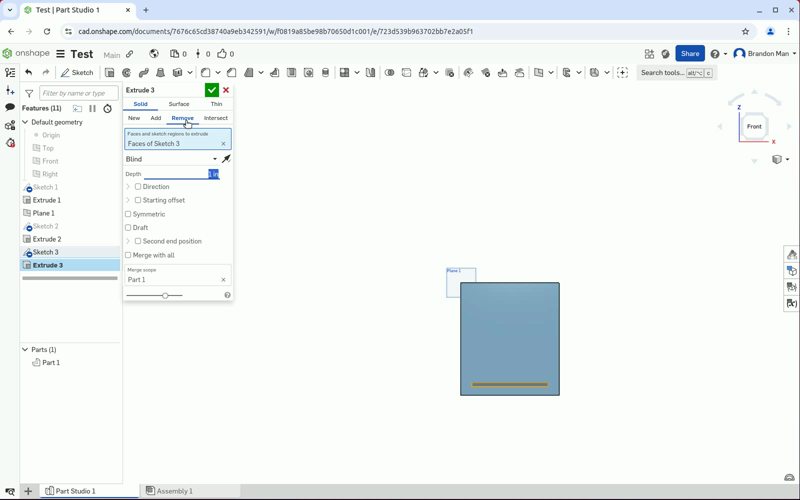
text(3.129)
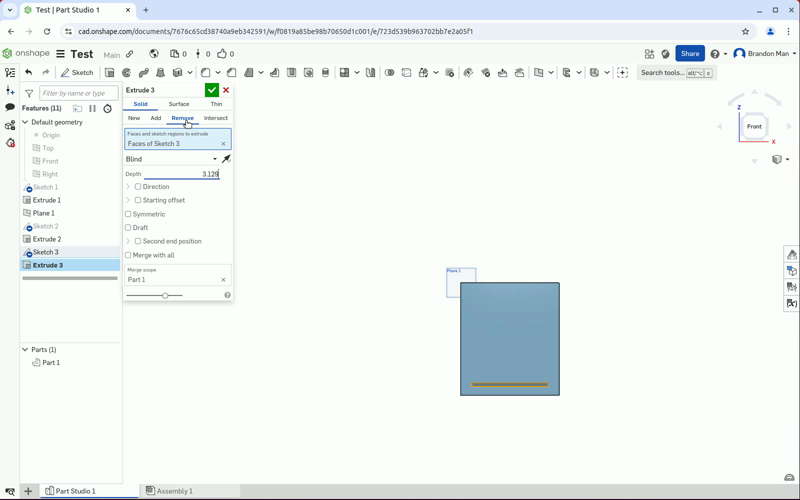
key(tab, 6)
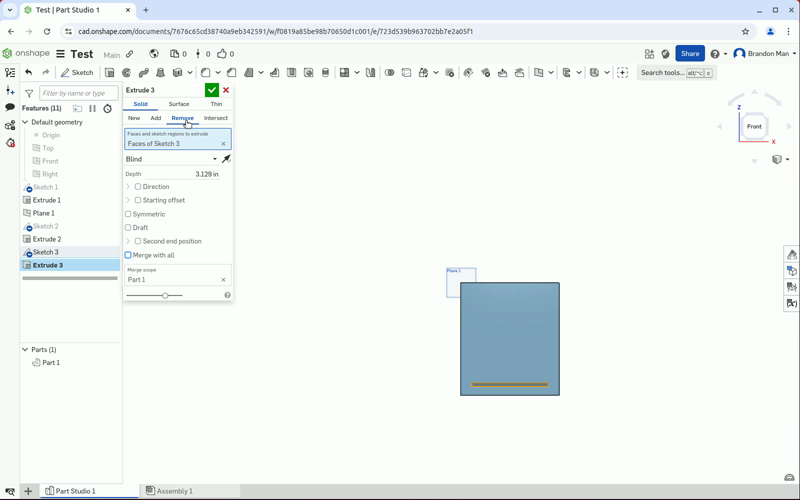
key(space)
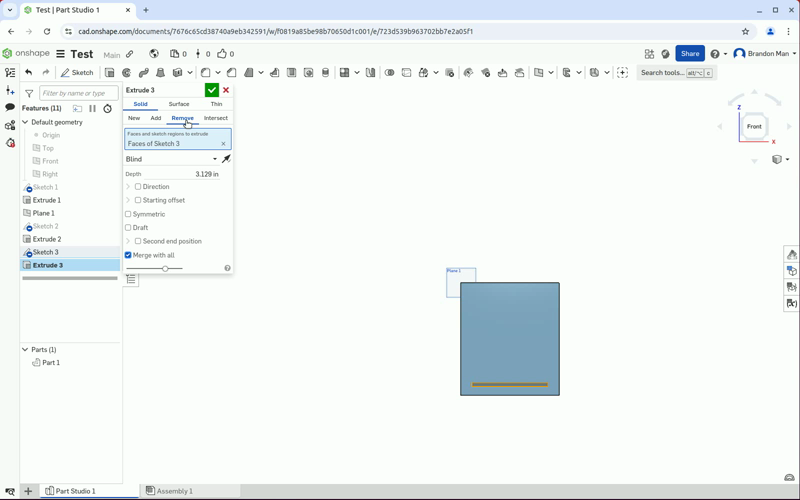
key(enter)
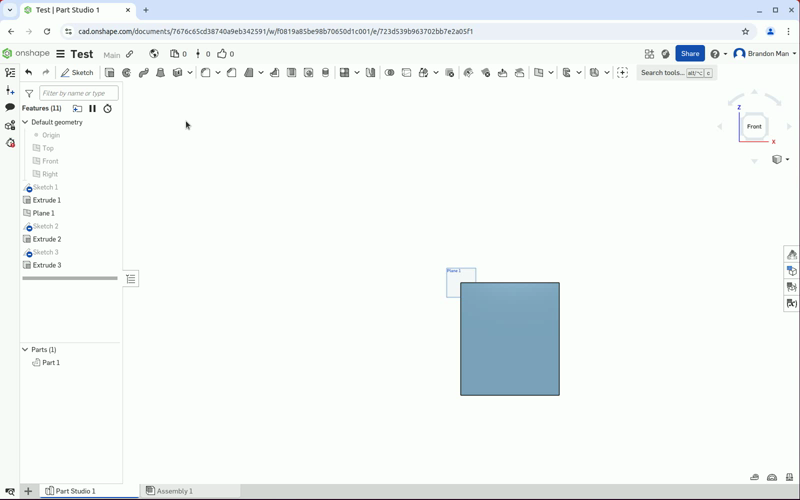
key(shift+h)
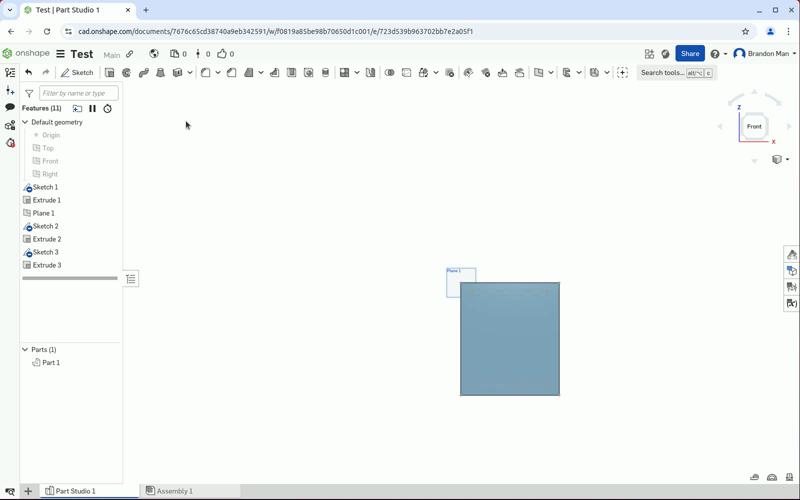
key(shift+h)
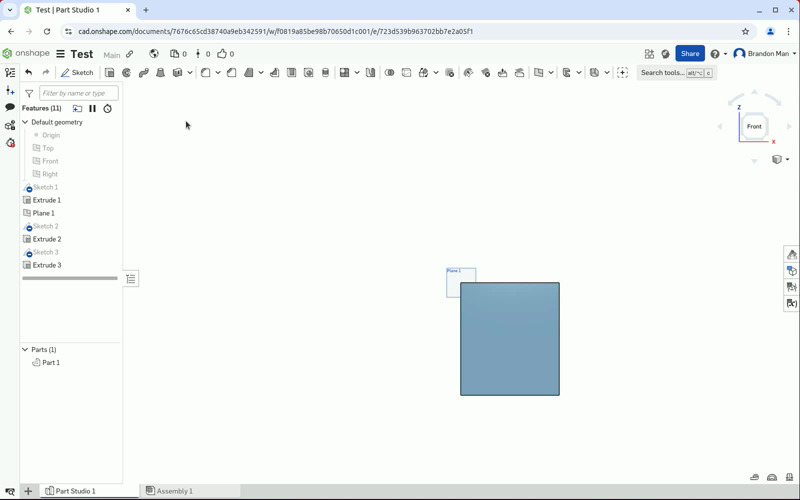
mouse_move(73, 189)
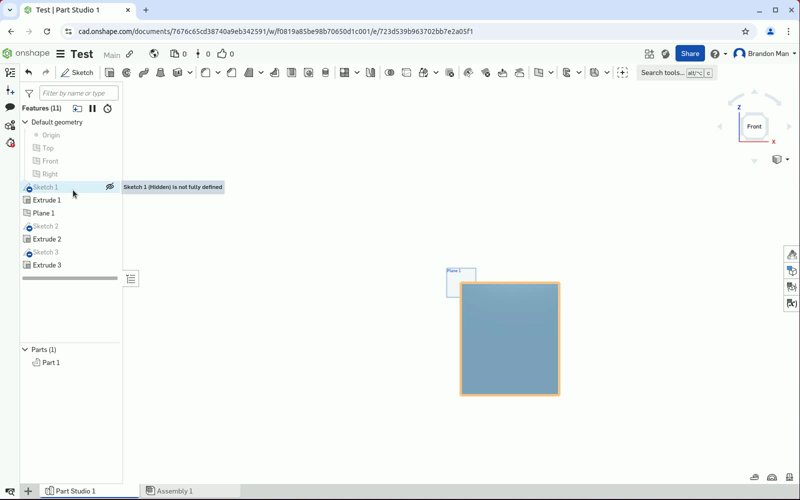
click(73, 189)
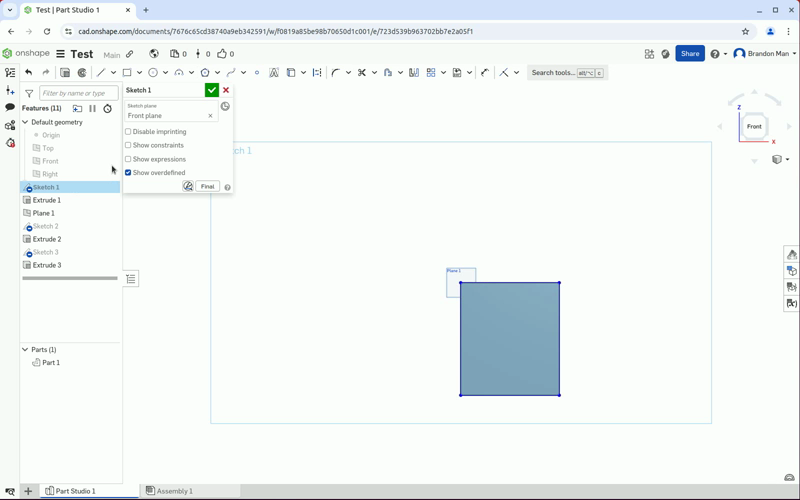
mouse_move(229, 92)
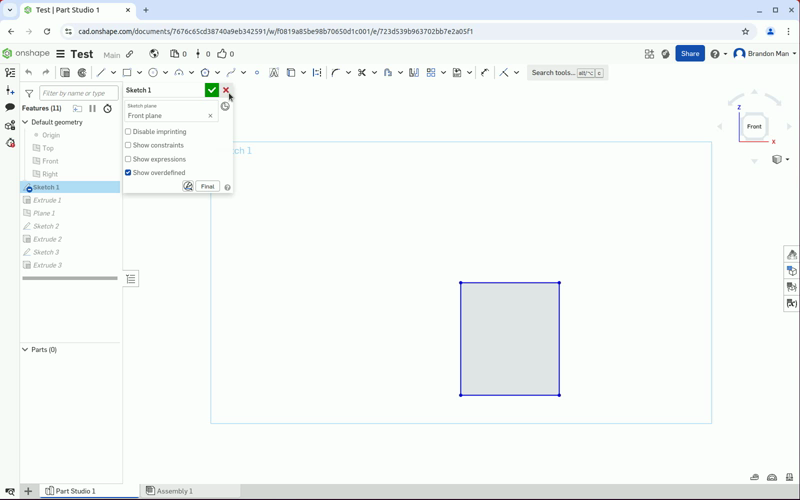
click(229, 92)
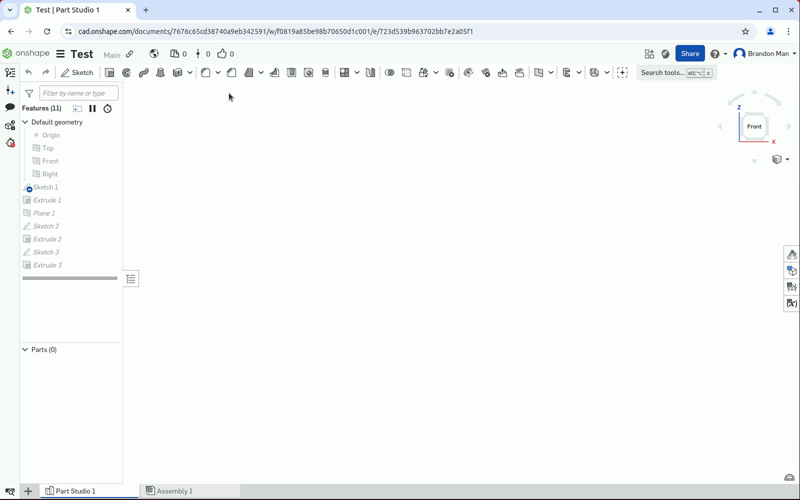
key(shift+s)
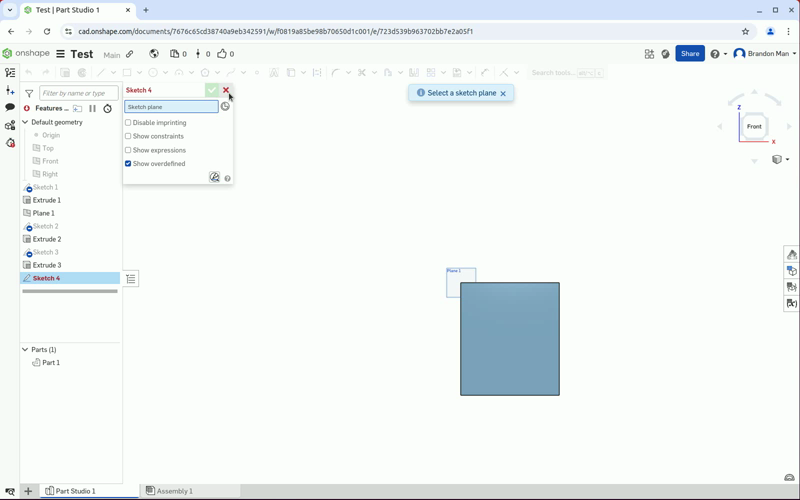
mouse_move(73, 215)
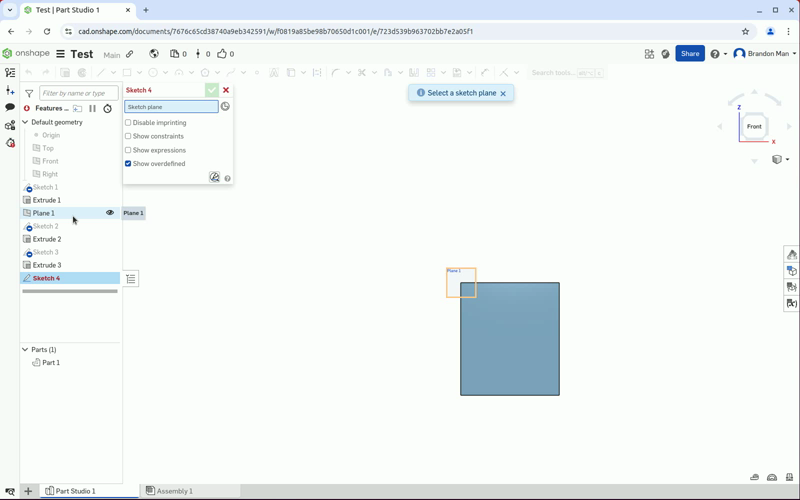
click(73, 215)
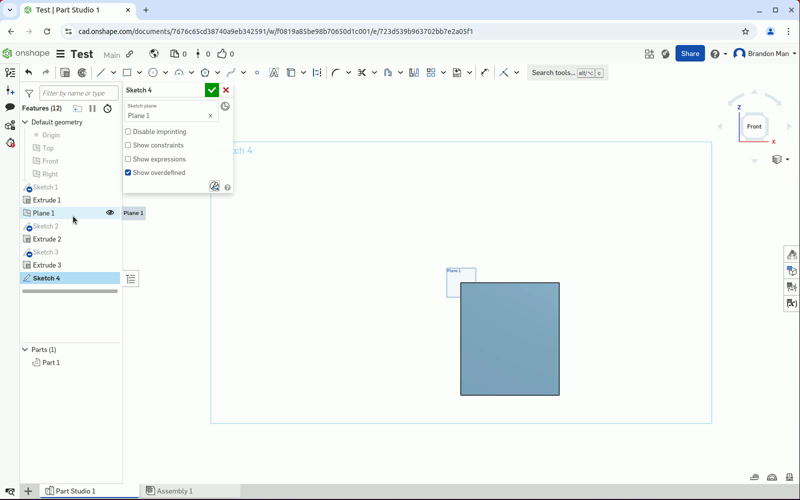
mouse_move(73, 352)
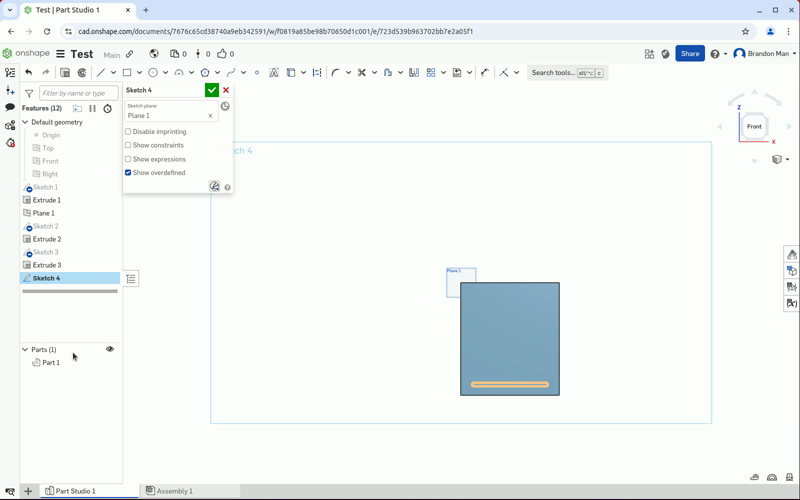
key(y)
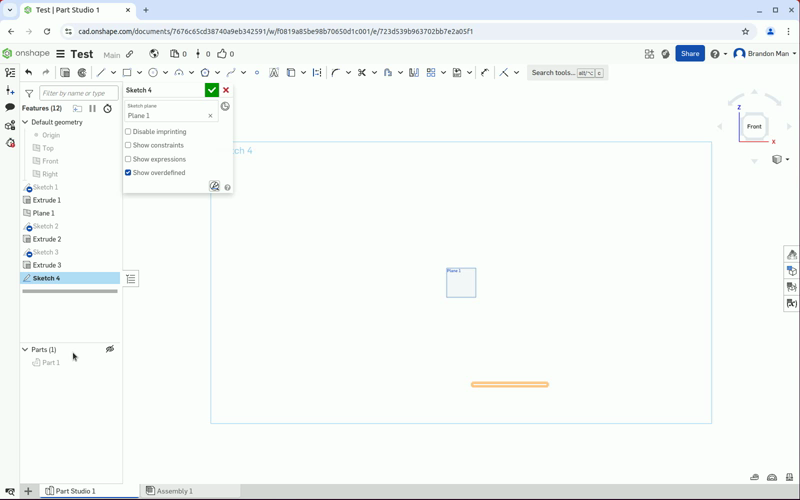
key(c)
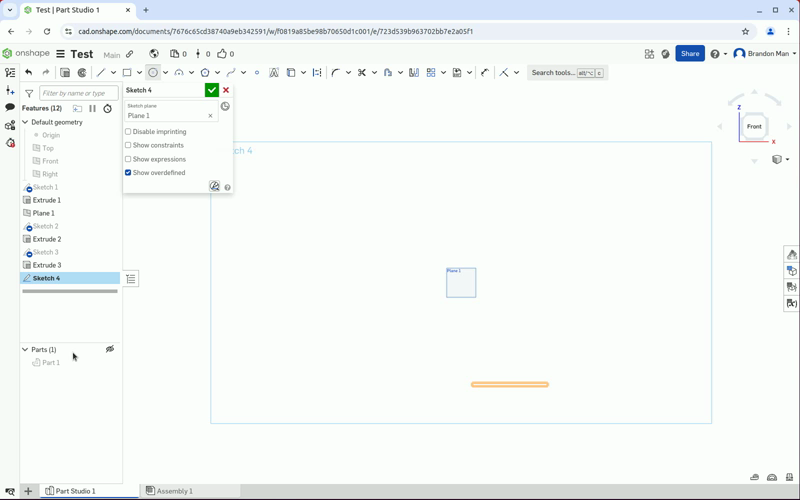
key_down(shift)
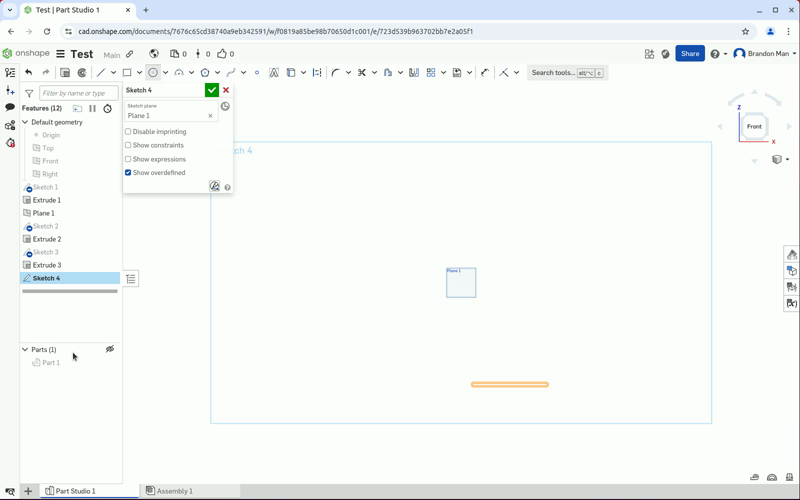
mouse_move(495, 314)
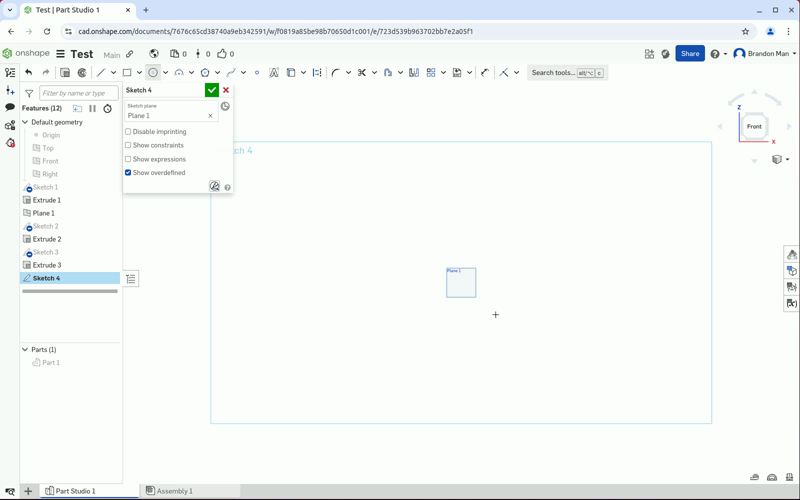
click(495, 314)
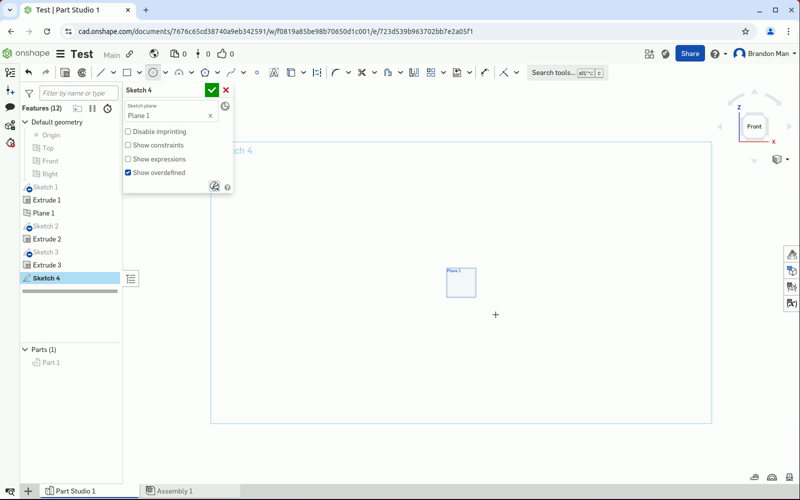
key_up(shift)
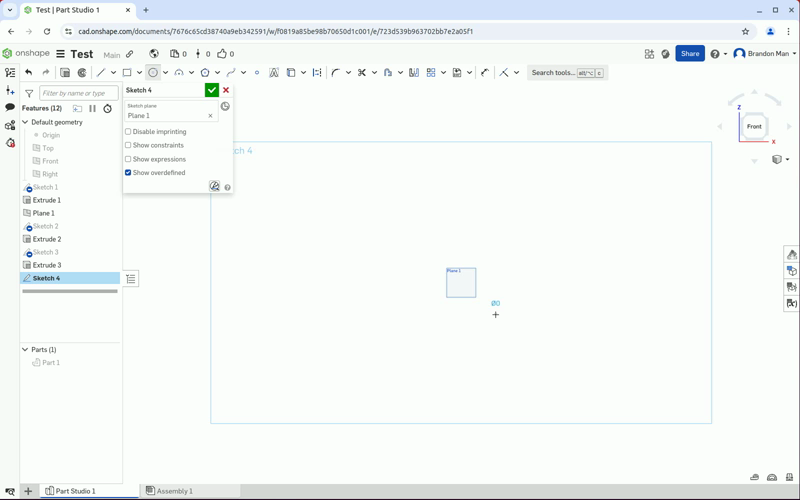
mouse_move(498, 314)
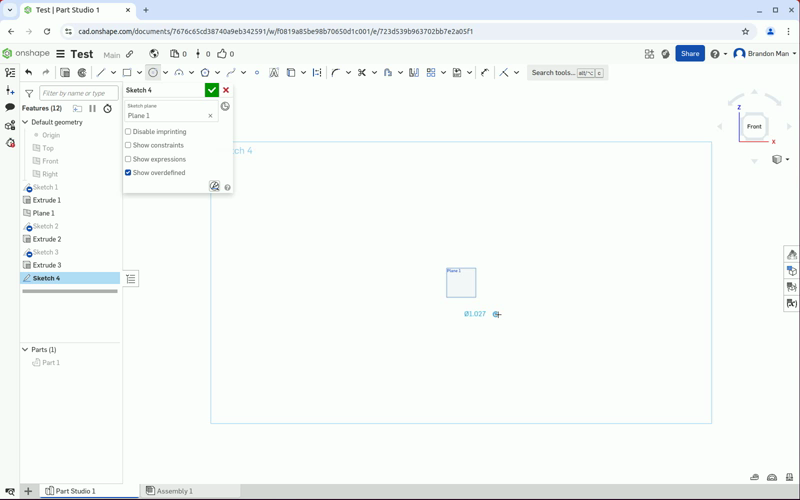
scroll(6)
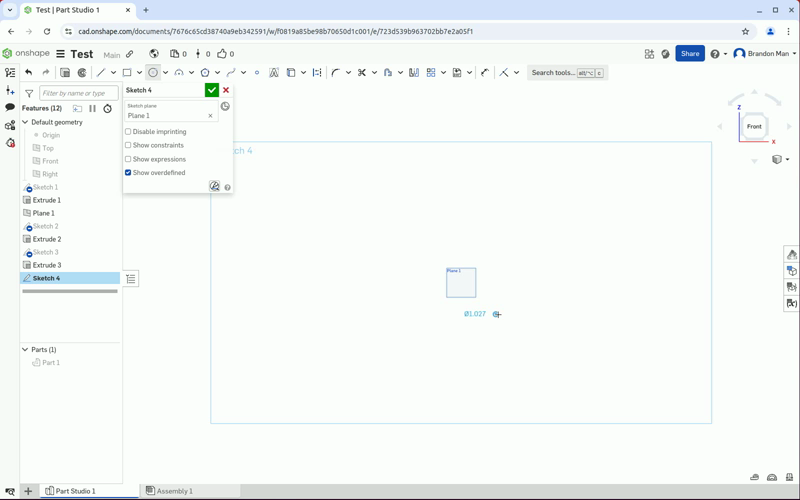
scroll(6)
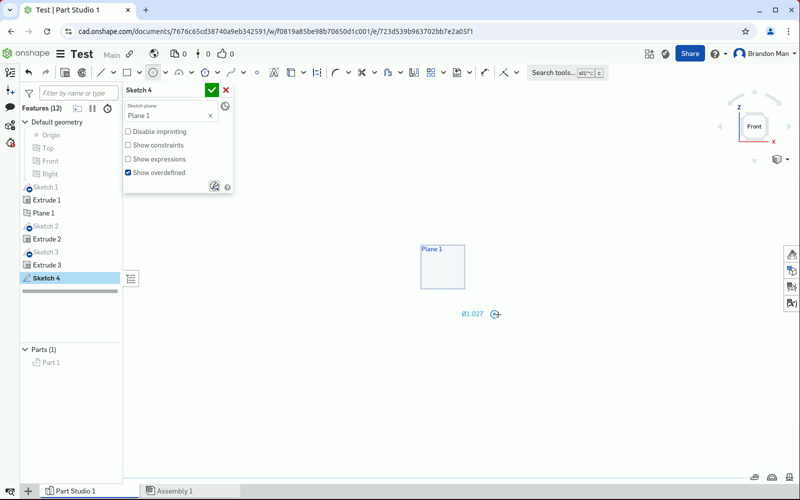
scroll(6)
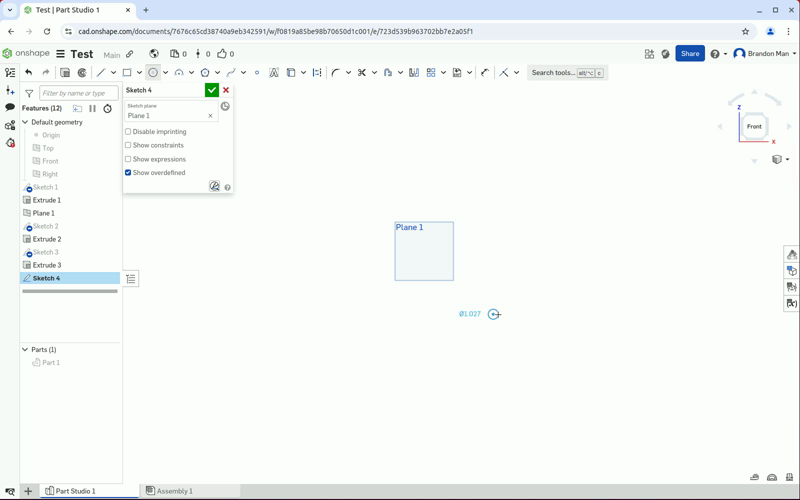
scroll(6)
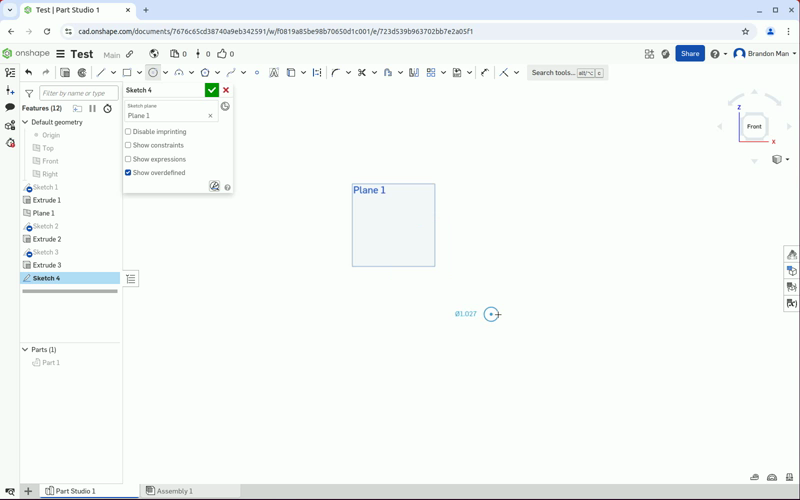
scroll(6)
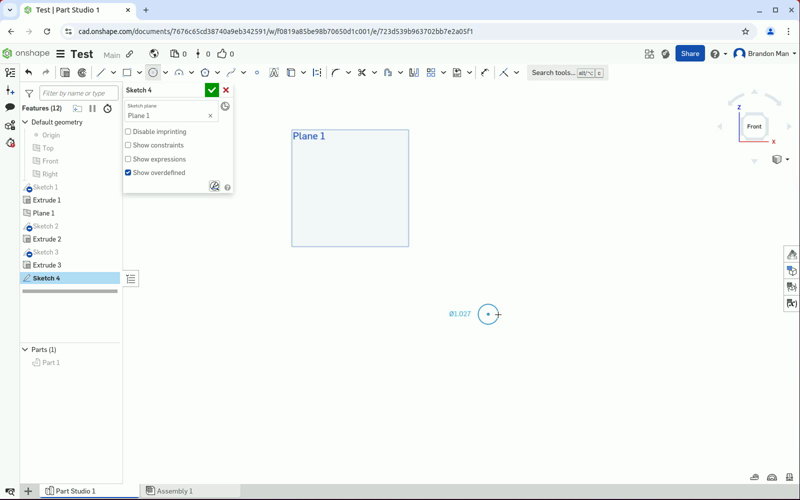
scroll(6)
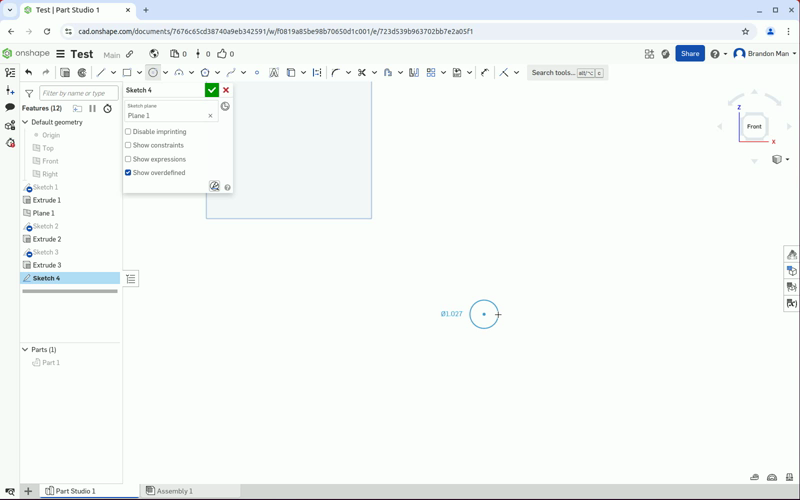
scroll(6)
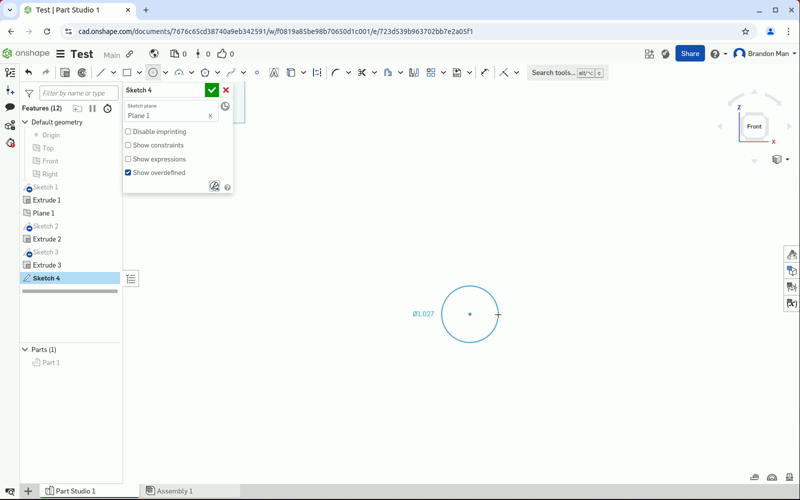
click(498, 314)
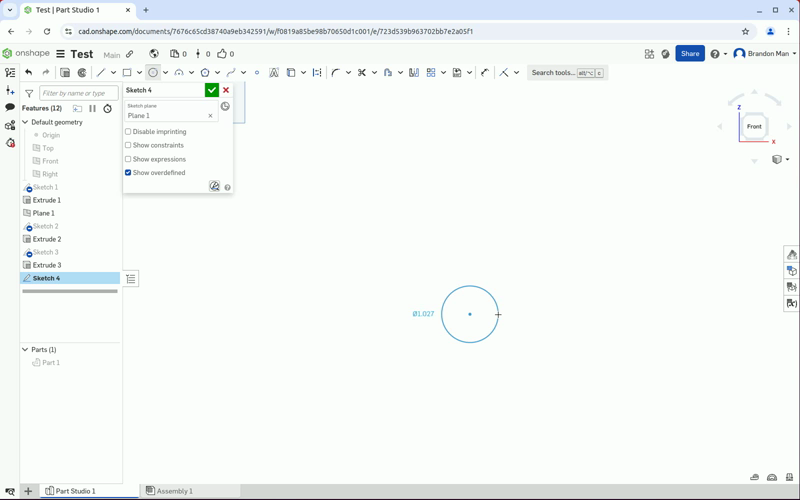
scroll(-6)
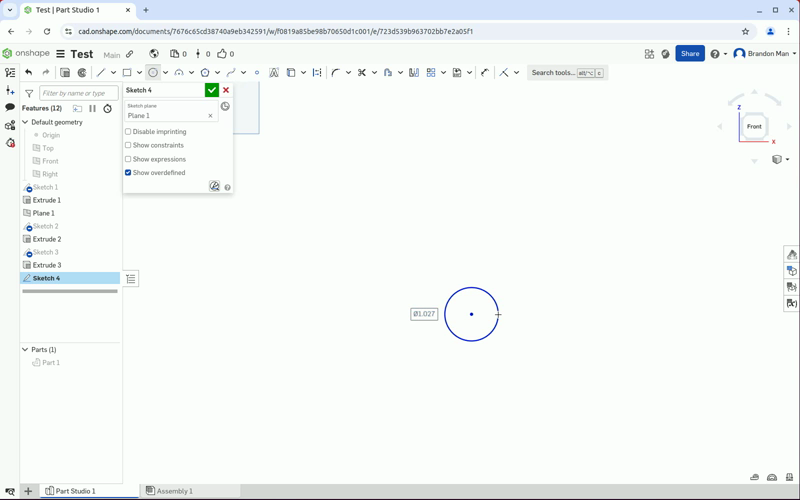
scroll(-6)
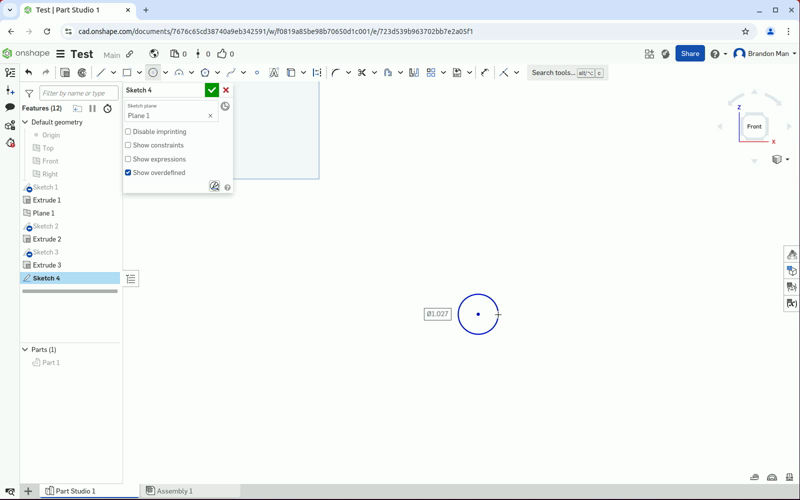
scroll(-6)
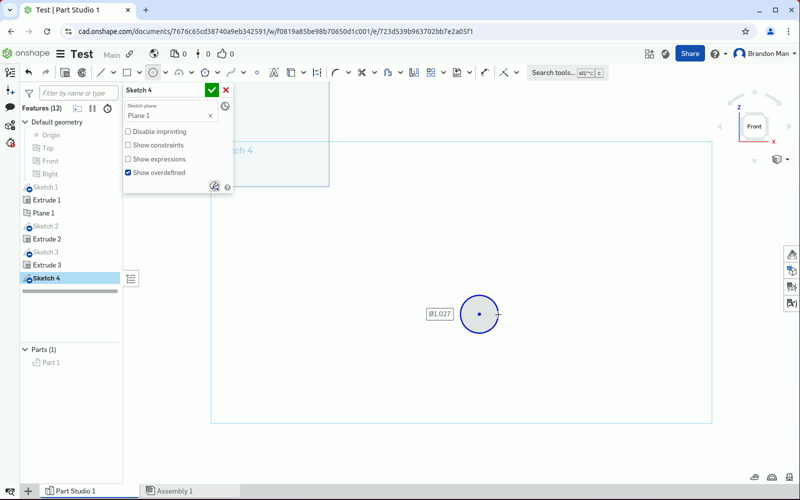
scroll(-6)
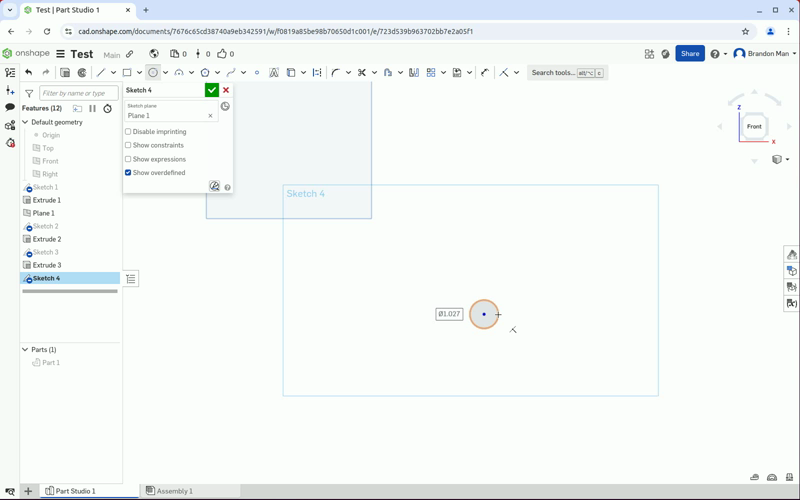
scroll(-6)
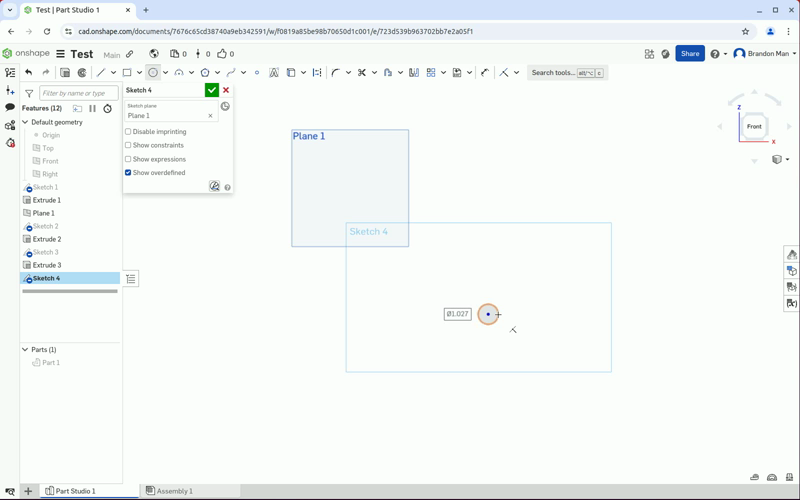
scroll(-6)
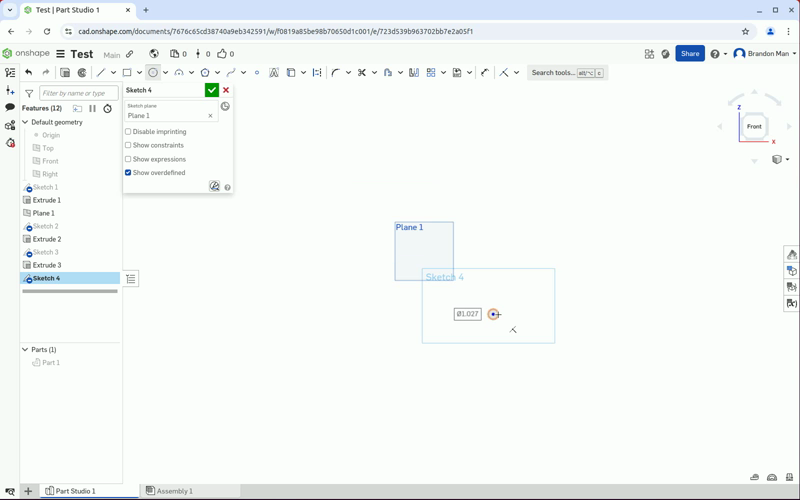
scroll(-6)
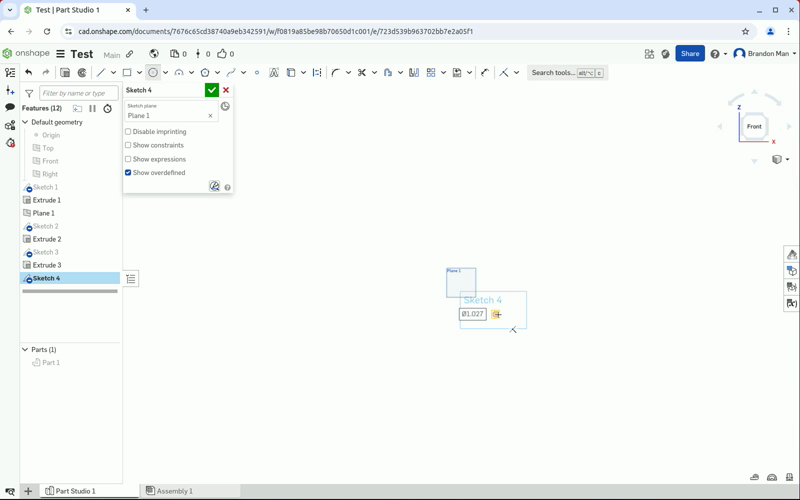
key(esc)
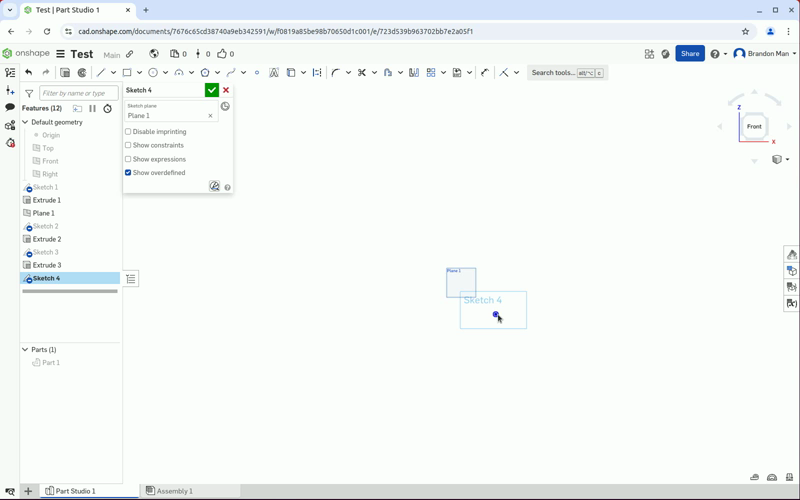
mouse_move(494, 315)
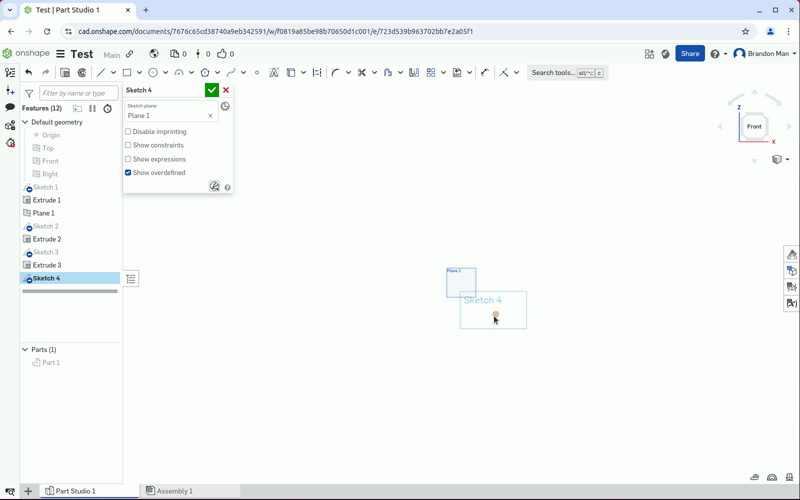
scroll(6)
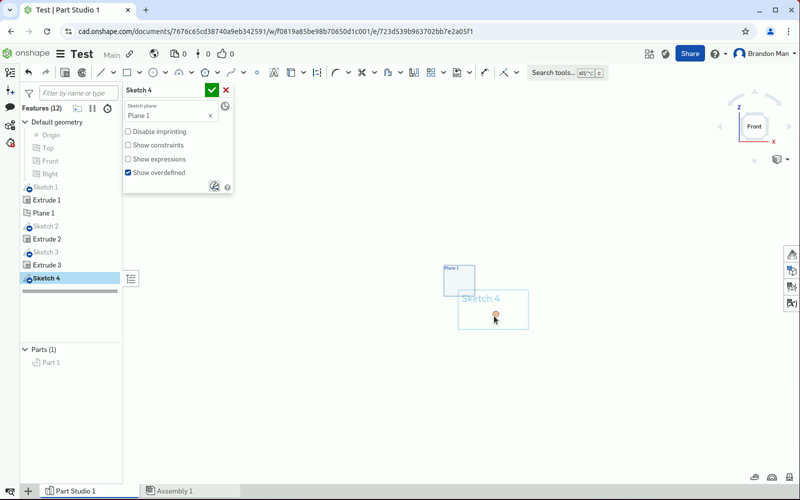
scroll(6)
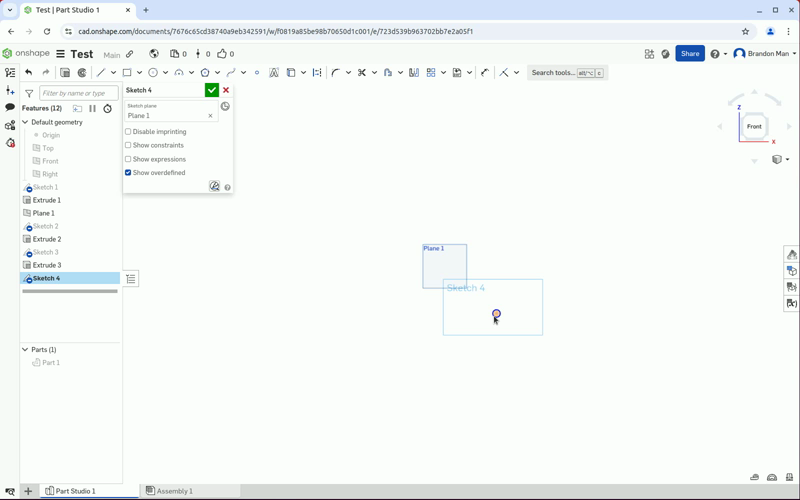
scroll(6)
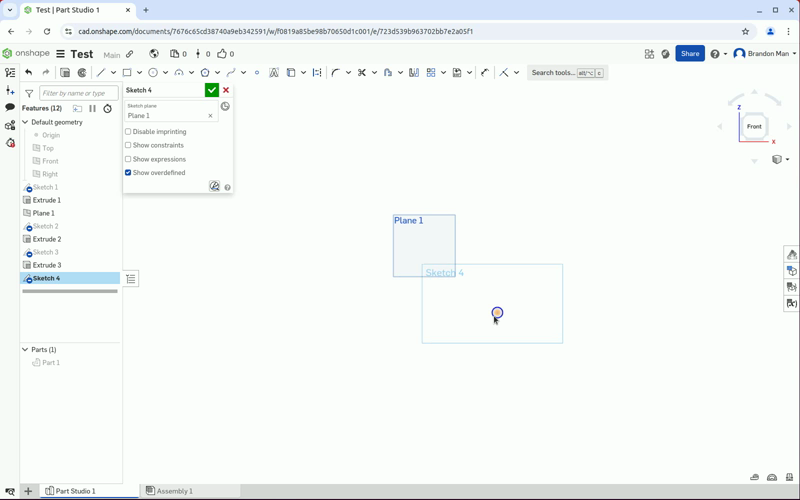
scroll(6)
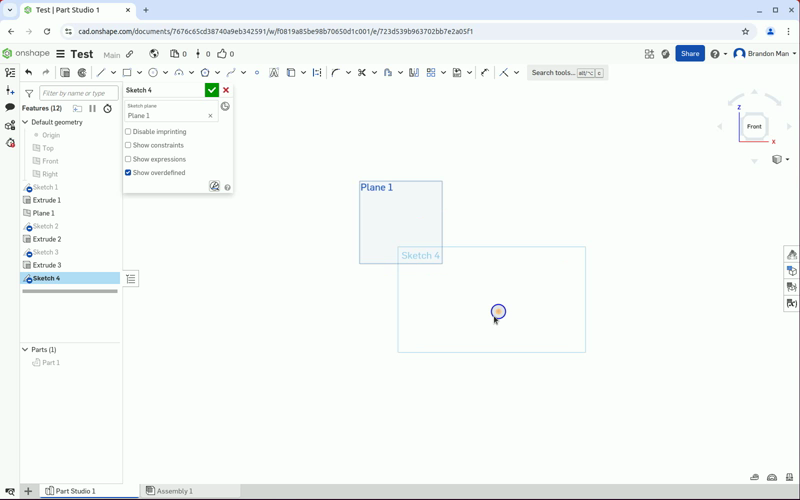
scroll(6)
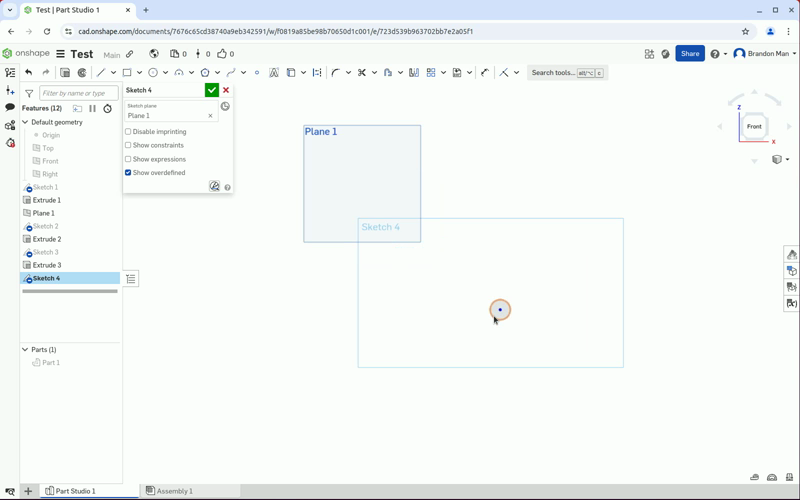
scroll(6)
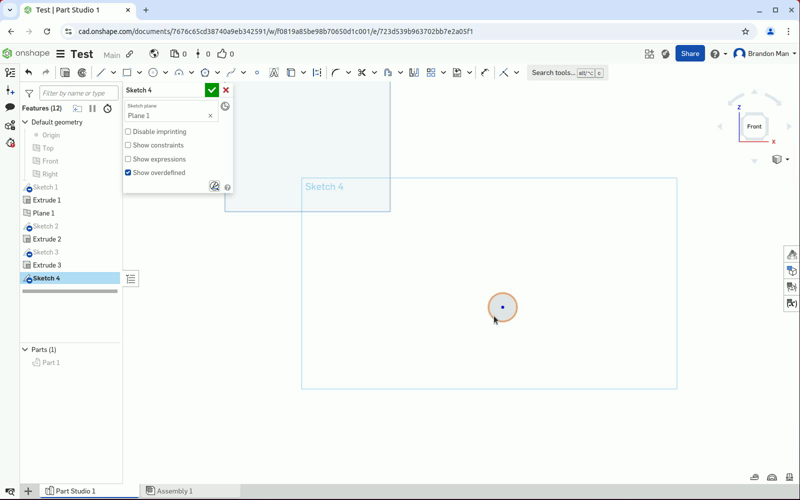
scroll(6)
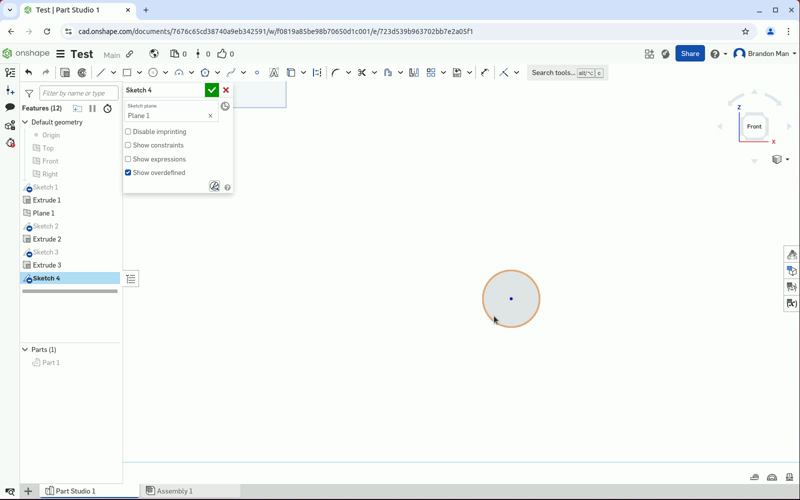
click(494, 315)
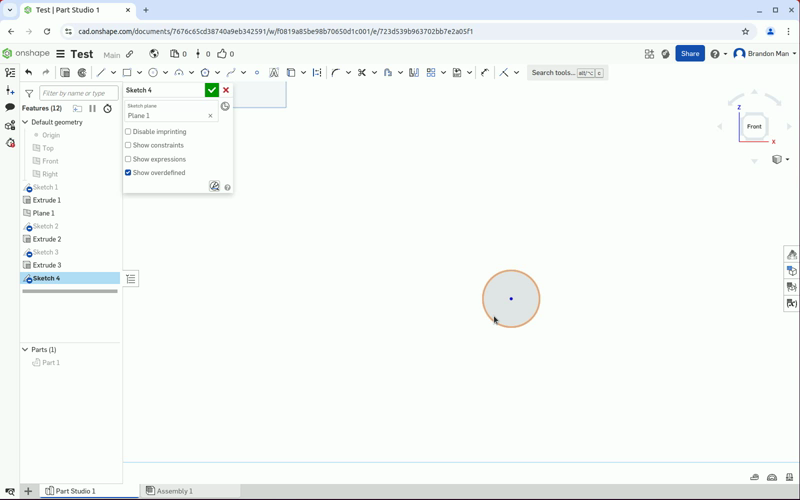
scroll(-6)
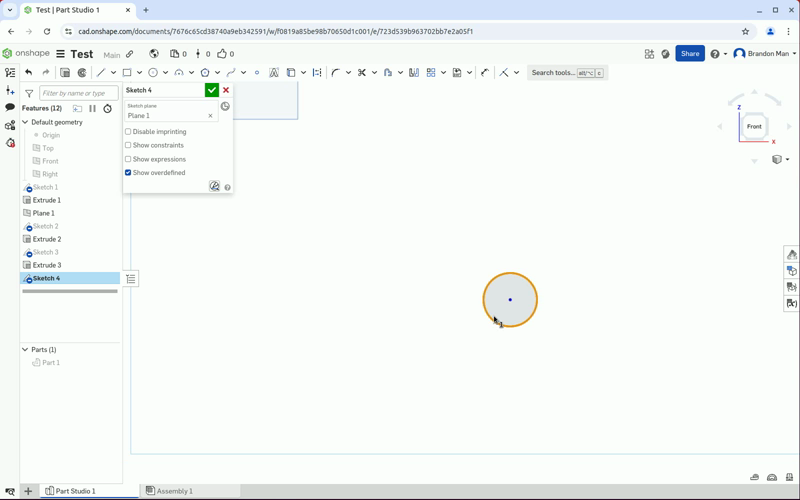
scroll(-6)
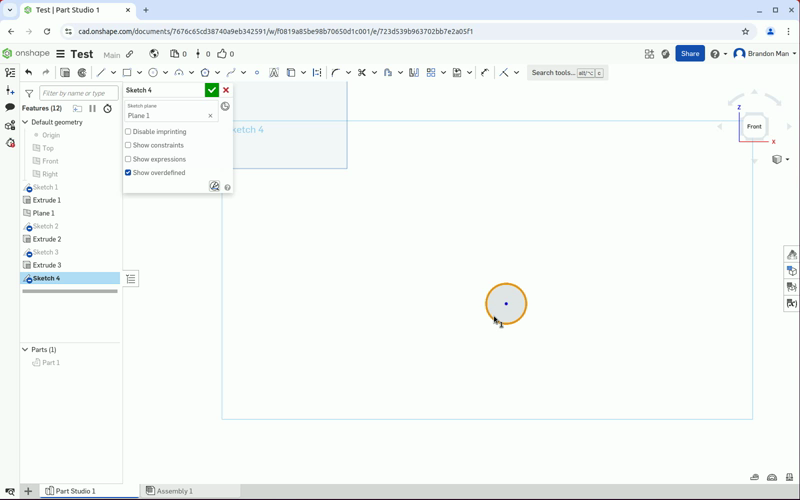
scroll(-6)
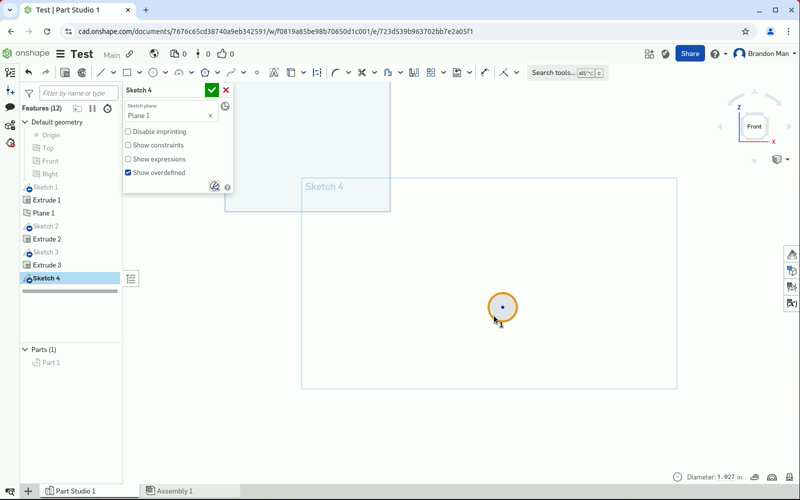
scroll(-6)
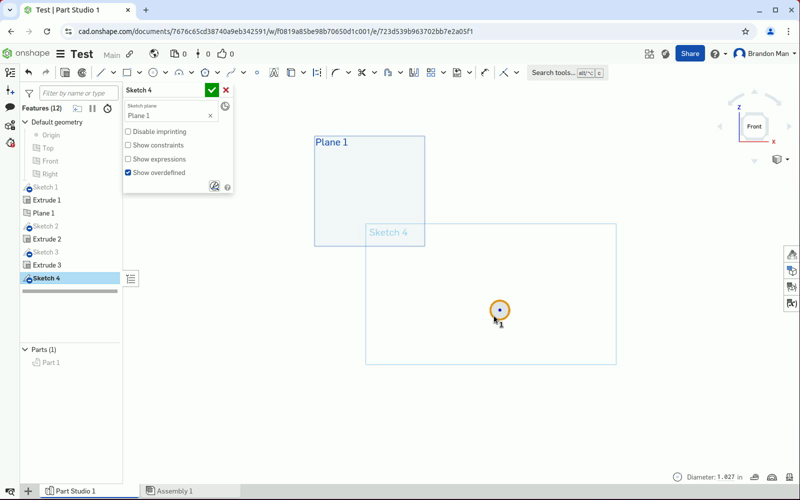
scroll(-6)
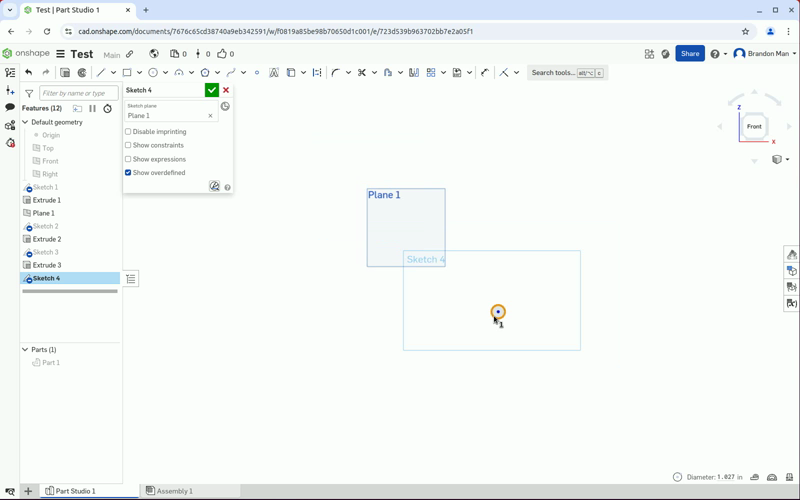
scroll(-6)
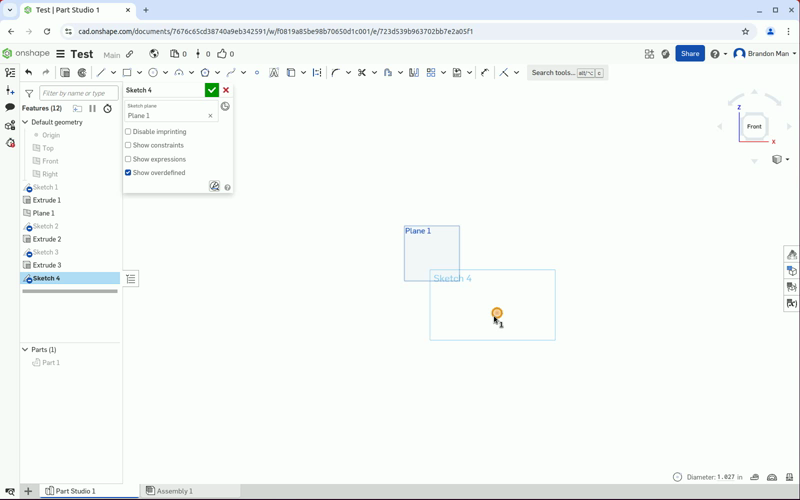
scroll(-6)
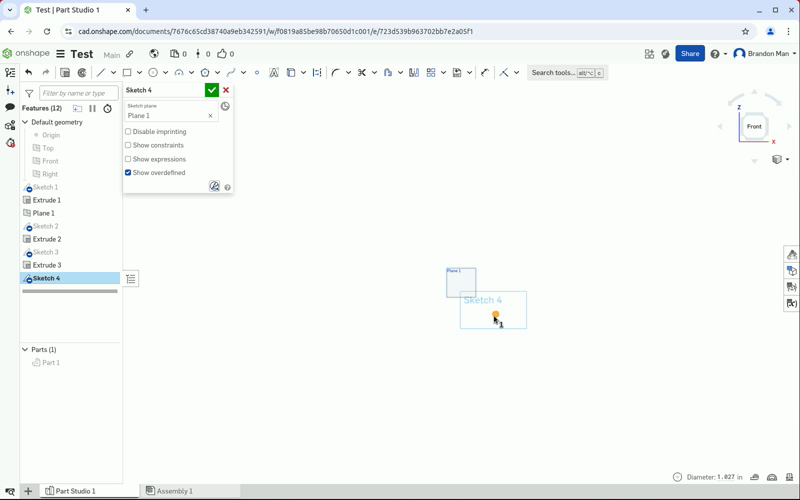
mouse_move(73, 352)
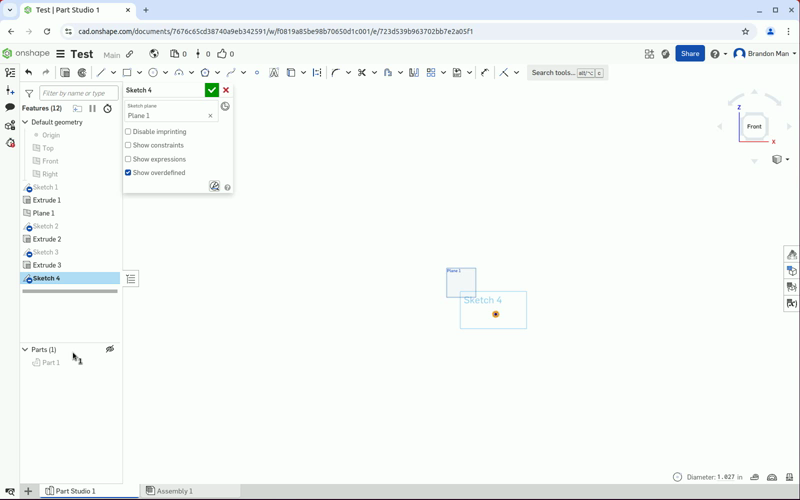
key(shift+y)
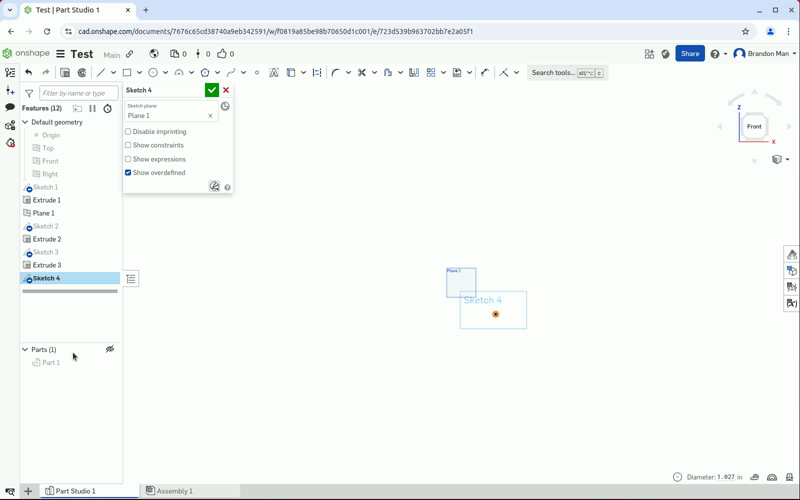
key(shift+e)
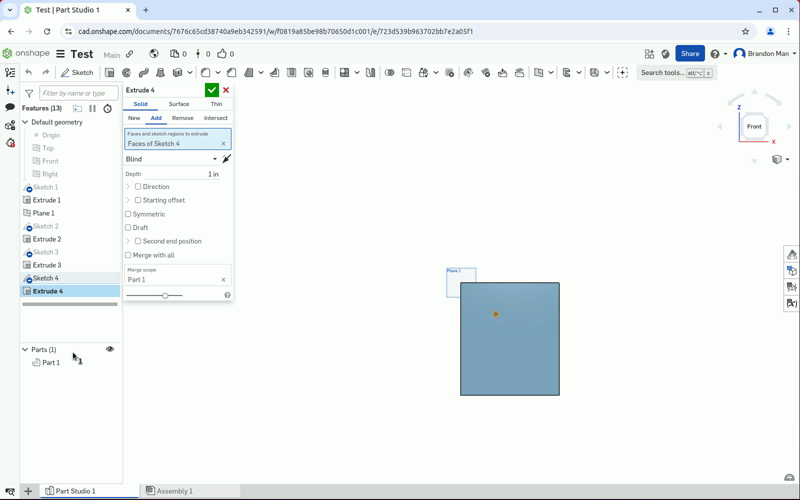
mouse_move(143, 106)
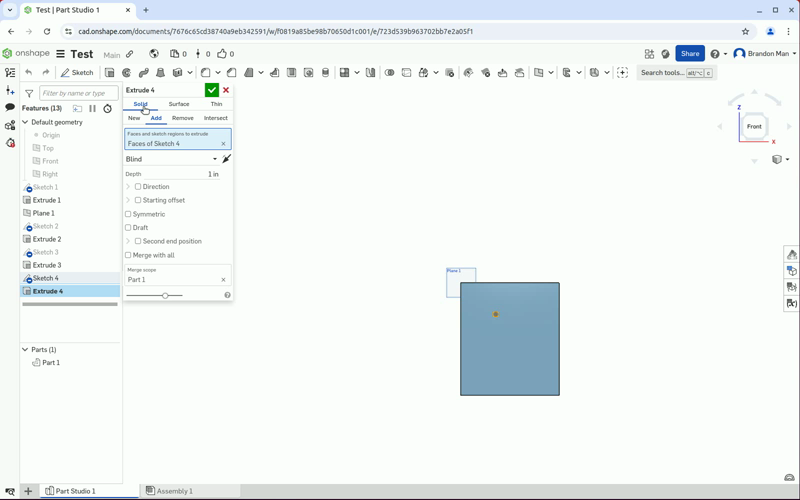
click(143, 106)
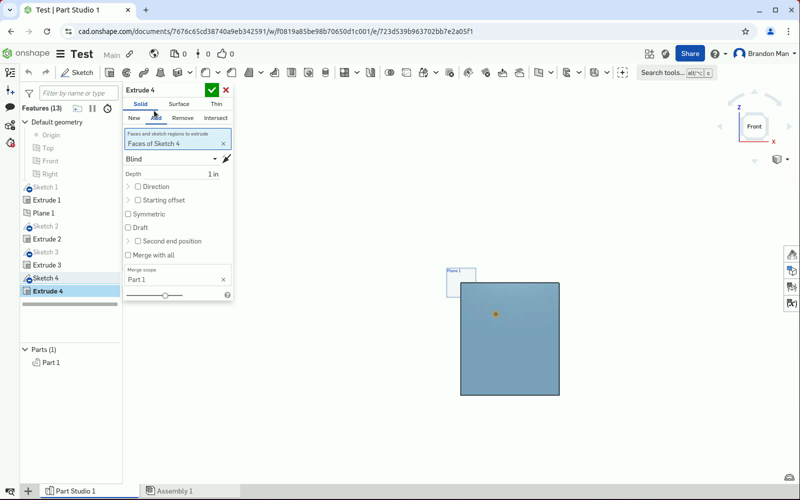
mouse_move(186, 120)
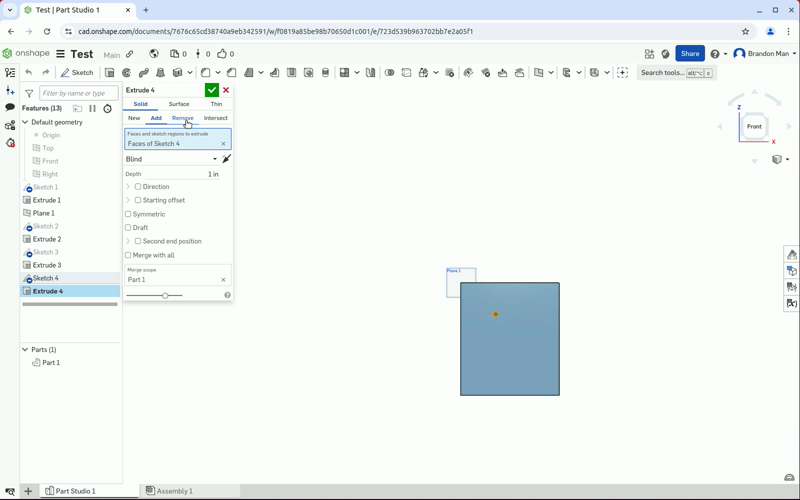
click(186, 120)
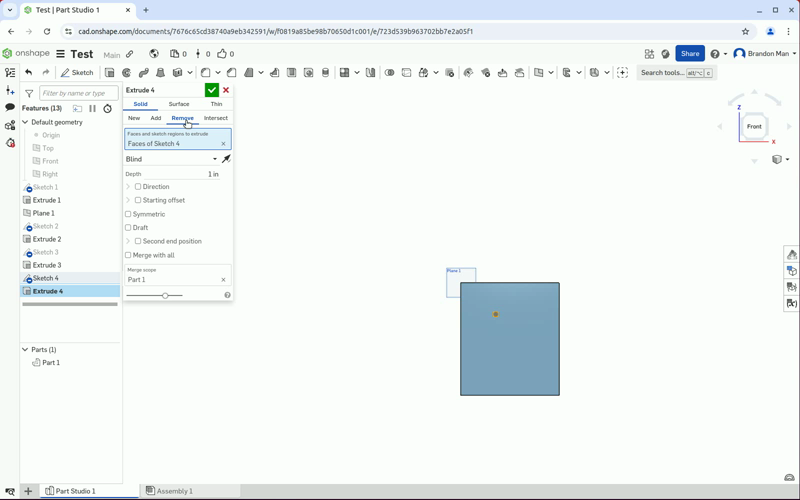
key(tab, 4)
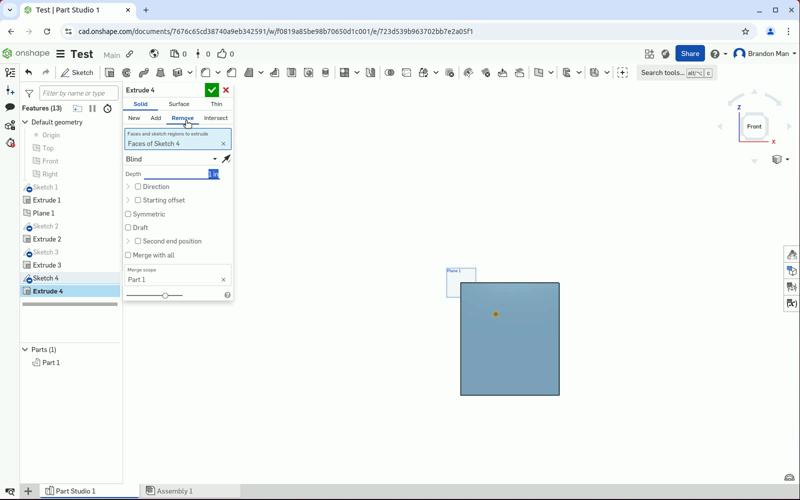
text(3.129)
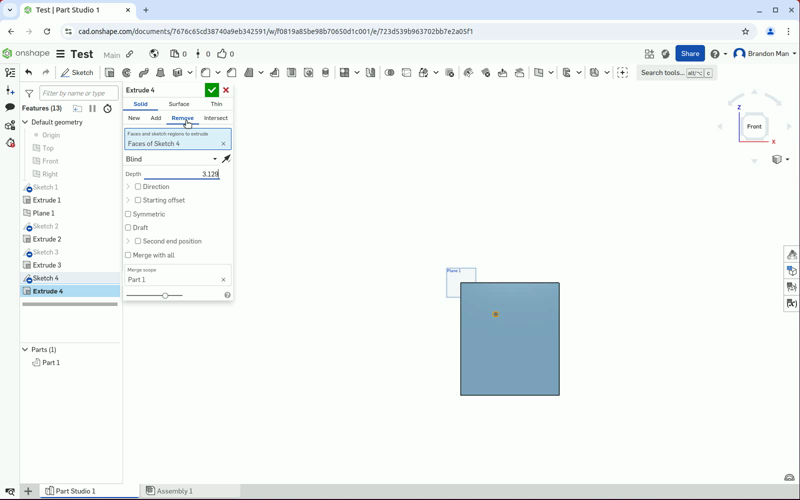
key(tab, 6)
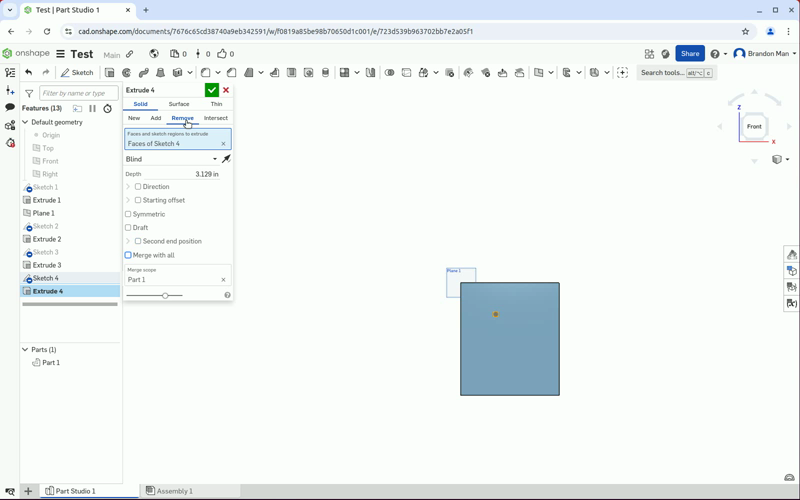
key(space)
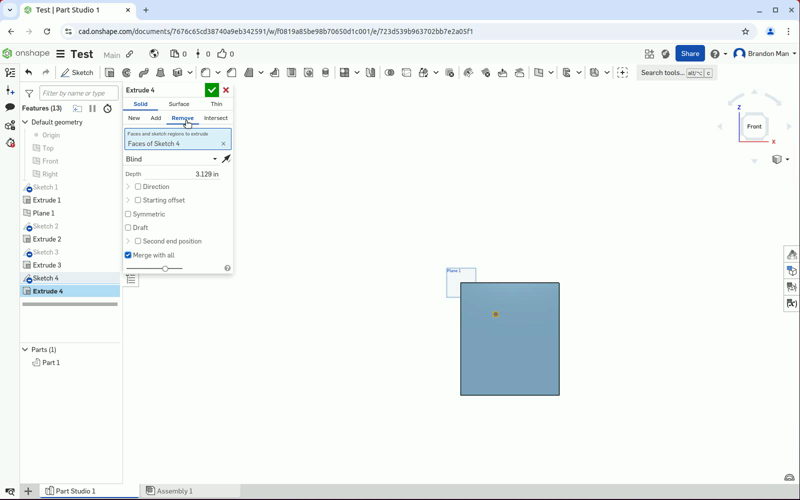
key(enter)
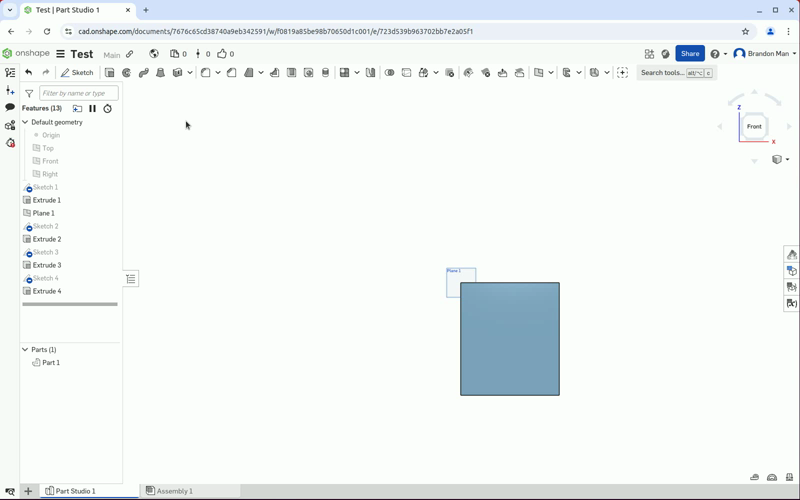
key(shift+h)
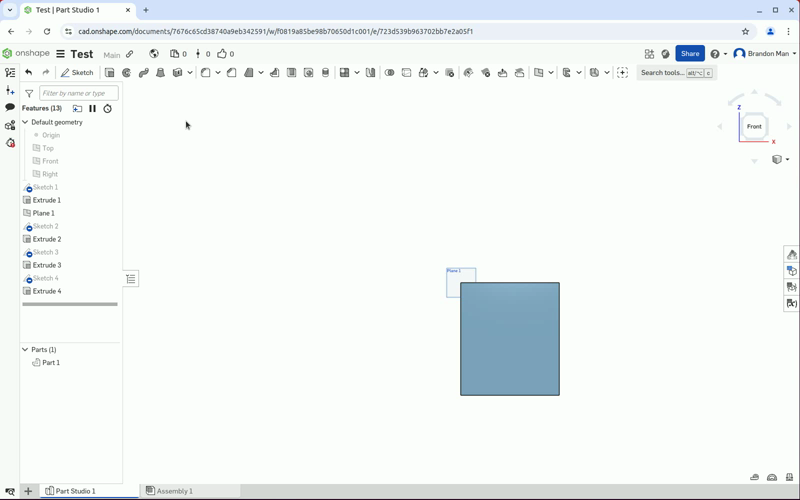
key(shift+h)
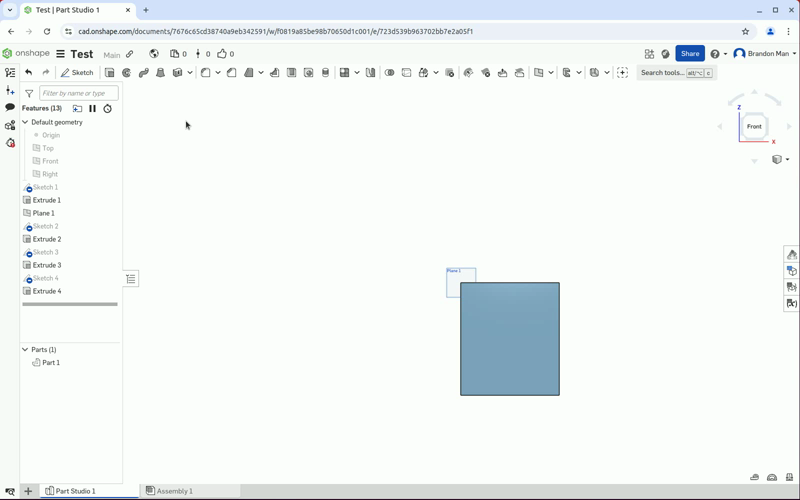
mouse_move(73, 189)
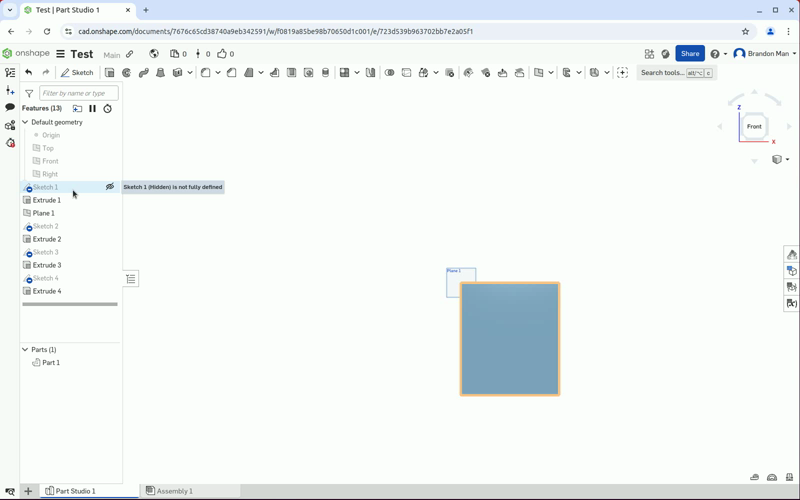
click(73, 189)
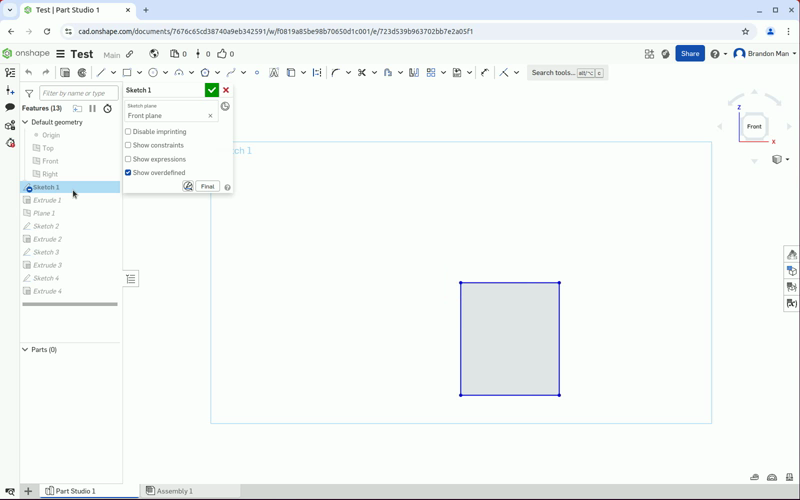
mouse_move(229, 92)
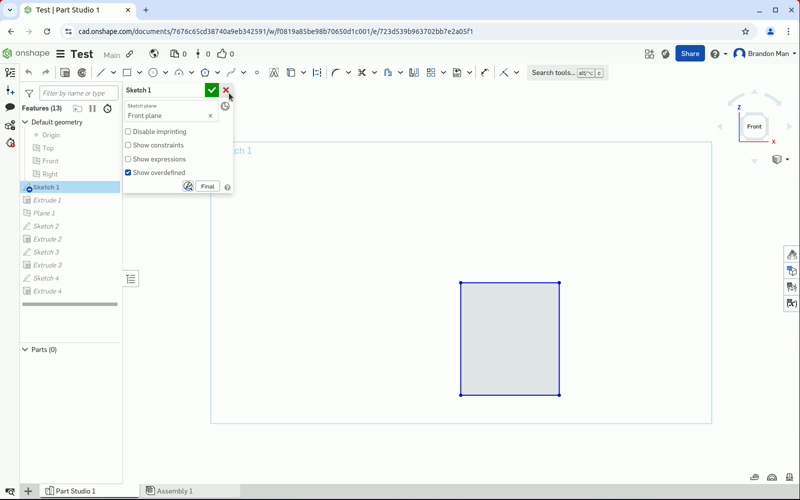
click(229, 92)
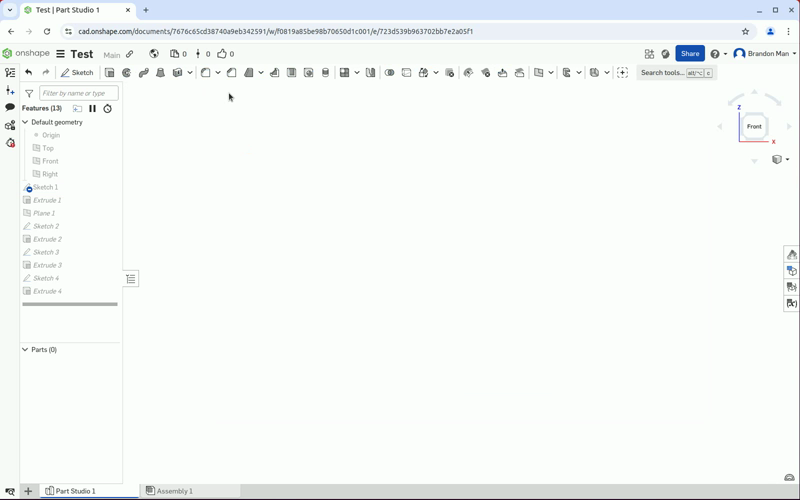
key(shift+s)
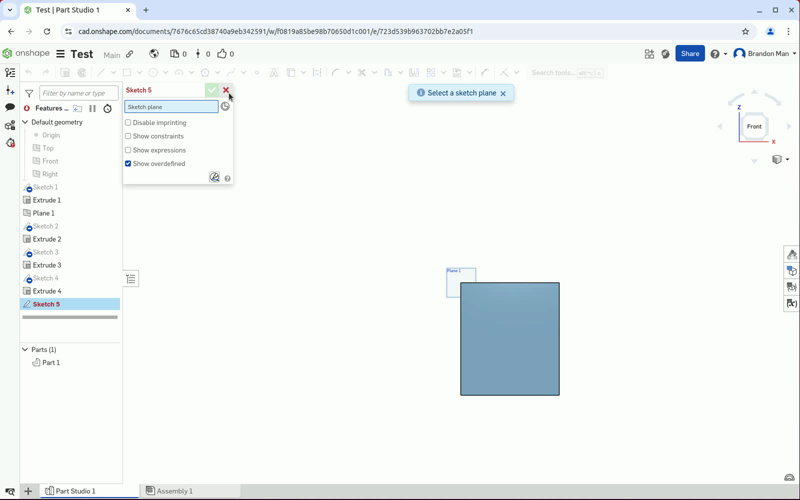
mouse_move(73, 215)
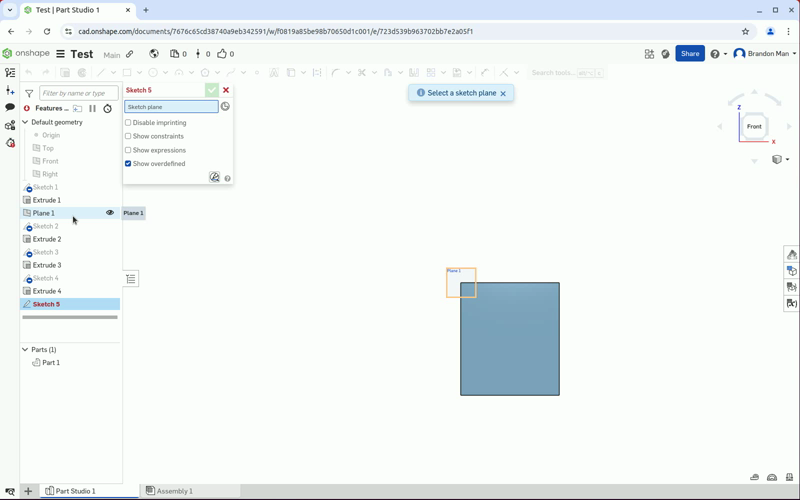
click(73, 215)
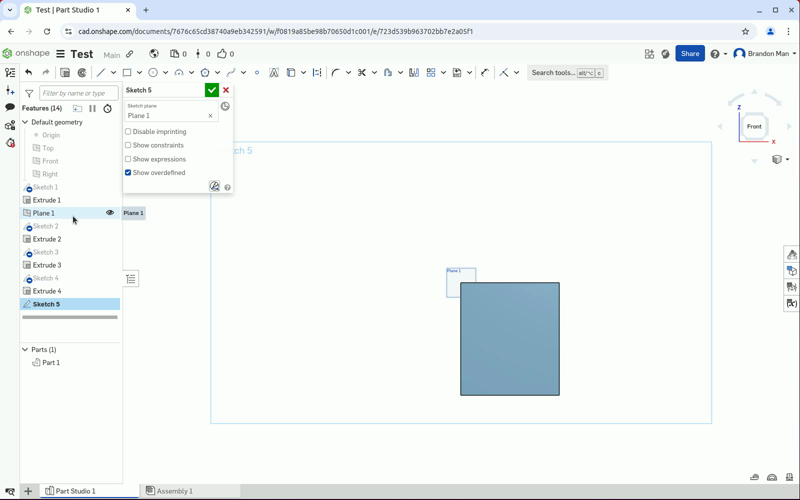
mouse_move(73, 352)
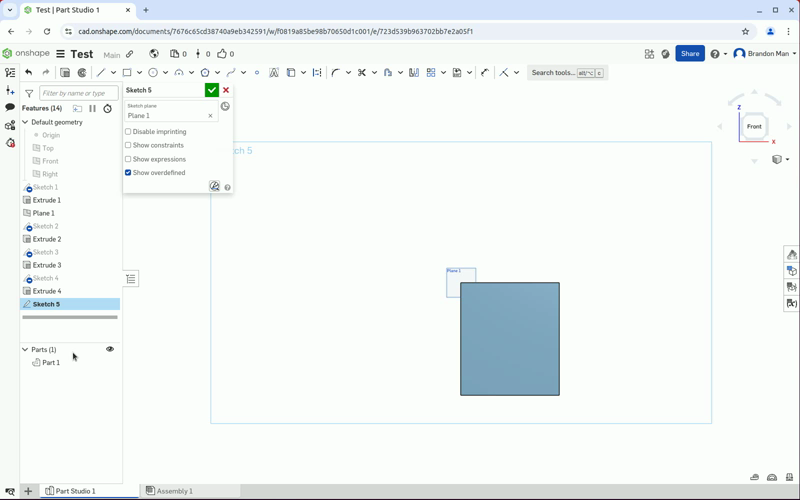
key(y)
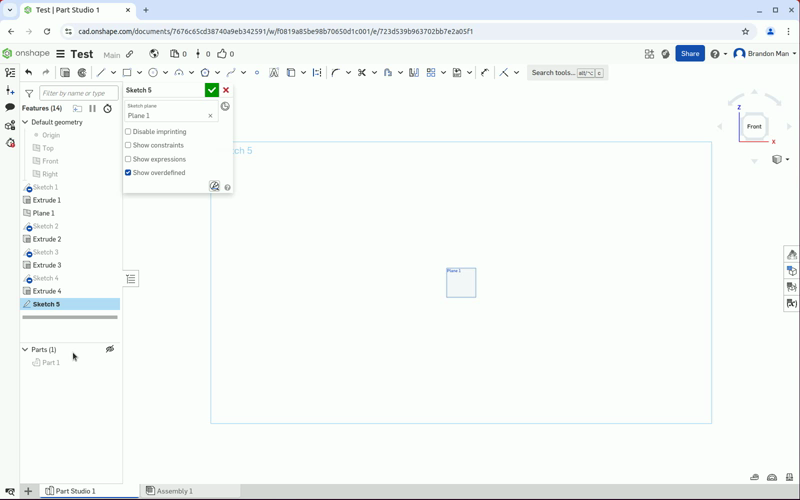
key(c)
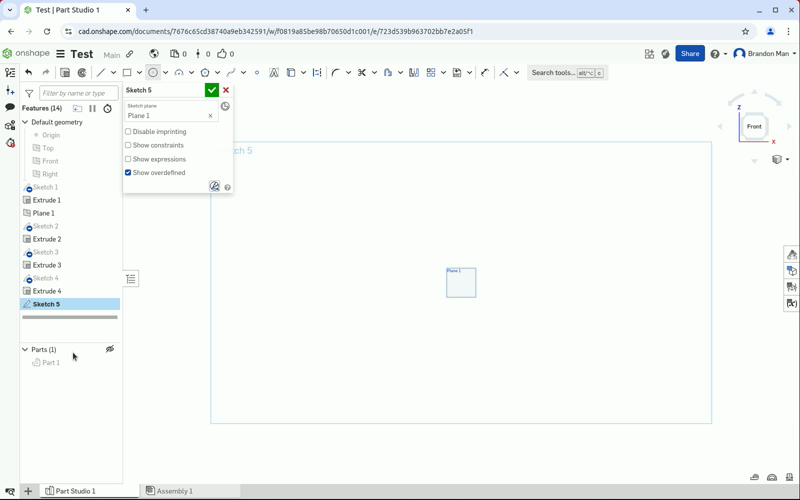
key_down(shift)
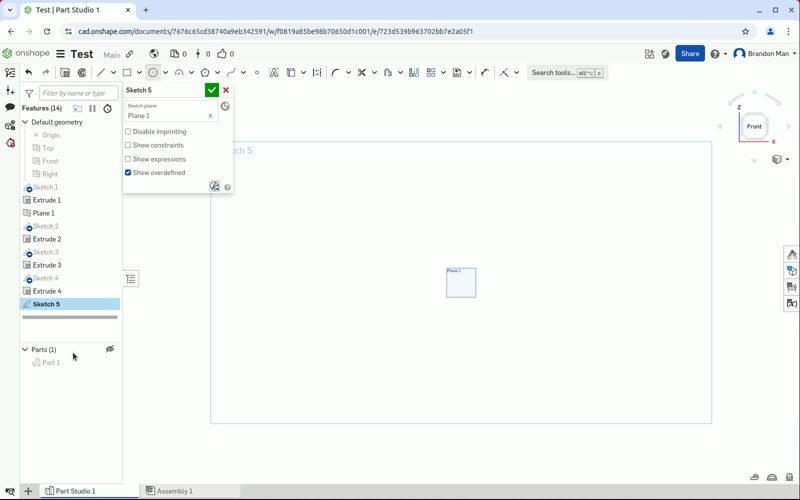
mouse_move(495, 363)
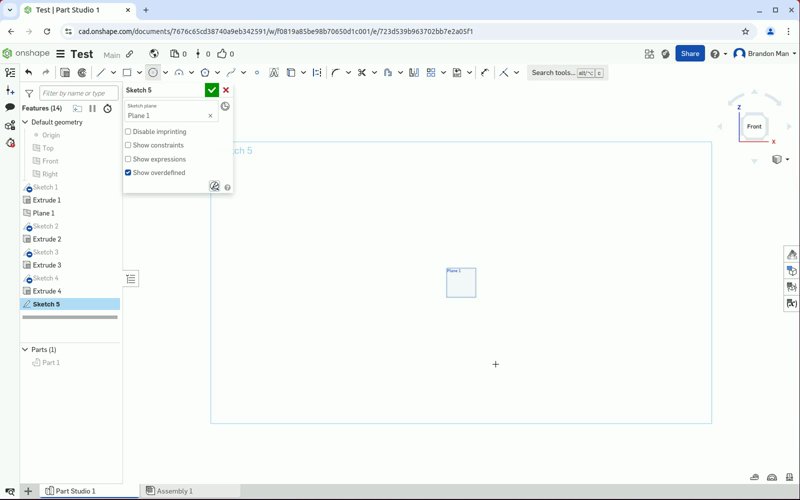
click(495, 363)
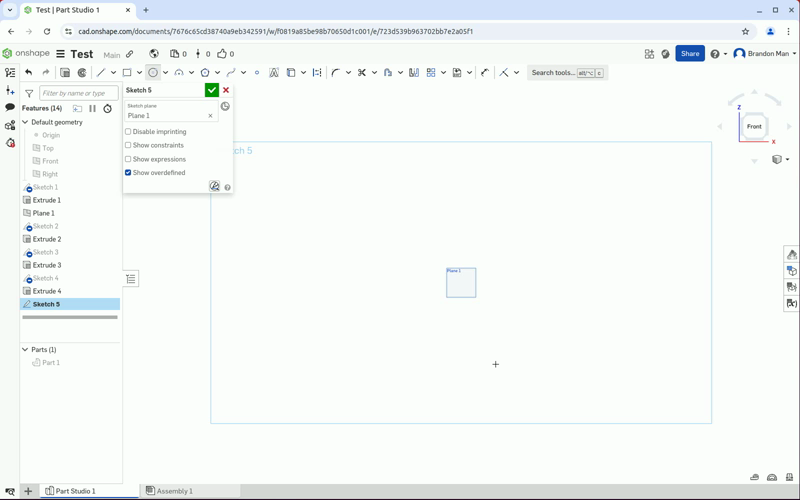
key_up(shift)
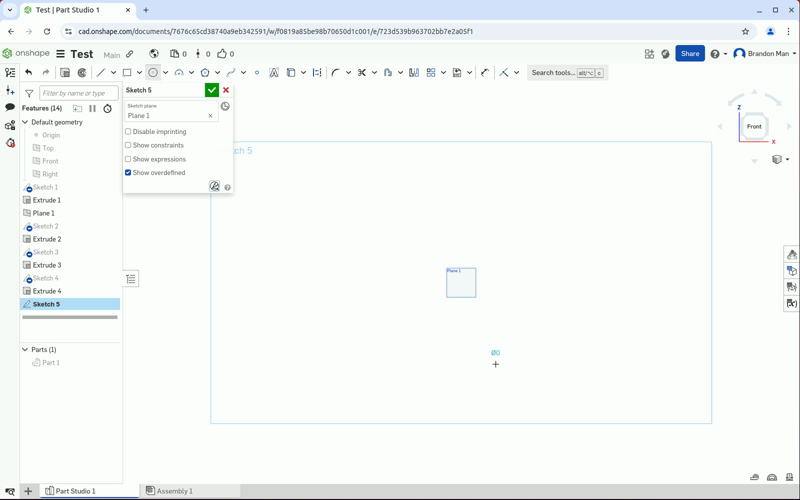
mouse_move(498, 363)
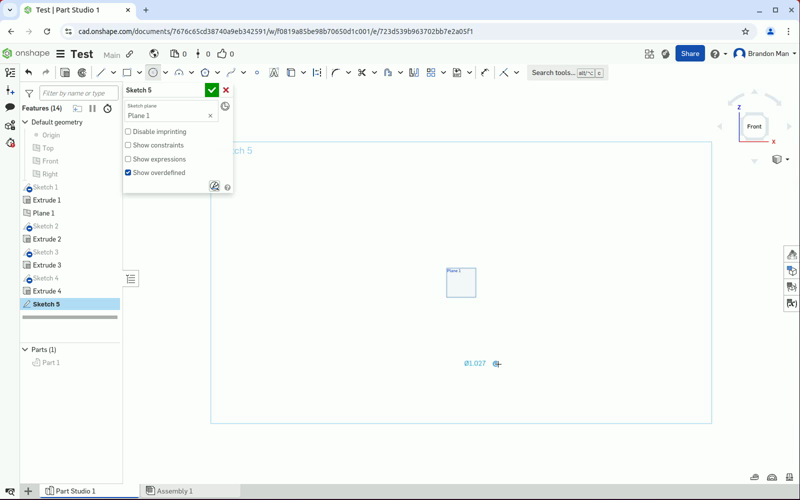
scroll(6)
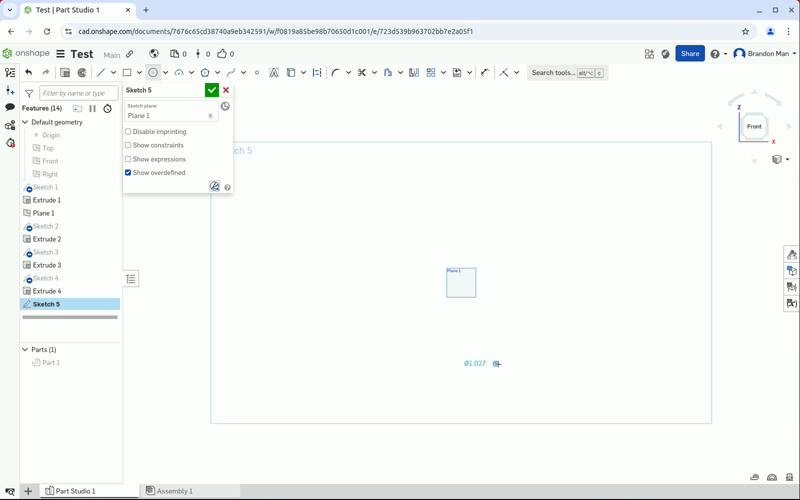
scroll(6)
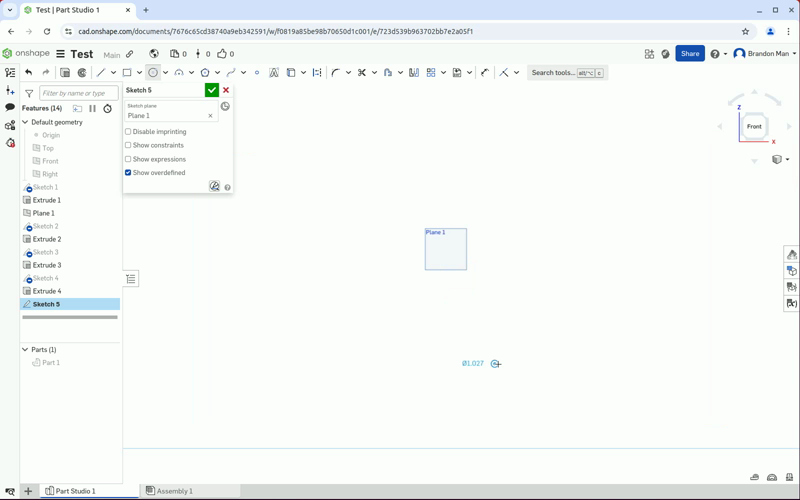
scroll(6)
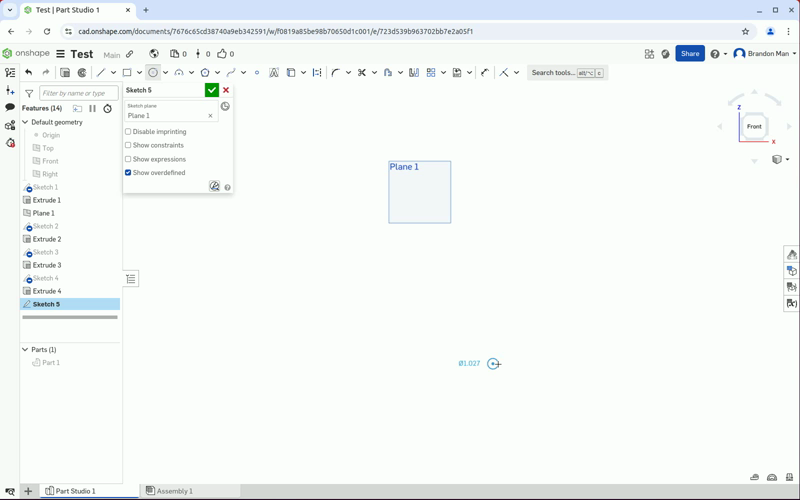
scroll(6)
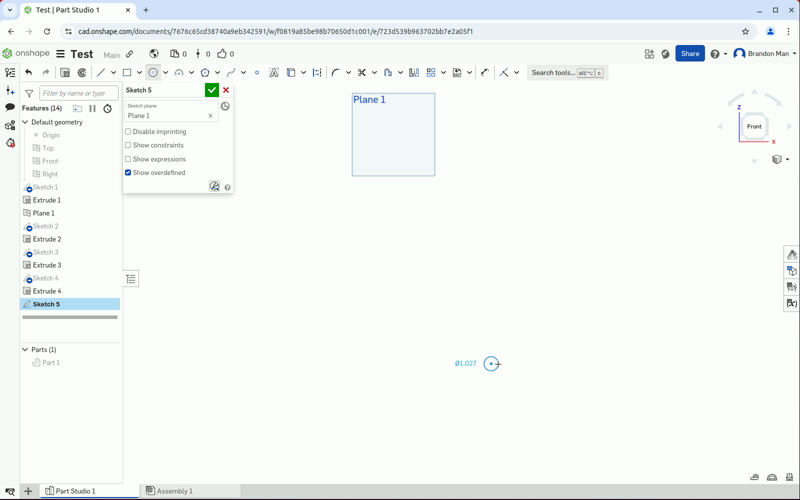
scroll(6)
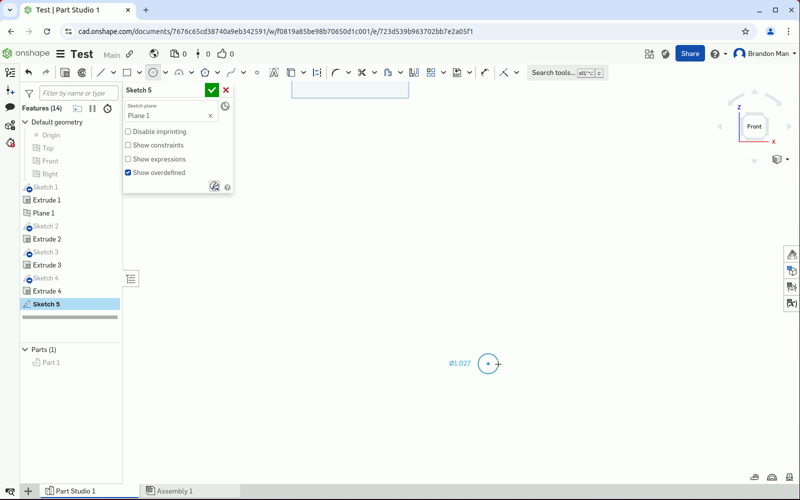
scroll(6)
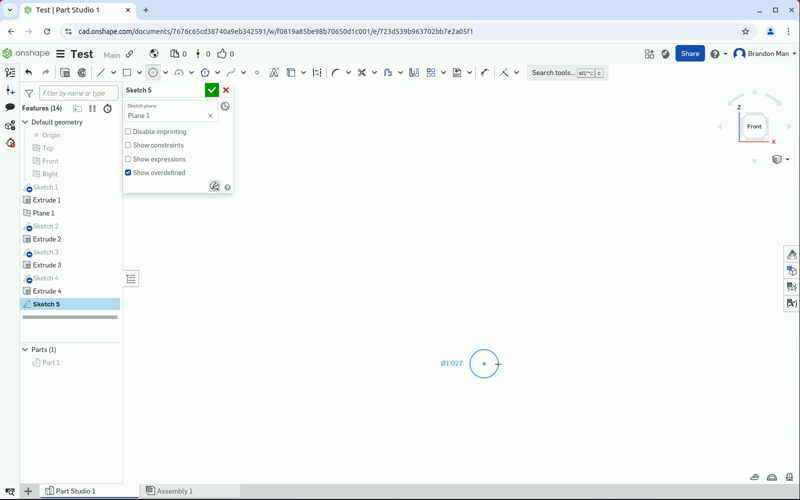
scroll(6)
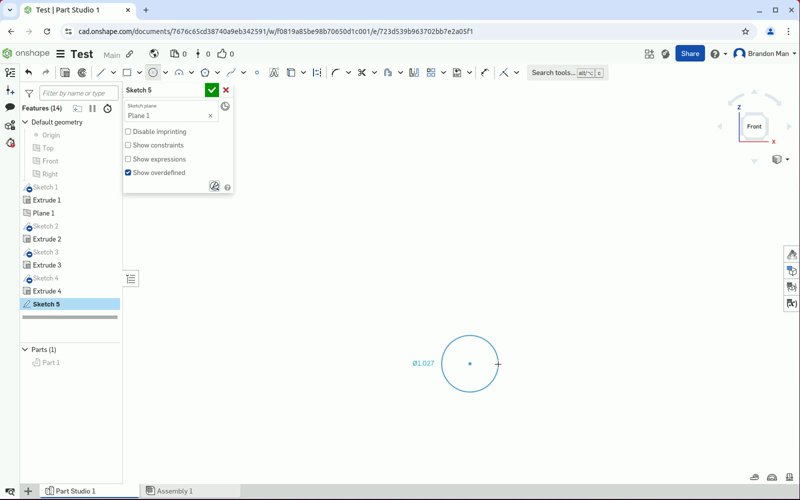
click(498, 363)
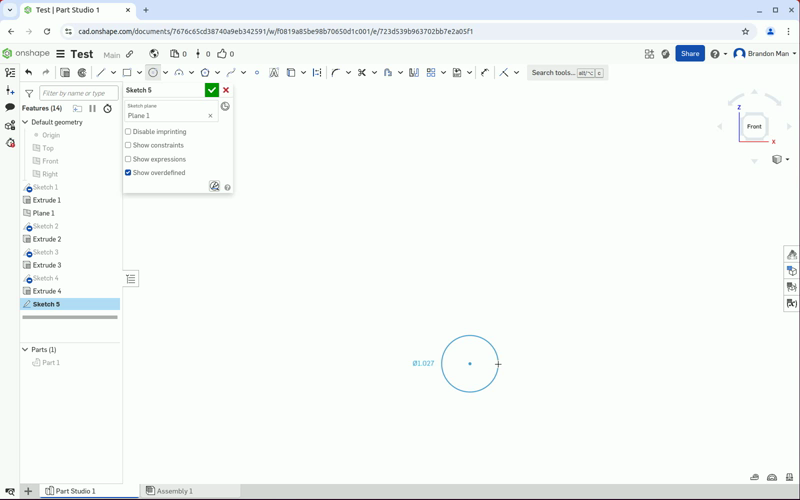
scroll(-6)
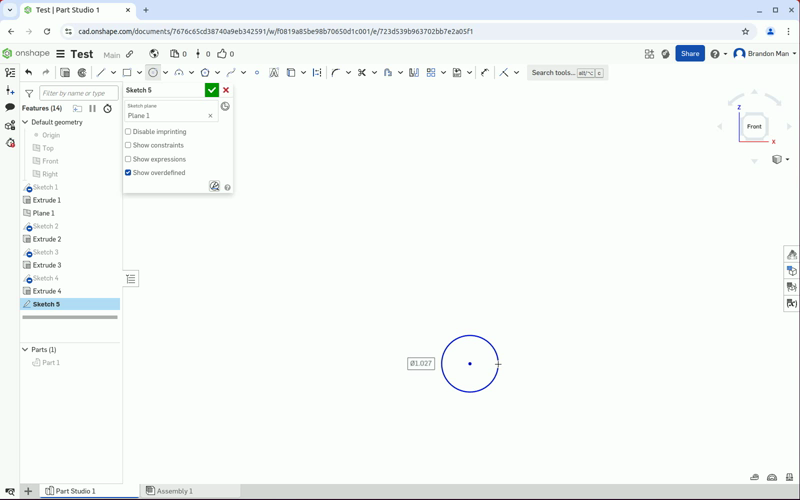
scroll(-6)
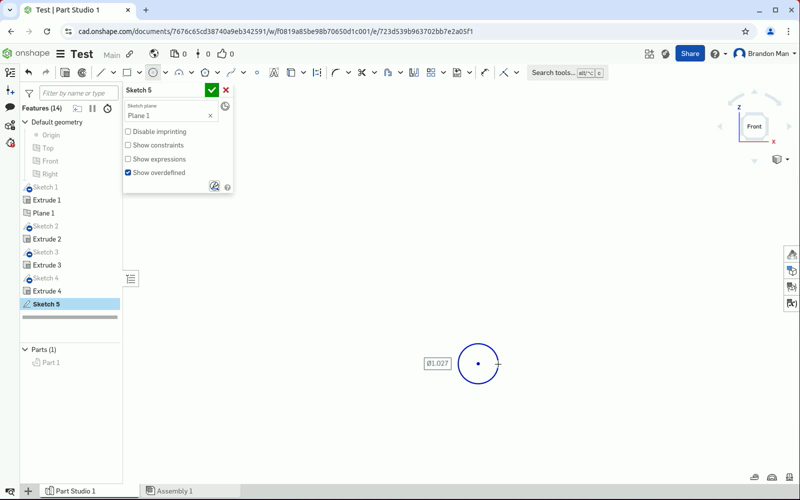
scroll(-6)
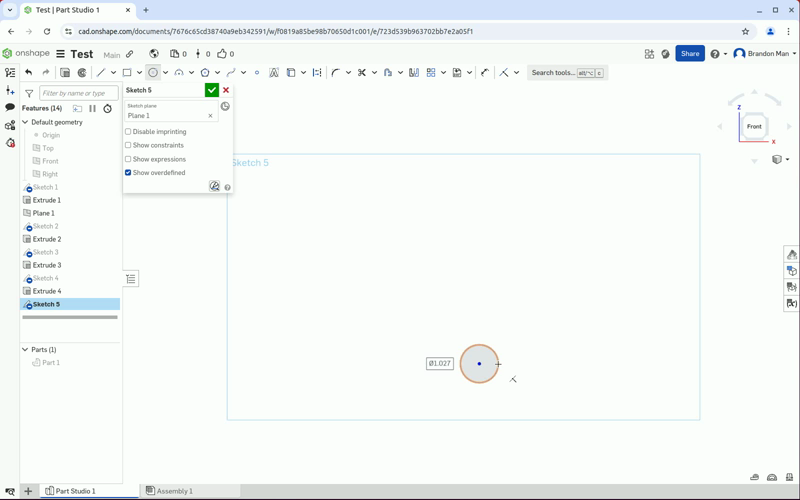
scroll(-6)
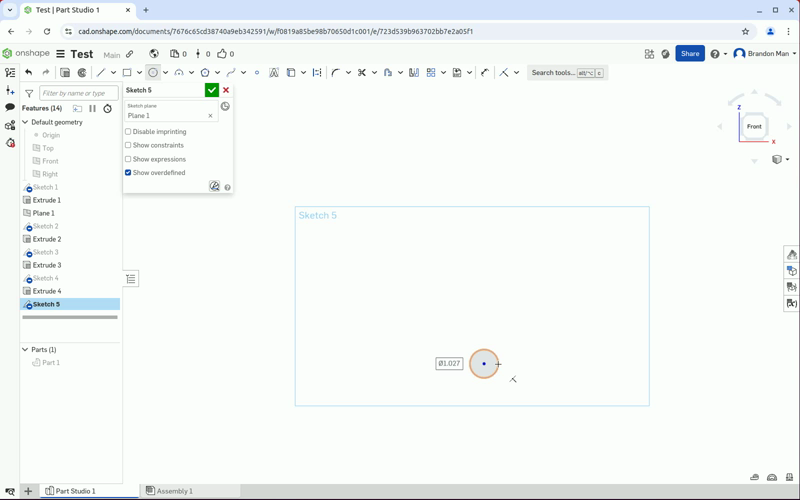
scroll(-6)
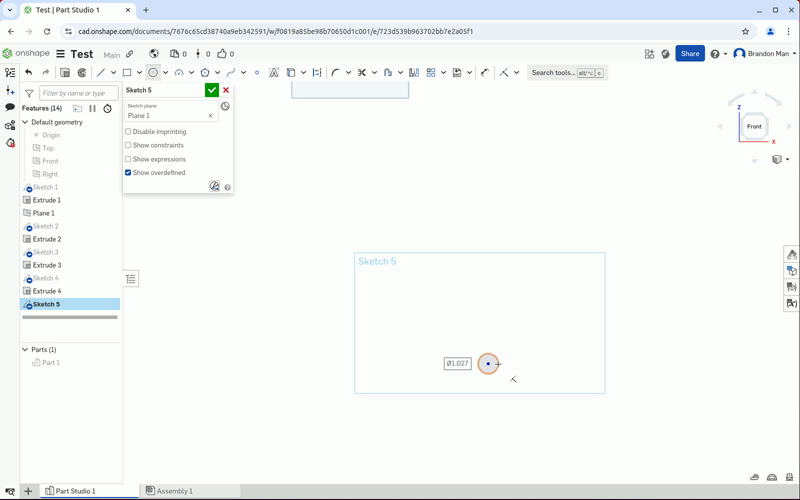
scroll(-6)
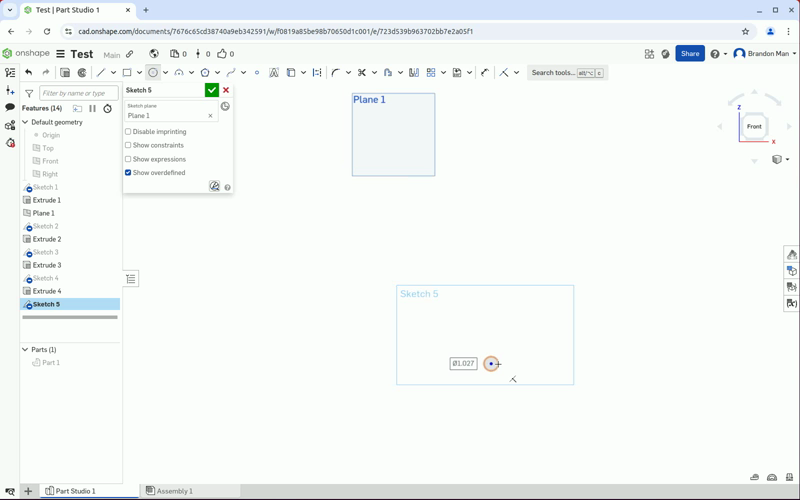
scroll(-6)
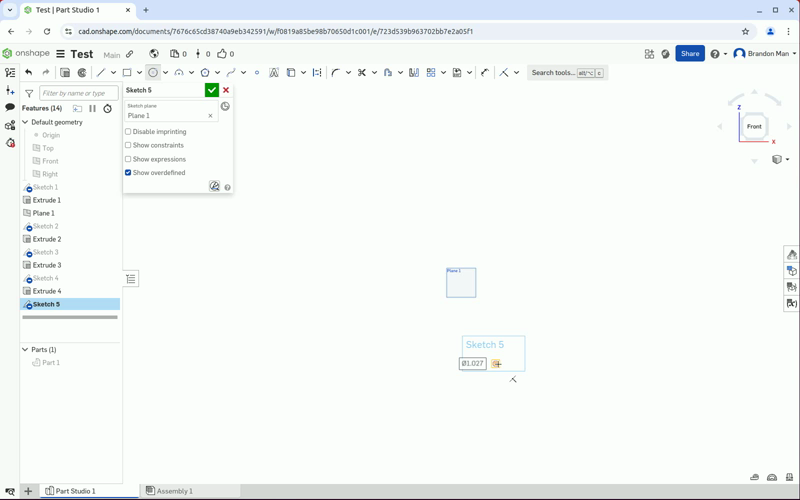
key(esc)
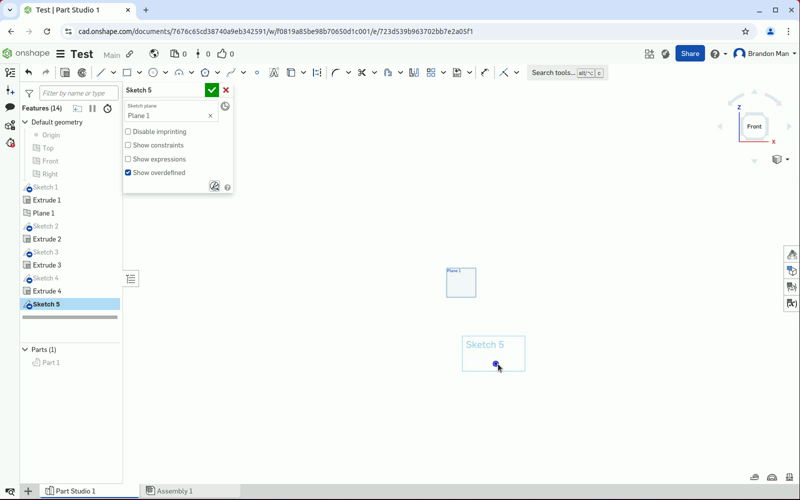
mouse_move(495, 365)
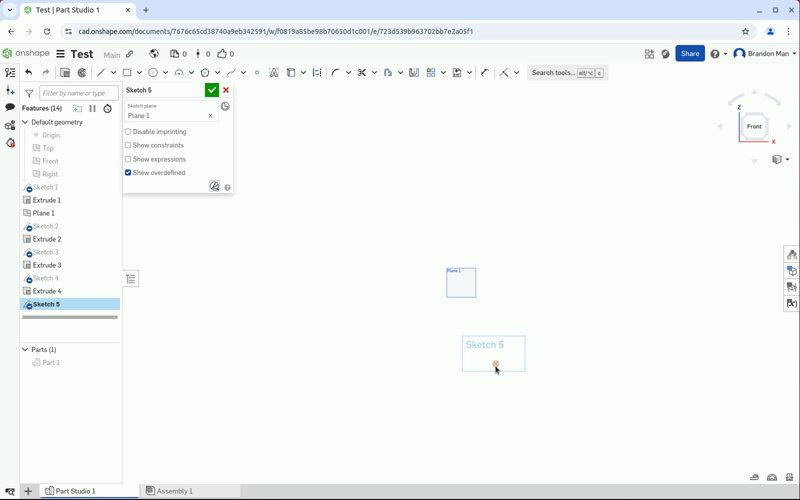
scroll(6)
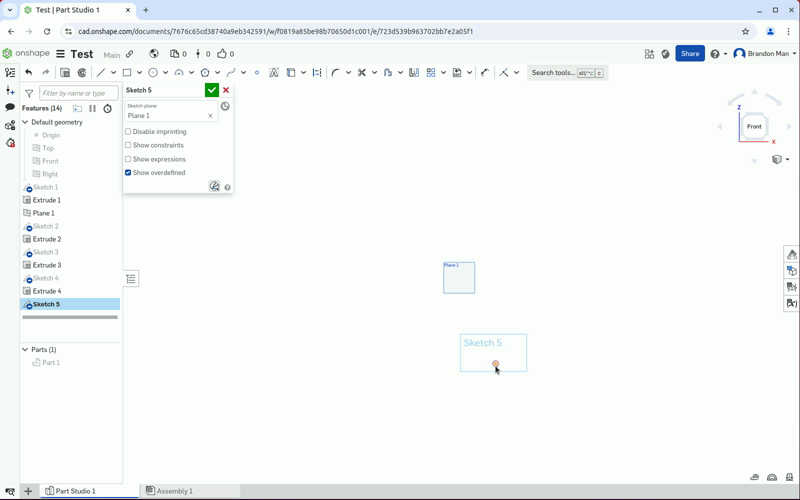
scroll(6)
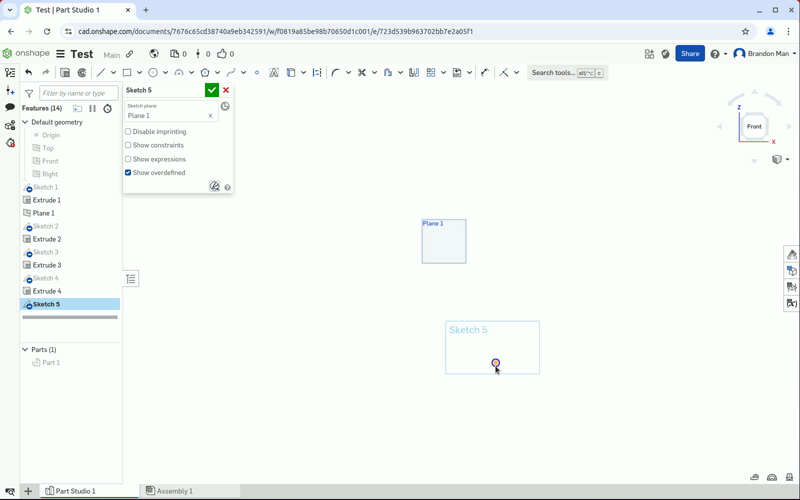
scroll(6)
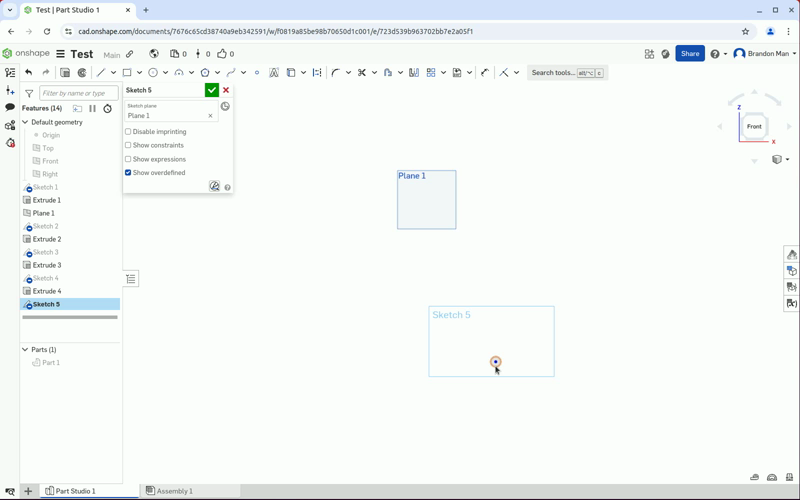
scroll(6)
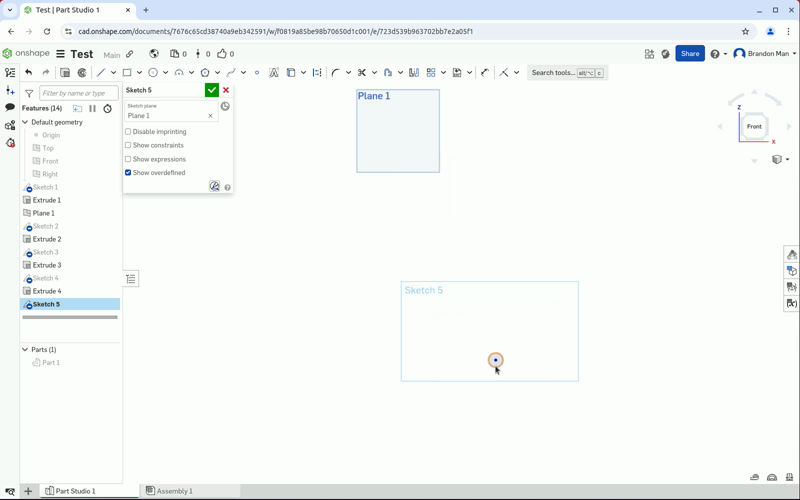
scroll(6)
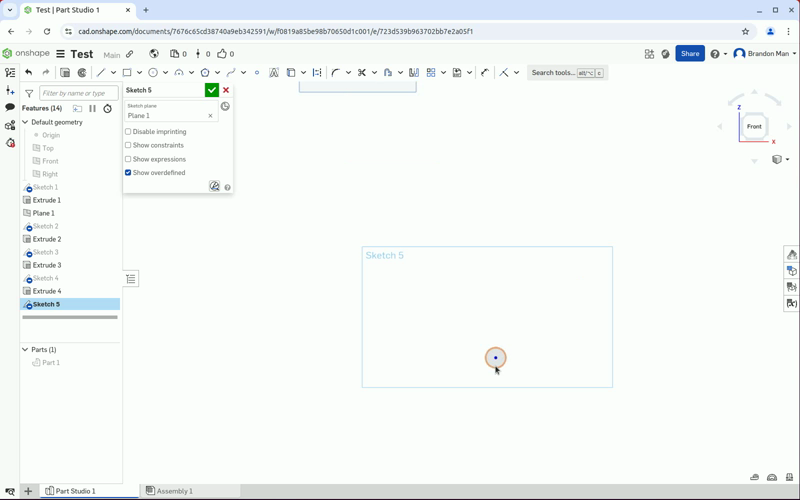
scroll(6)
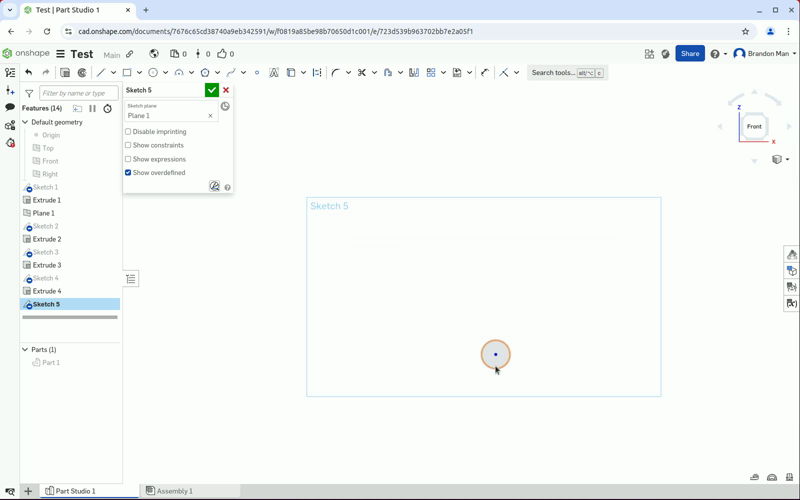
scroll(6)
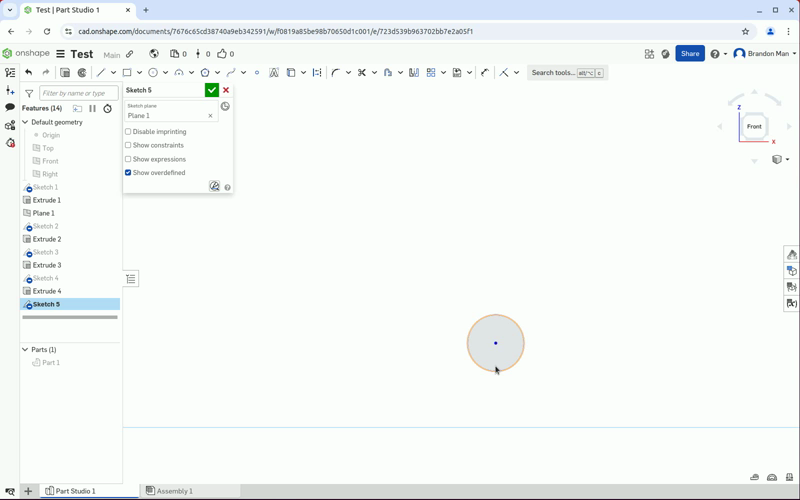
click(495, 365)
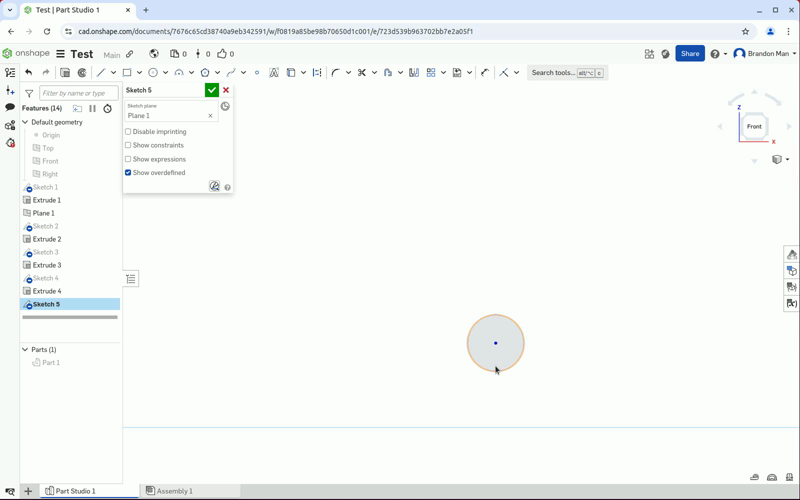
scroll(-6)
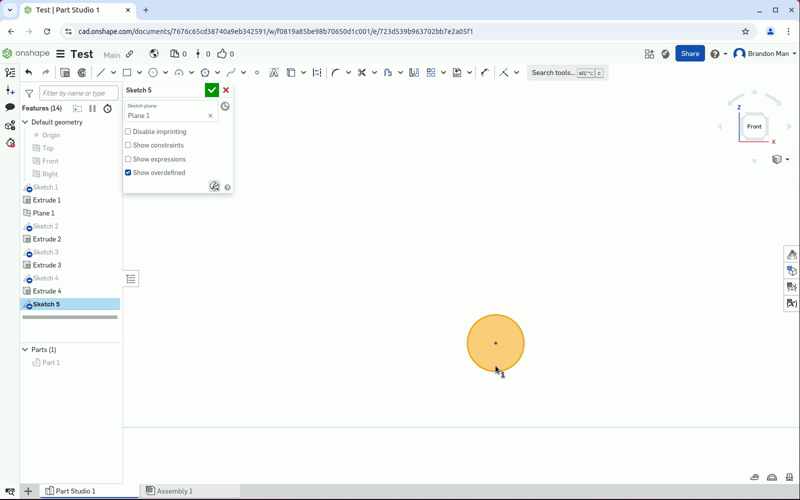
scroll(-6)
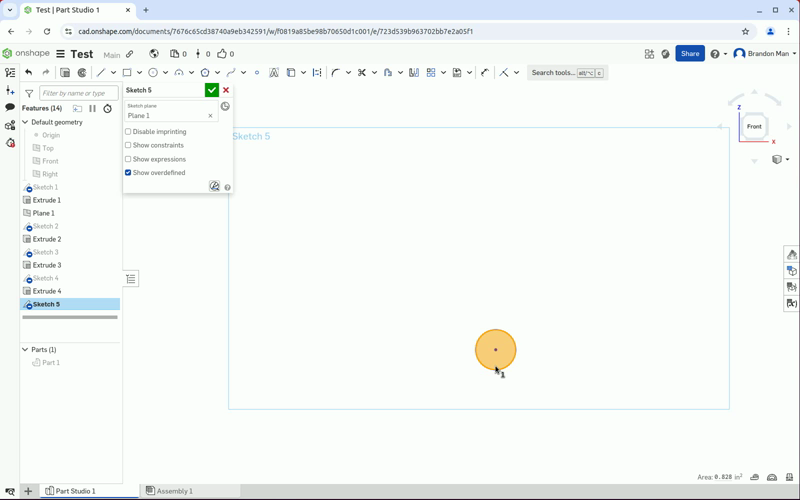
scroll(-6)
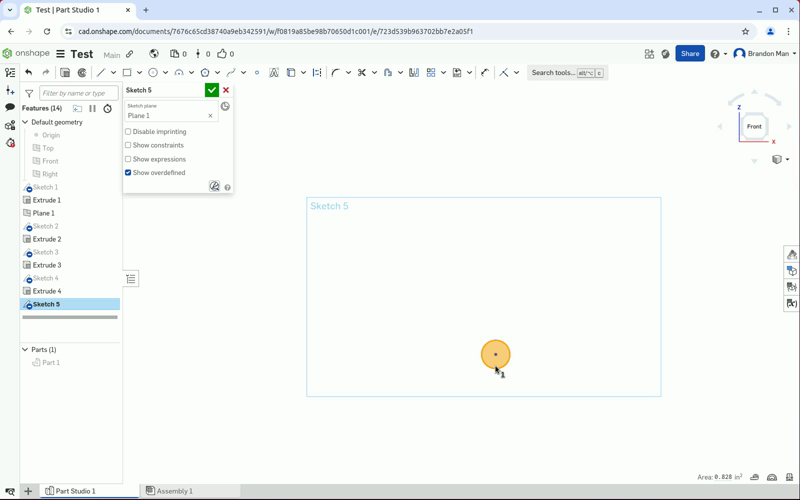
scroll(-6)
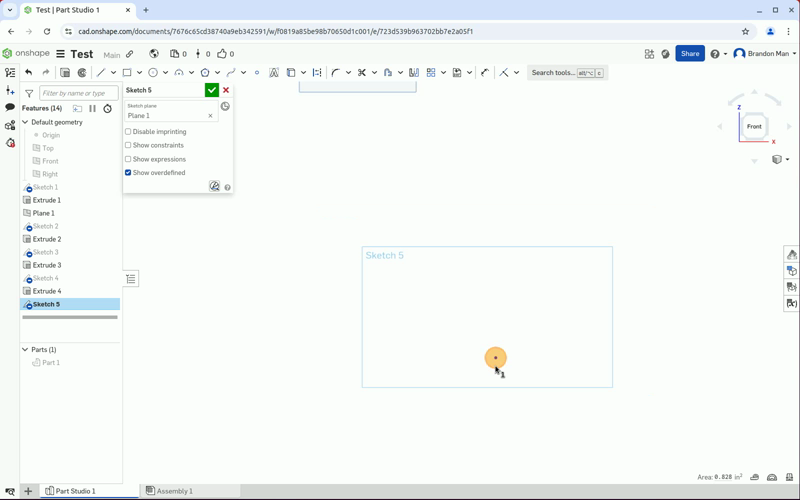
scroll(-6)
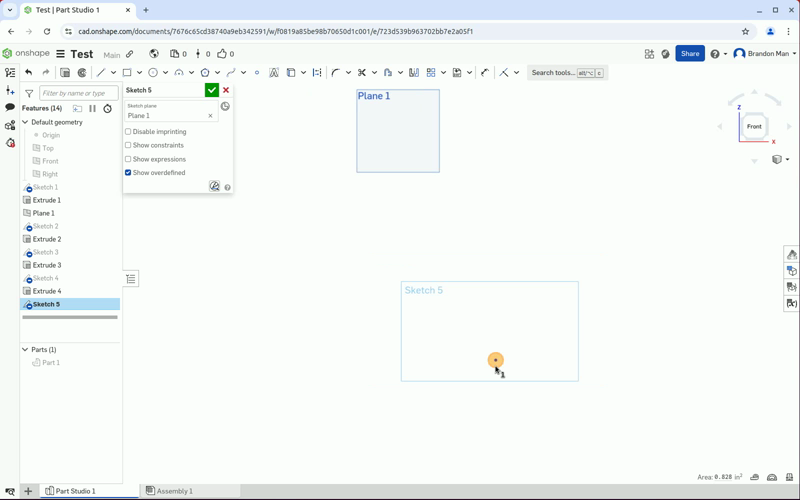
scroll(-6)
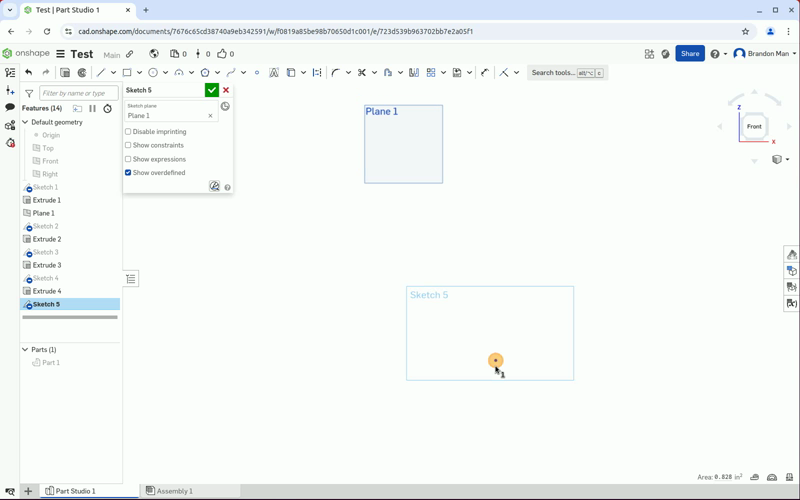
scroll(-6)
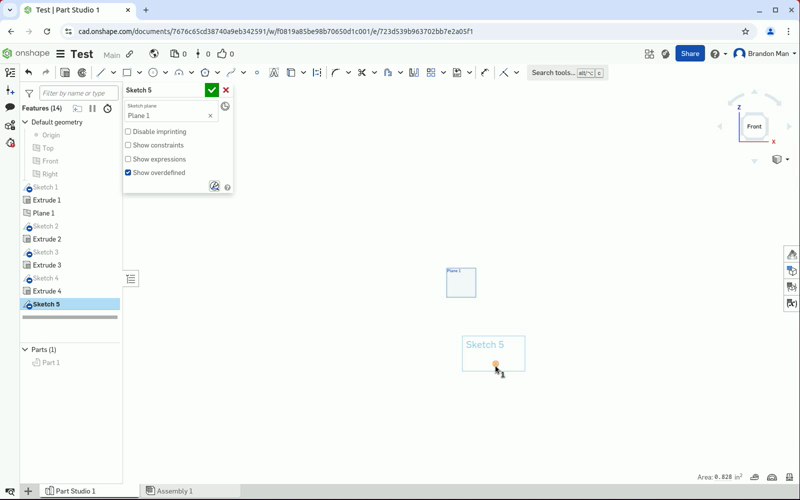
mouse_move(73, 352)
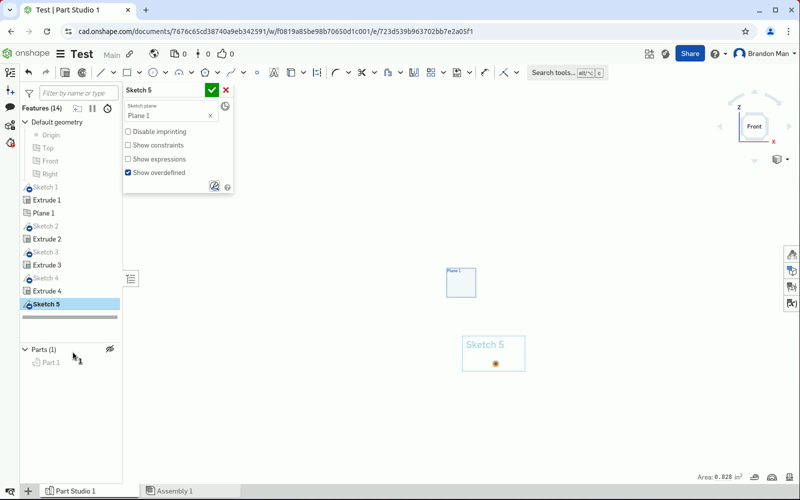
key(shift+y)
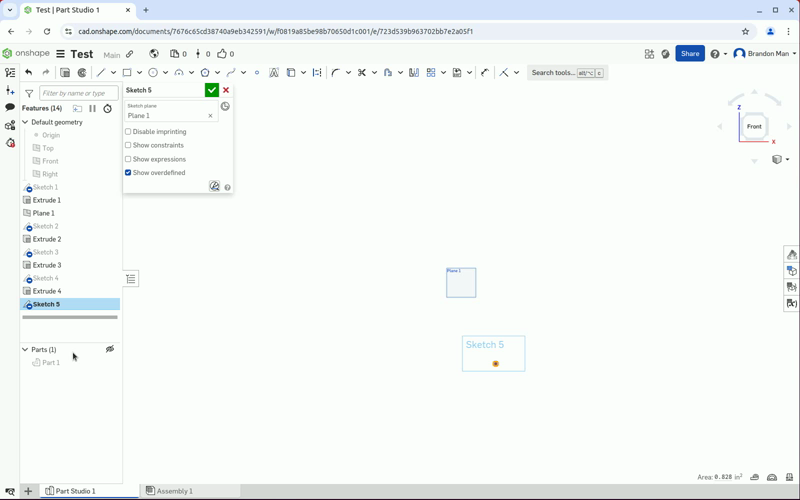
key(shift+e)
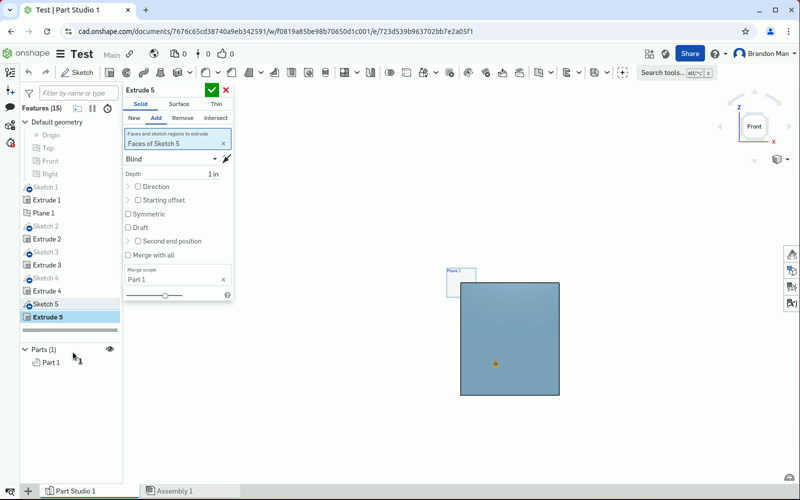
mouse_move(143, 106)
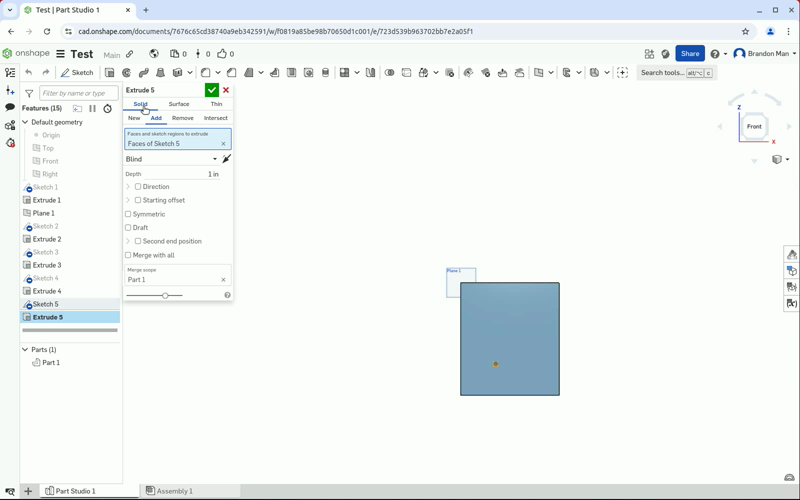
click(143, 106)
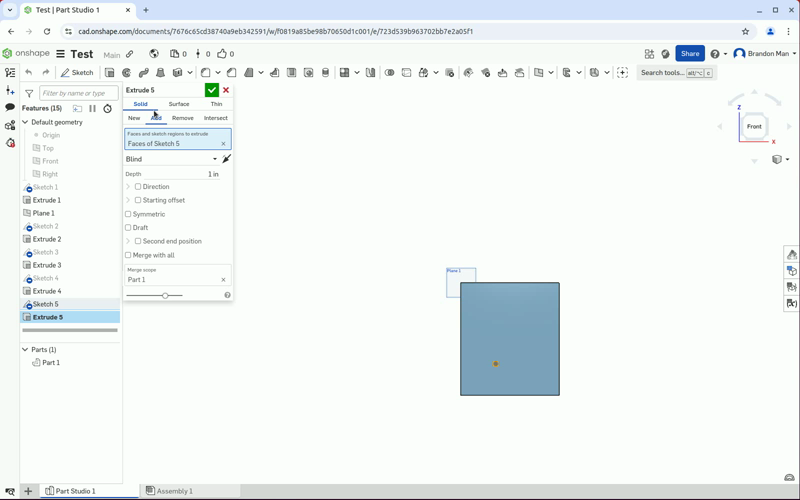
mouse_move(186, 120)
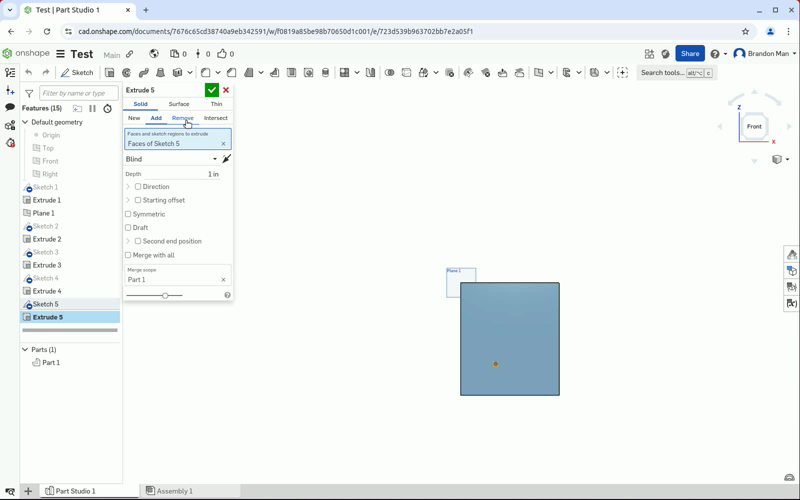
click(186, 120)
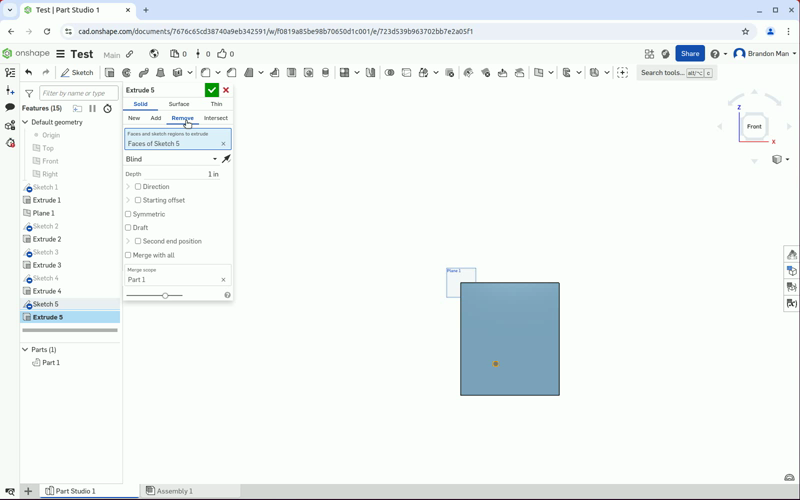
key(tab, 4)
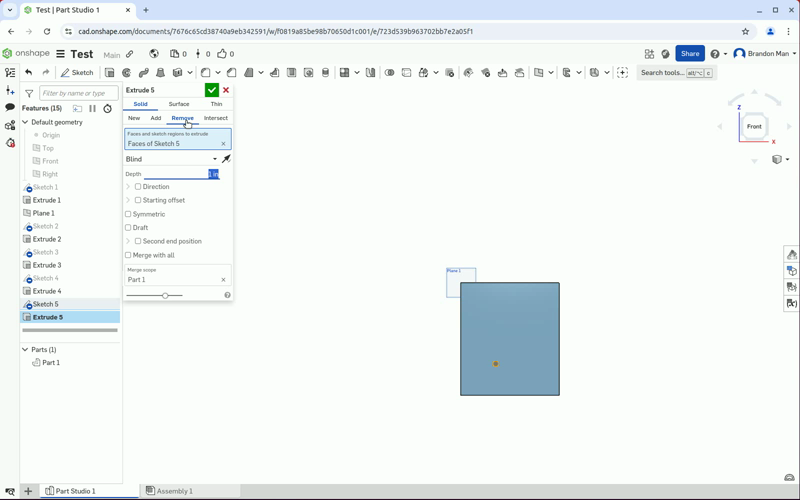
text(3.129)
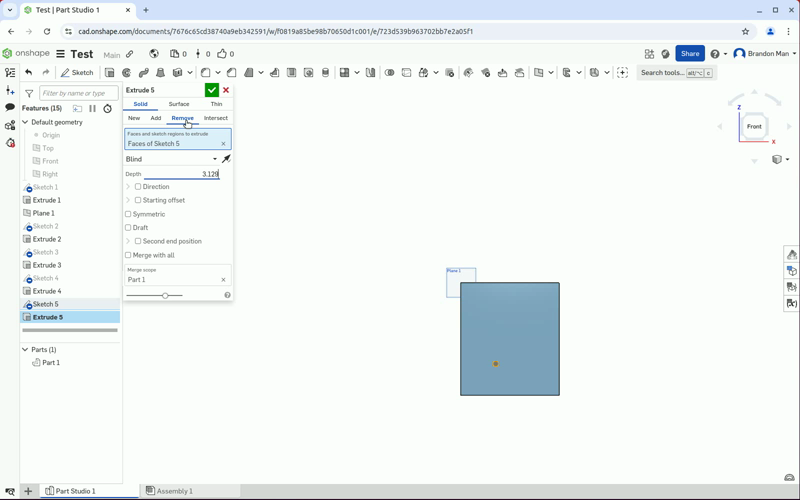
key(tab, 6)
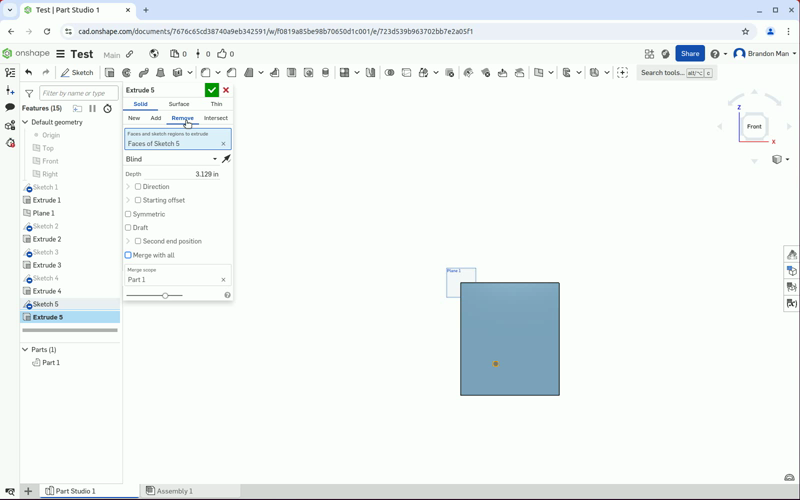
key(space)
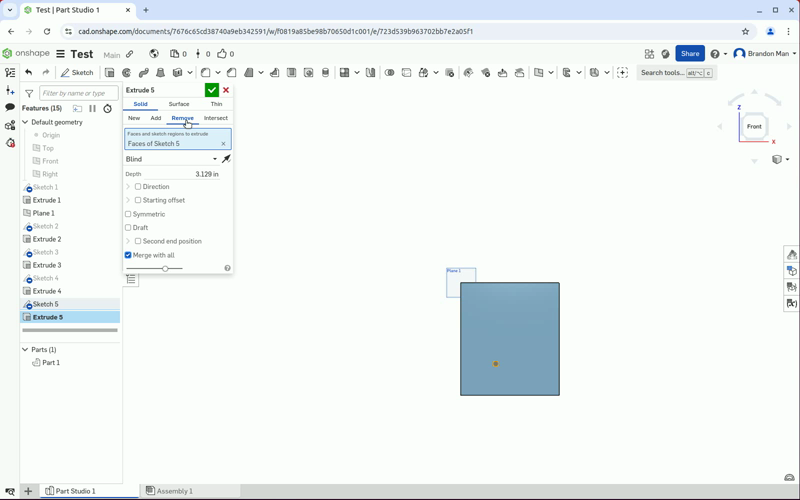
key(enter)
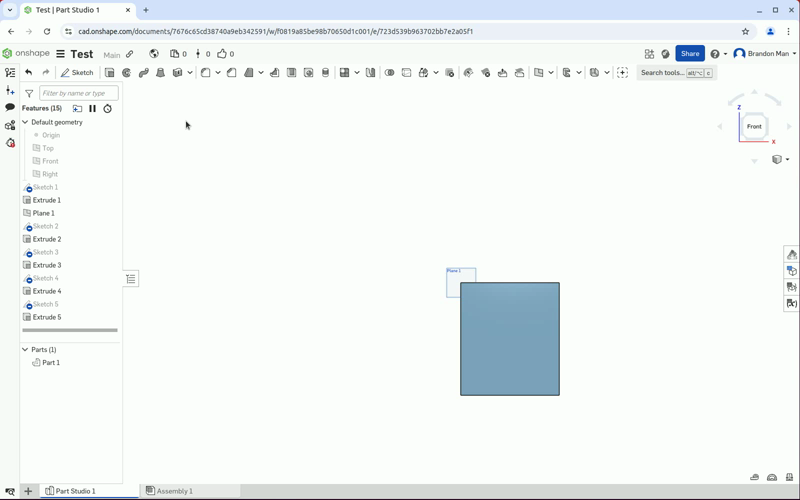
key(shift+h)
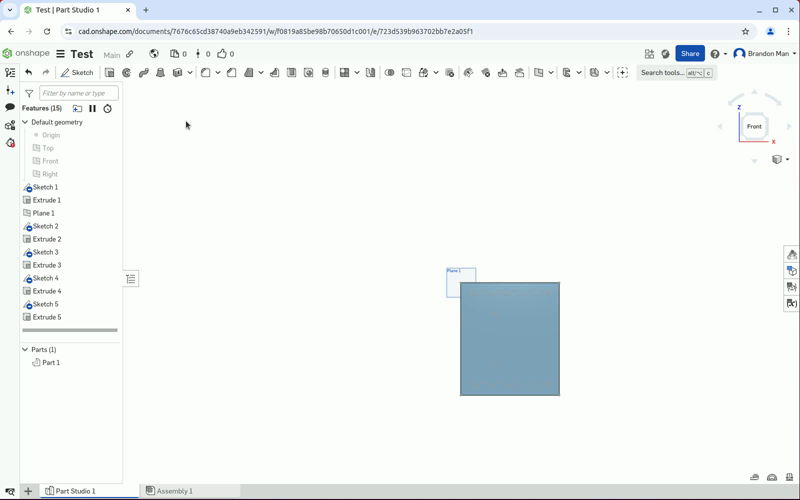
key(shift+h)
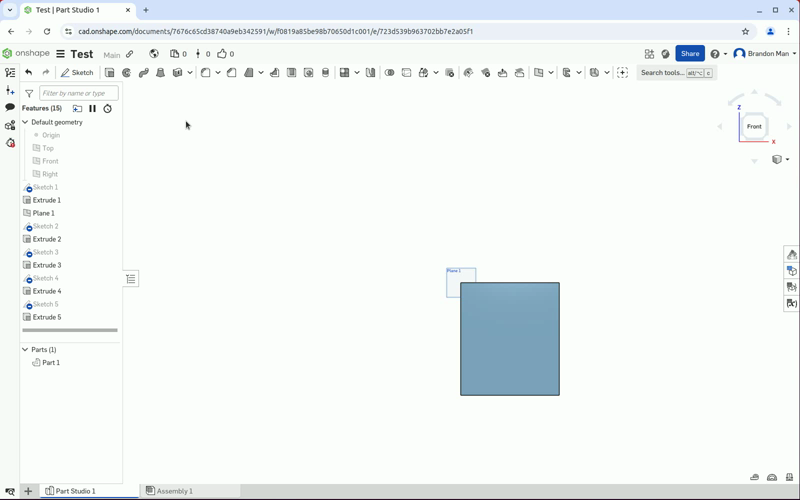
mouse_move(73, 189)
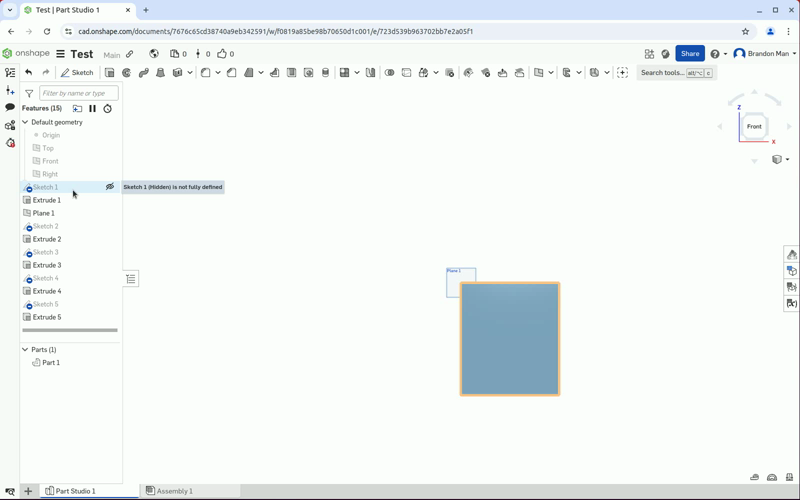
click(73, 189)
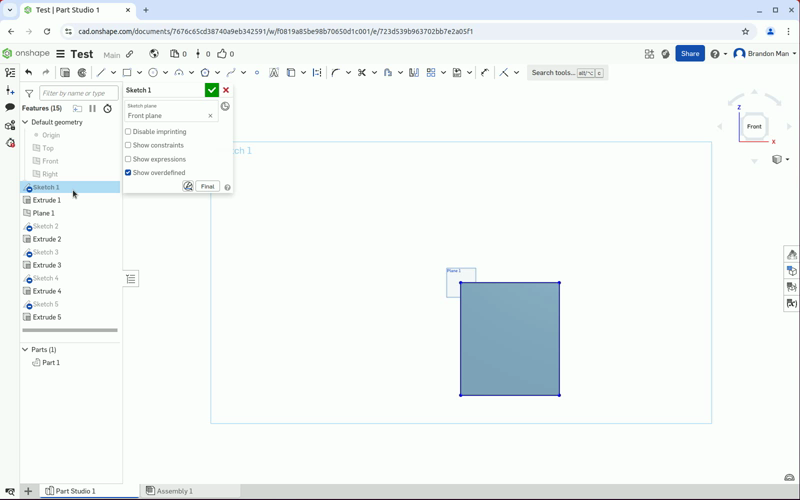
mouse_move(229, 92)
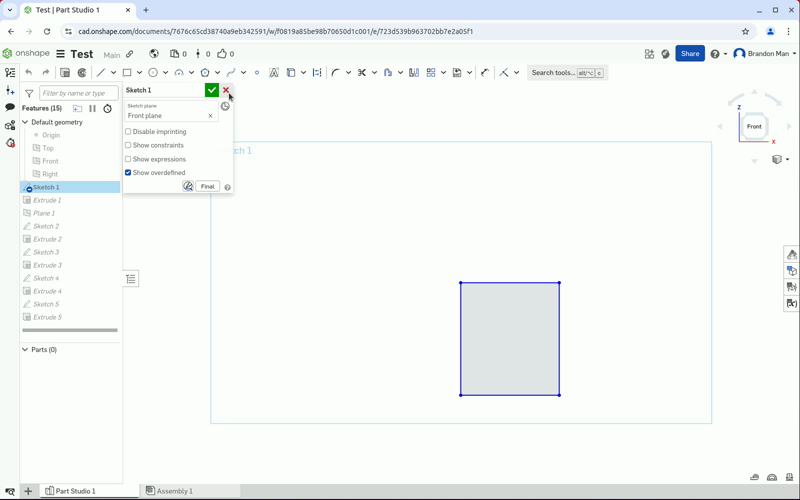
click(229, 92)
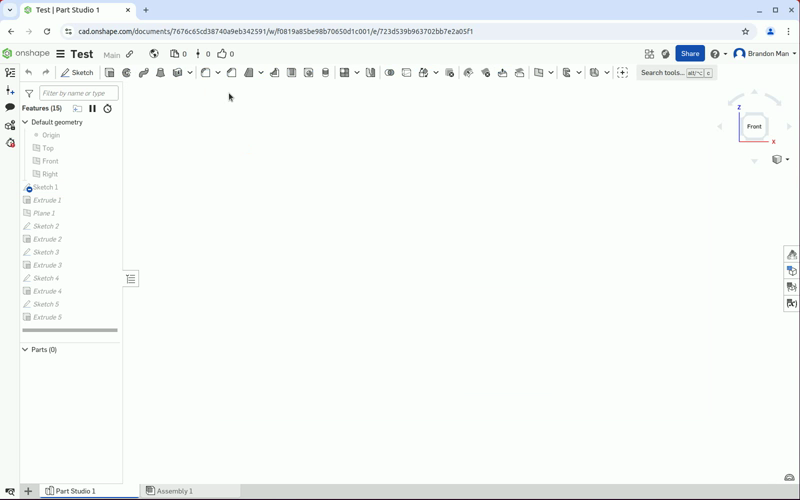
key(shift+s)
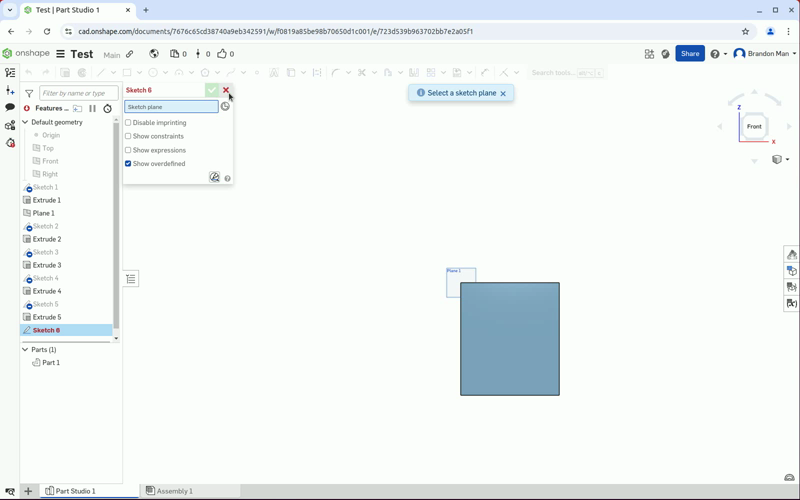
mouse_move(69, 215)
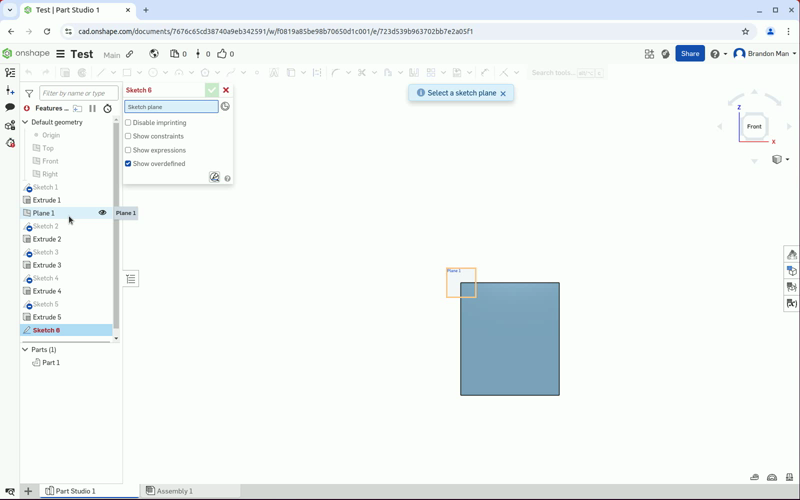
click(69, 215)
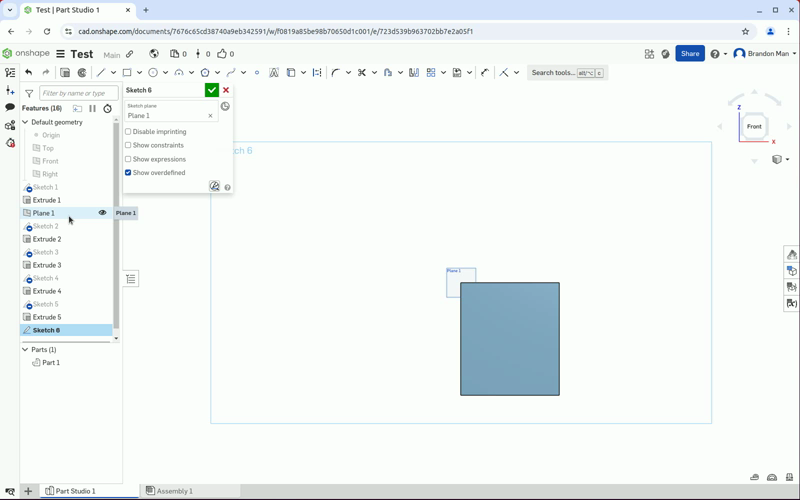
mouse_move(73, 352)
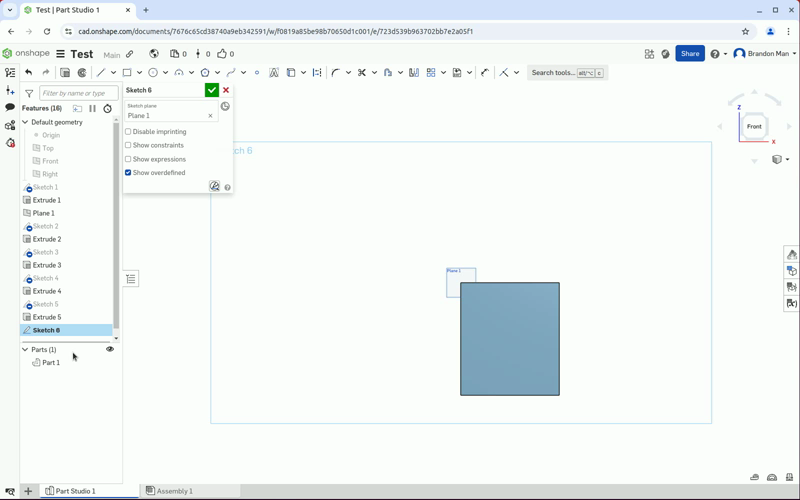
key(y)
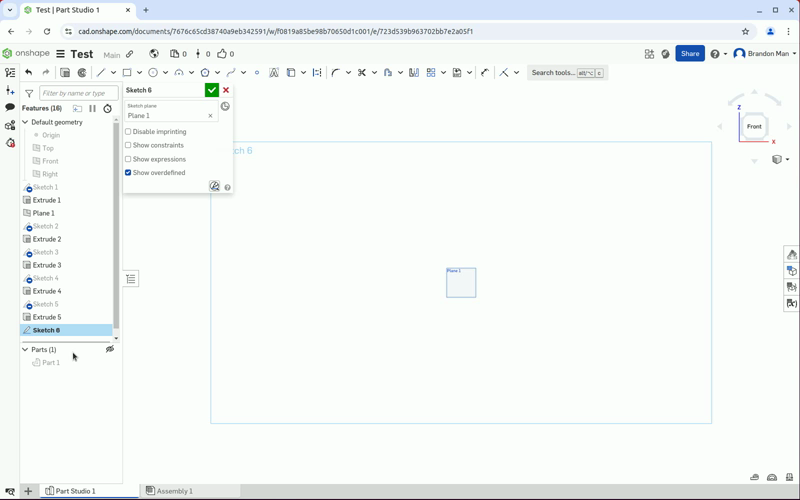
key(c)
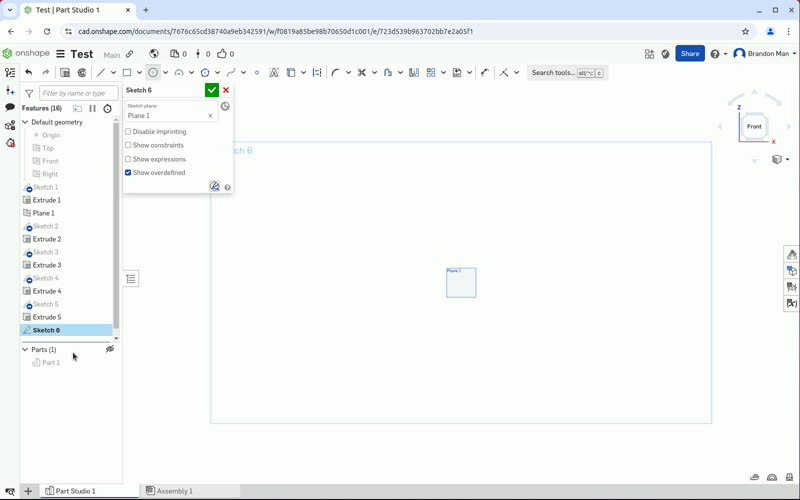
key_down(shift)
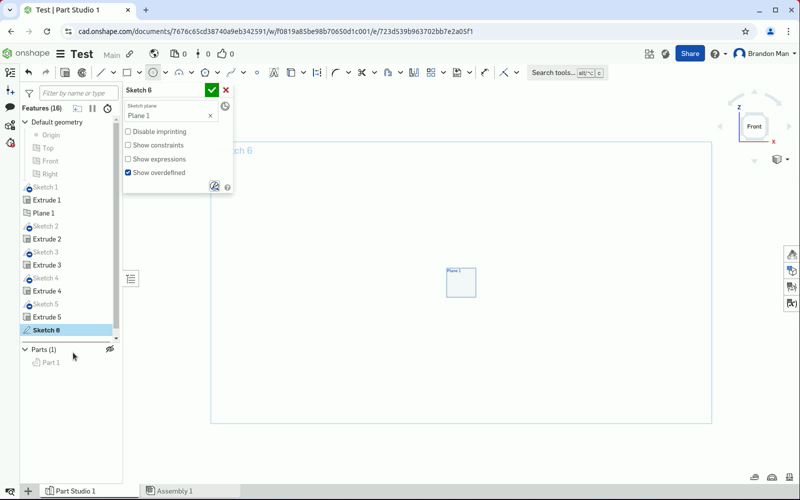
mouse_move(526, 339)
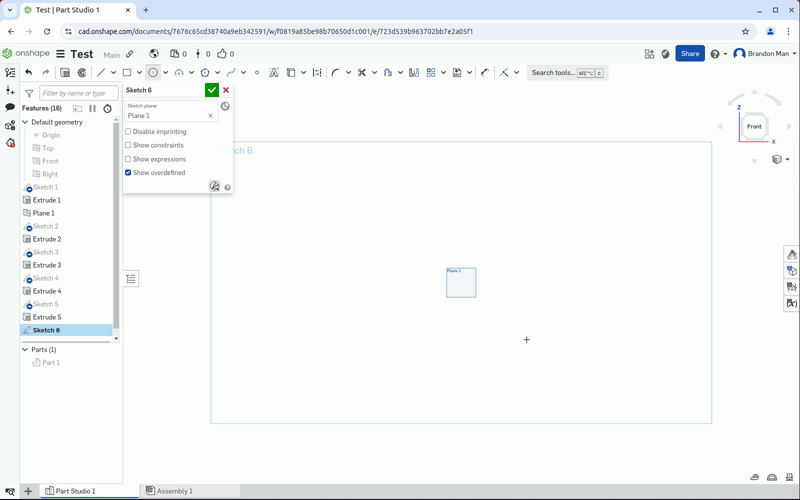
click(526, 339)
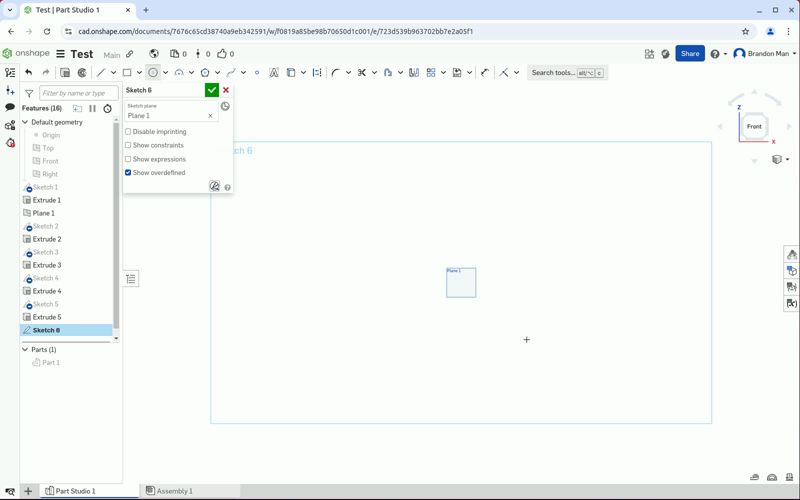
key_up(shift)
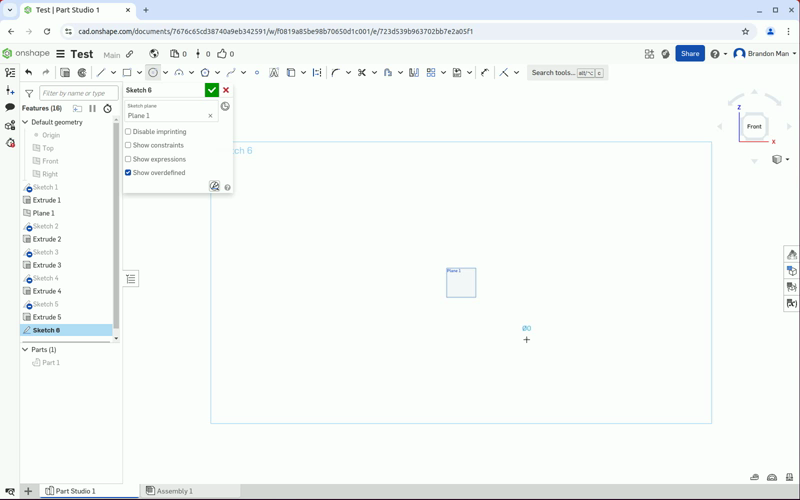
mouse_move(528, 339)
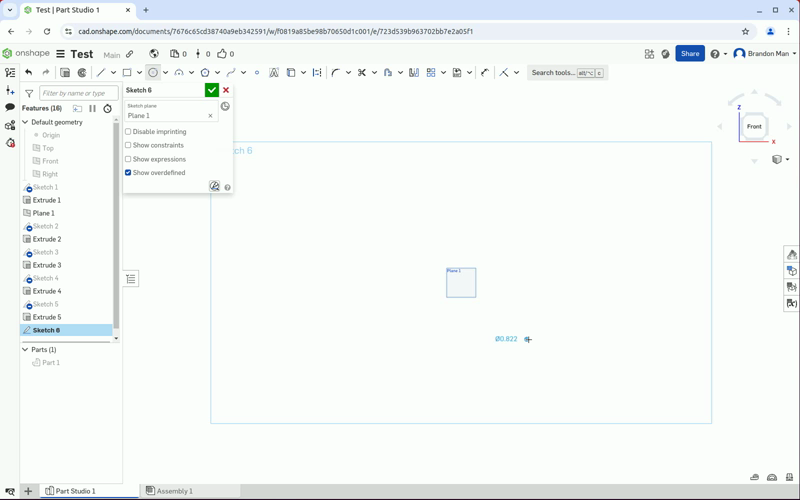
scroll(6)
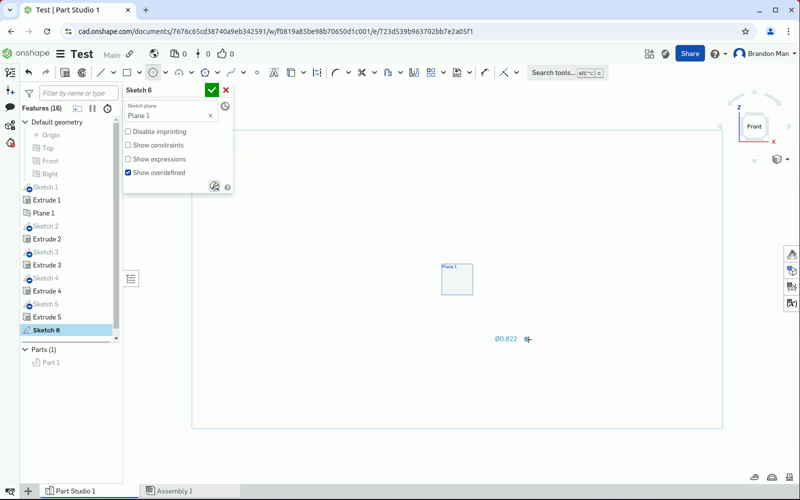
scroll(6)
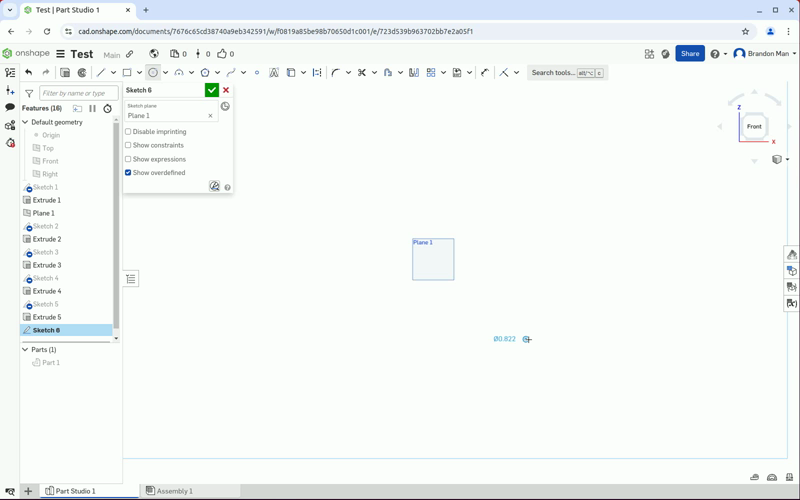
scroll(6)
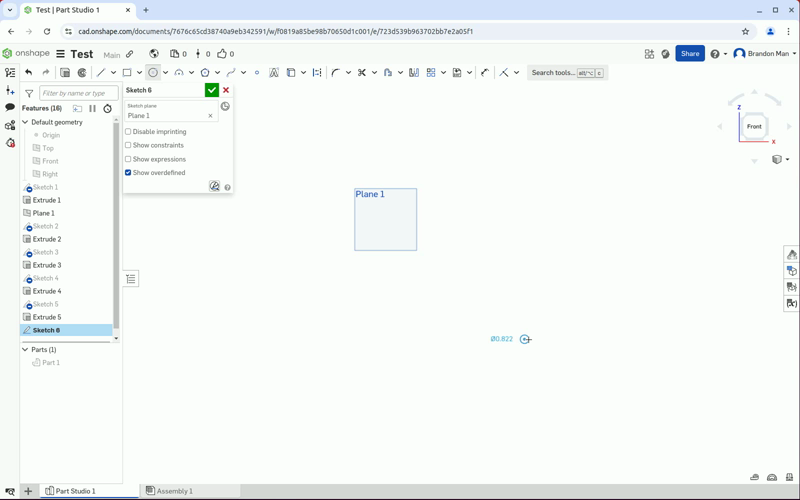
scroll(6)
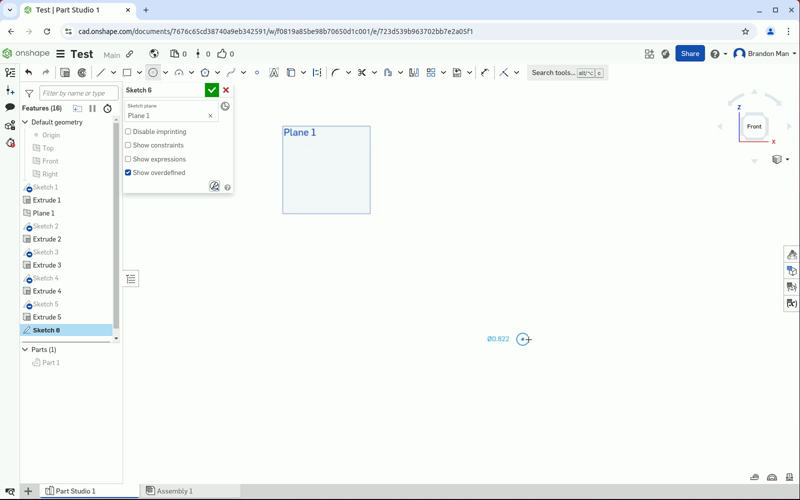
scroll(6)
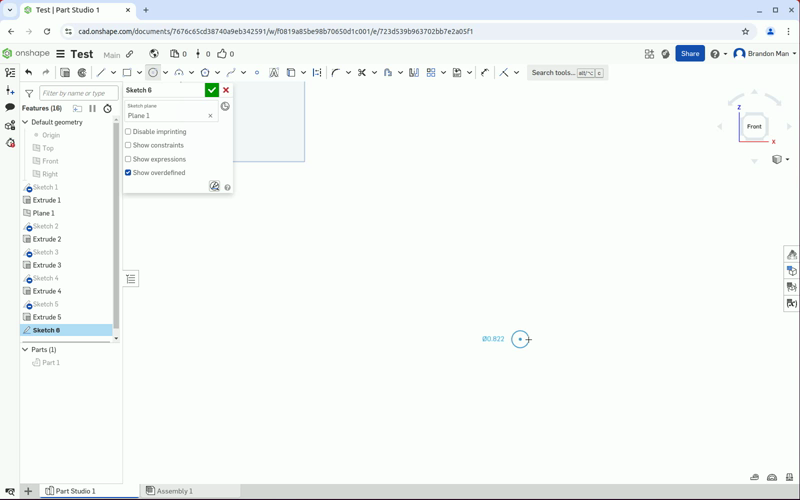
scroll(6)
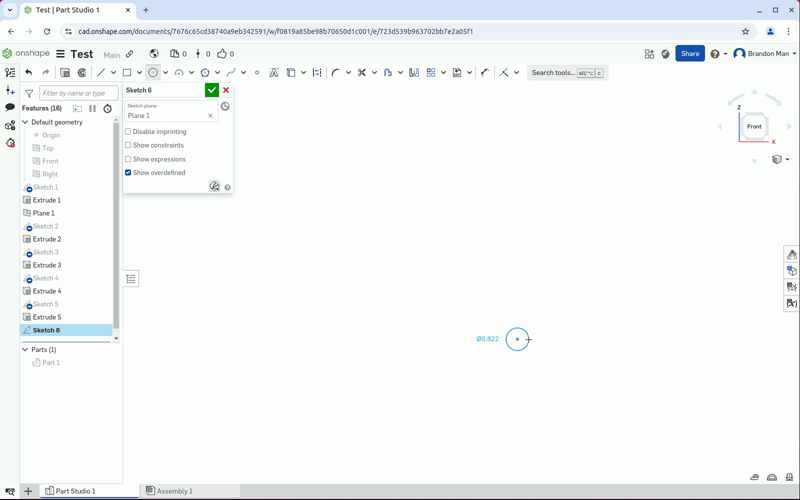
scroll(6)
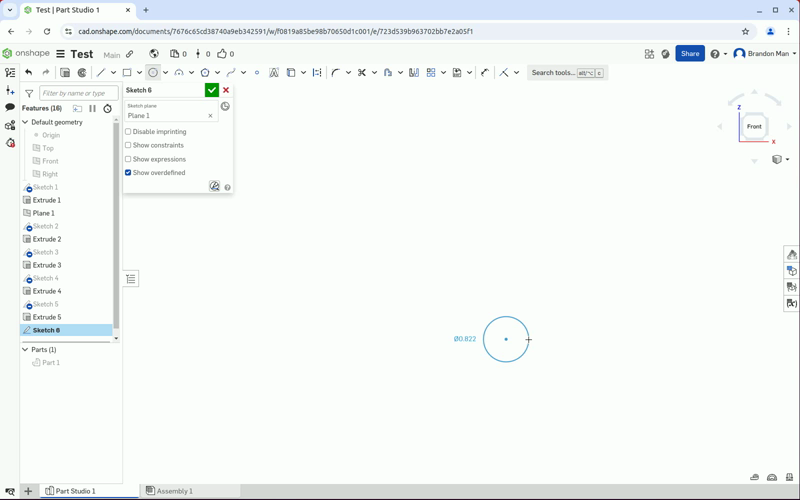
click(528, 339)
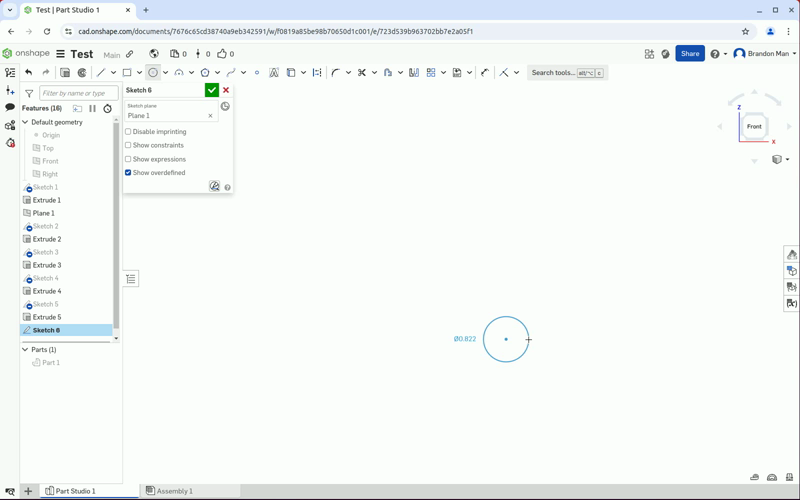
scroll(-6)
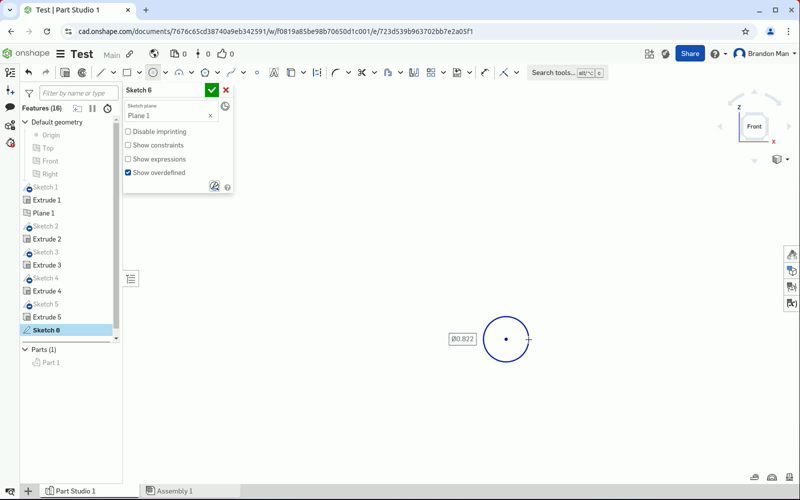
scroll(-6)
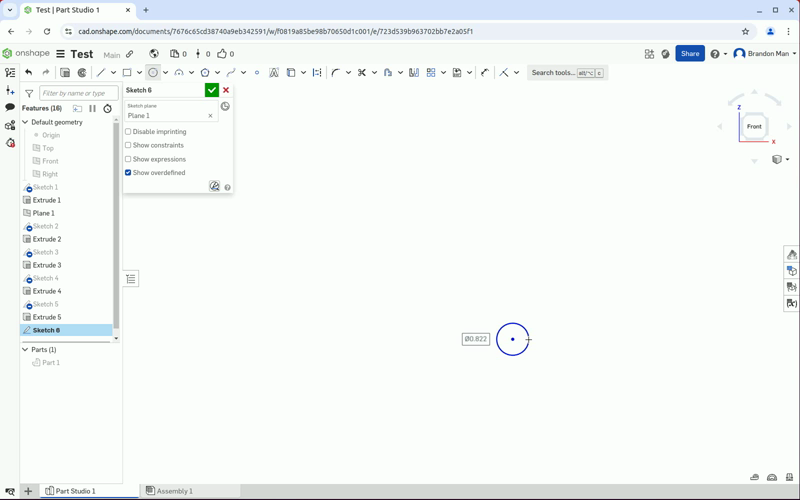
scroll(-6)
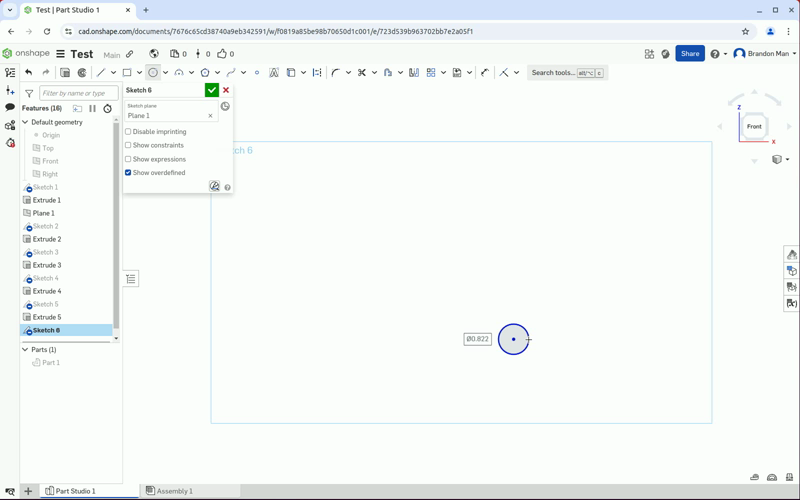
scroll(-6)
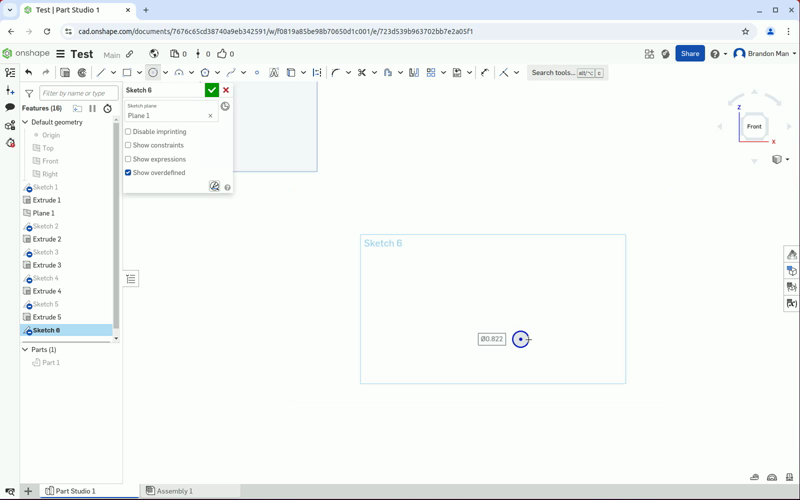
scroll(-6)
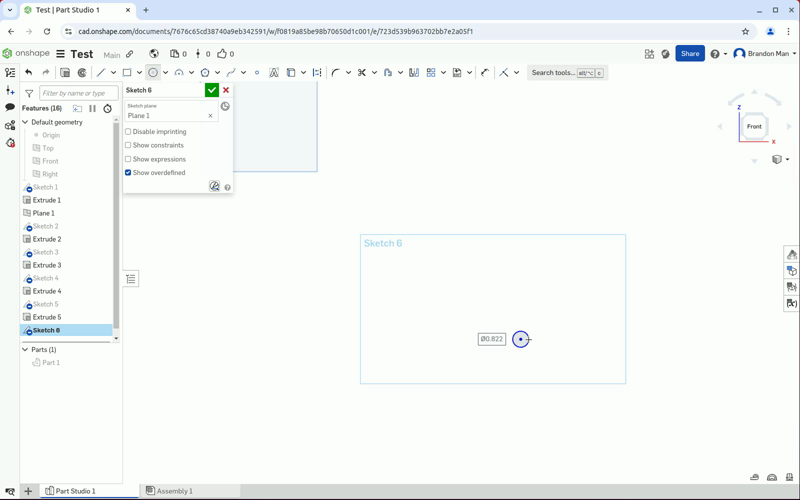
scroll(-6)
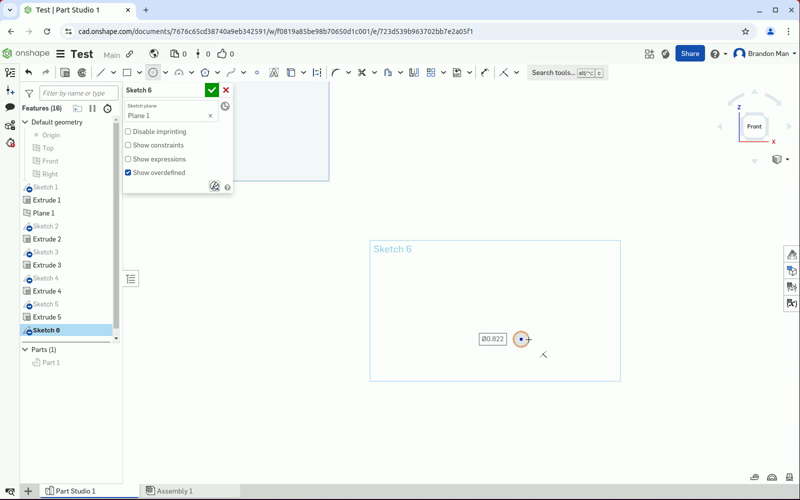
scroll(-6)
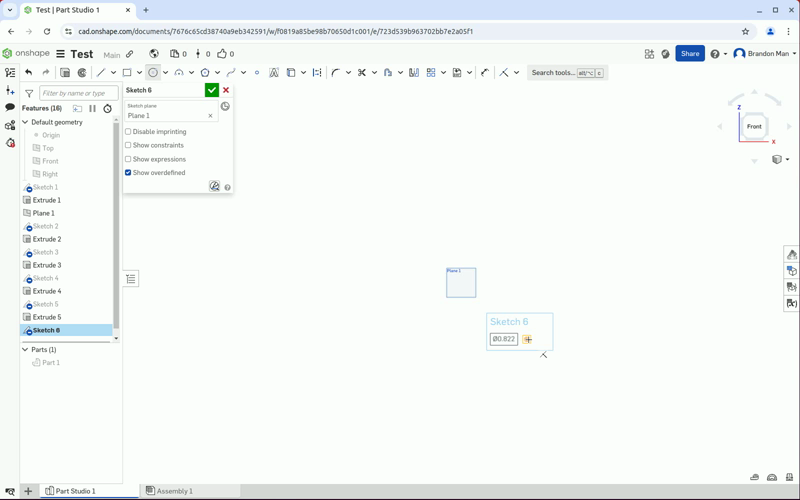
key(esc)
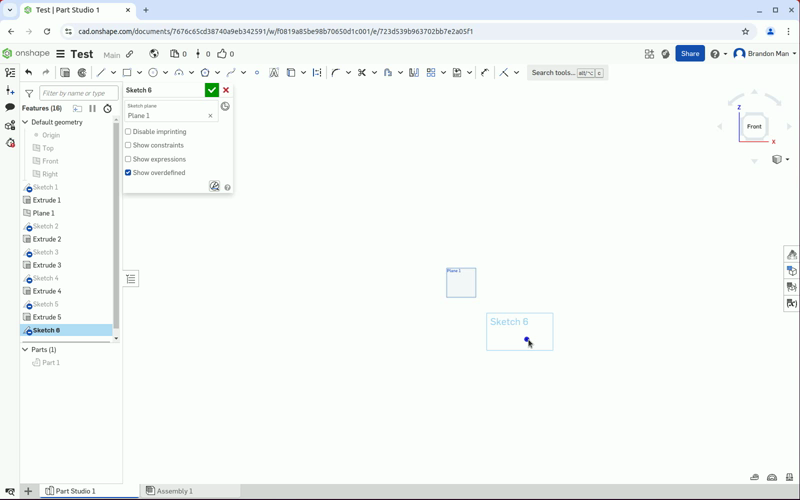
mouse_move(526, 338)
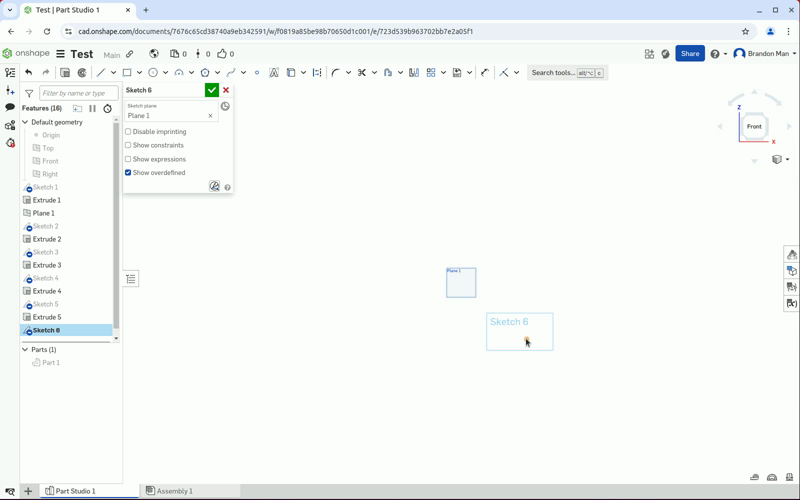
scroll(6)
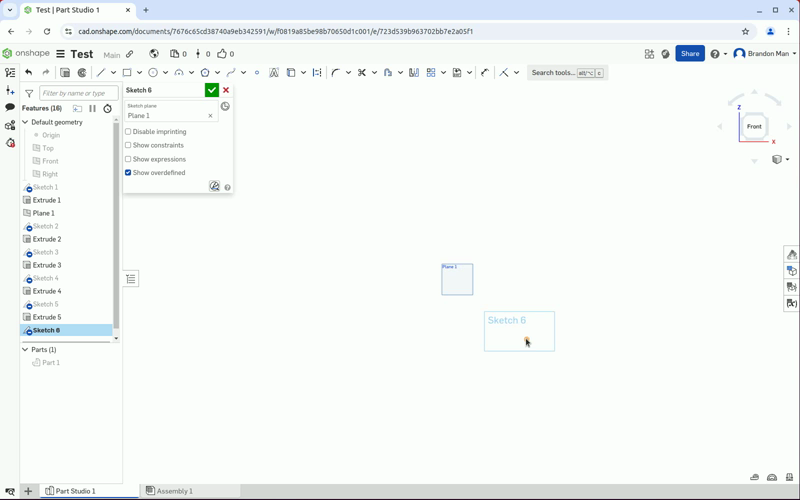
scroll(6)
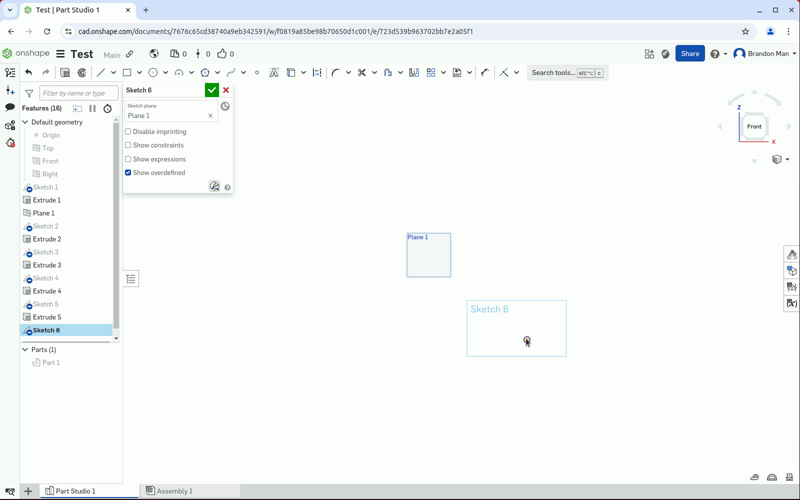
scroll(6)
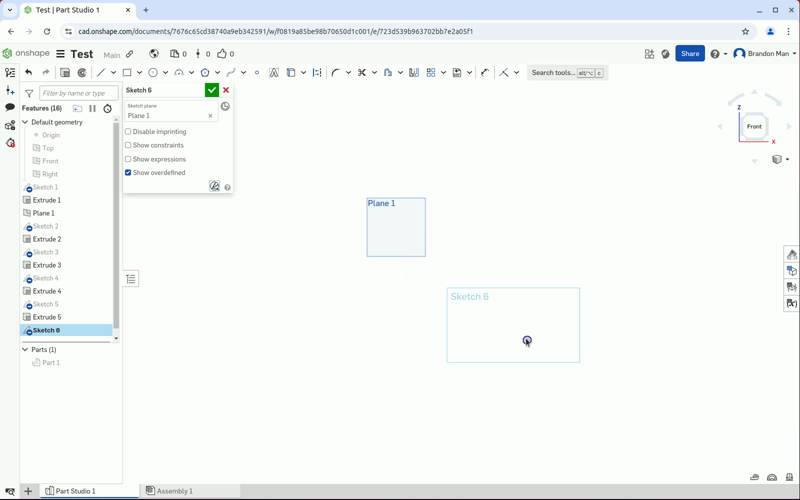
scroll(6)
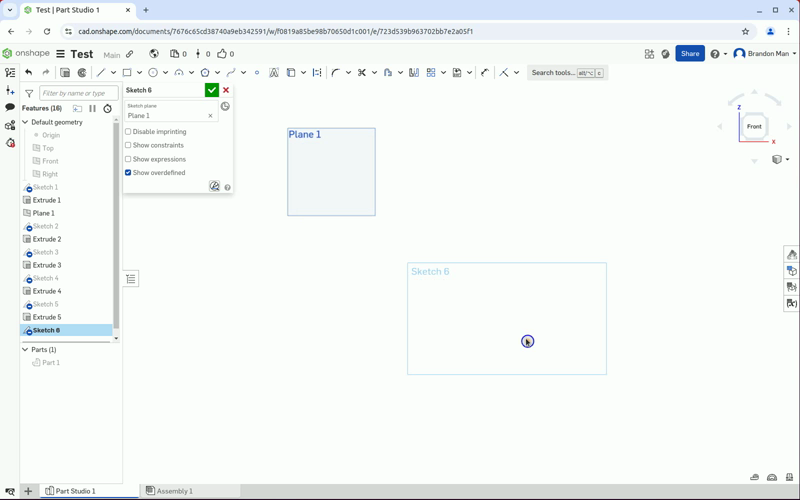
scroll(6)
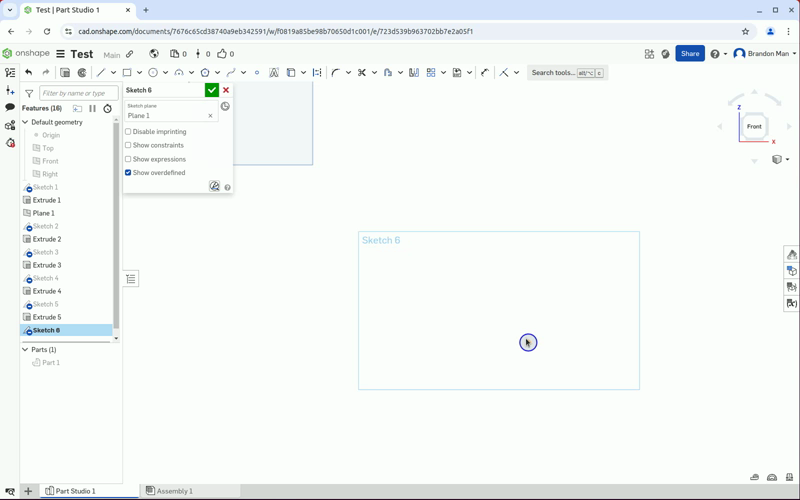
scroll(6)
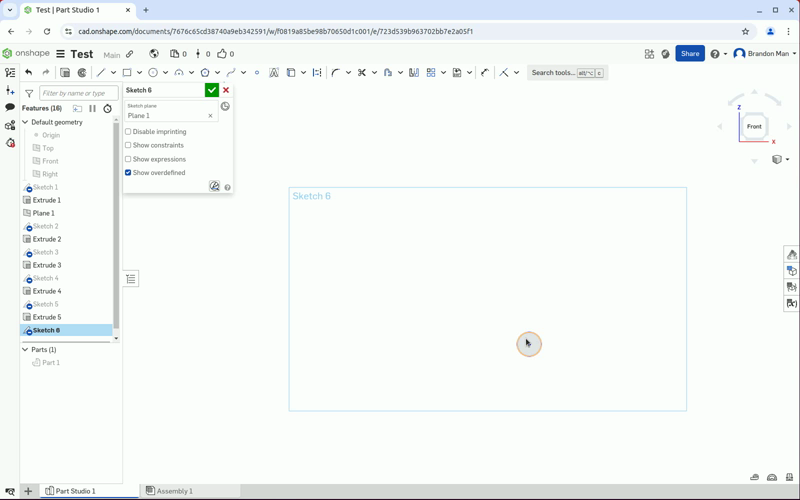
scroll(6)
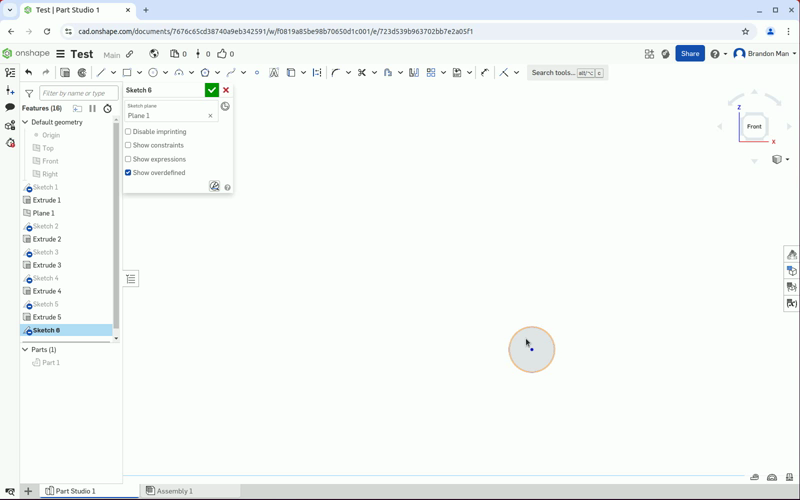
click(526, 338)
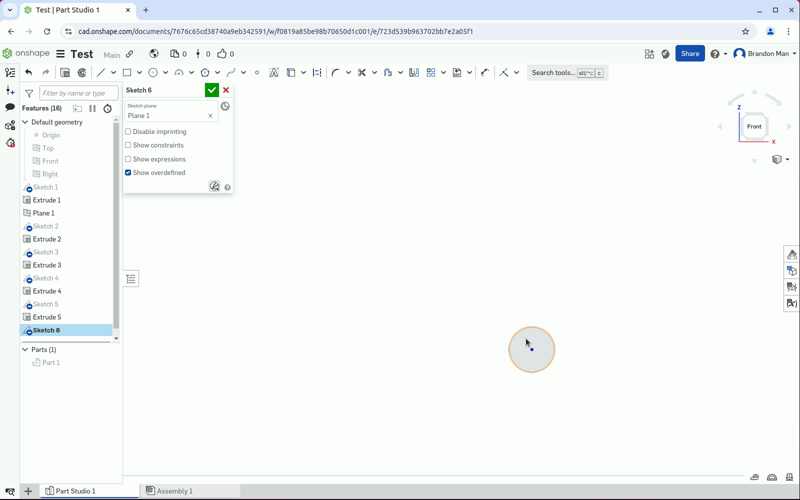
scroll(-6)
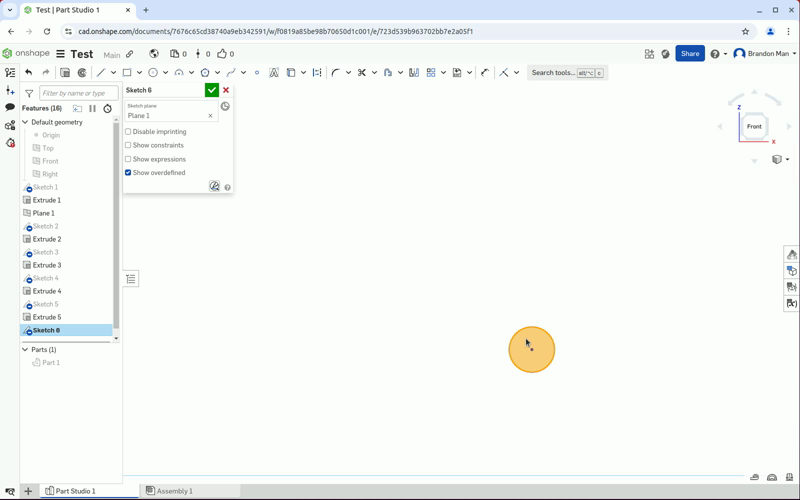
scroll(-6)
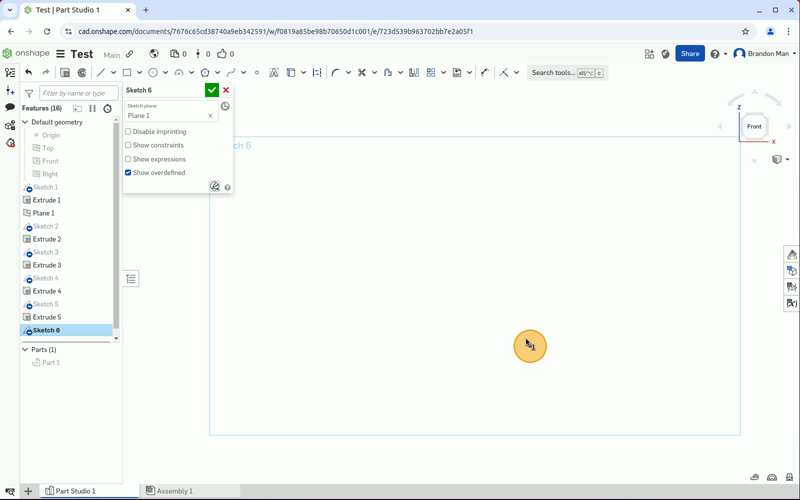
scroll(-6)
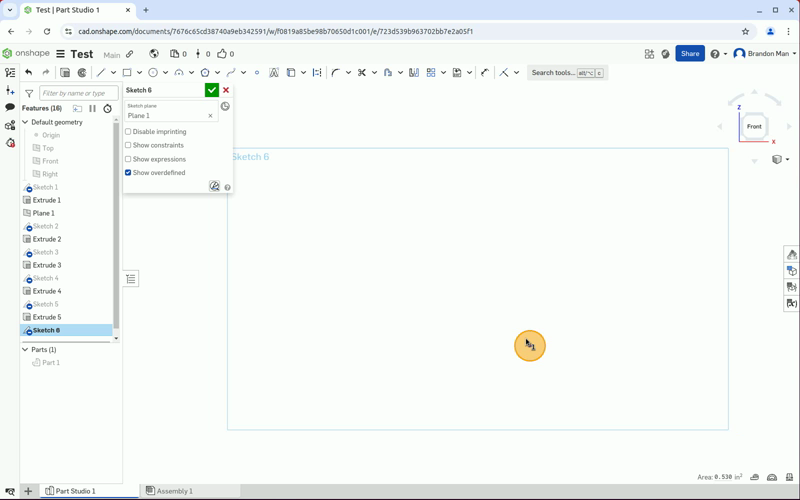
scroll(-6)
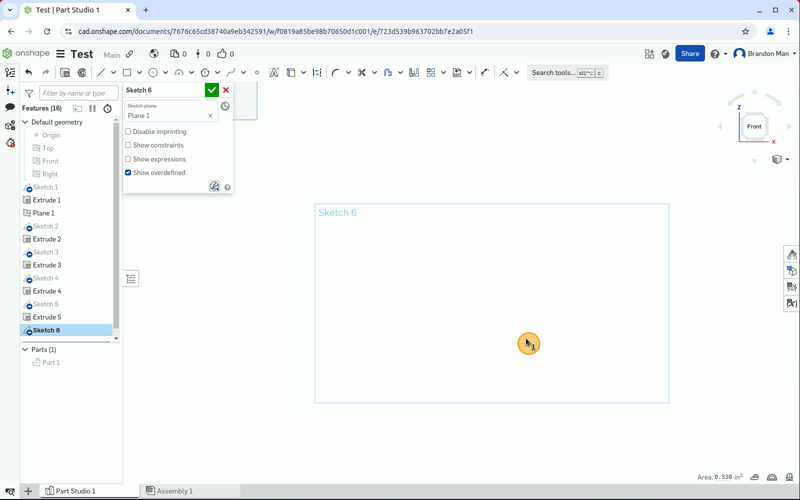
scroll(-6)
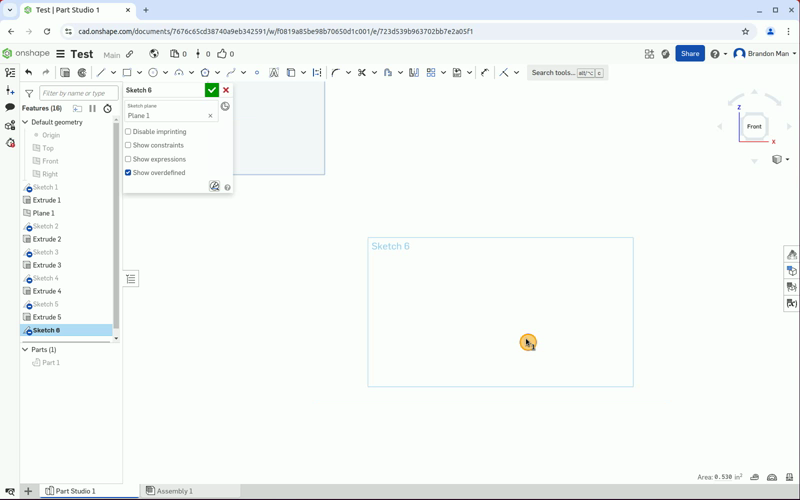
scroll(-6)
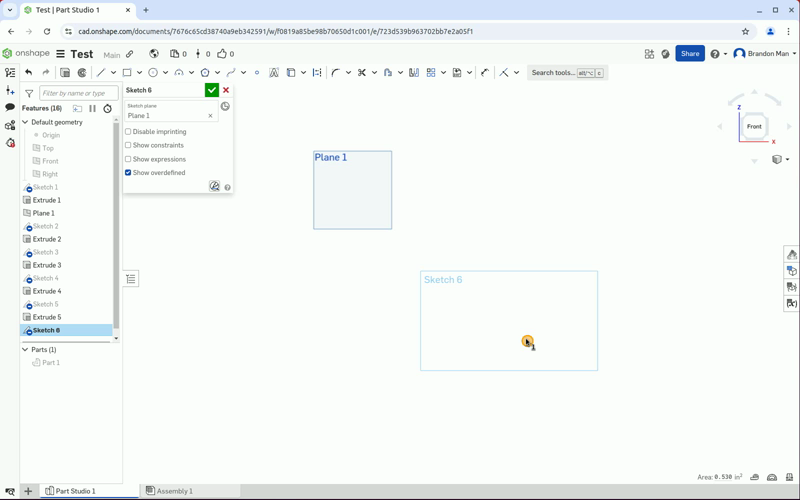
scroll(-6)
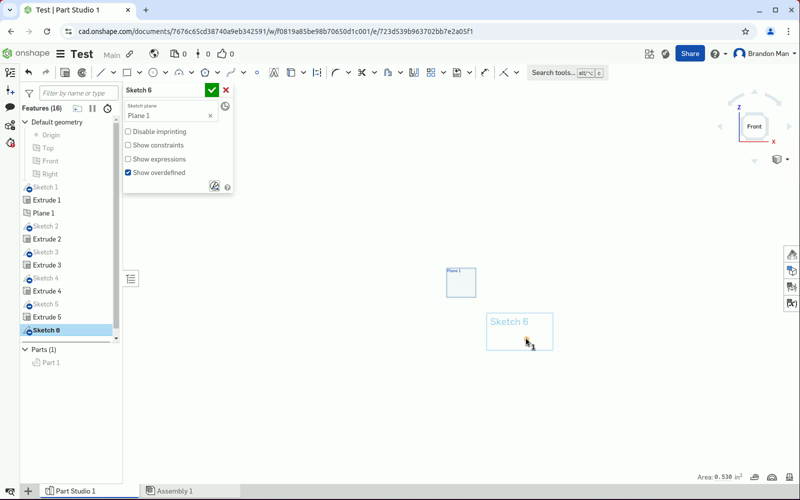
mouse_move(73, 352)
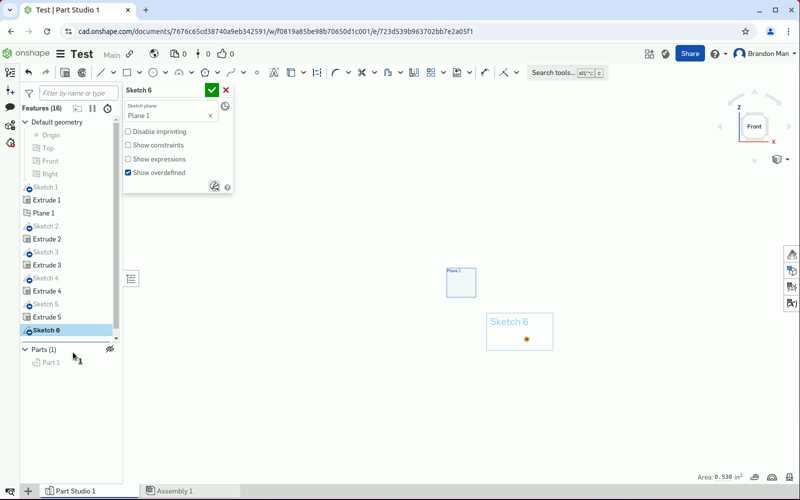
key(shift+y)
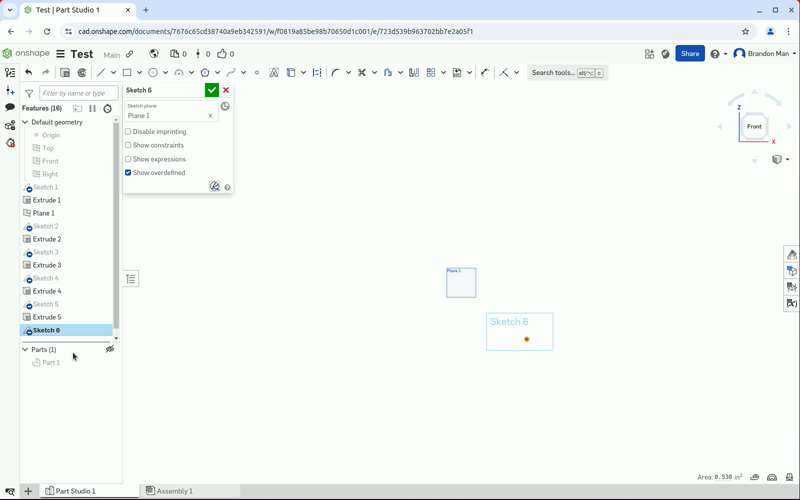
key(shift+e)
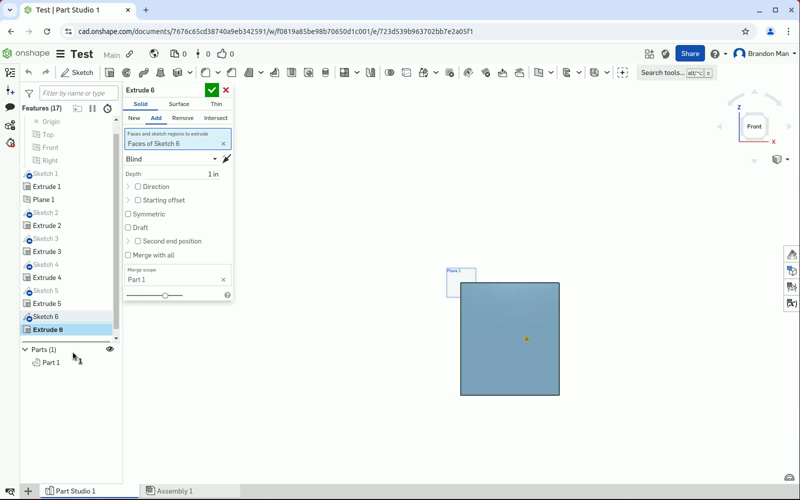
mouse_move(143, 106)
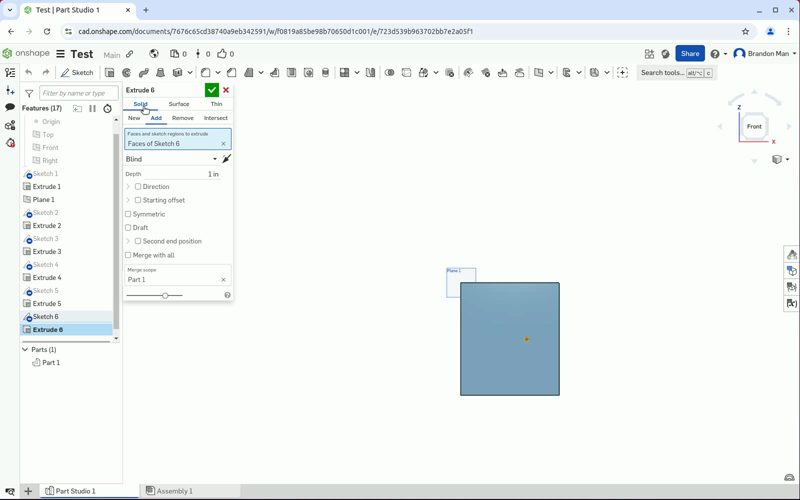
click(143, 106)
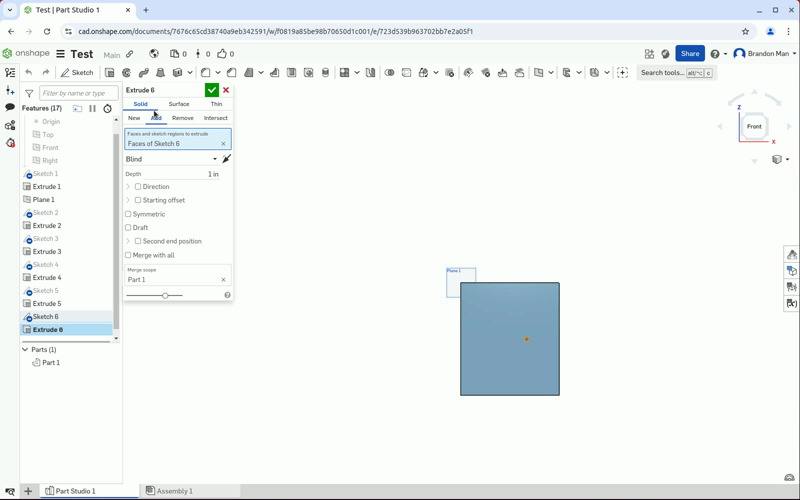
mouse_move(186, 120)
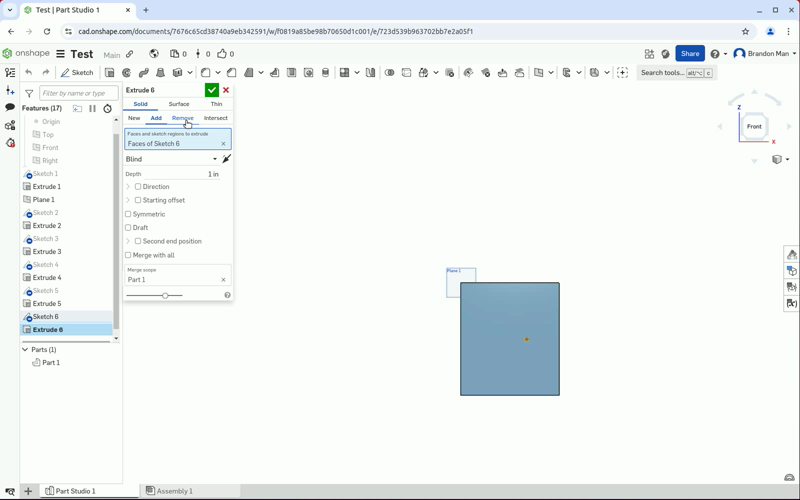
click(186, 120)
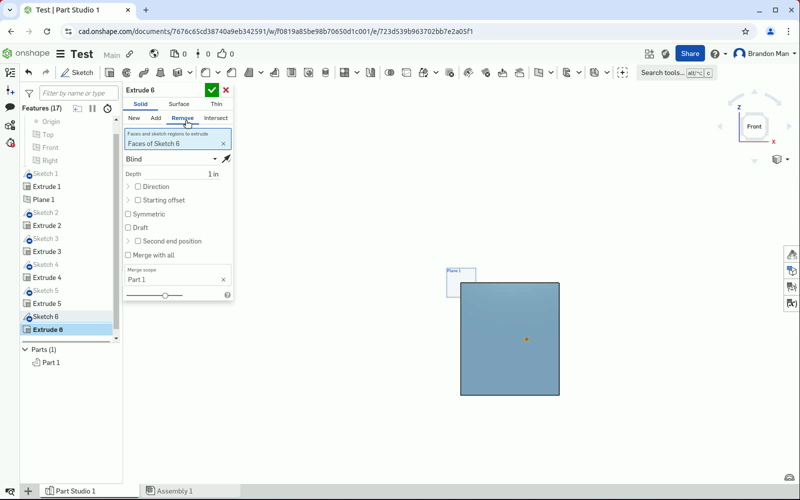
key(tab, 4)
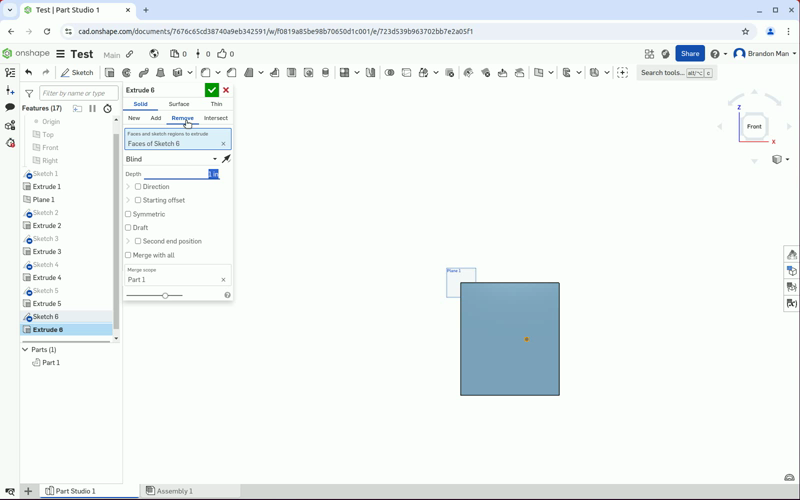
text(3.129)
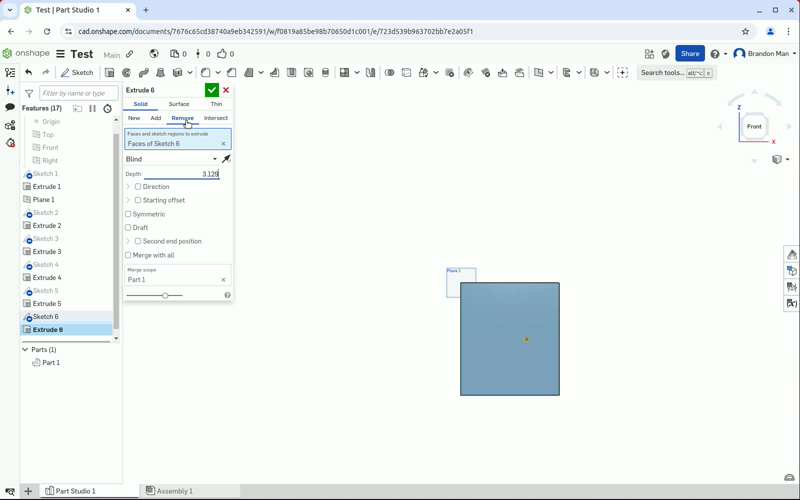
key(tab, 6)
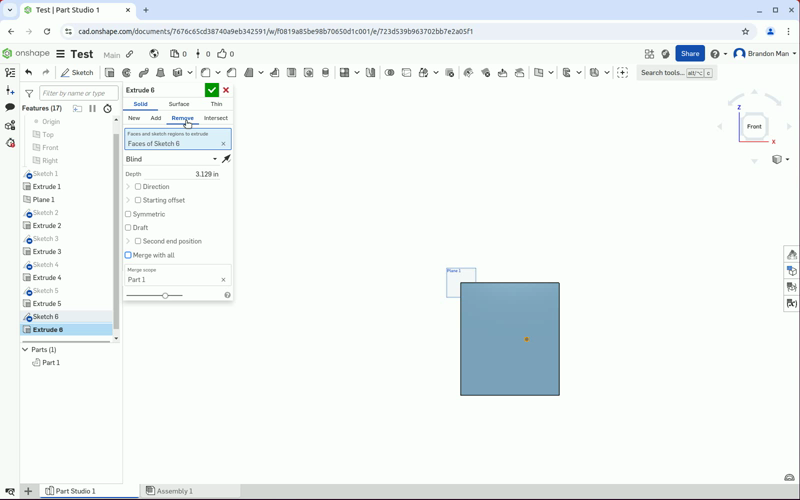
key(space)
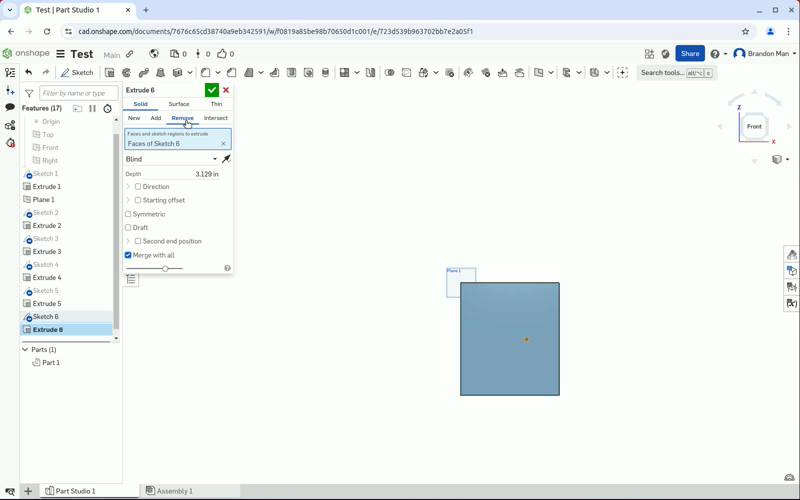
key(enter)
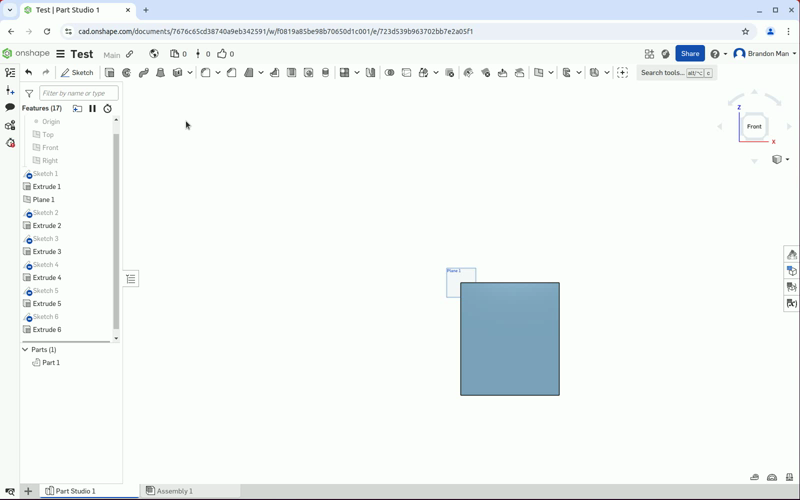
key(shift+h)
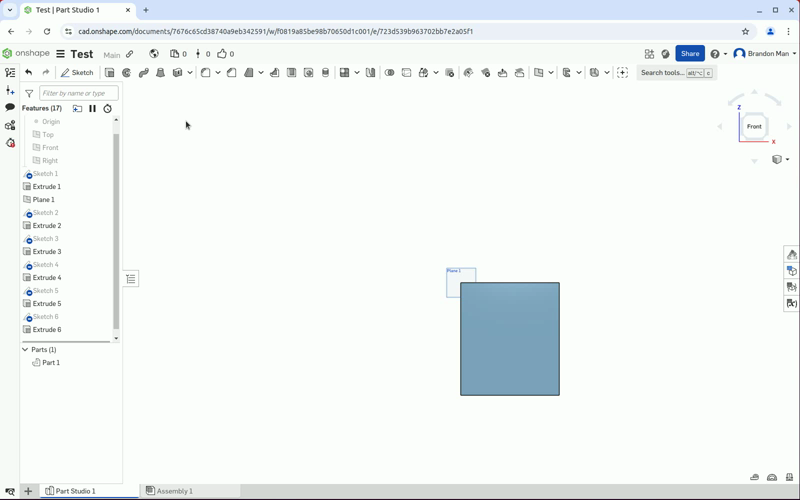
key(shift+h)
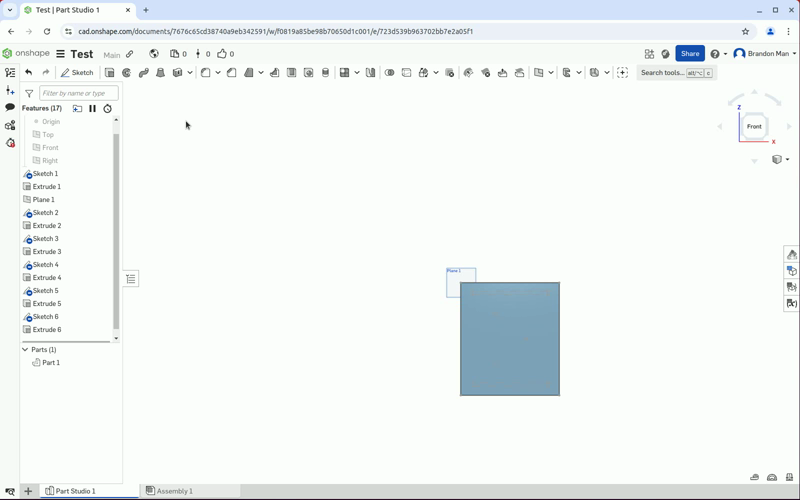
key(shift+7)
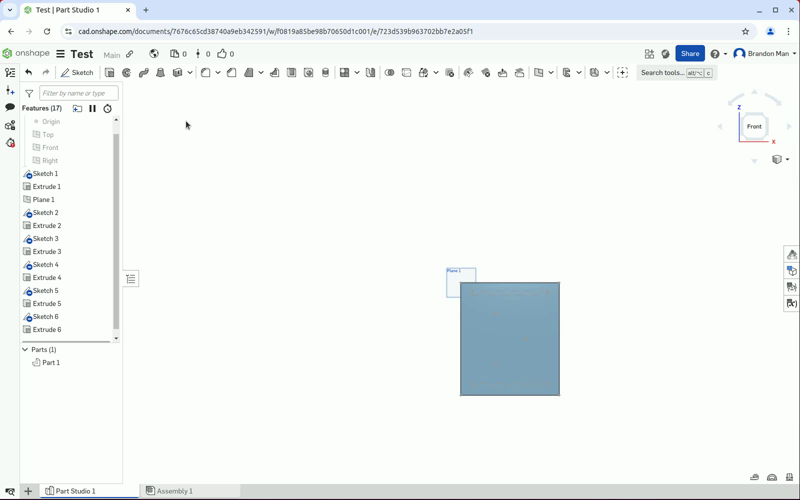
key(left, 2)
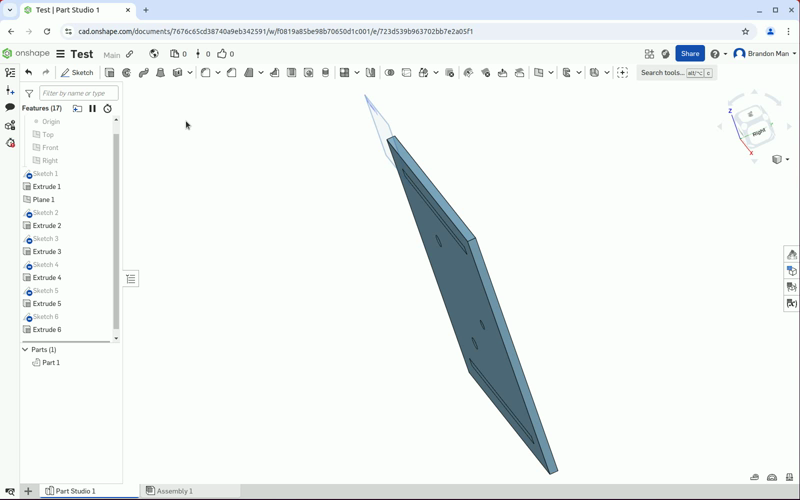
key(down, 2)
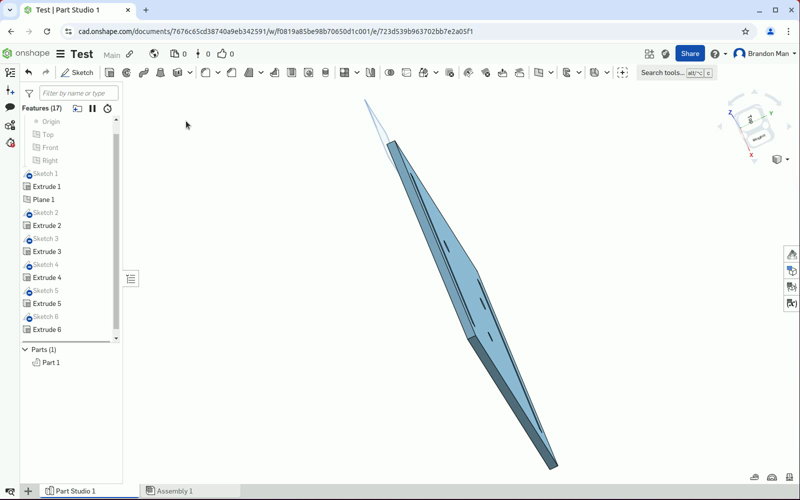
key(up, 2)
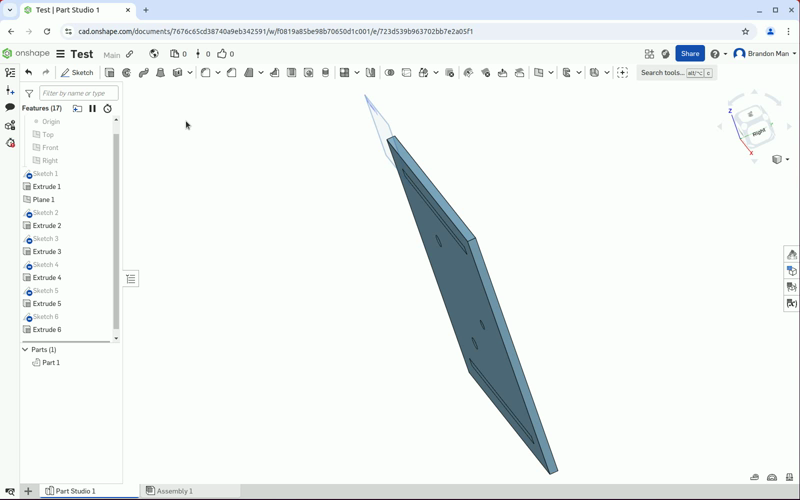
key(right, 2)
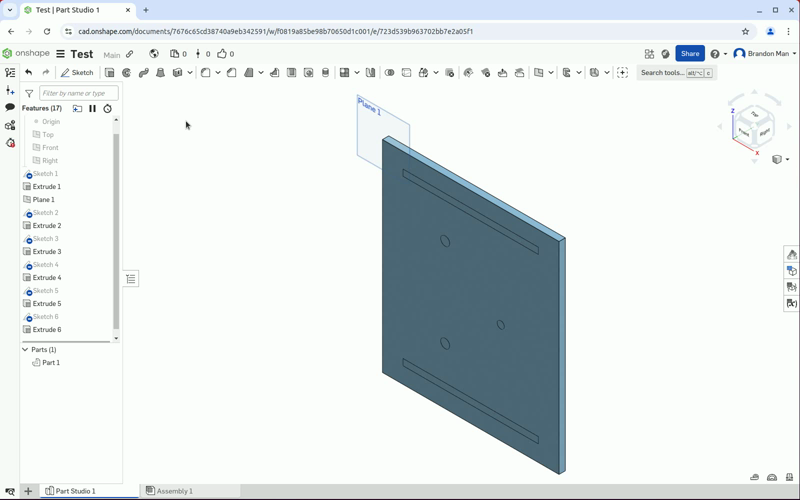
mouse_move(69, 176)
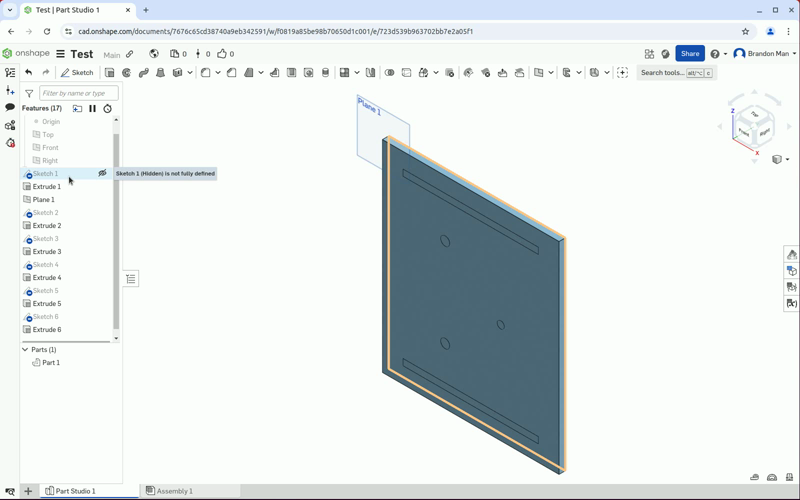
click(69, 176)